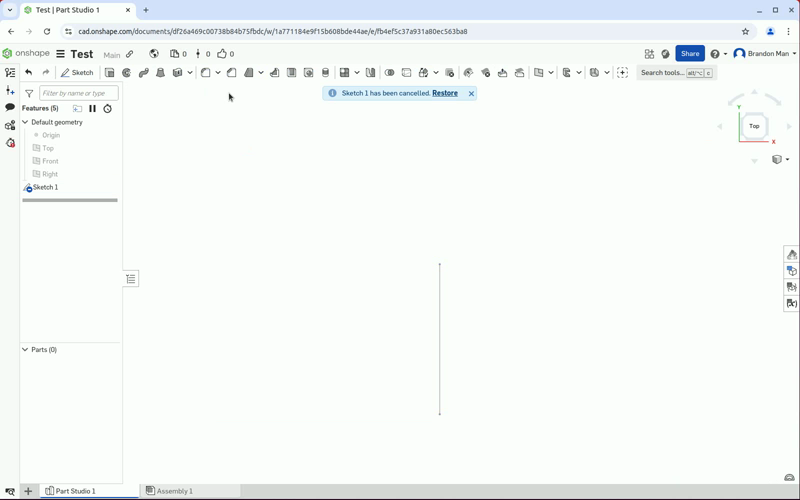
key(shift+h)
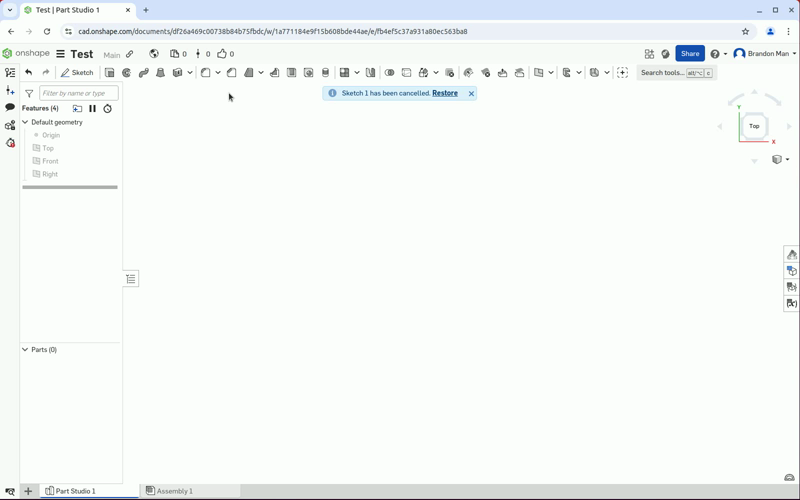
key(shift+s)
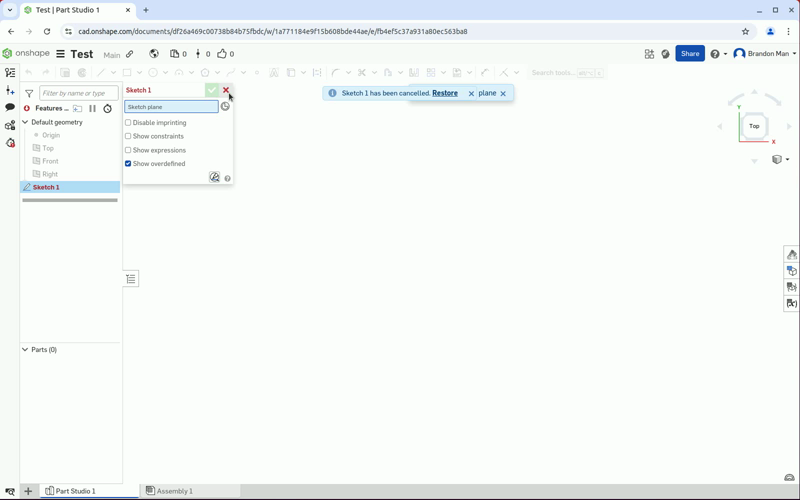
mouse_move(73, 150)
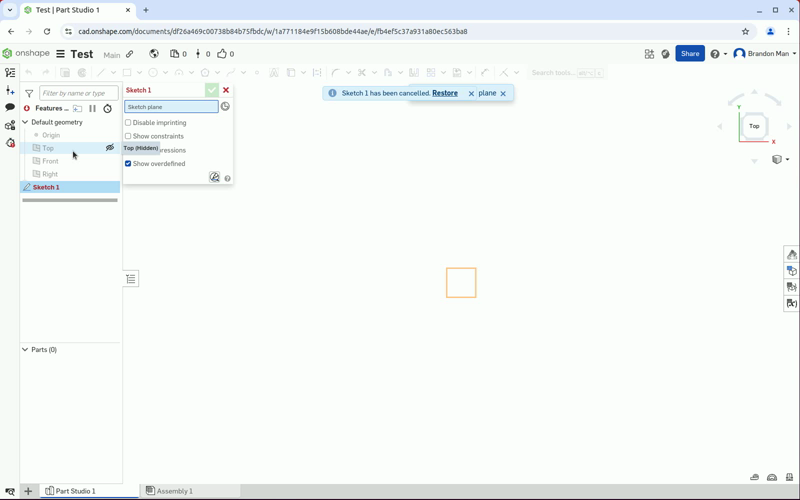
click(73, 150)
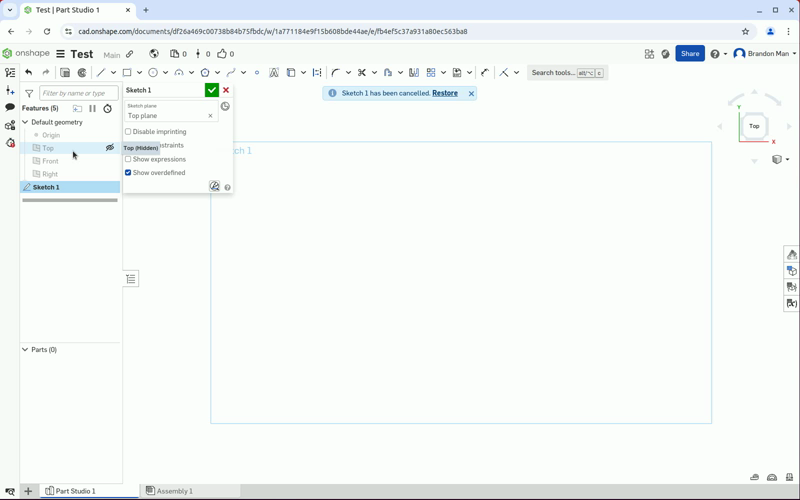
mouse_move(73, 352)
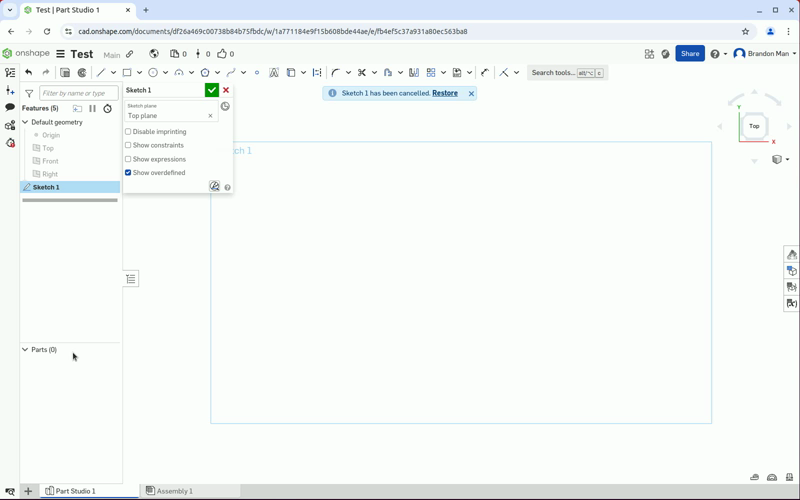
key(y)
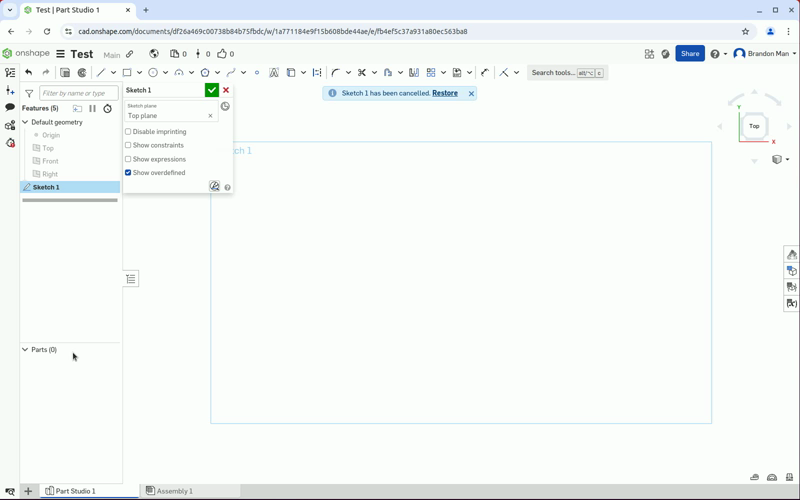
key(l)
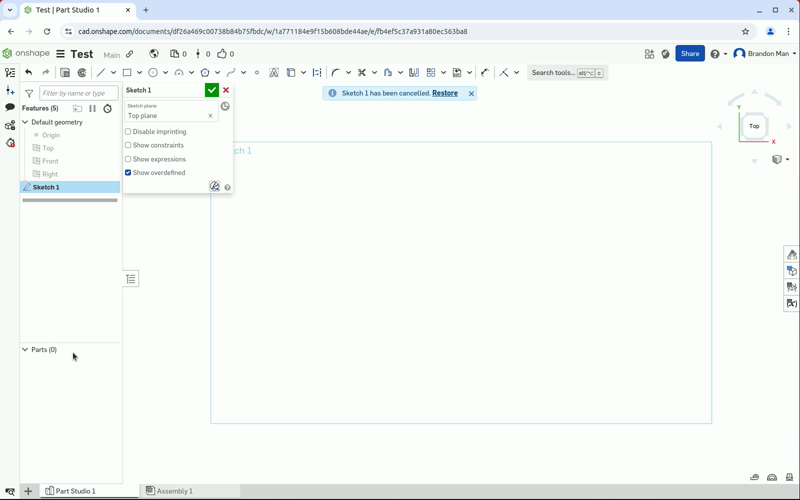
key_down(shift)
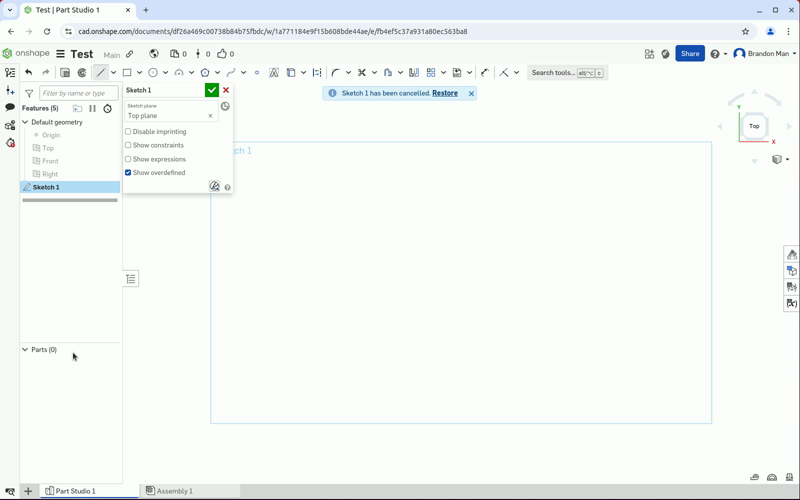
mouse_move(352, 290)
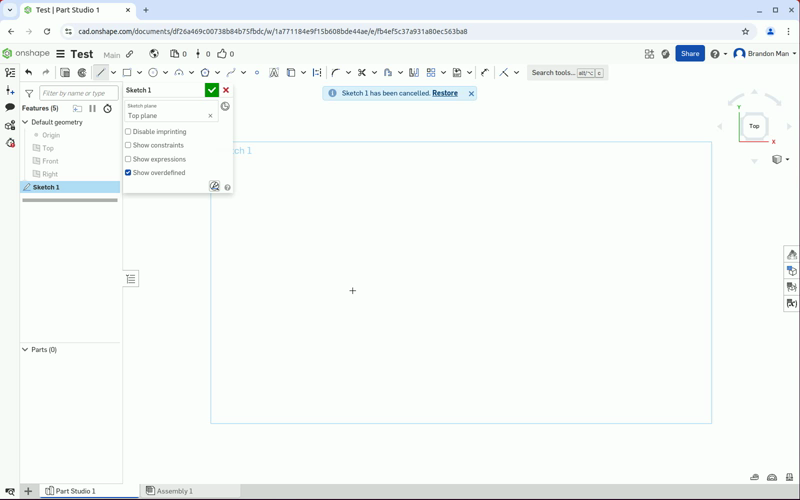
click(352, 290)
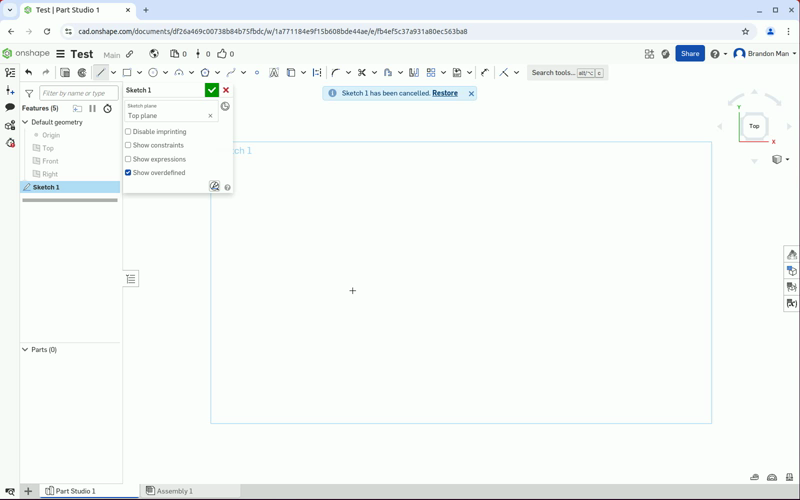
key_up(shift)
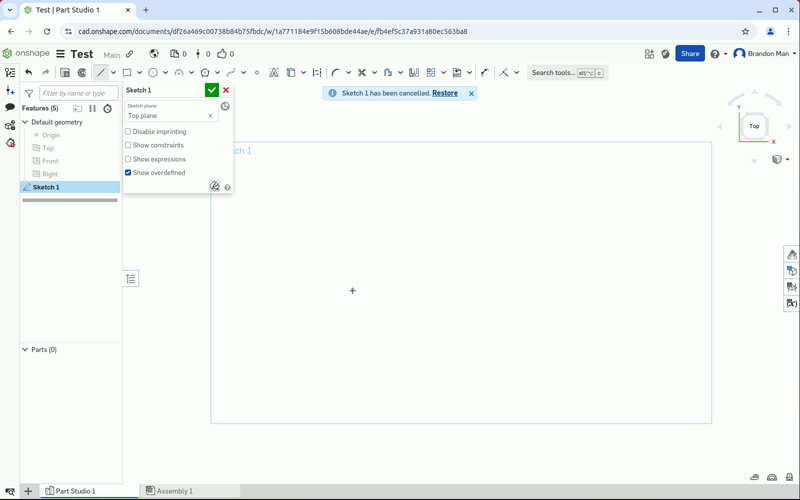
key_down(shift)
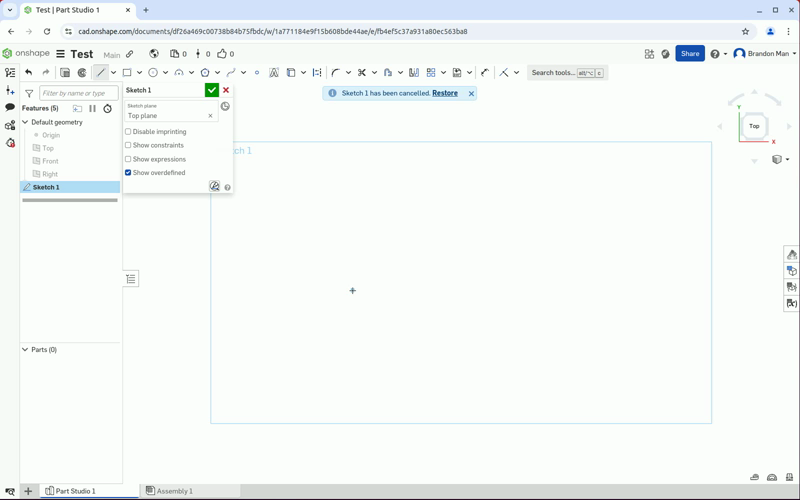
mouse_move(472, 290)
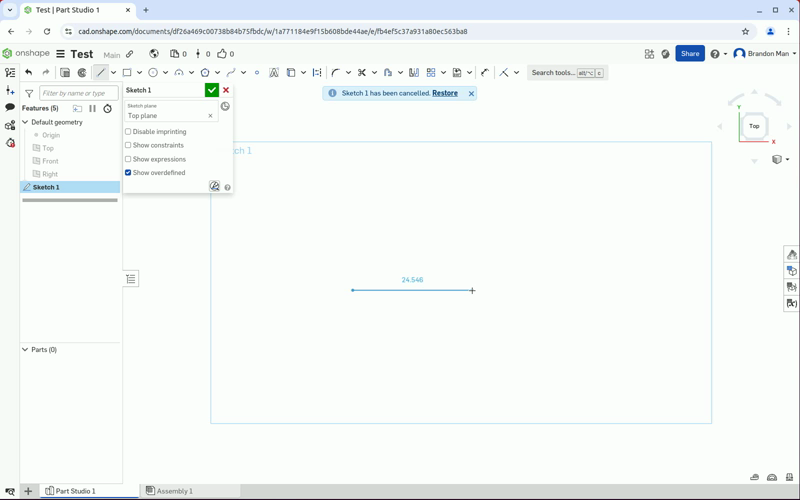
click(472, 290)
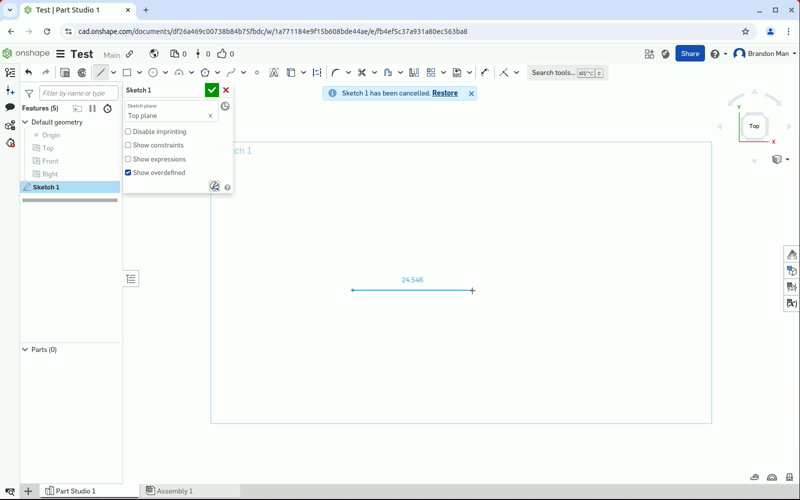
key_up(shift)
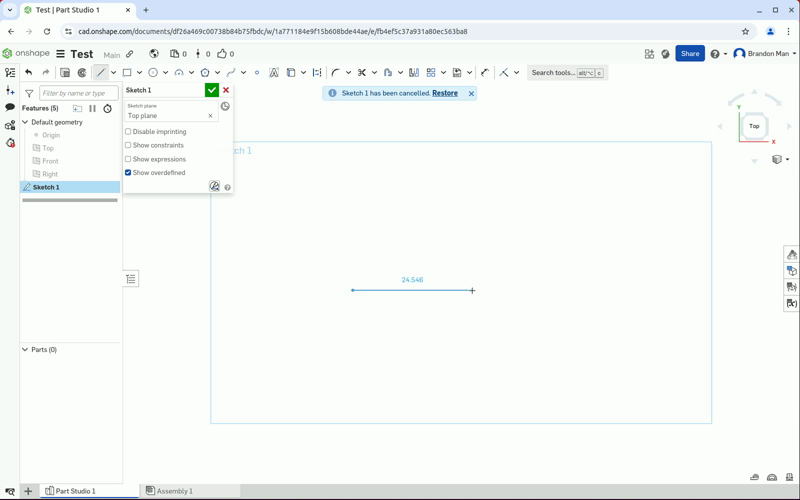
key_down(shift)
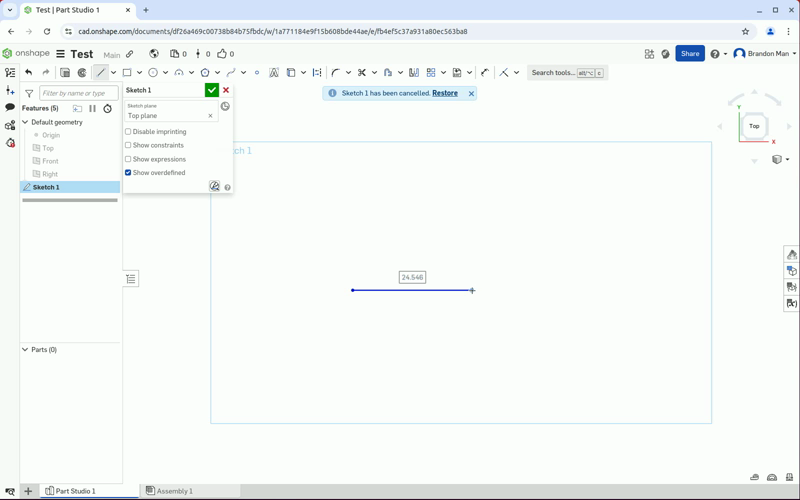
mouse_move(472, 170)
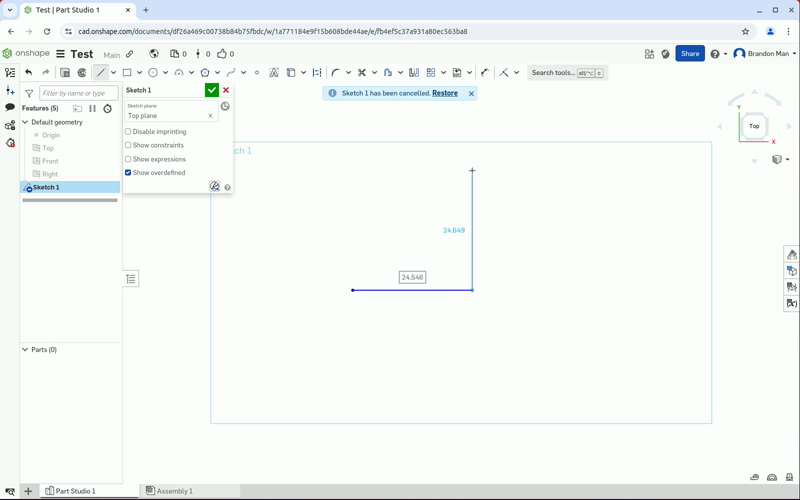
click(472, 170)
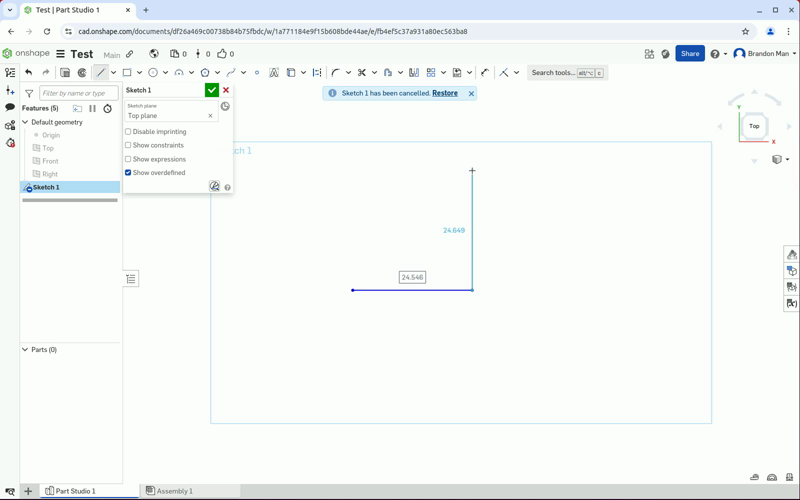
key_up(shift)
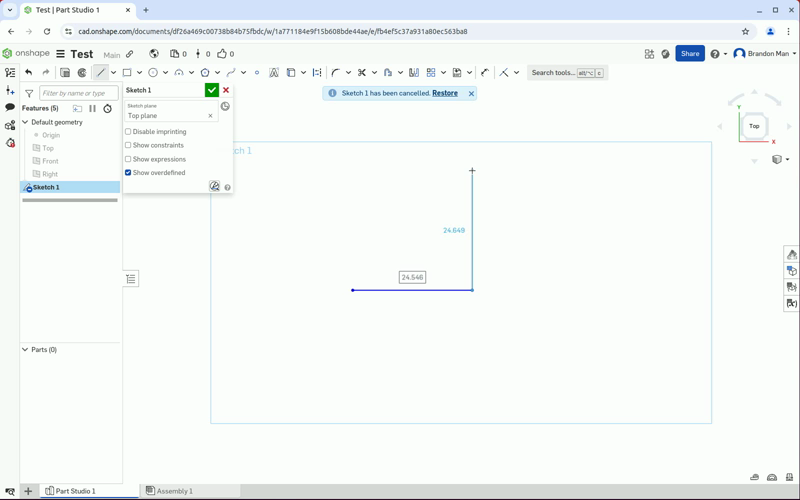
key_down(shift)
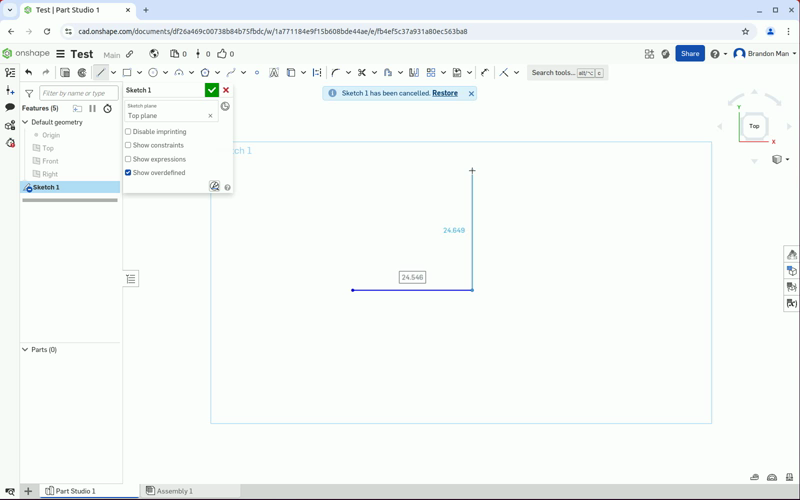
mouse_move(352, 170)
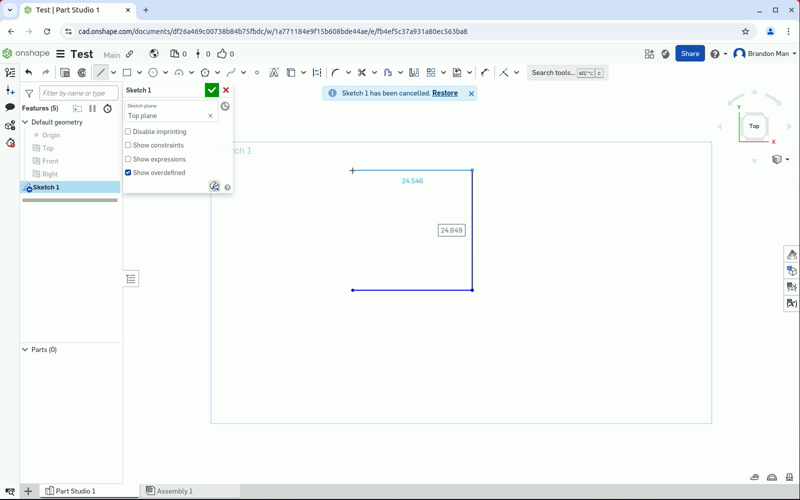
click(352, 170)
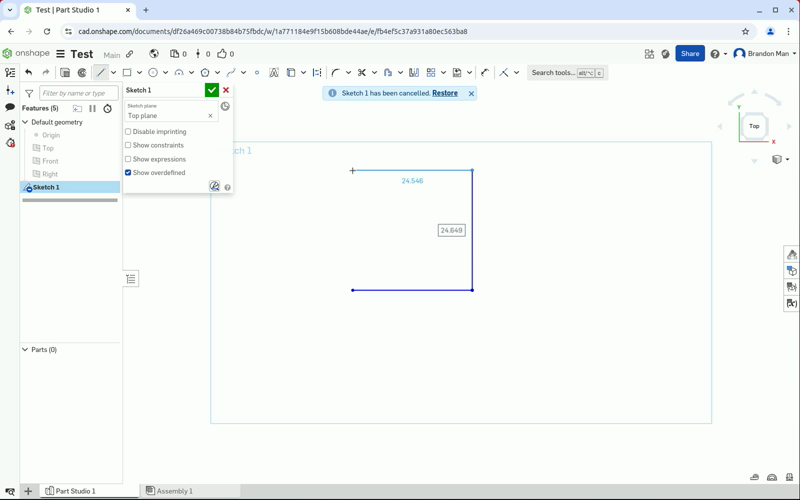
key_up(shift)
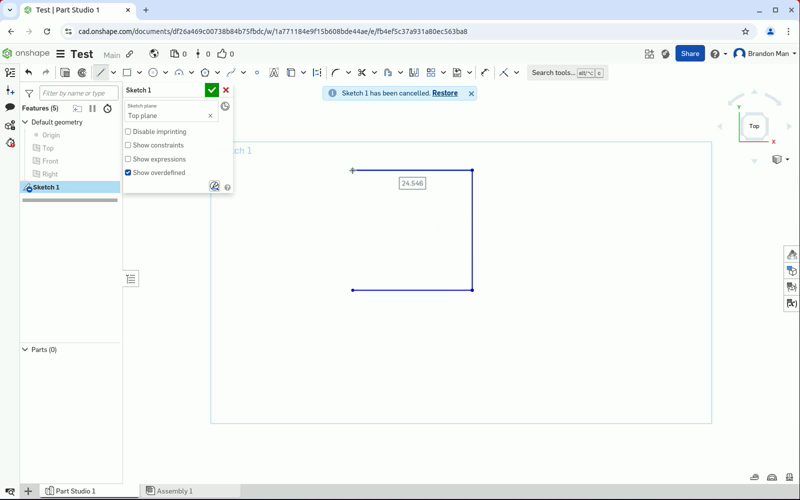
key_down(shift)
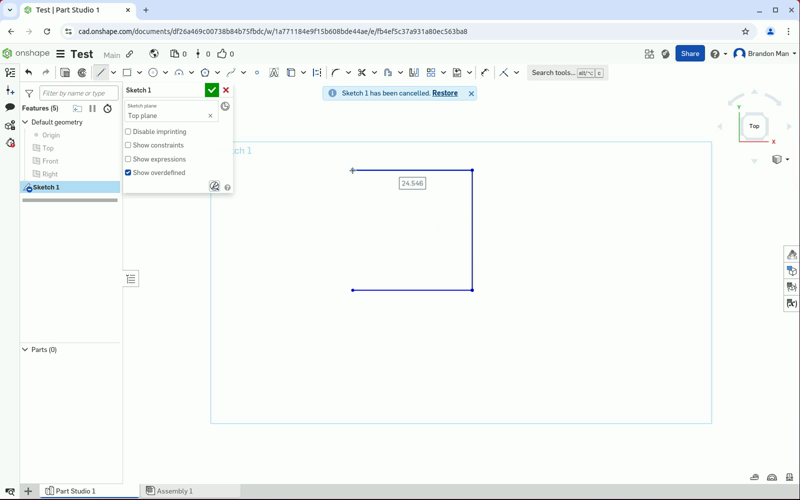
mouse_move(352, 290)
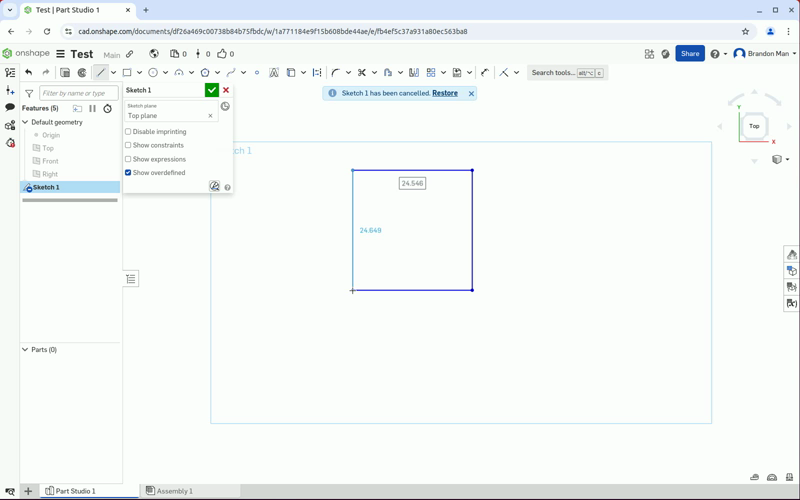
key_up(shift)
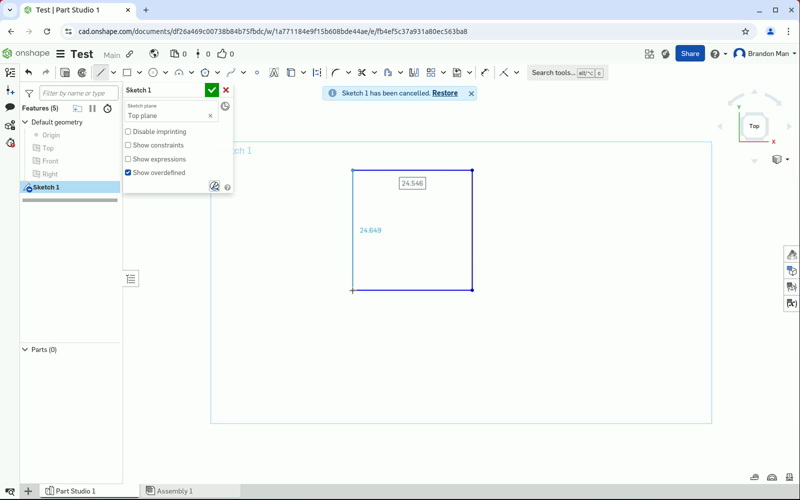
click(352, 290)
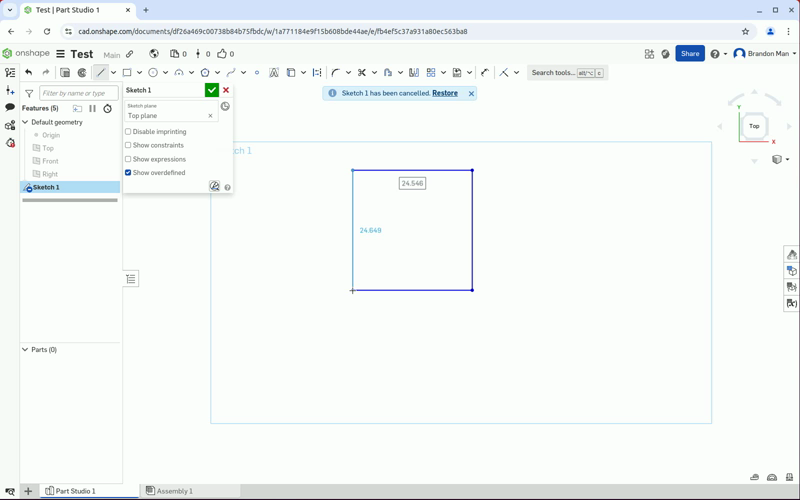
key(esc)
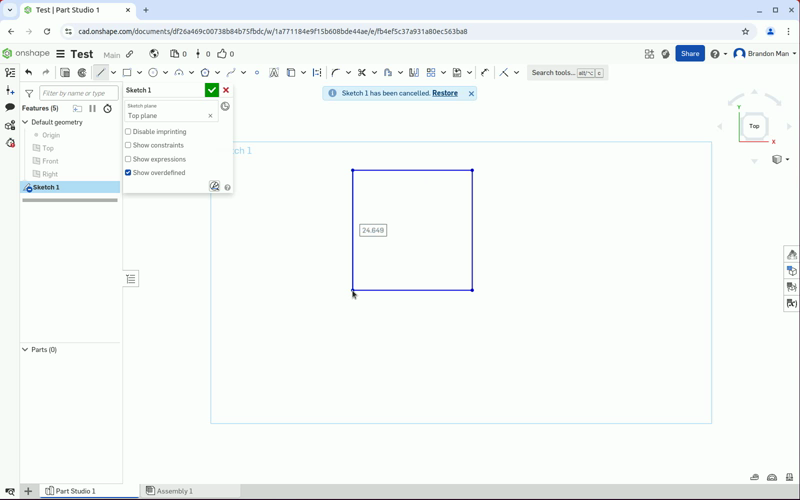
mouse_move(459, 238)
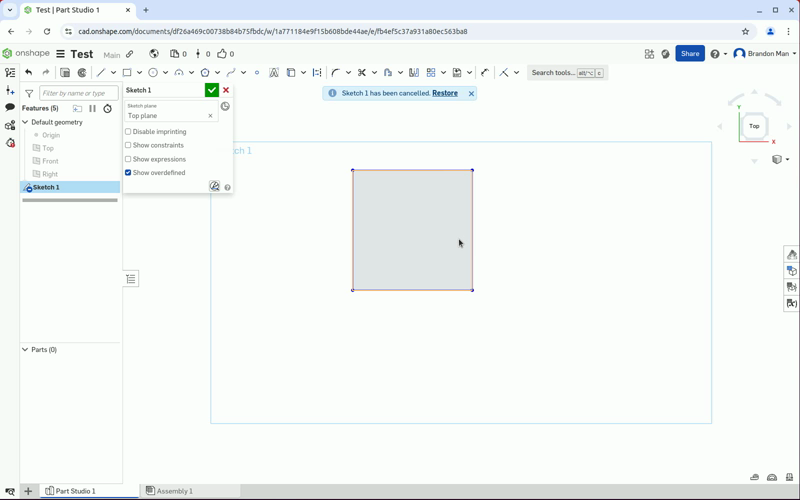
click(459, 238)
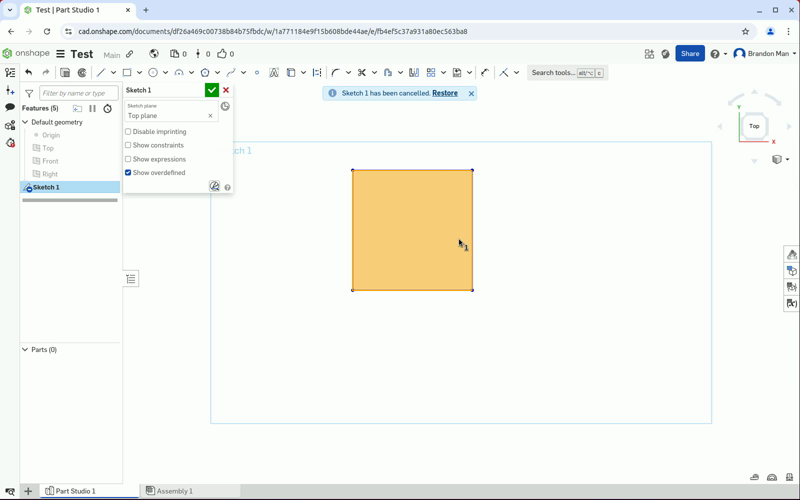
mouse_move(73, 352)
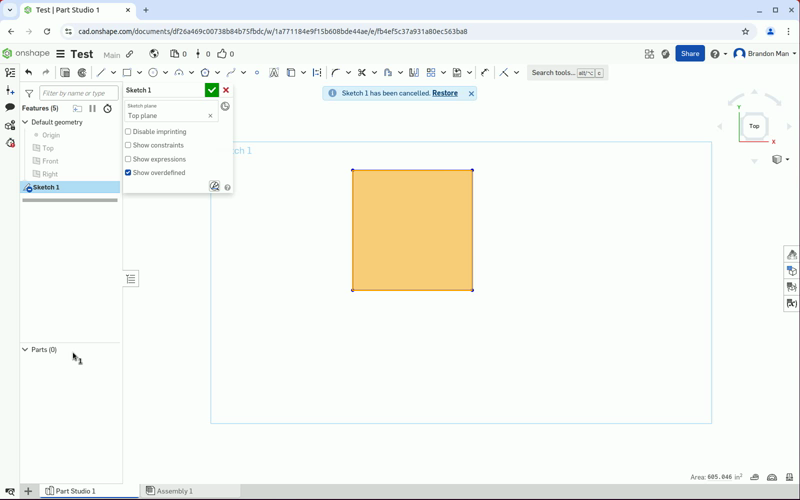
key(shift+y)
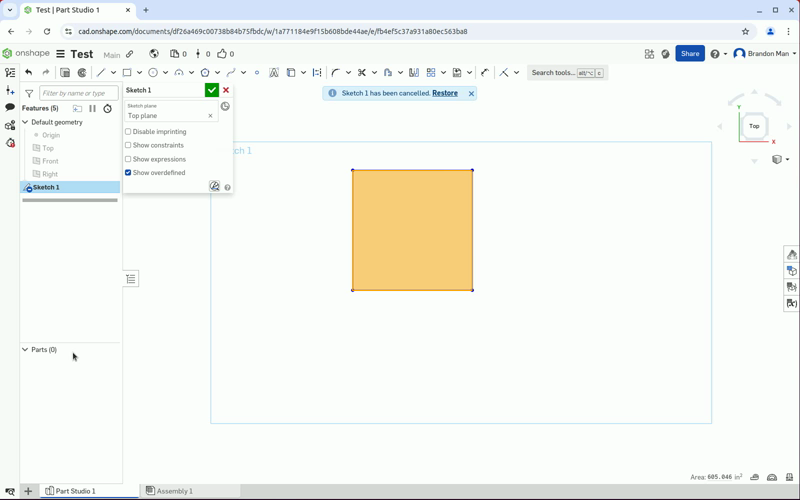
key(shift+e)
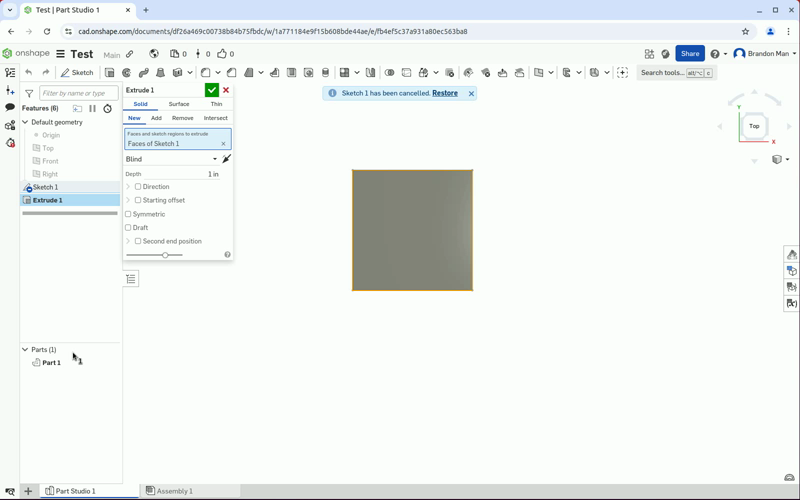
mouse_move(143, 106)
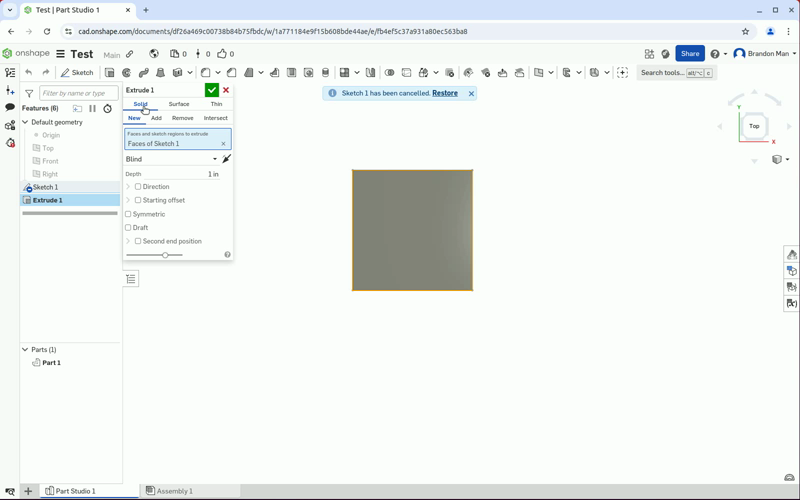
click(143, 106)
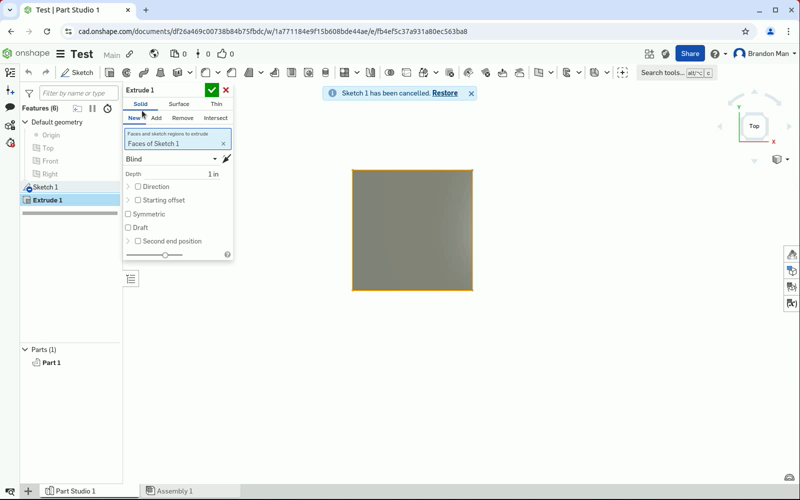
mouse_move(137, 120)
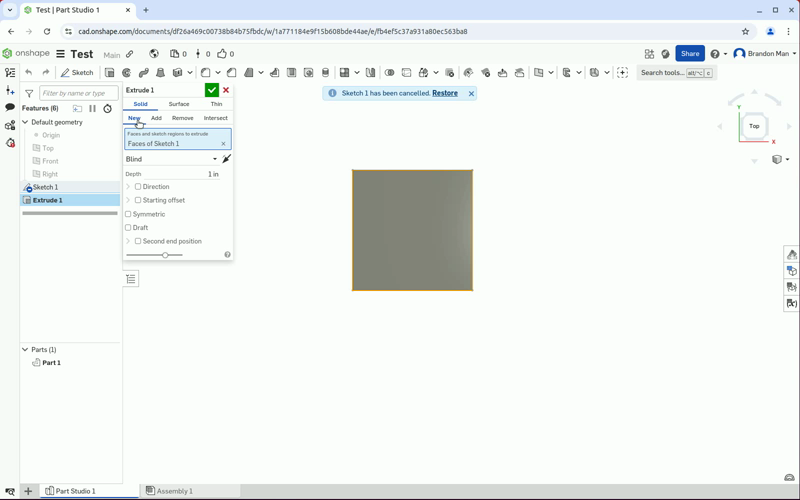
click(137, 120)
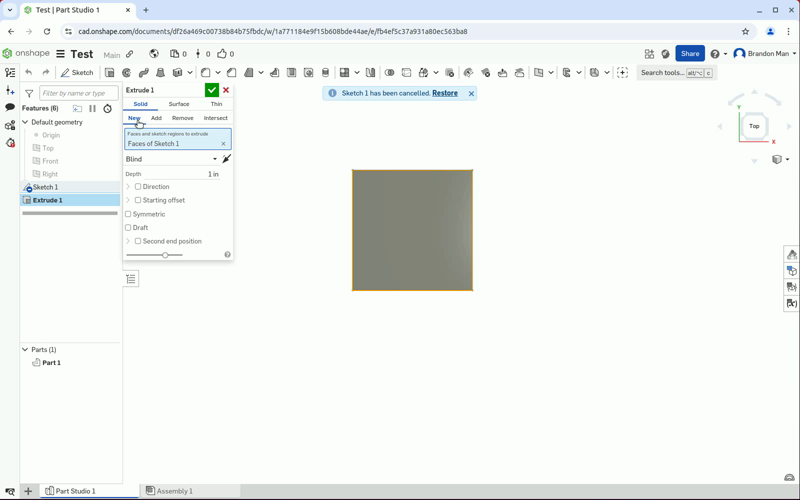
key(tab, 4)
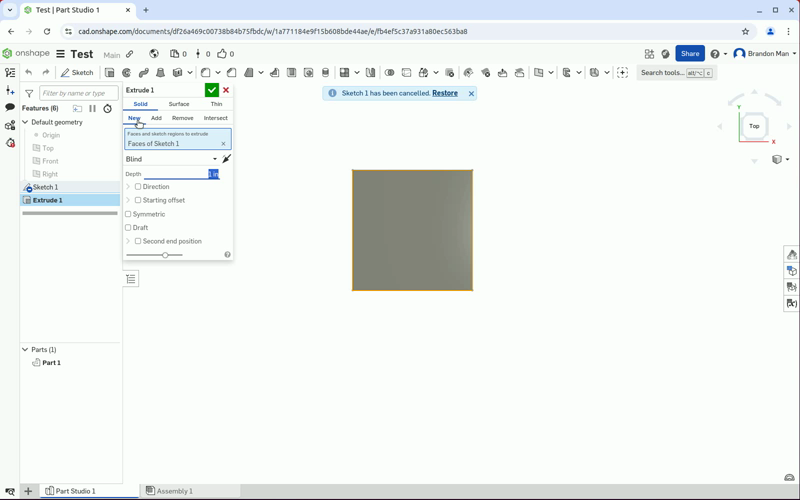
text(0.481)
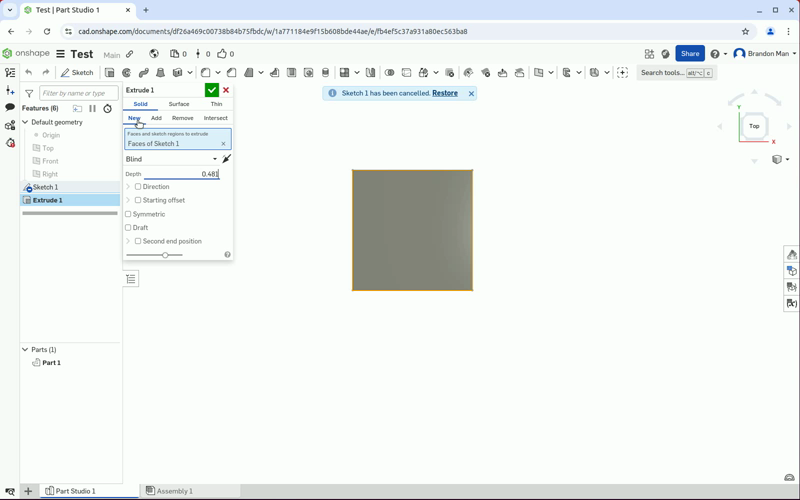
key(enter)
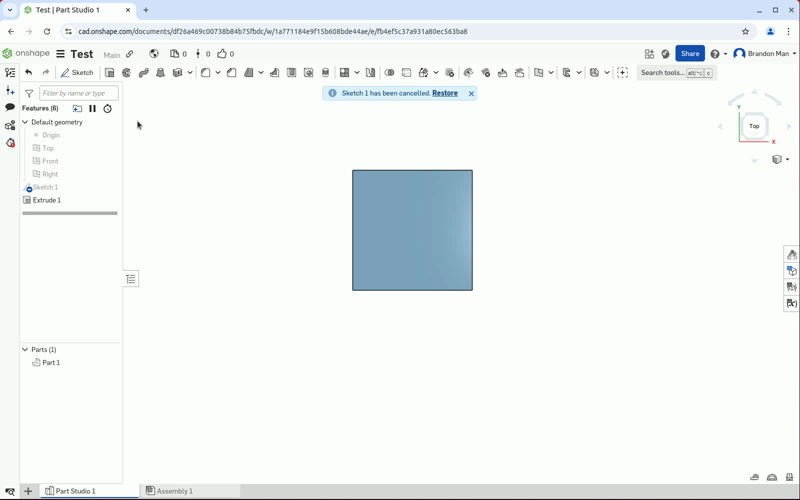
key(shift+h)
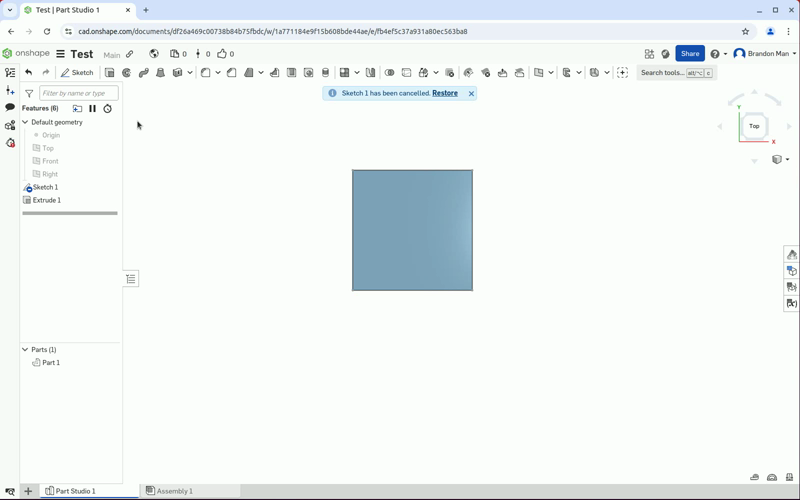
key(shift+h)
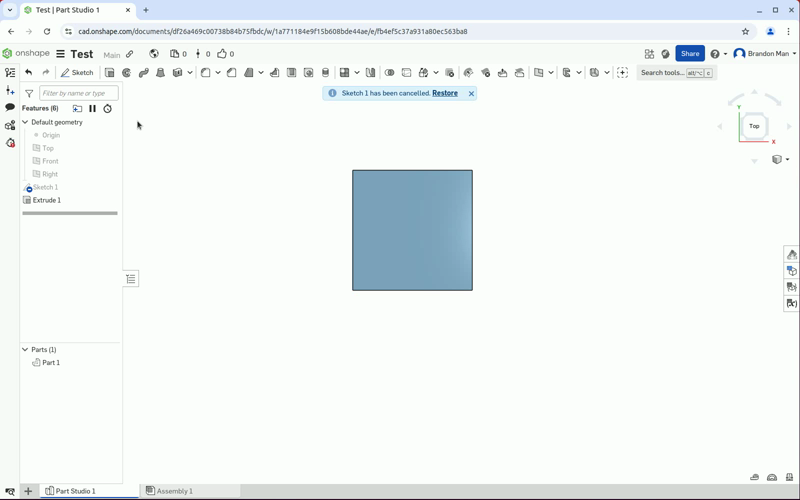
mouse_move(73, 189)
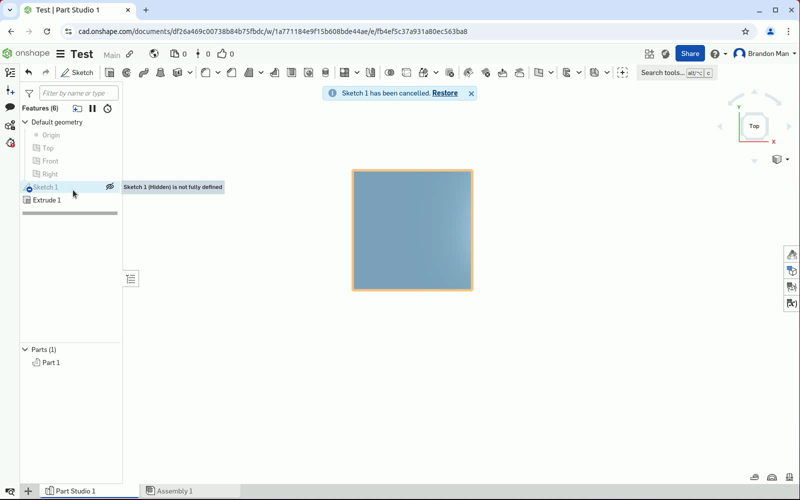
click(73, 189)
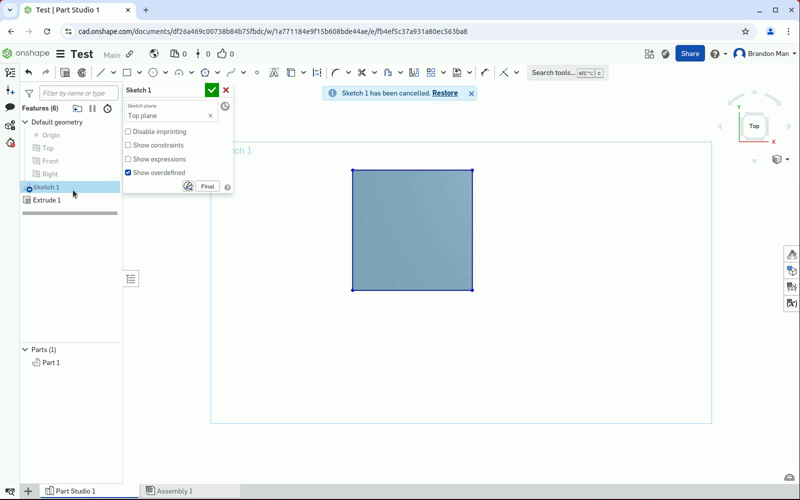
mouse_move(229, 92)
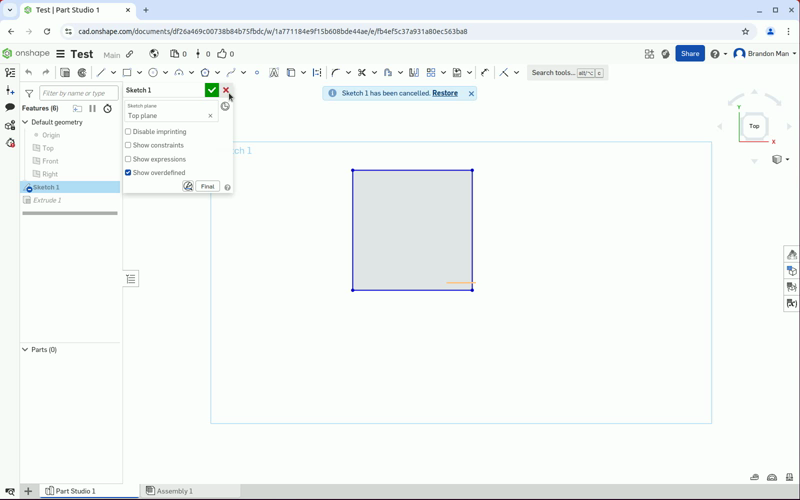
click(229, 92)
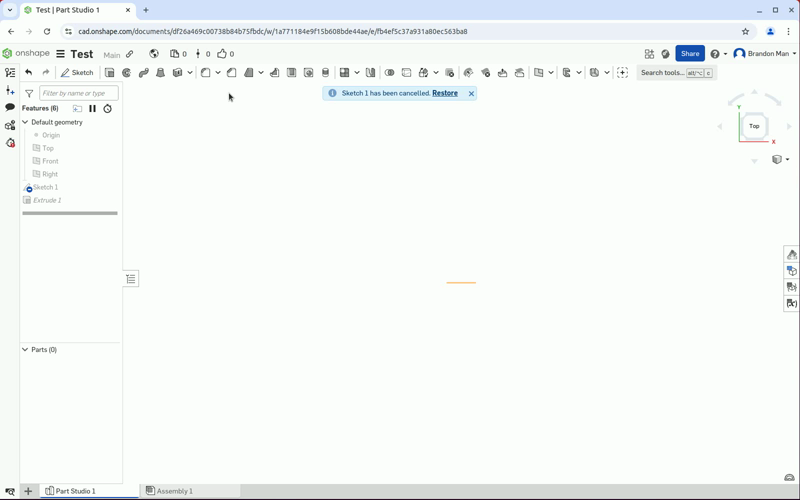
mouse_move(541, 75)
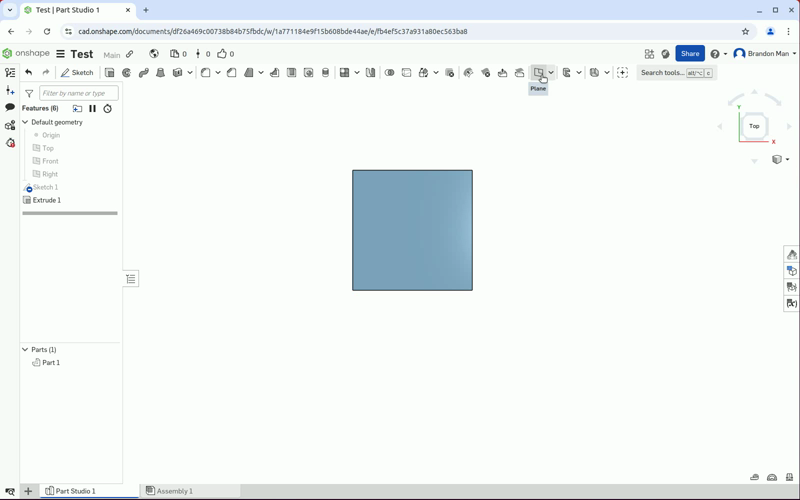
click(541, 75)
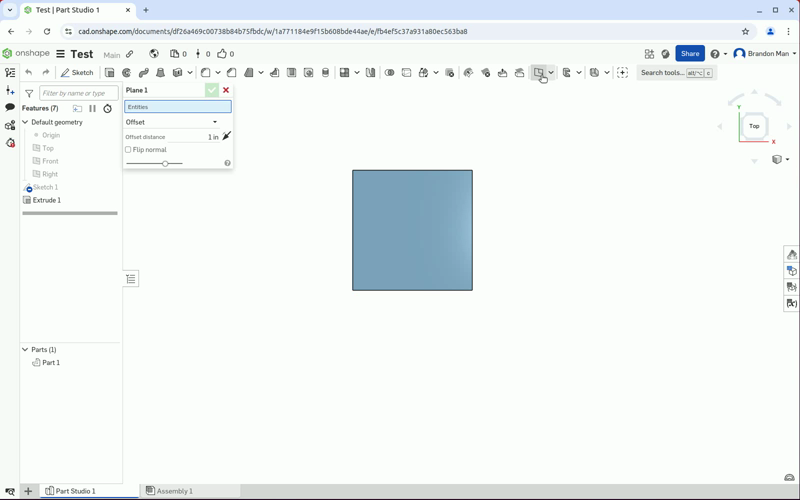
mouse_move(73, 150)
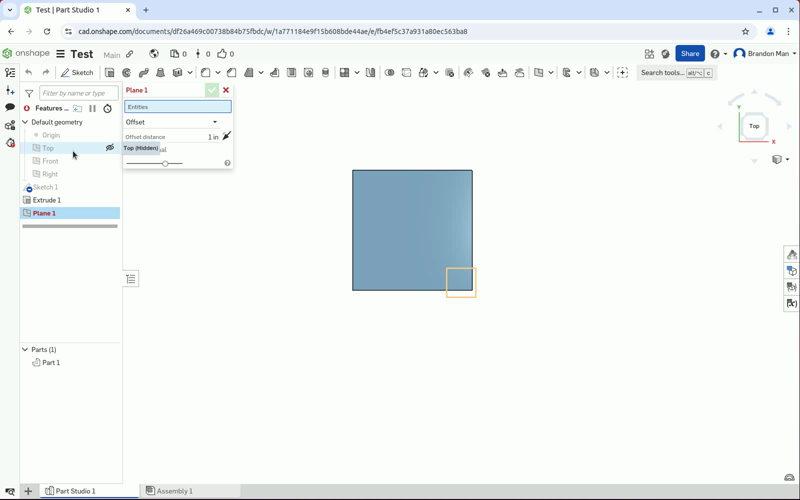
click(73, 150)
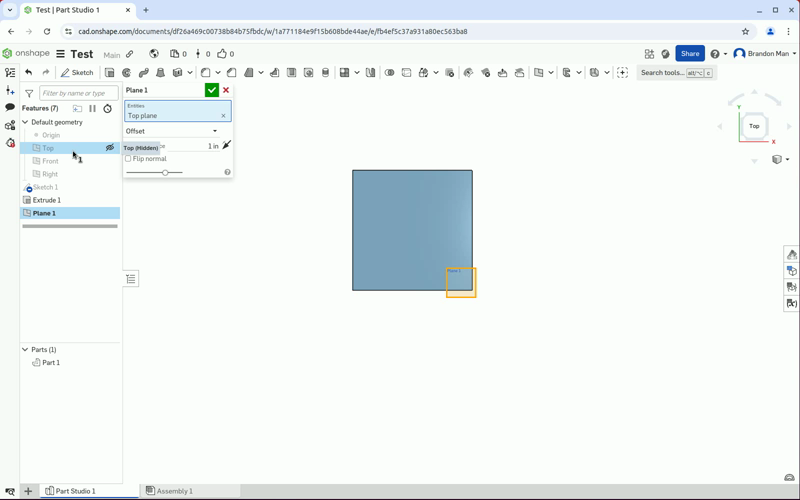
key(tab, 2)
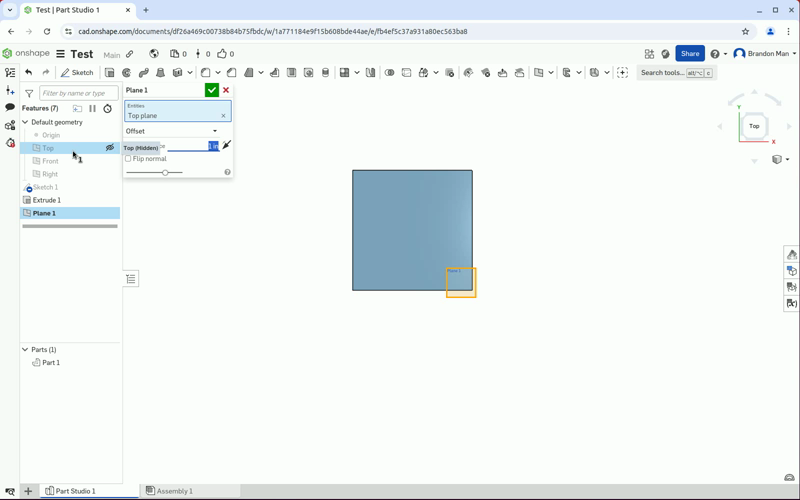
text(0.493)
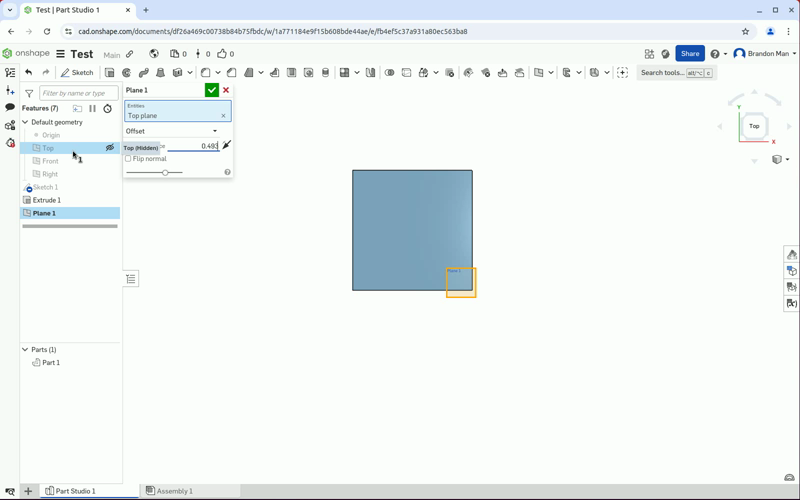
key(enter, 2)
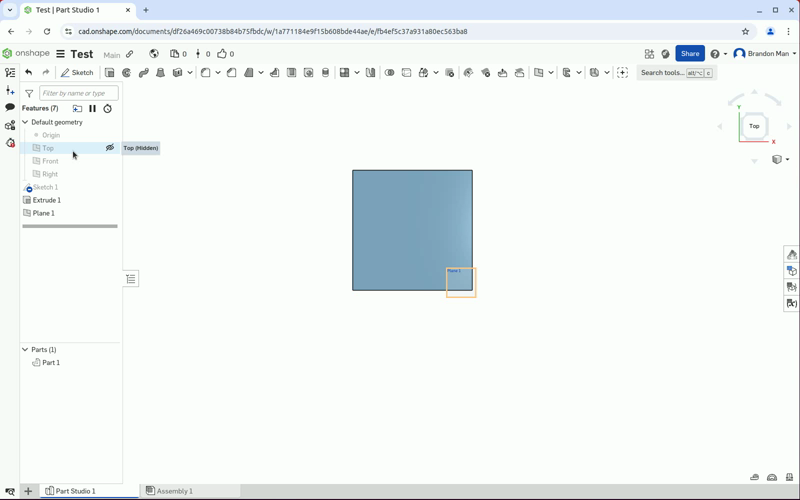
key(shift+s)
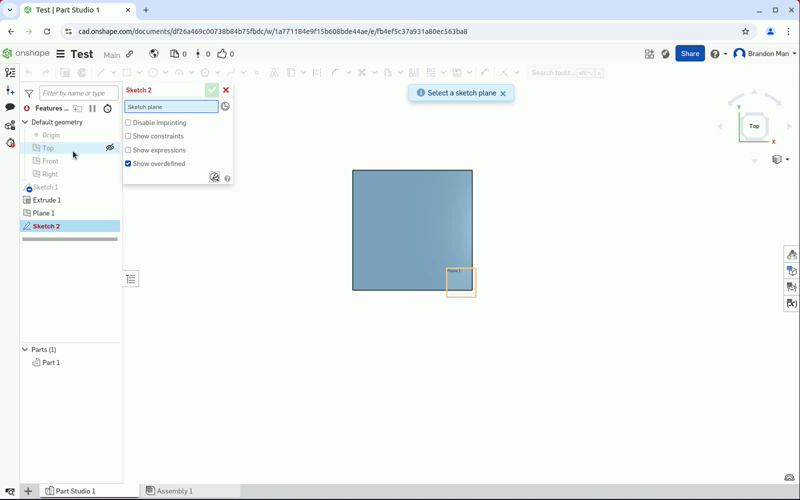
mouse_move(73, 215)
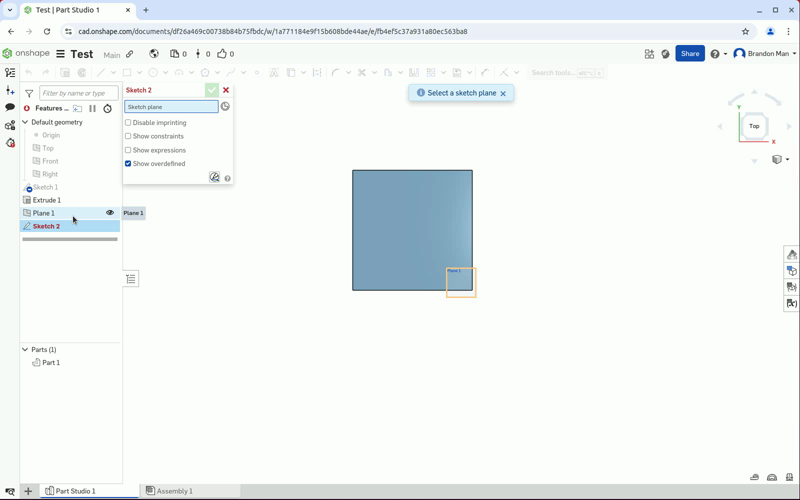
click(73, 215)
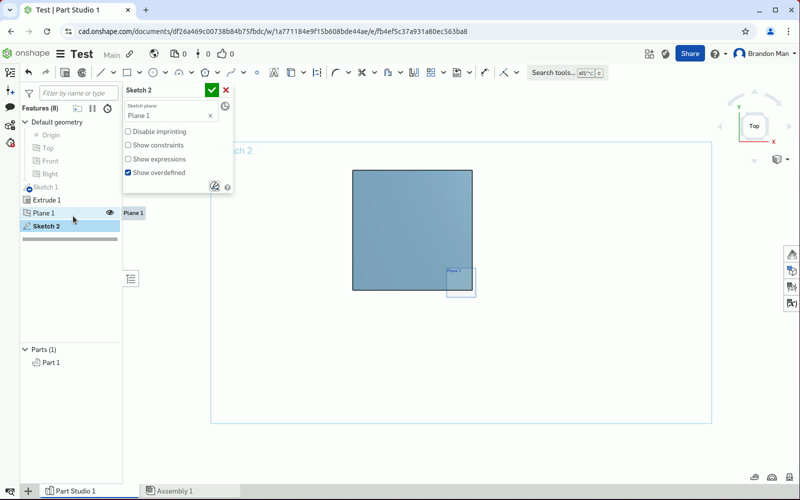
mouse_move(73, 352)
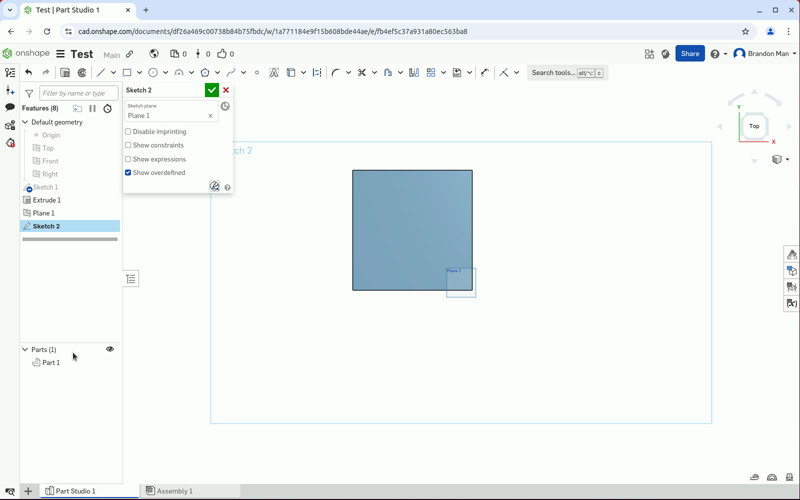
key(y)
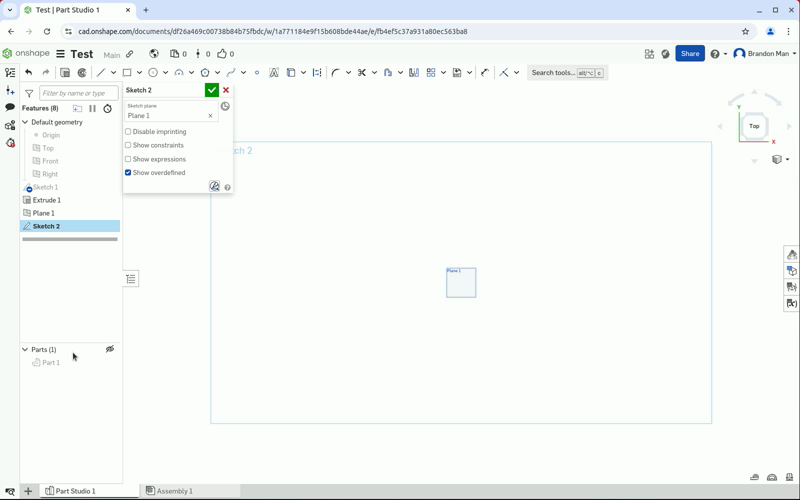
key(l)
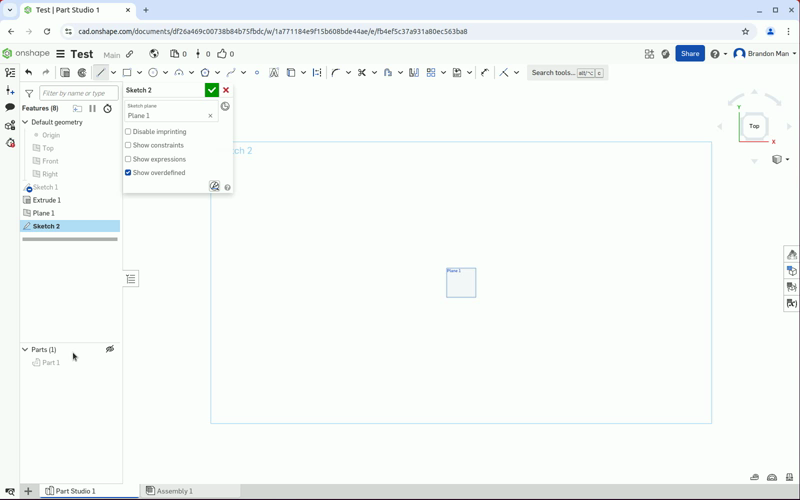
key_down(shift)
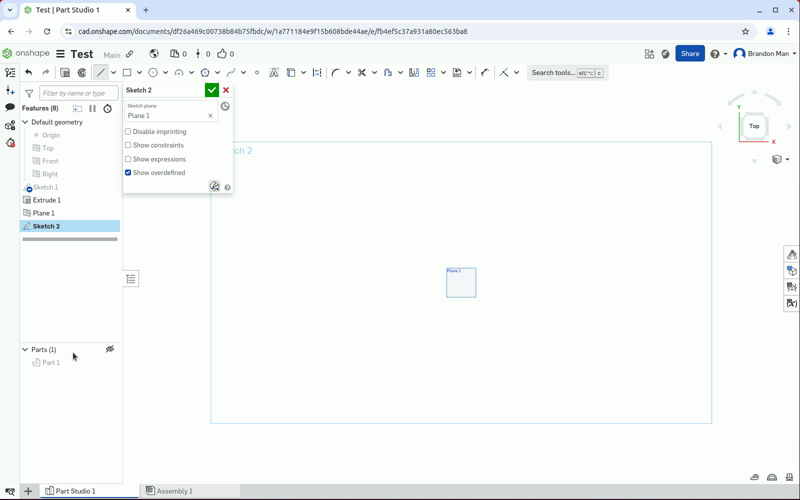
mouse_move(352, 172)
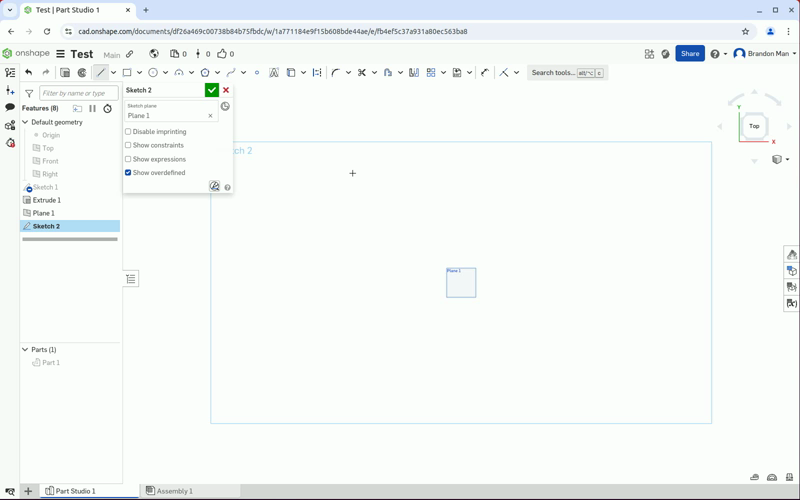
click(352, 172)
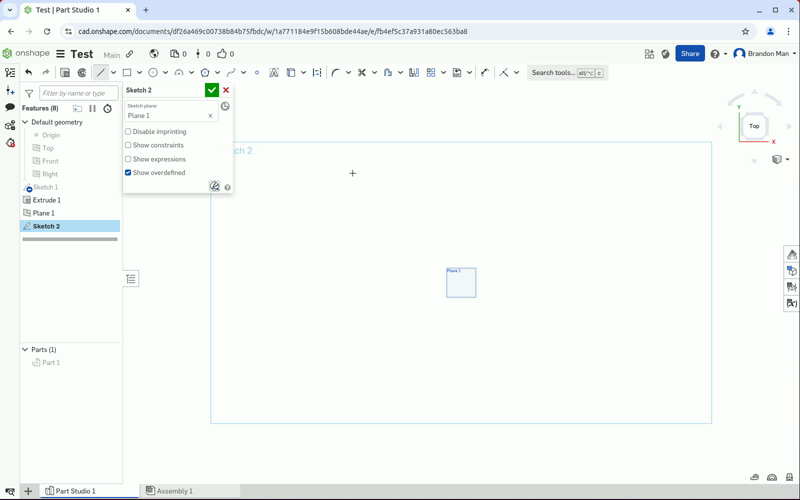
key_up(shift)
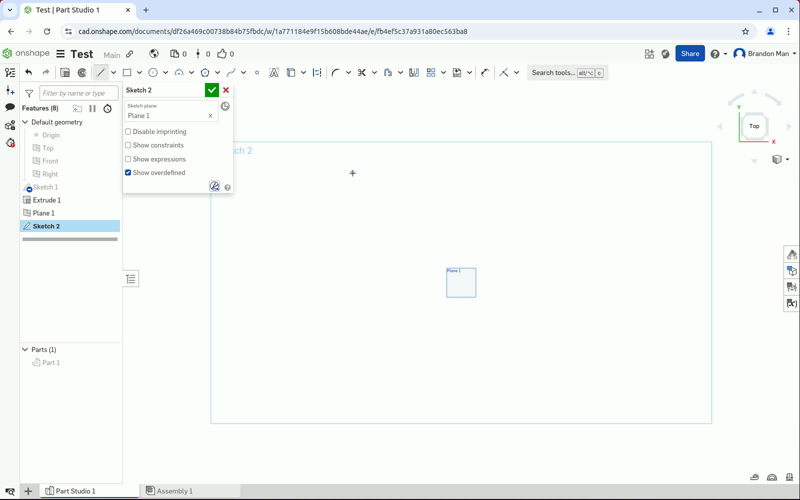
key_down(shift)
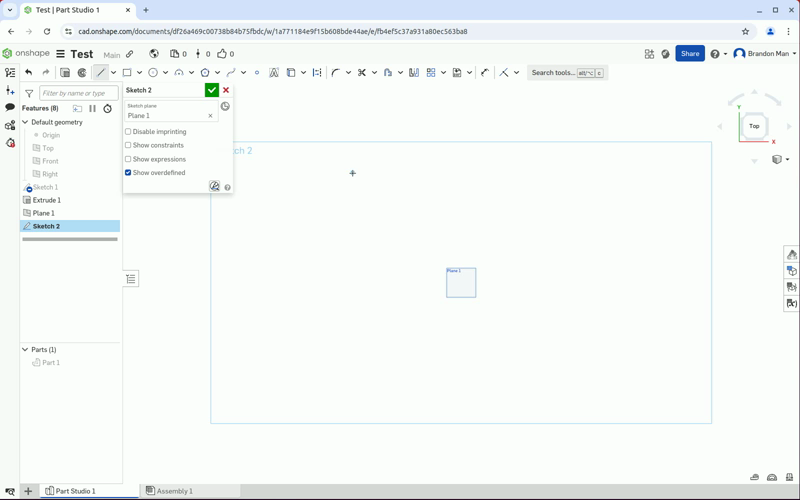
mouse_move(472, 172)
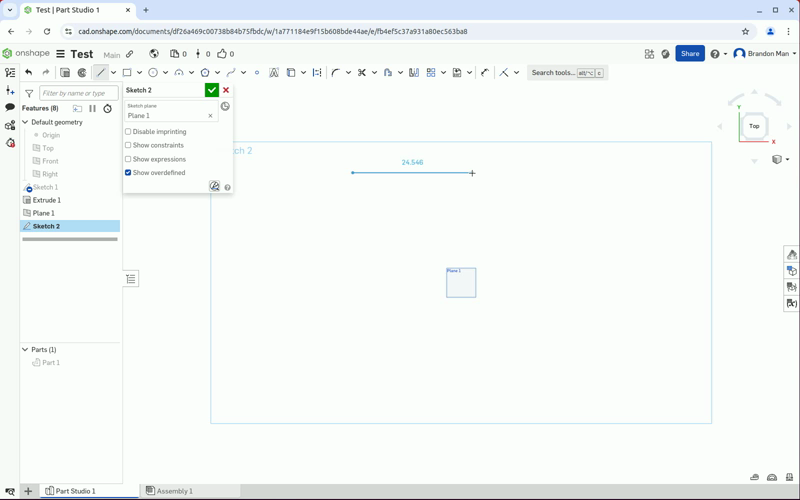
click(472, 172)
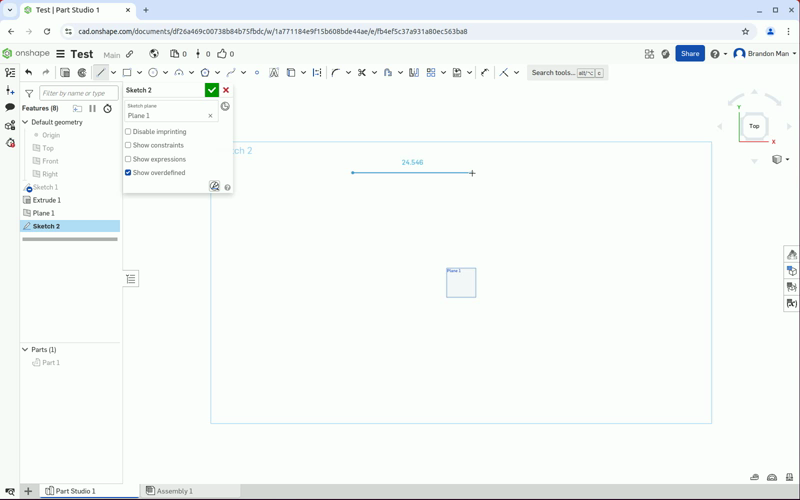
key_up(shift)
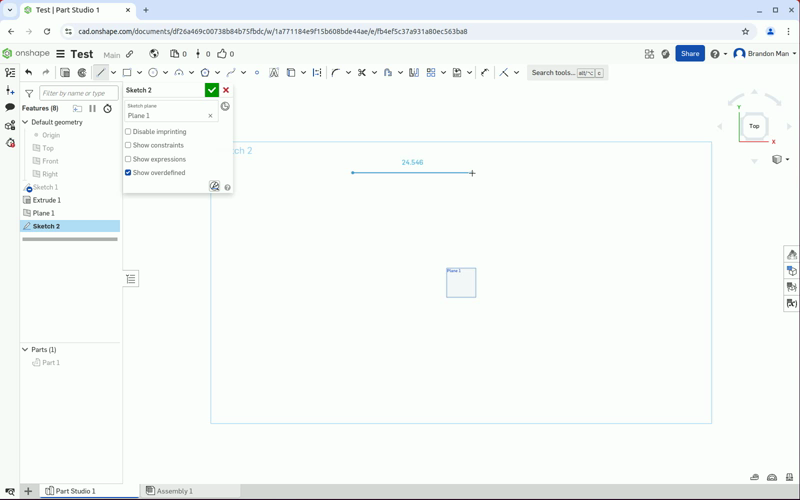
key_down(shift)
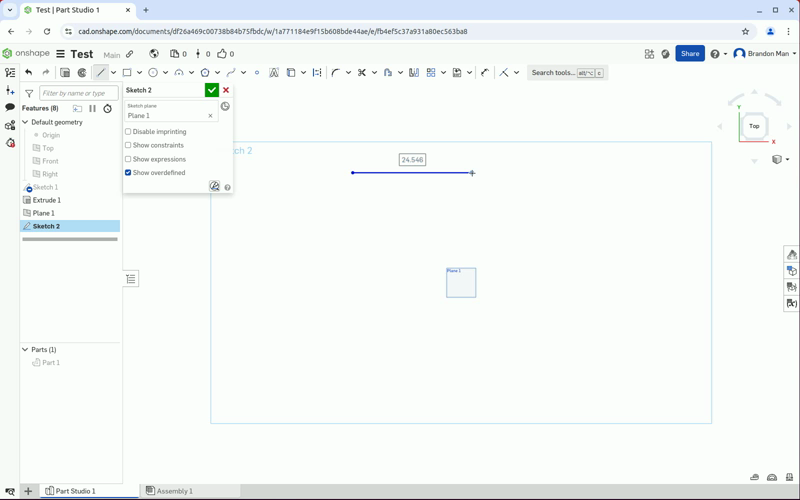
mouse_move(502, 172)
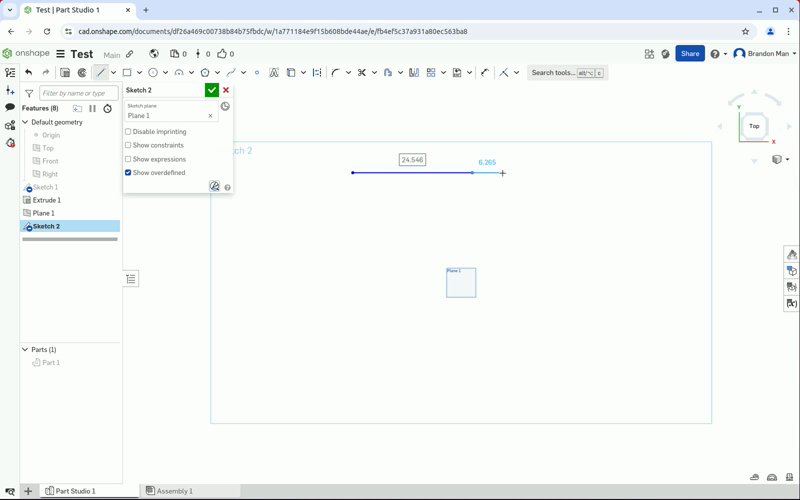
mouse_move(472, 170)
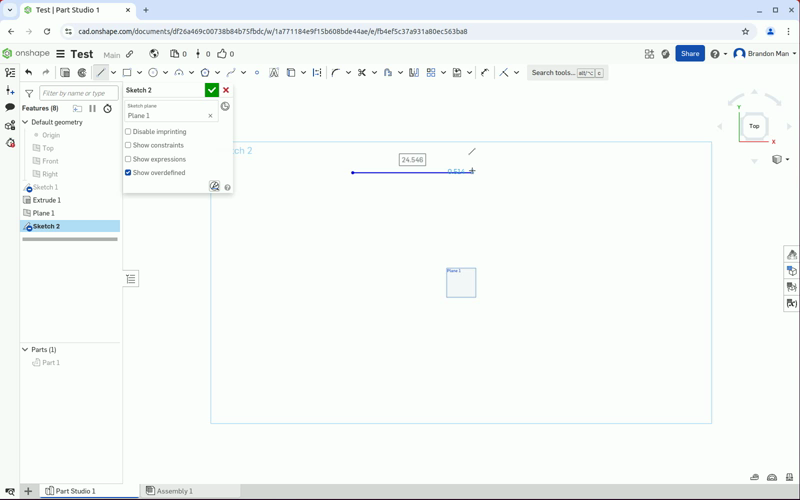
scroll(6)
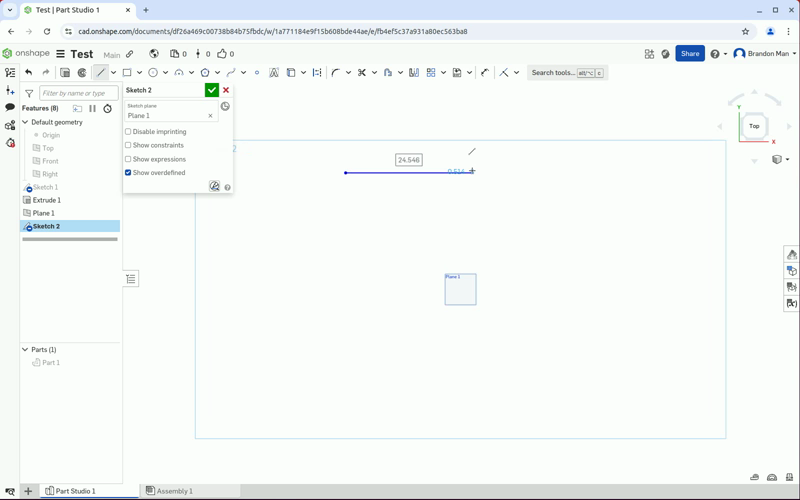
scroll(6)
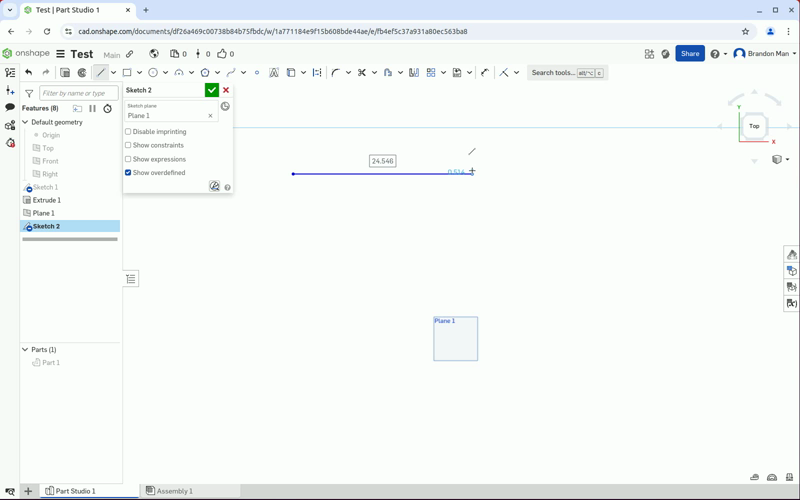
scroll(6)
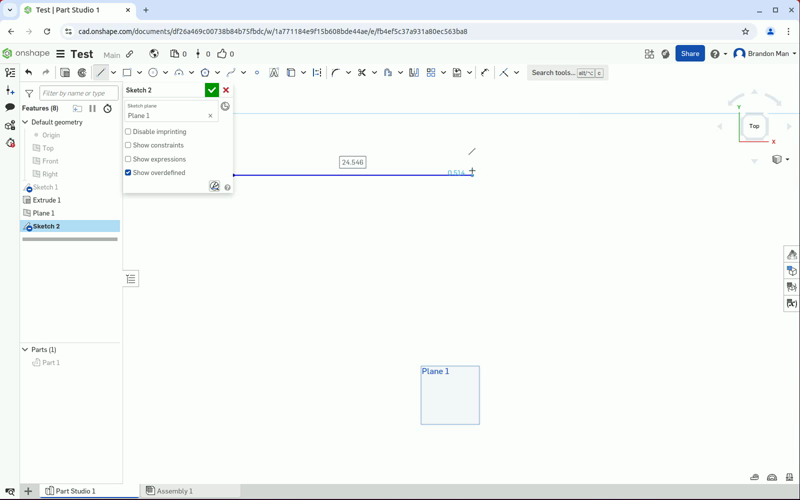
scroll(6)
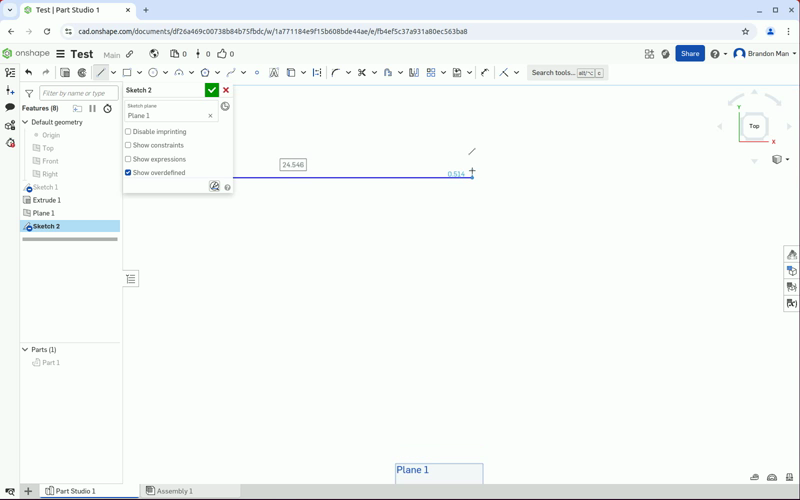
scroll(6)
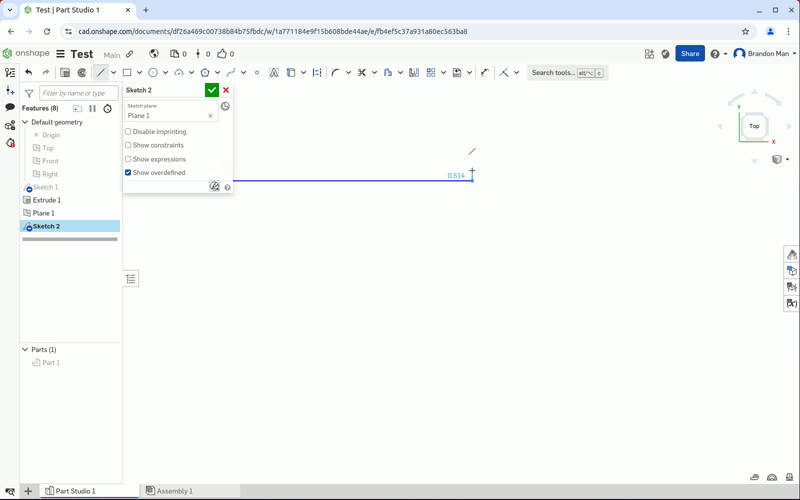
scroll(6)
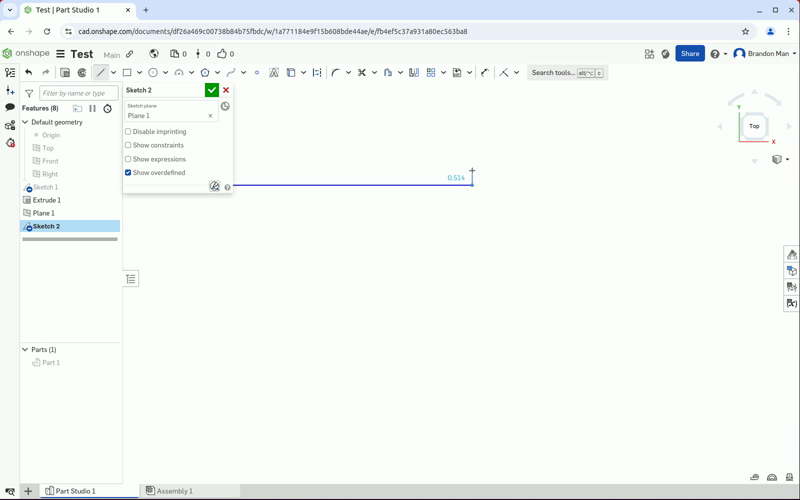
scroll(6)
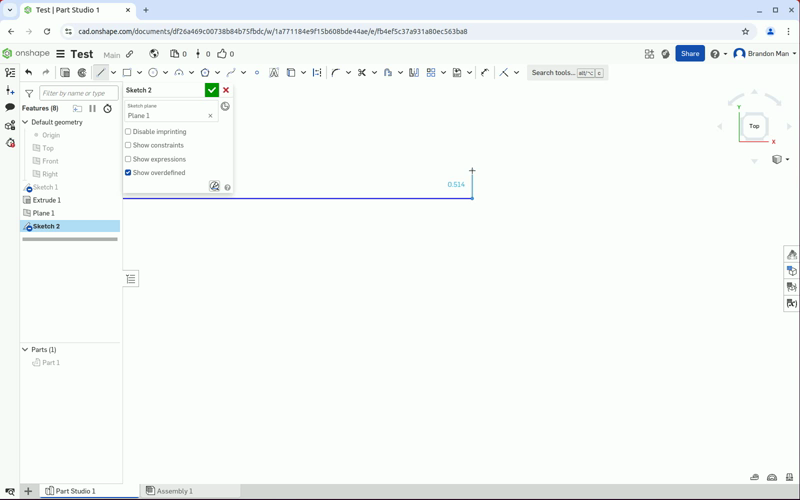
click(472, 170)
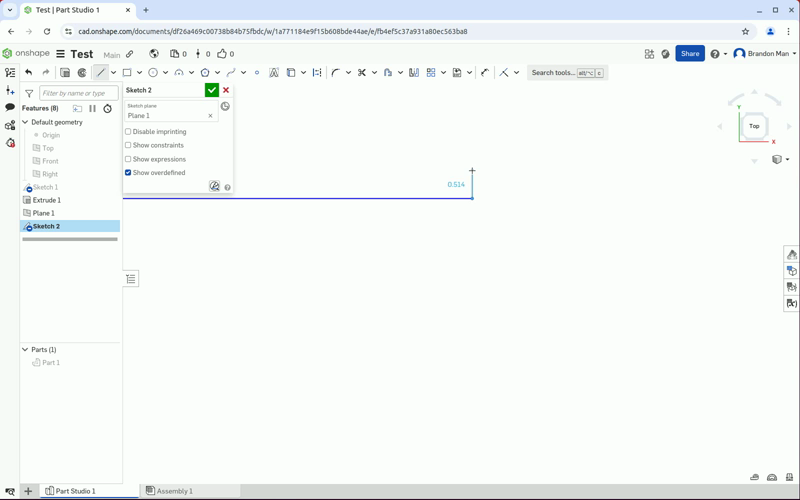
scroll(-6)
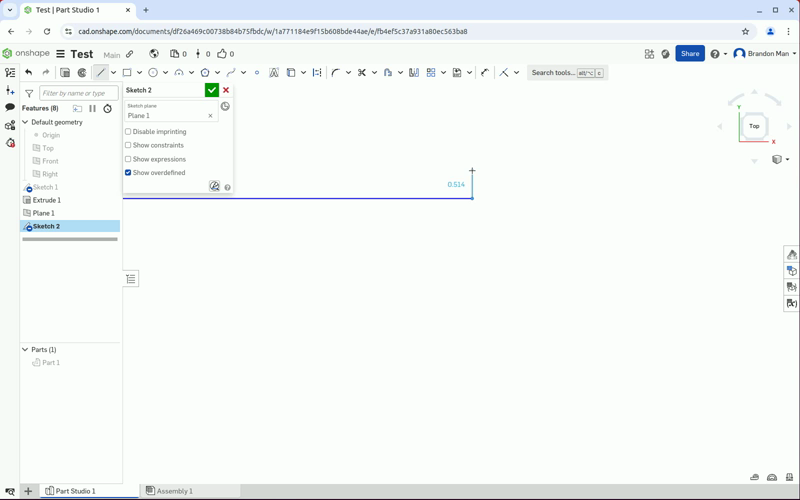
scroll(-6)
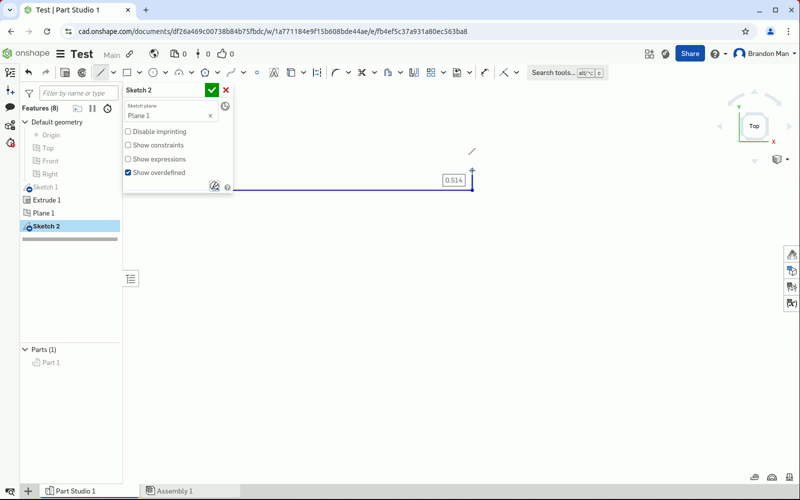
scroll(-6)
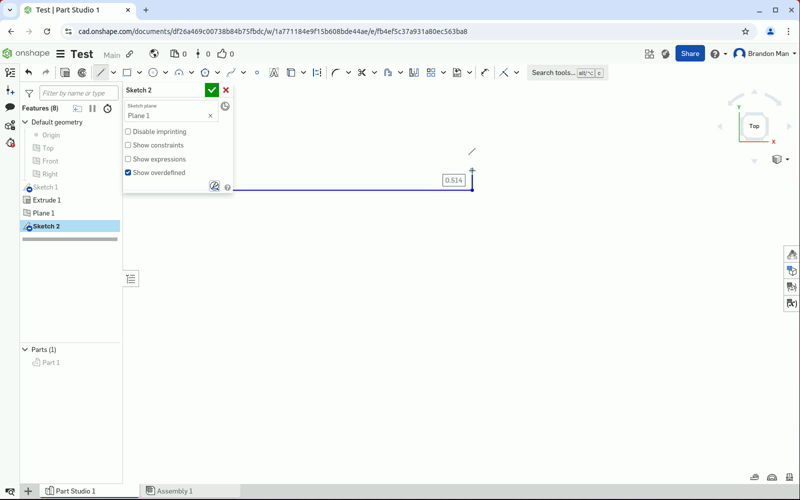
scroll(-6)
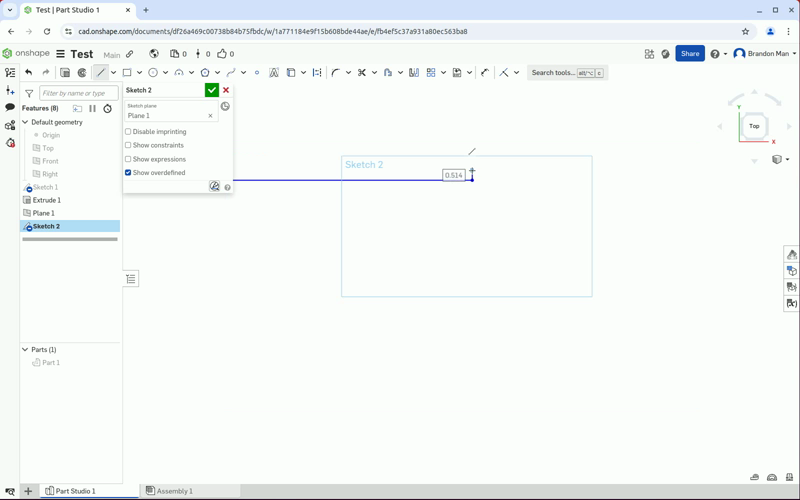
scroll(-6)
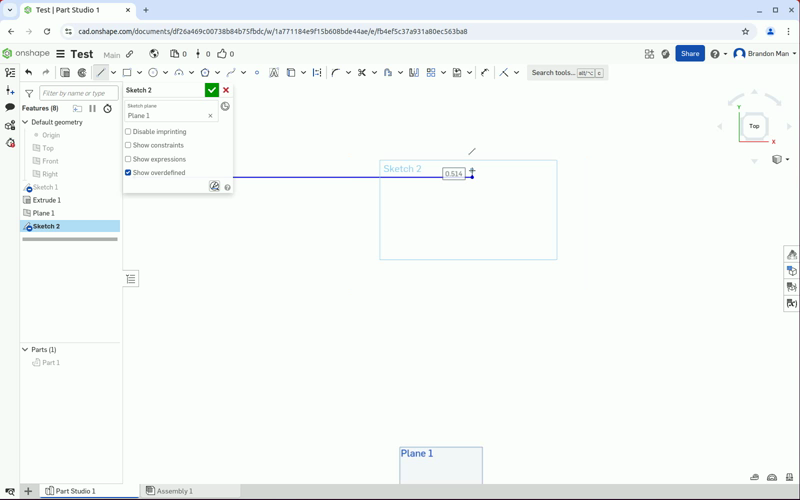
scroll(-6)
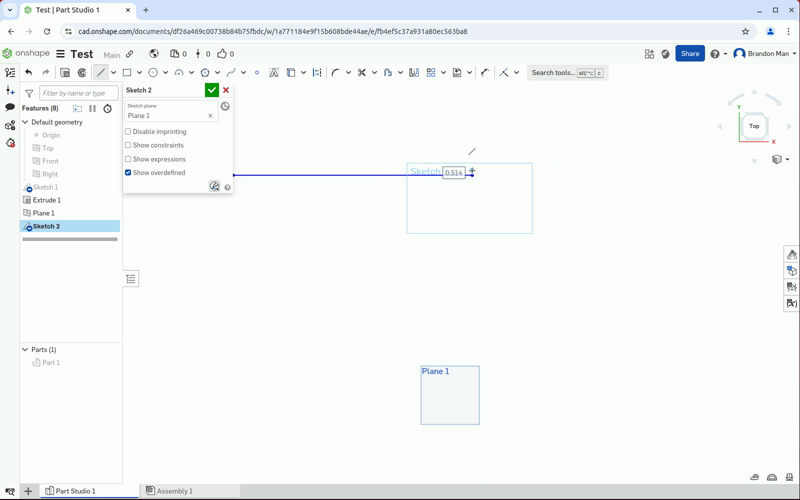
scroll(-6)
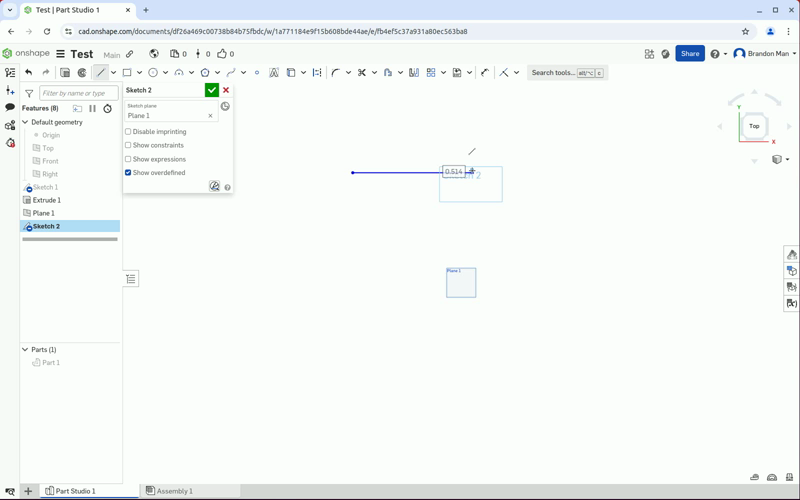
key_up(shift)
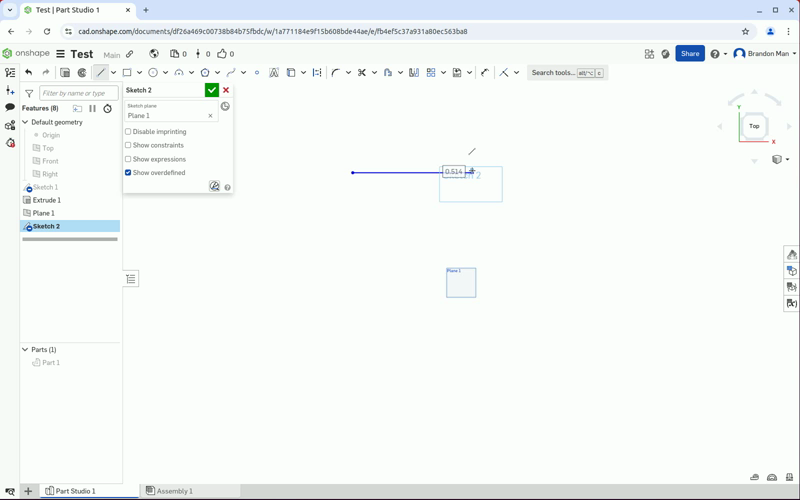
key_down(shift)
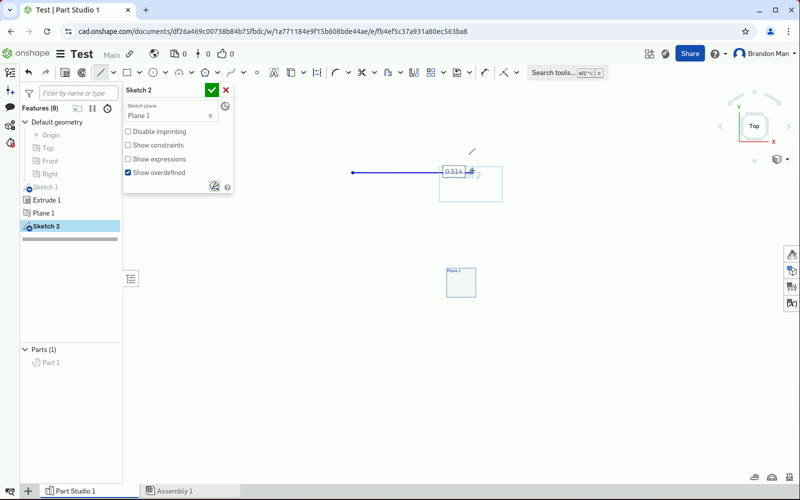
mouse_move(352, 170)
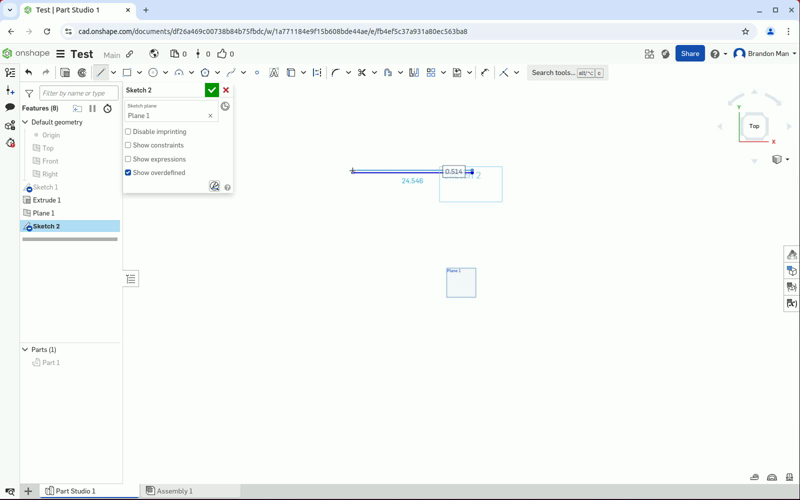
scroll(6)
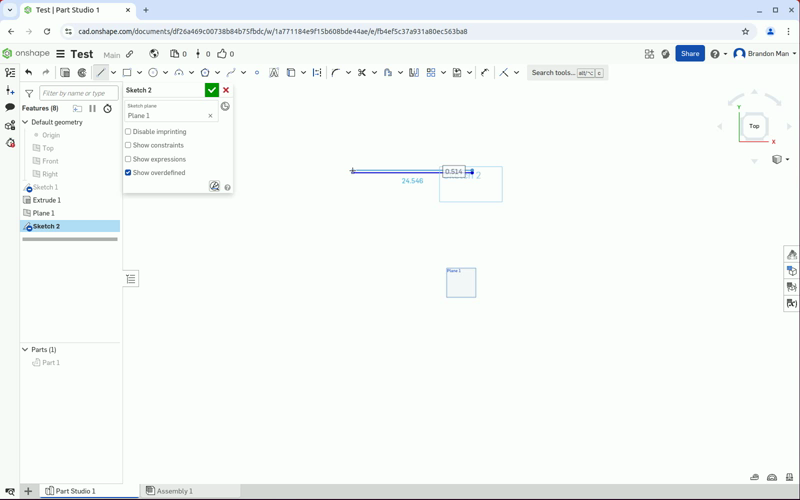
scroll(6)
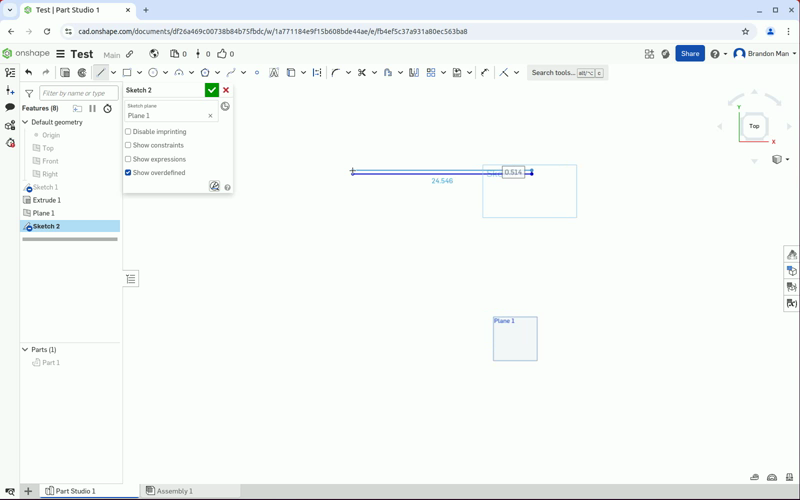
scroll(6)
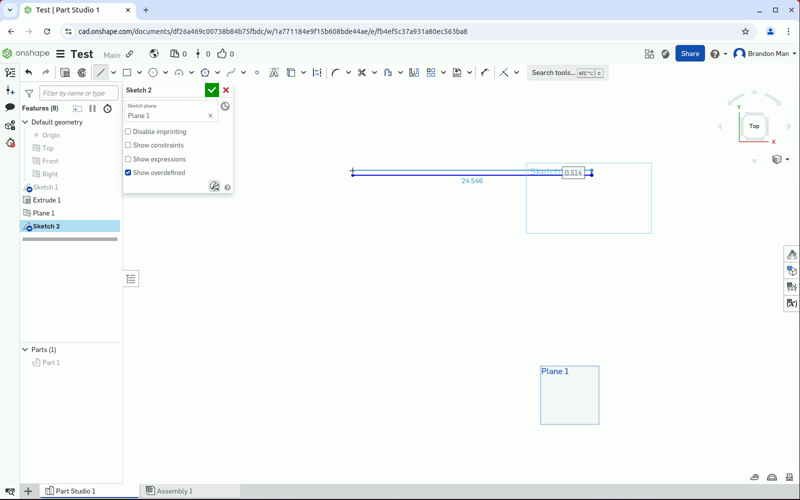
scroll(6)
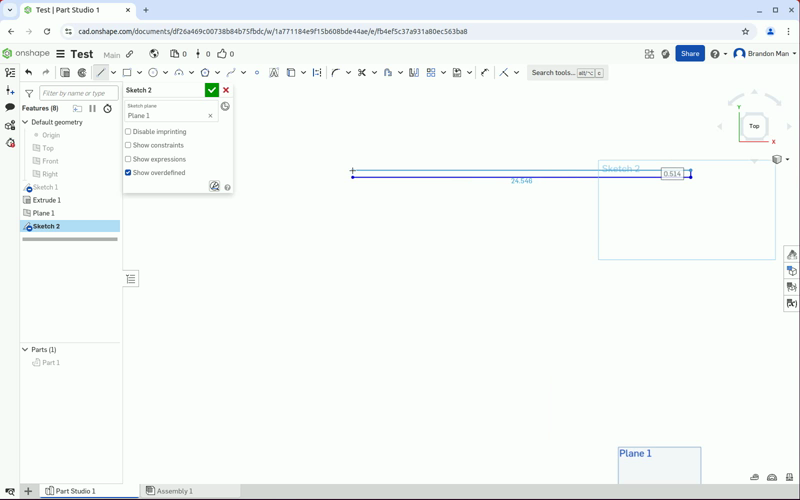
scroll(6)
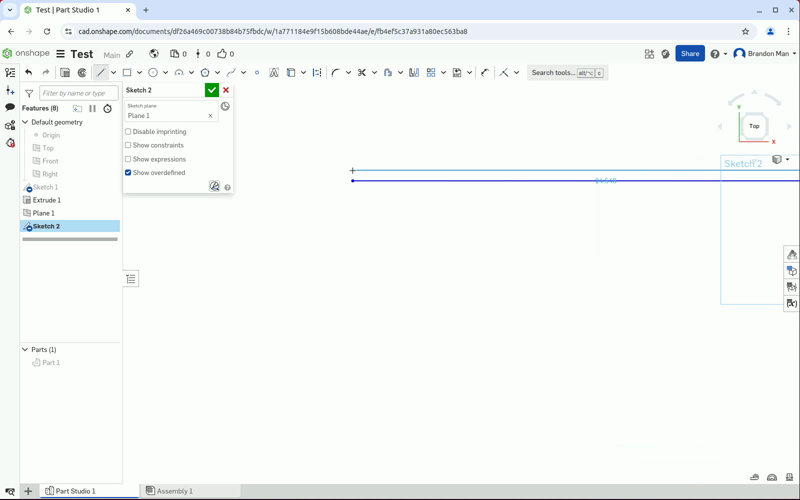
scroll(6)
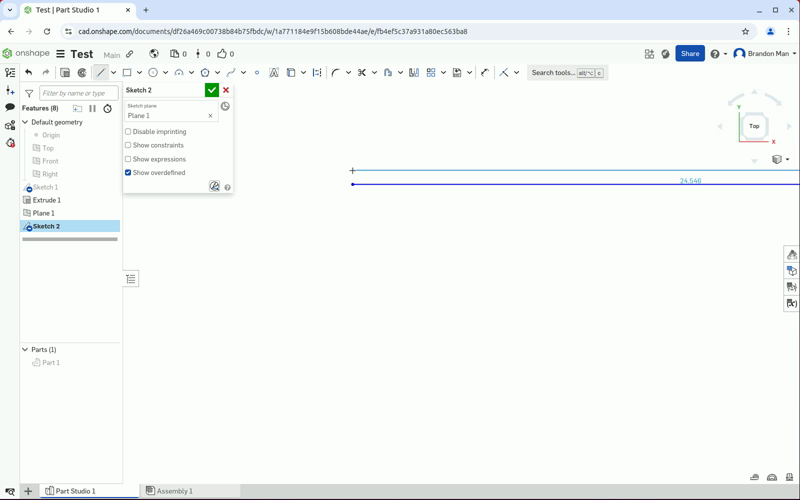
scroll(6)
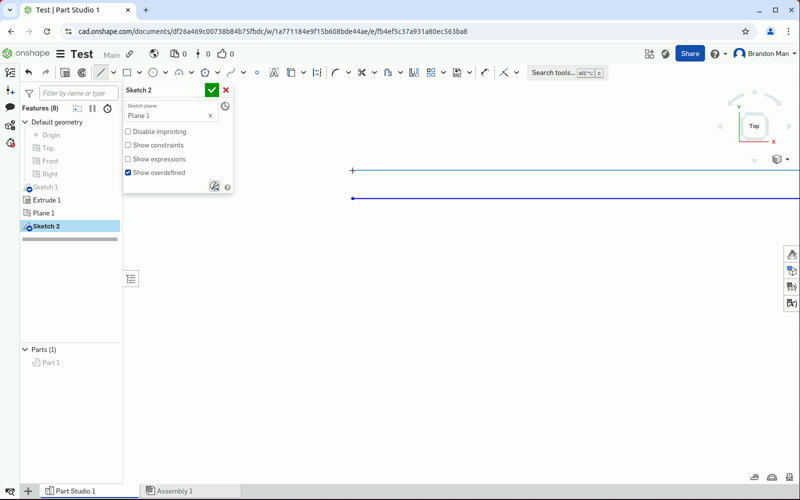
click(352, 170)
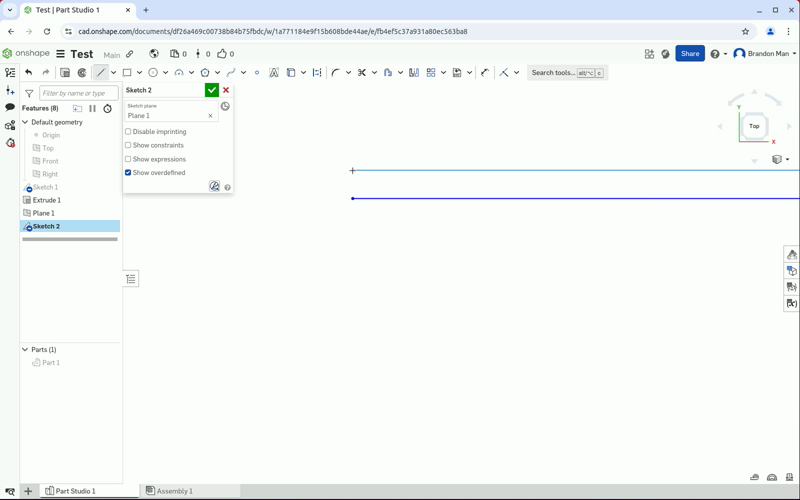
scroll(-6)
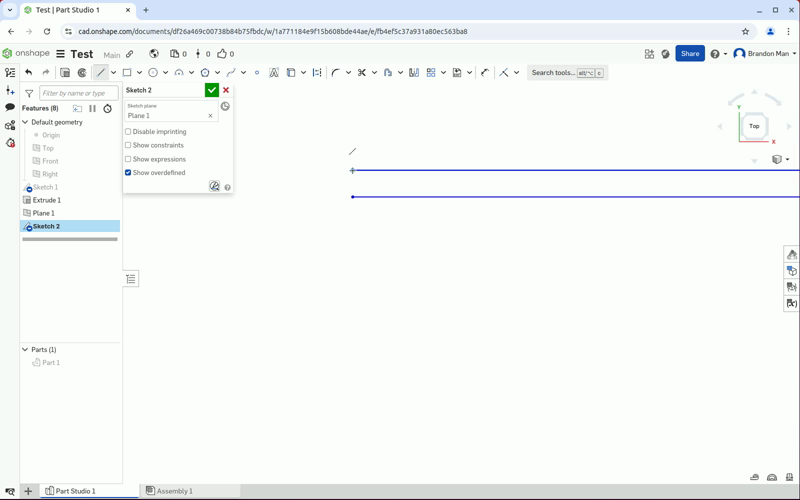
scroll(-6)
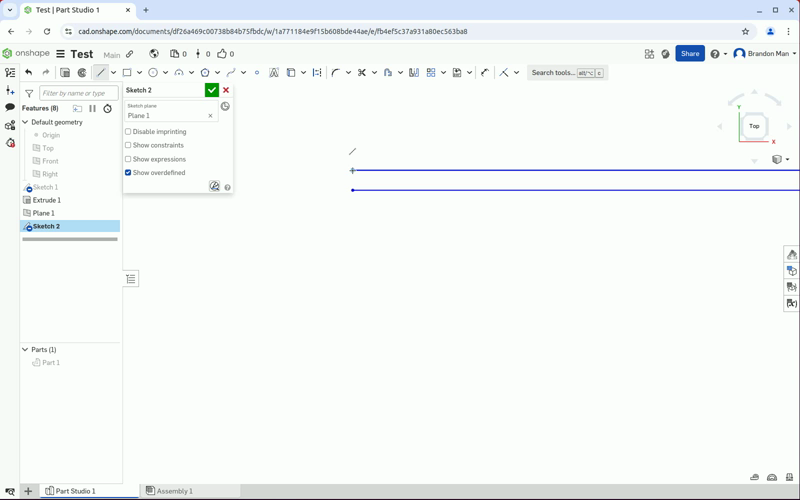
scroll(-6)
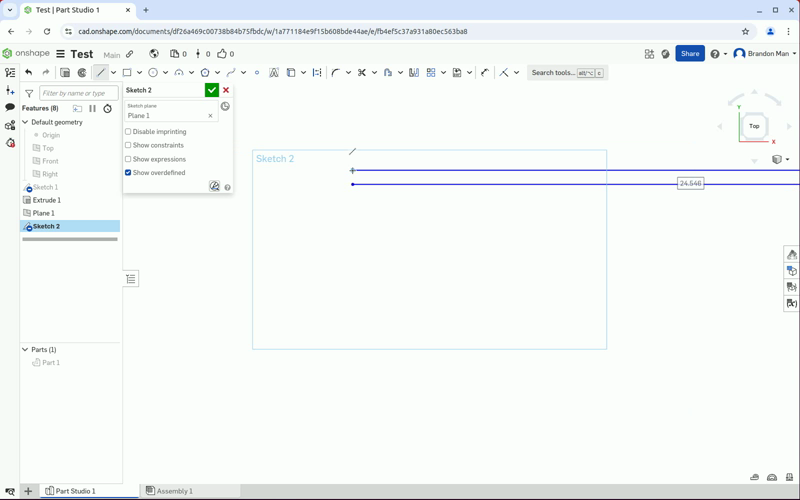
scroll(-6)
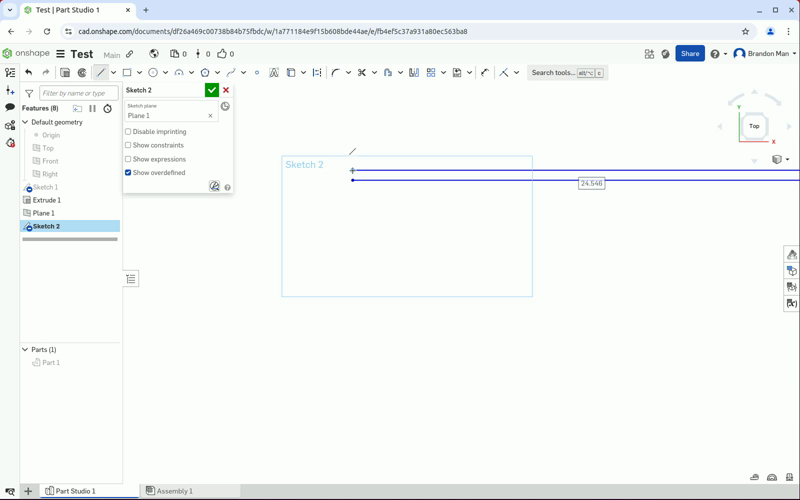
scroll(-6)
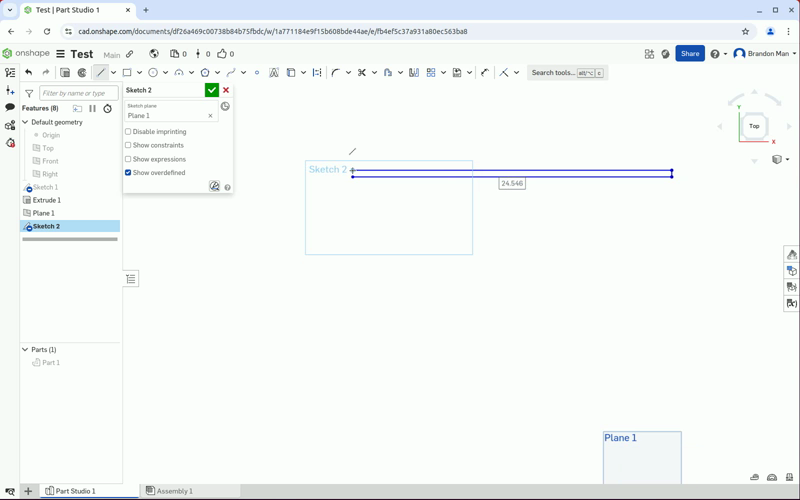
scroll(-6)
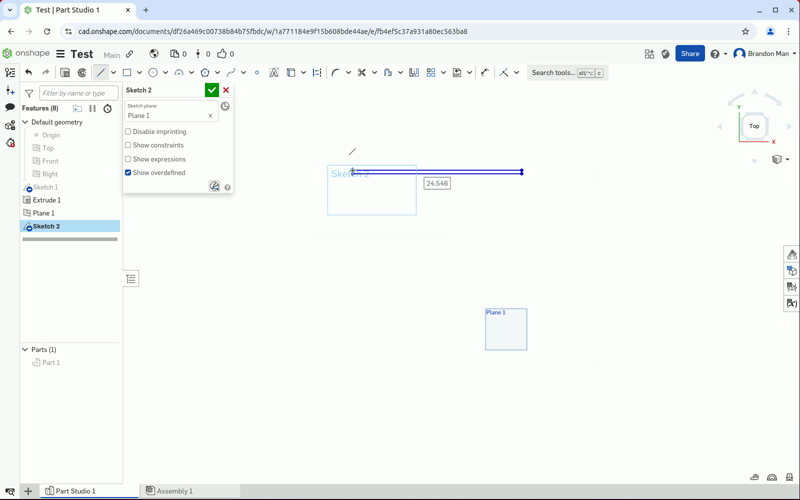
scroll(-6)
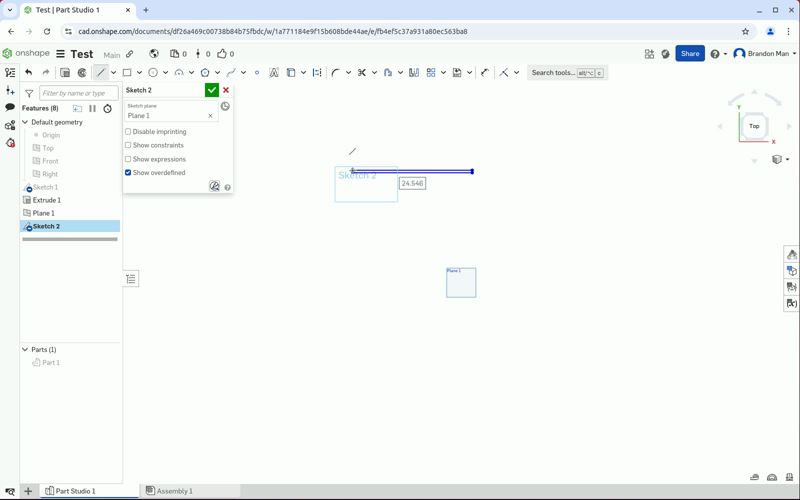
key_up(shift)
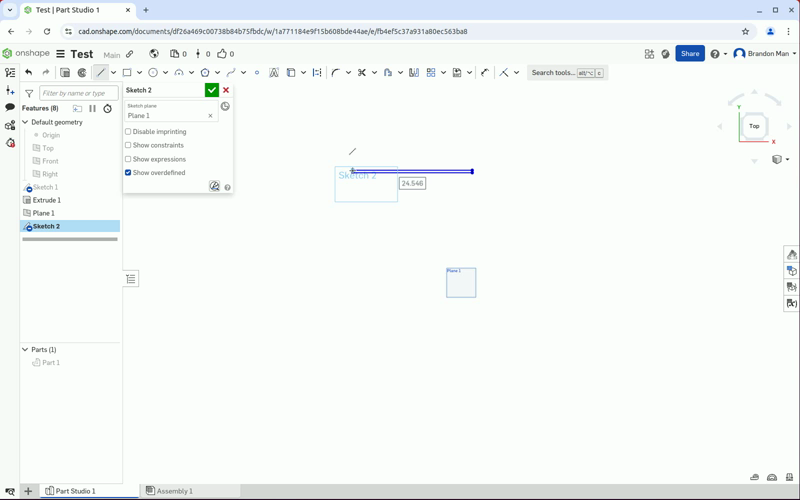
mouse_move(382, 170)
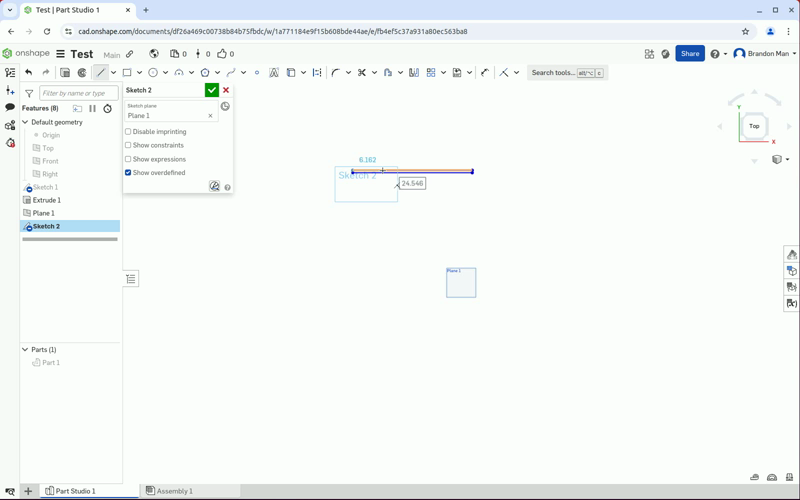
key_down(shift)
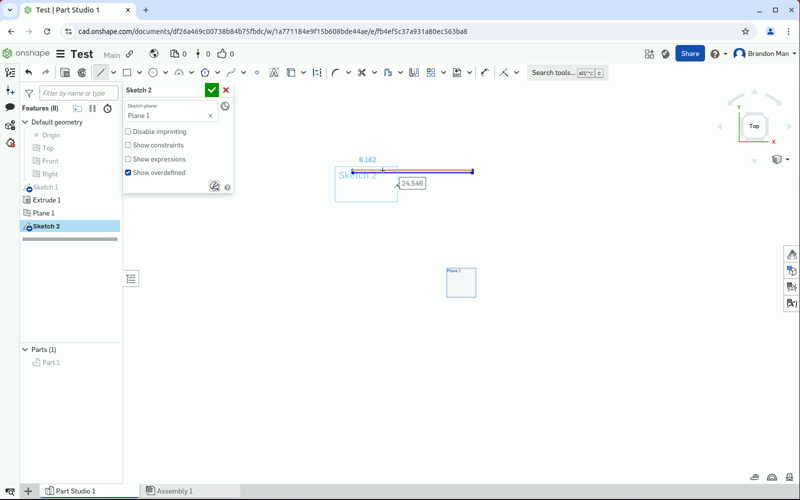
mouse_move(352, 172)
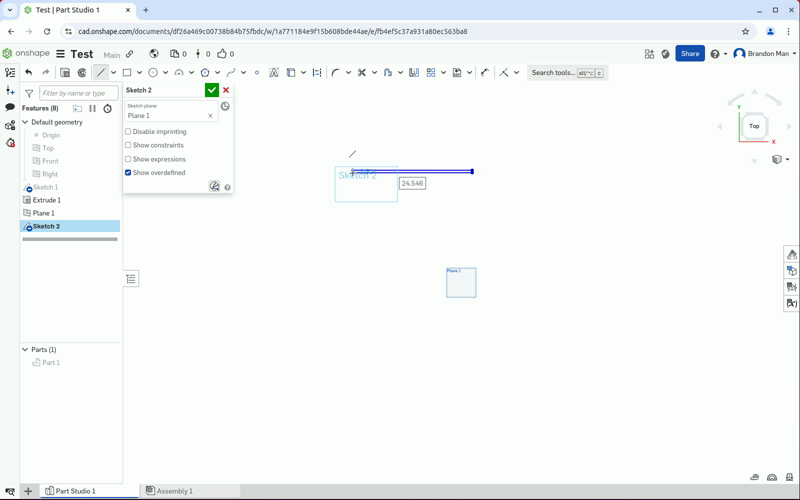
scroll(6)
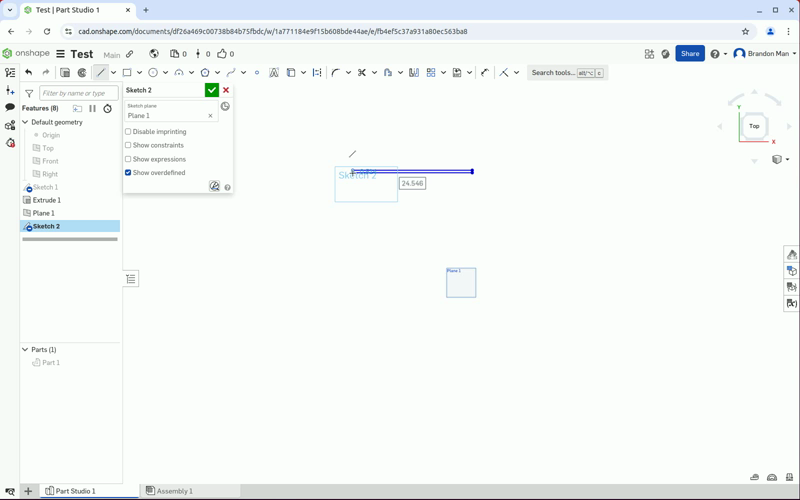
scroll(6)
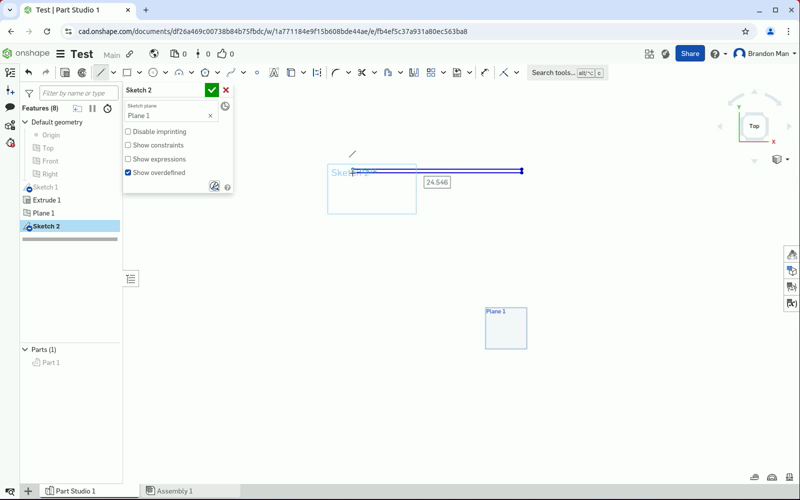
scroll(6)
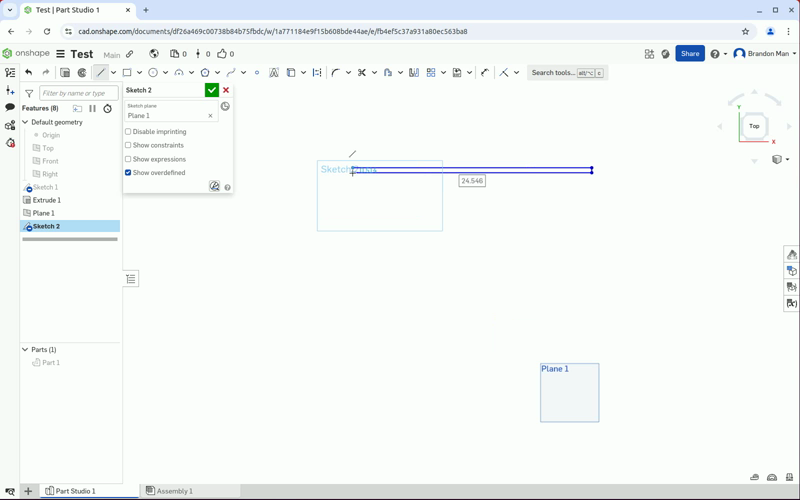
scroll(6)
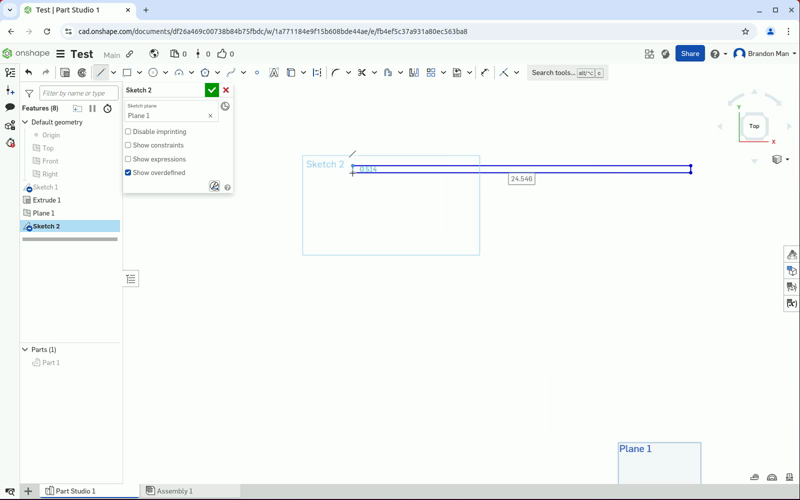
scroll(6)
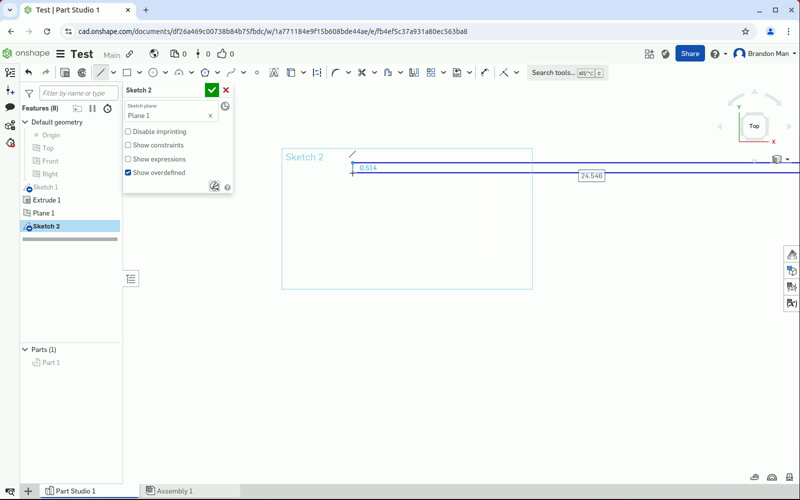
scroll(6)
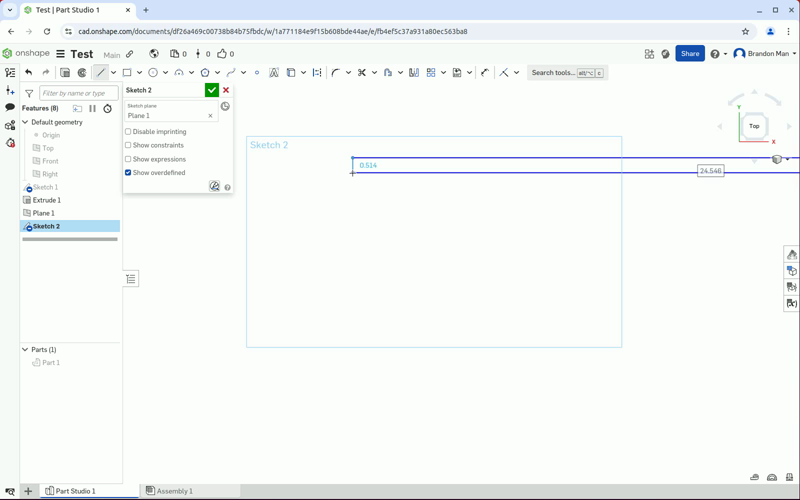
scroll(6)
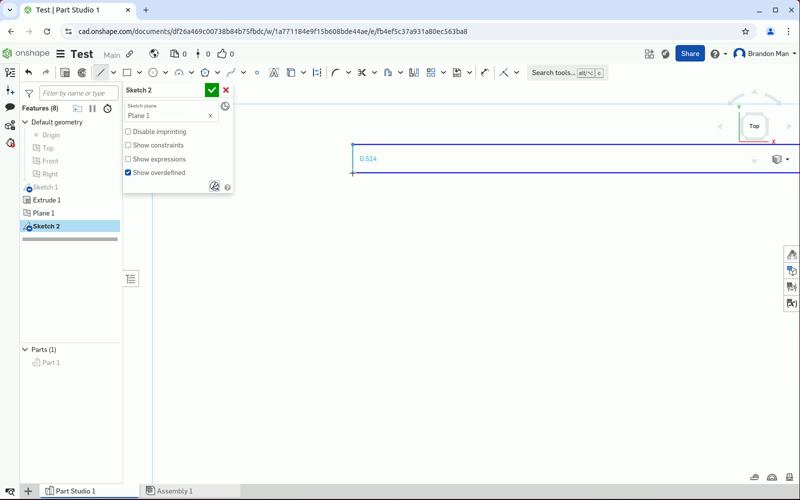
key_up(shift)
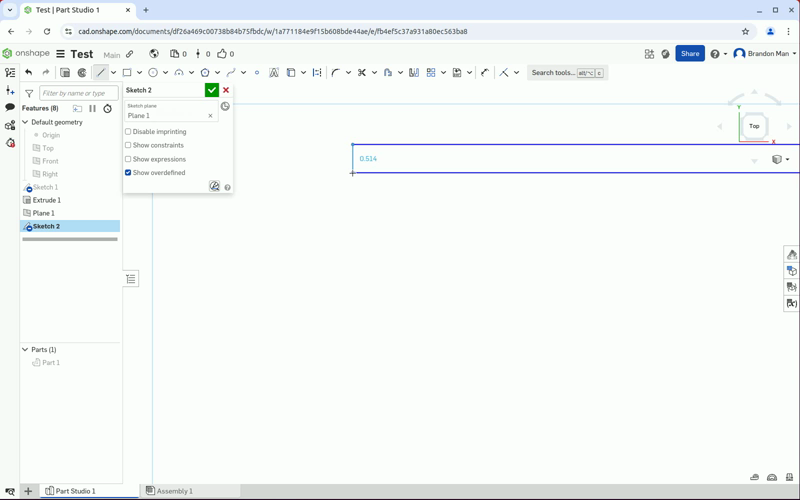
click(352, 172)
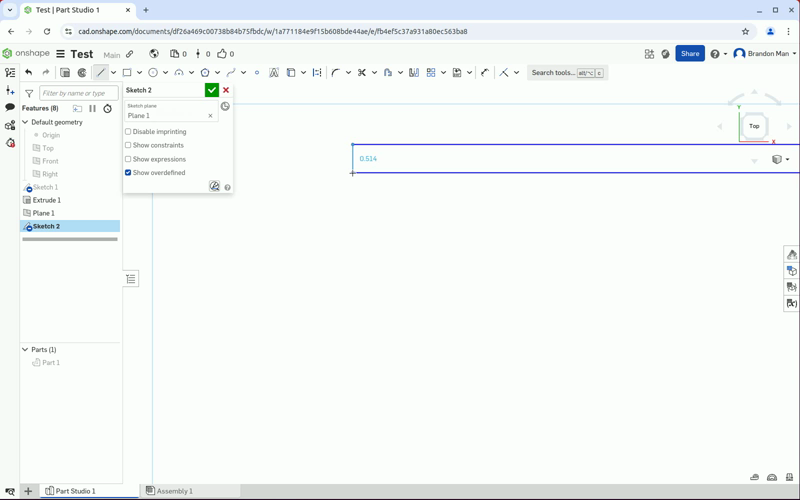
scroll(-6)
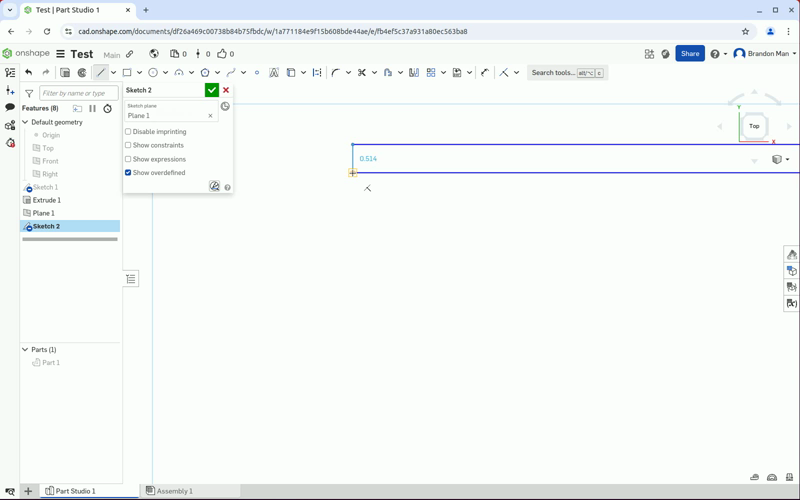
scroll(-6)
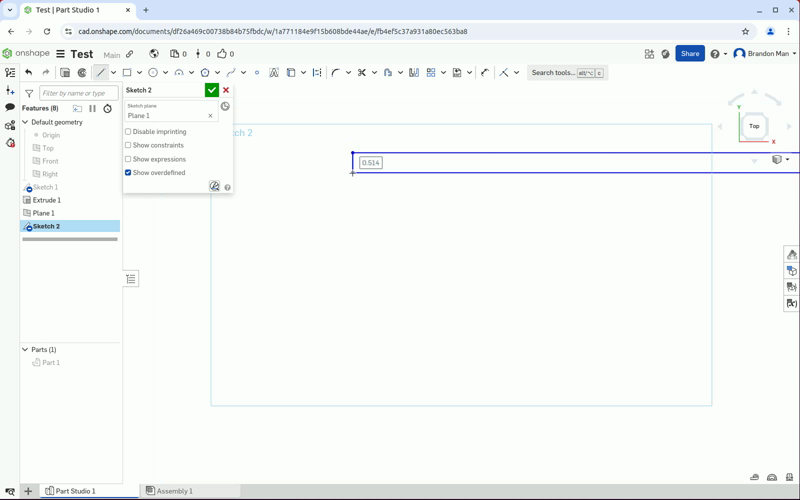
scroll(-6)
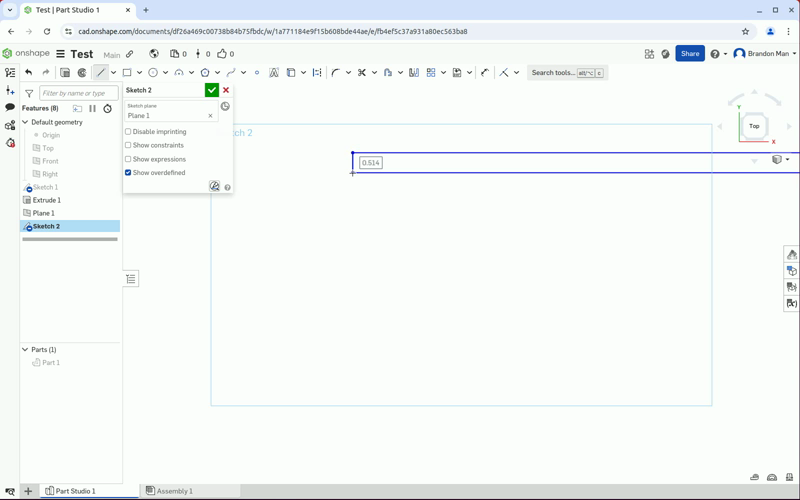
scroll(-6)
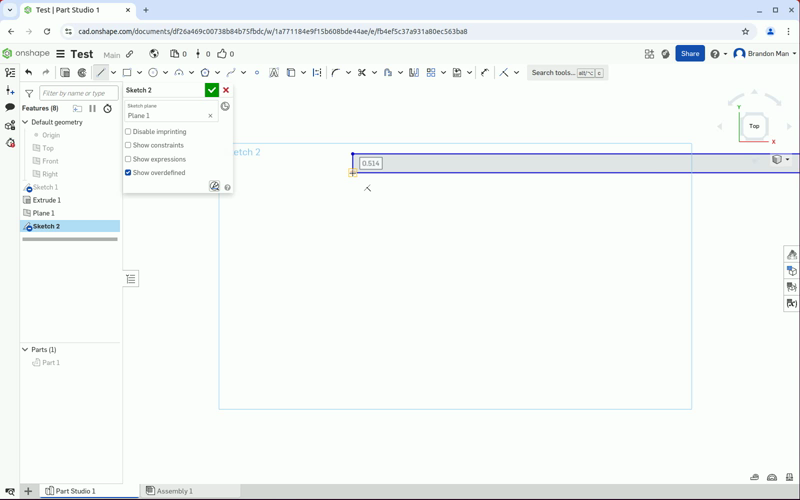
scroll(-6)
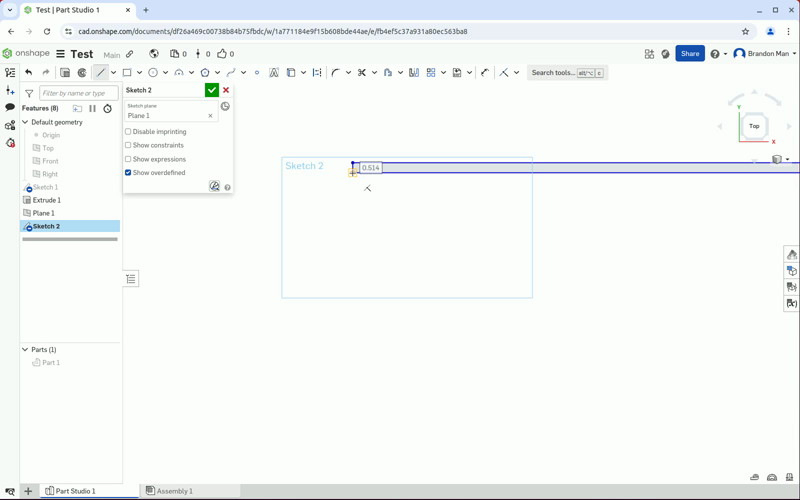
scroll(-6)
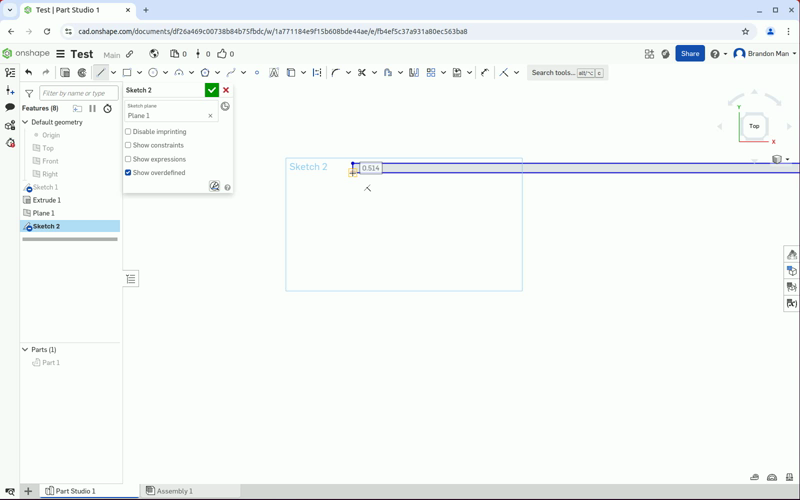
scroll(-6)
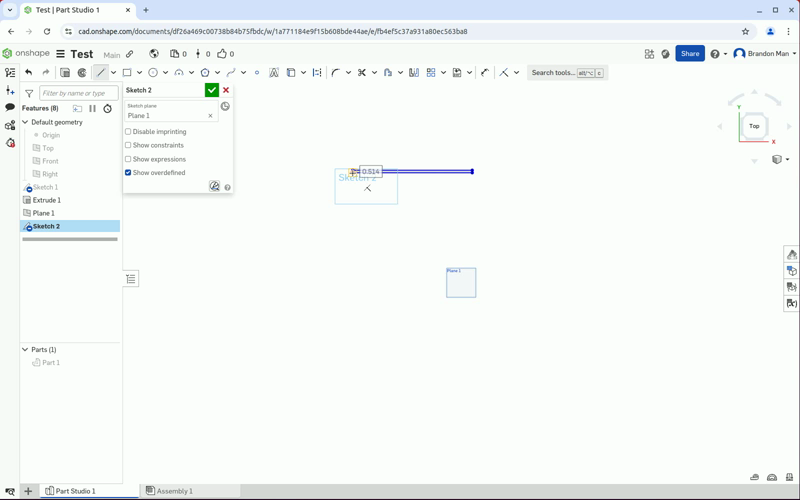
key(esc)
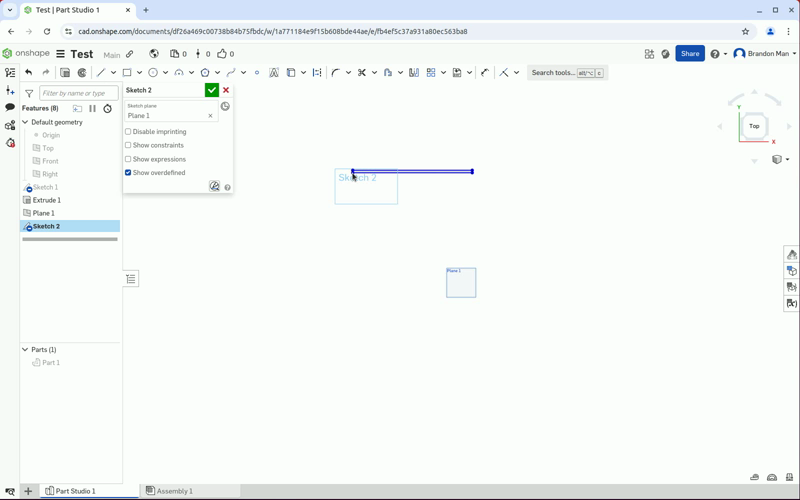
mouse_move(415, 171)
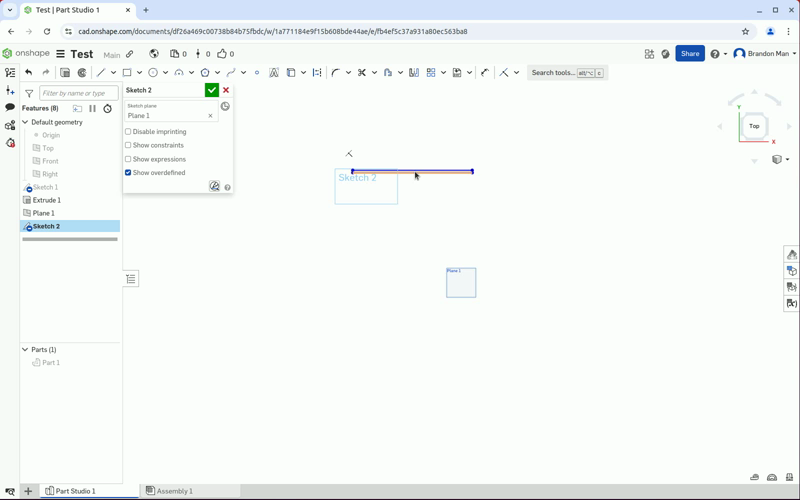
scroll(6)
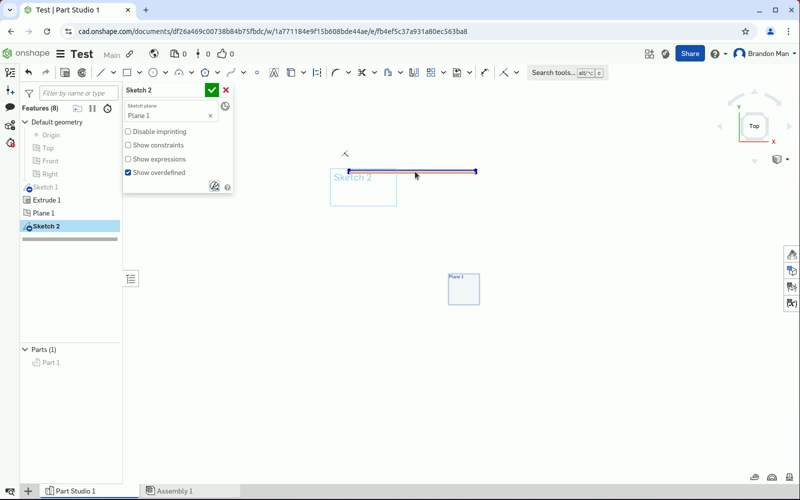
scroll(6)
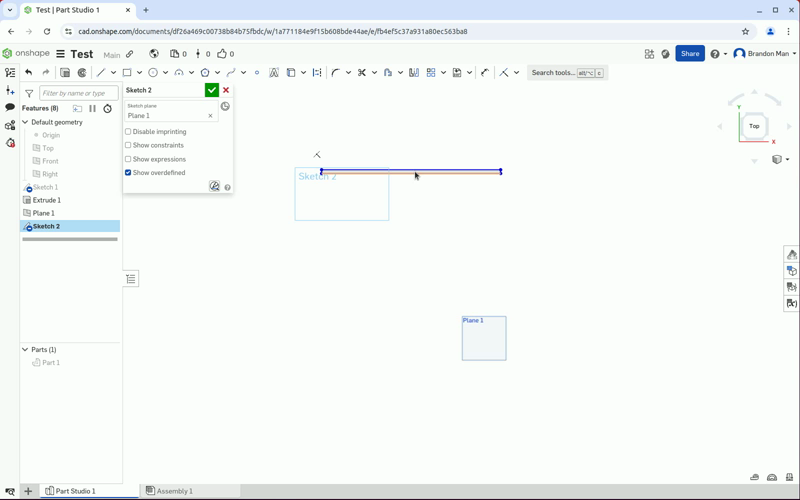
scroll(6)
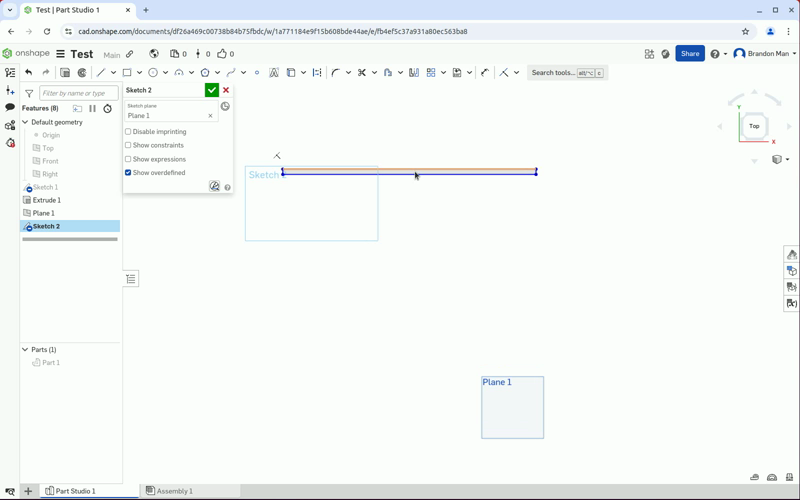
scroll(6)
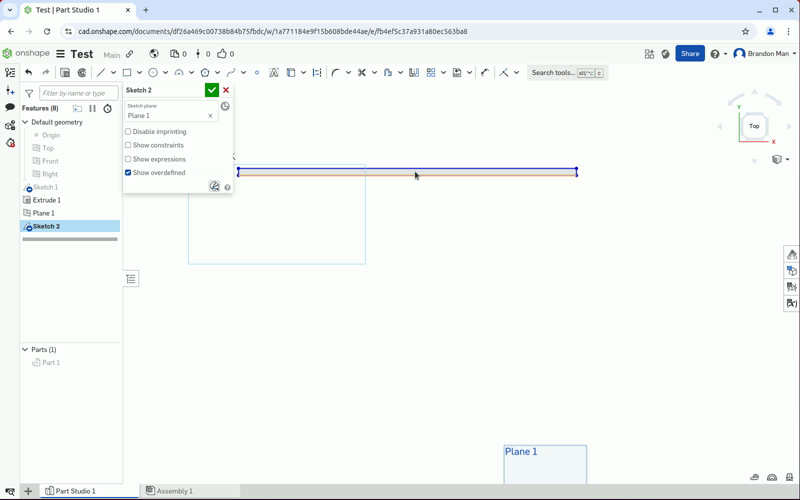
scroll(6)
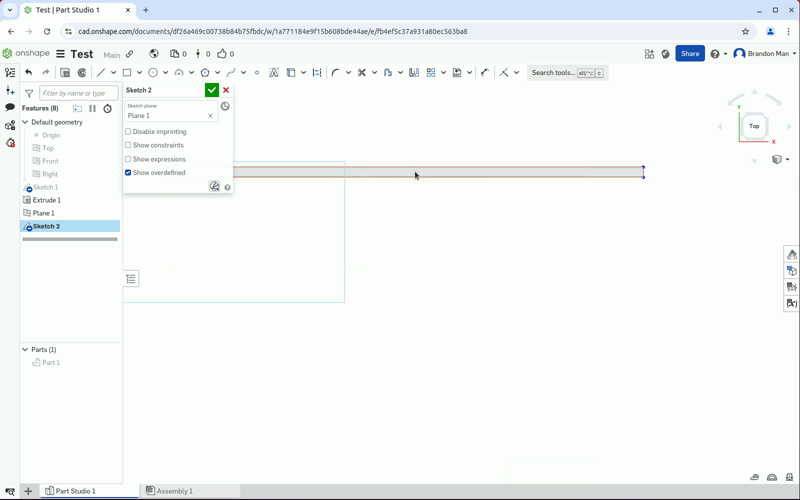
scroll(6)
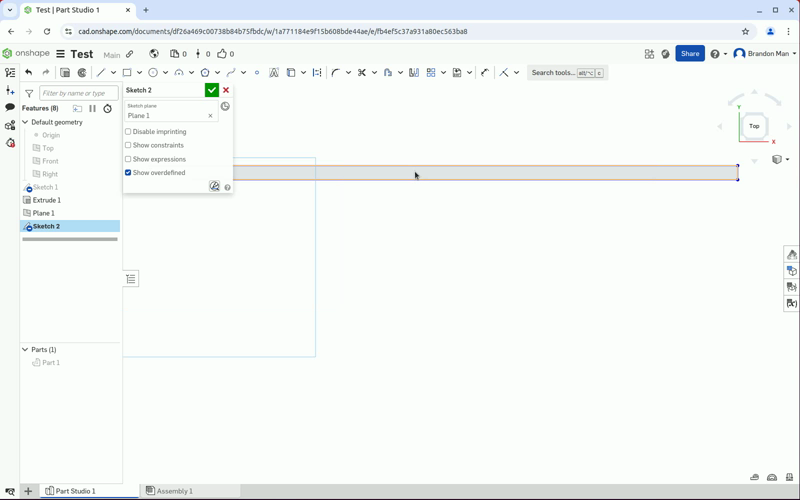
scroll(6)
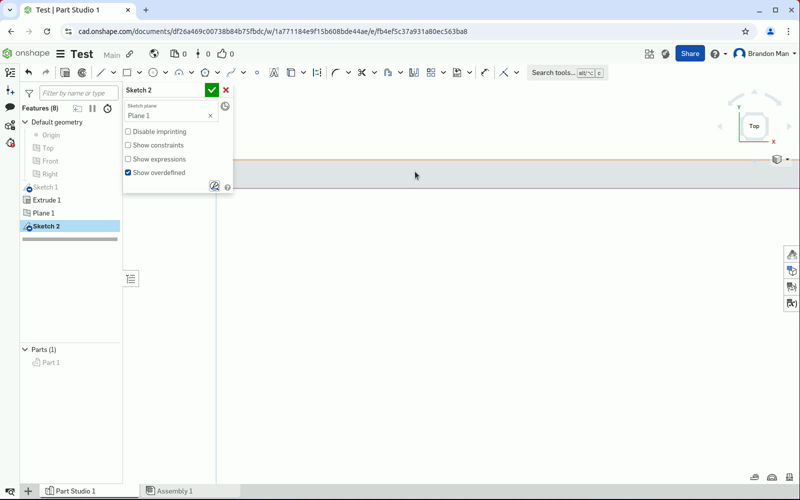
click(415, 171)
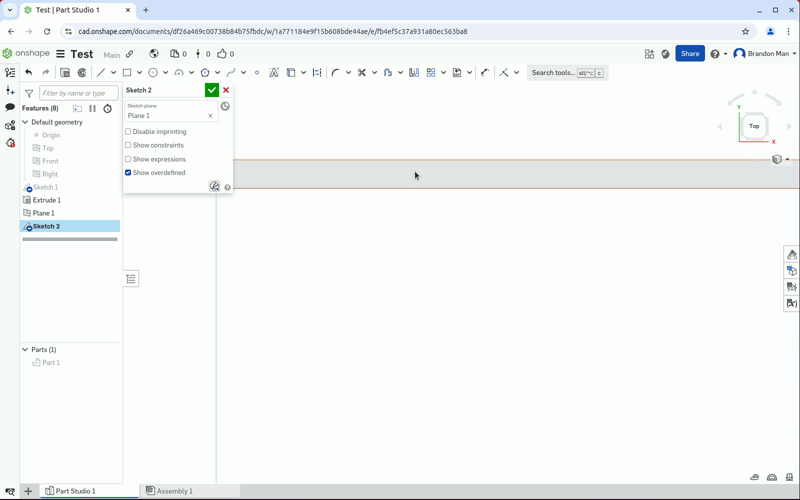
scroll(-6)
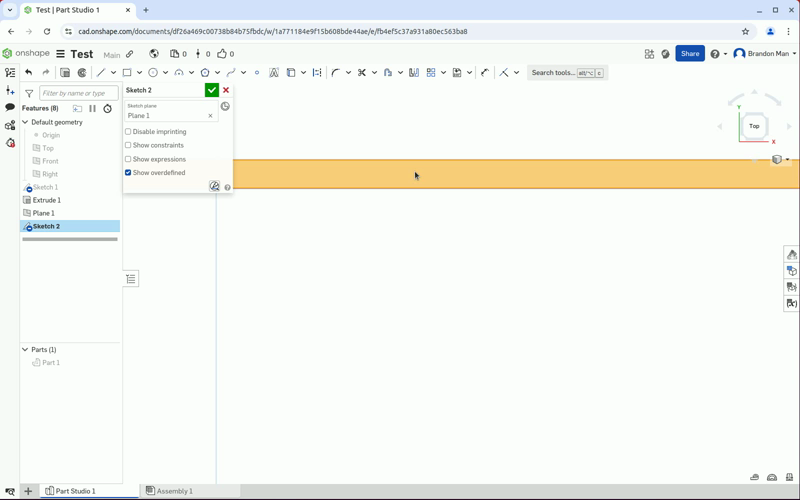
scroll(-6)
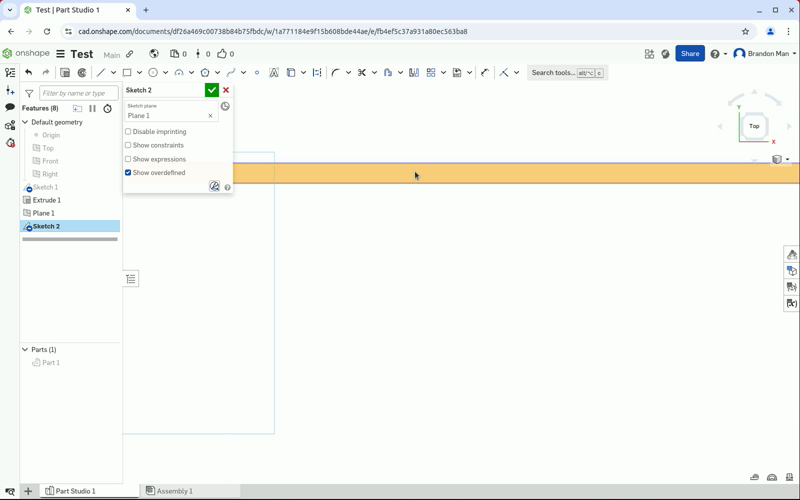
scroll(-6)
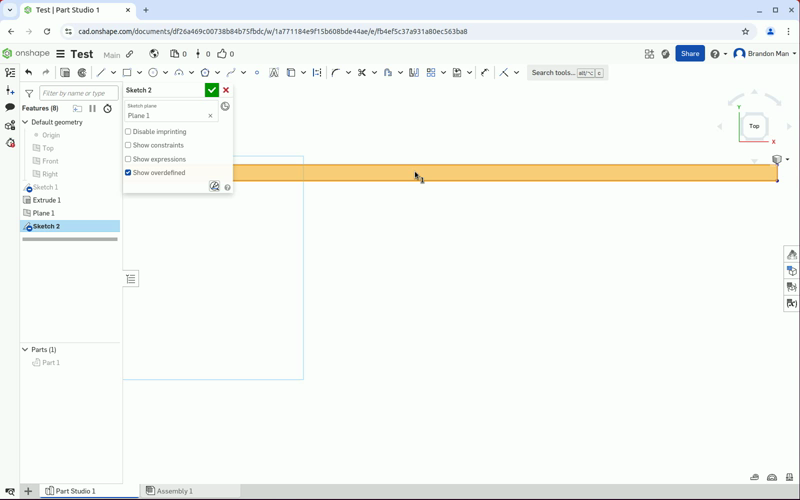
scroll(-6)
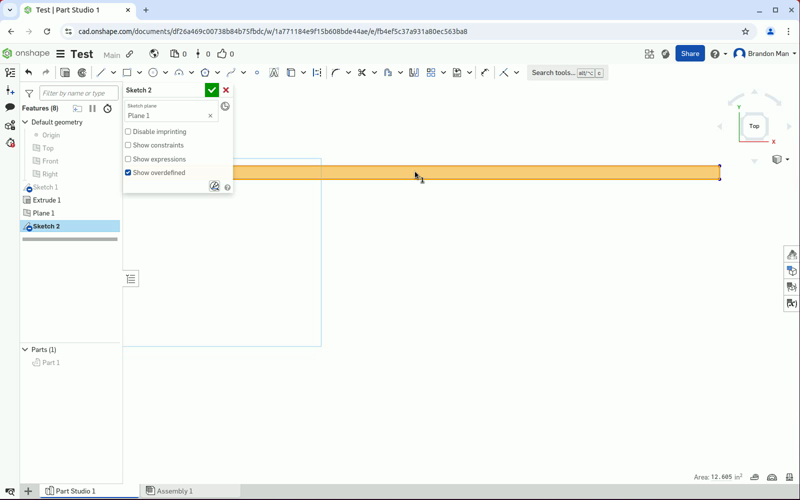
scroll(-6)
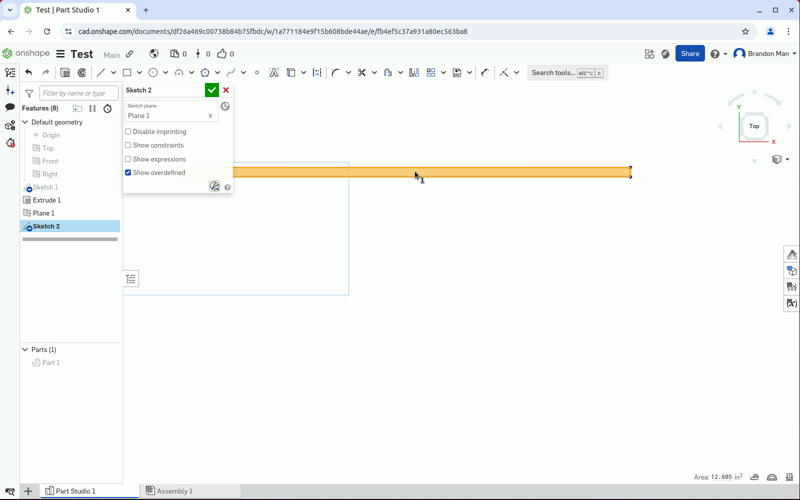
scroll(-6)
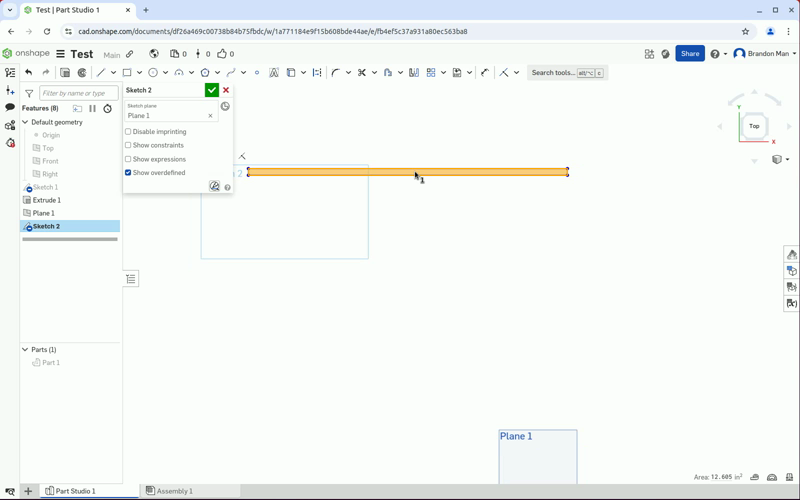
scroll(-6)
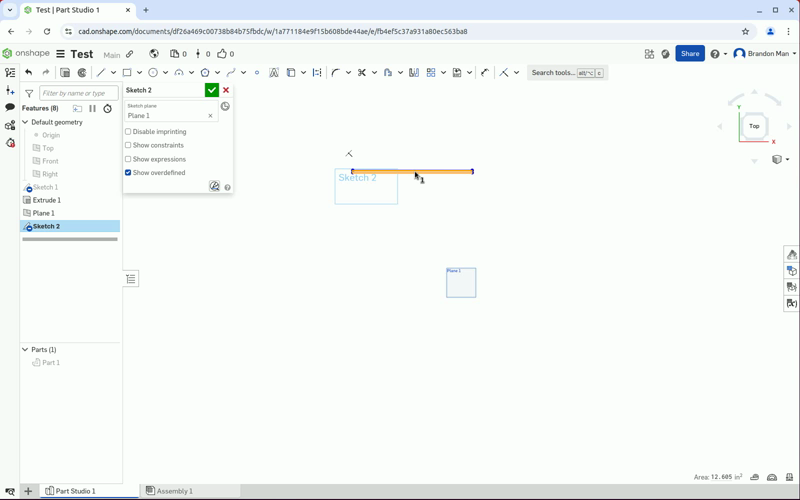
mouse_move(73, 352)
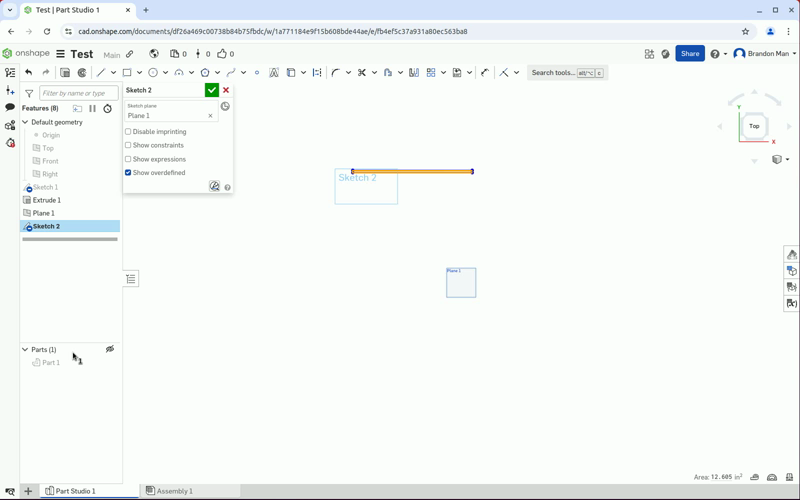
key(shift+y)
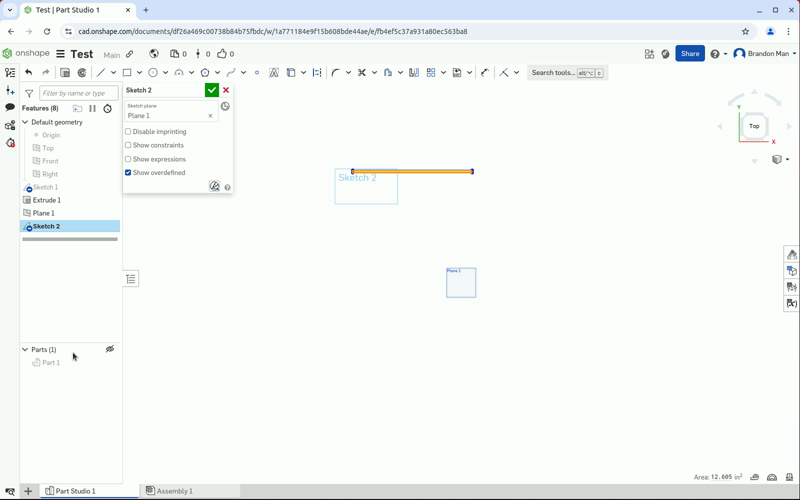
key(shift+e)
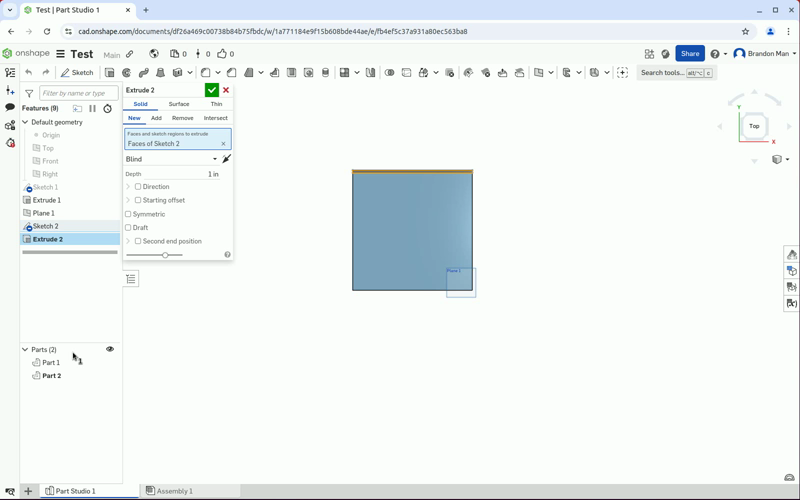
mouse_move(143, 106)
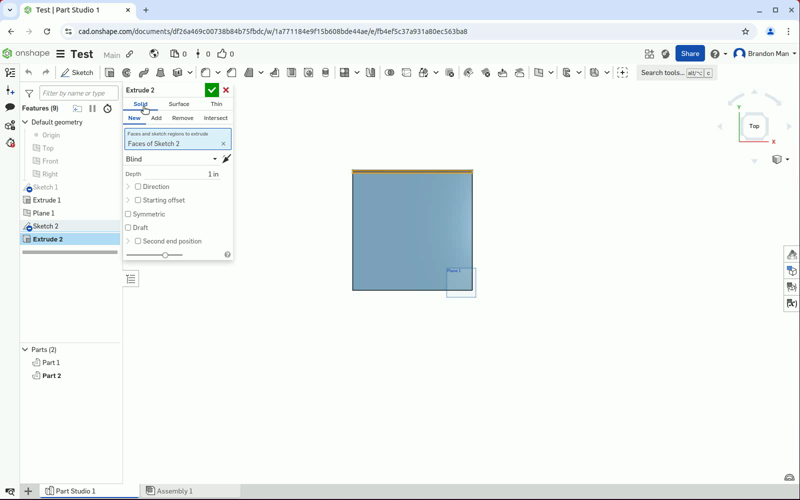
click(143, 106)
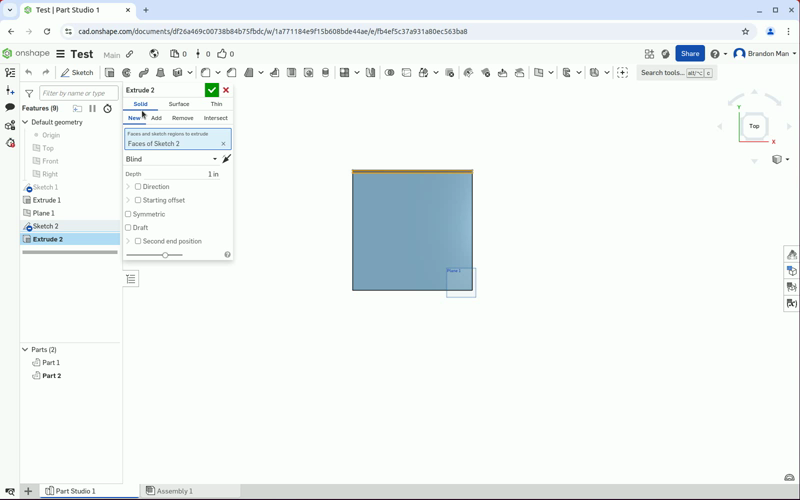
mouse_move(137, 120)
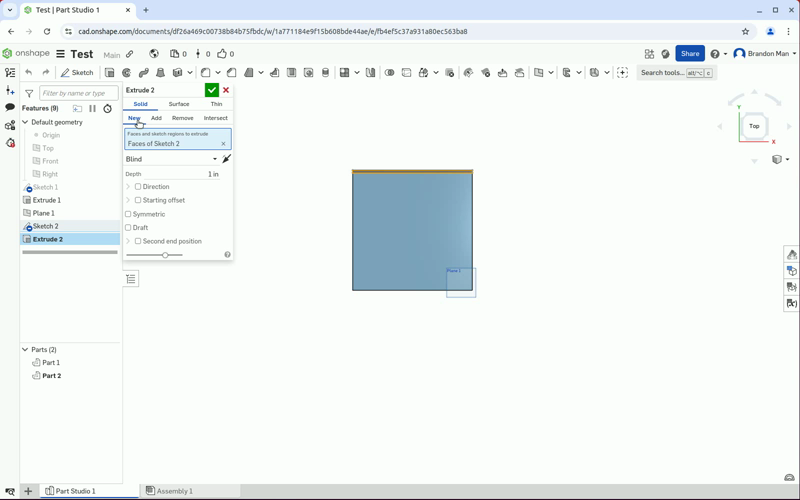
click(137, 120)
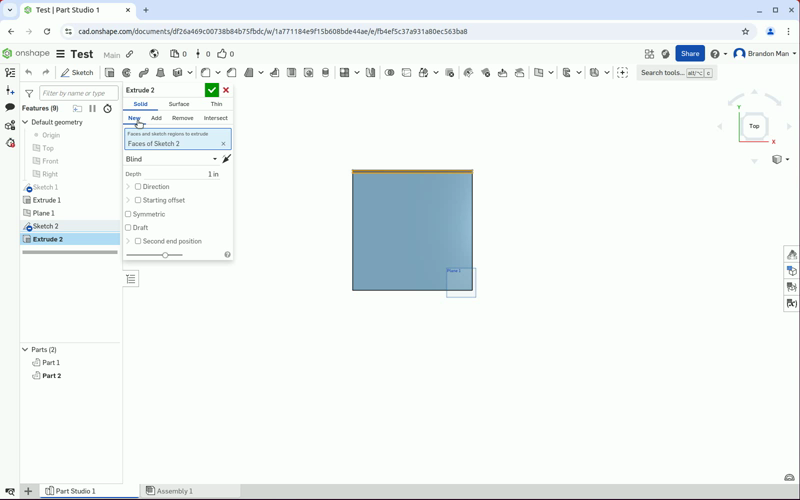
key(tab, 4)
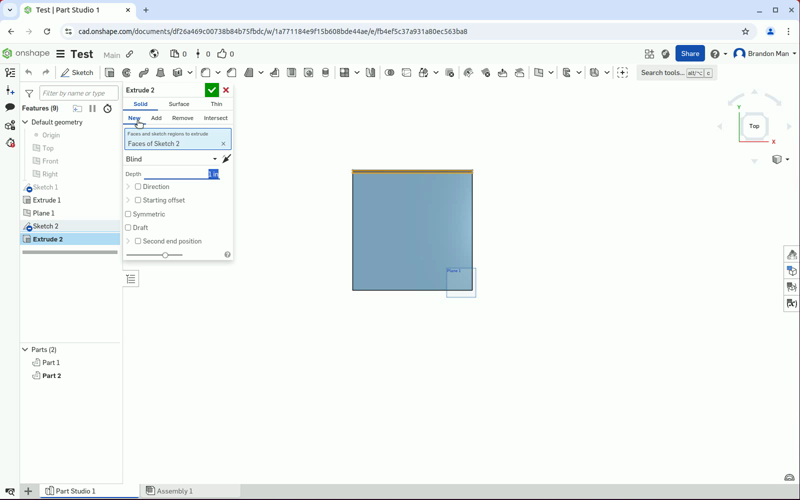
text(9.869)
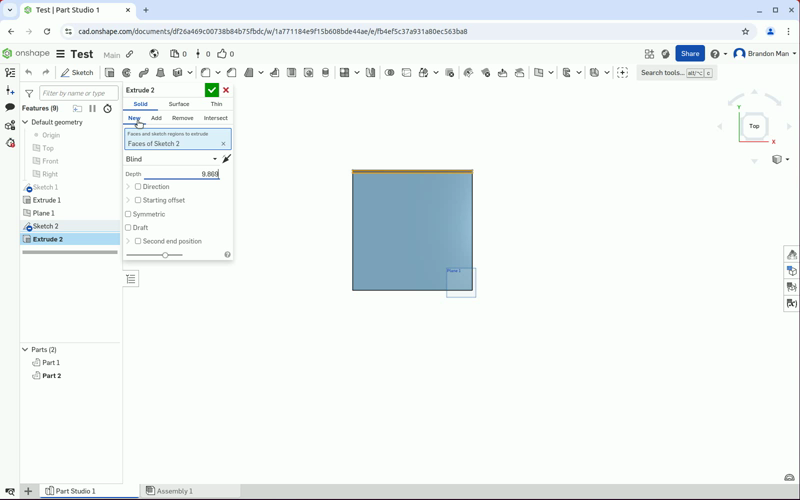
key(enter)
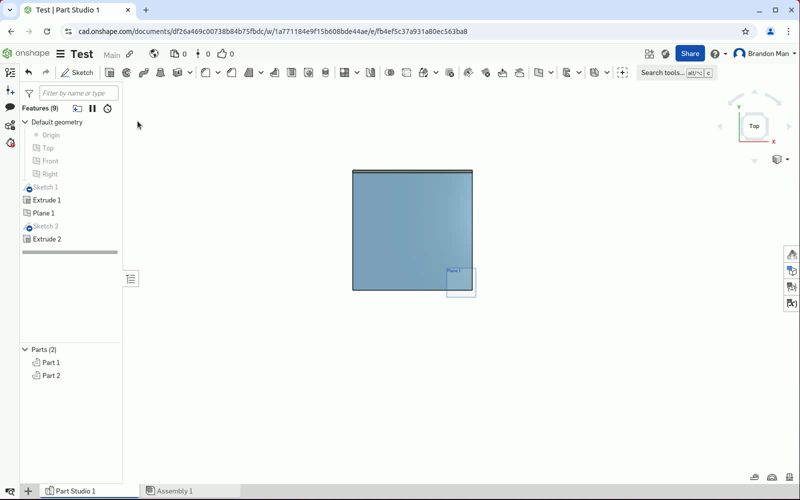
key(shift+h)
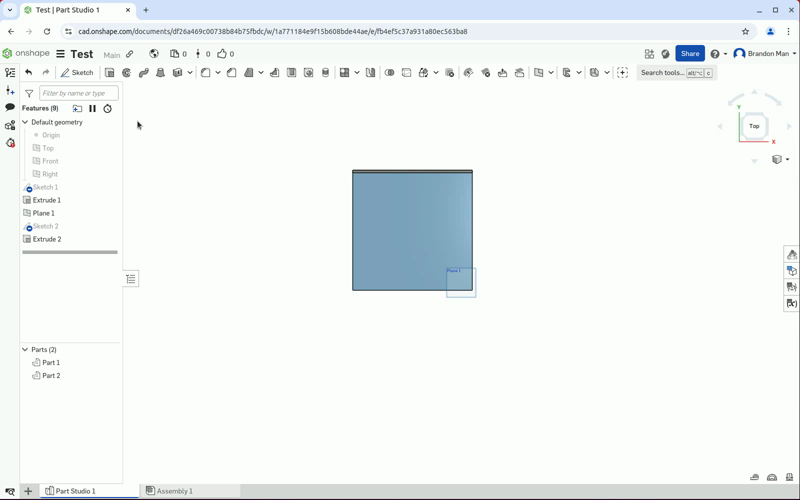
key(shift+h)
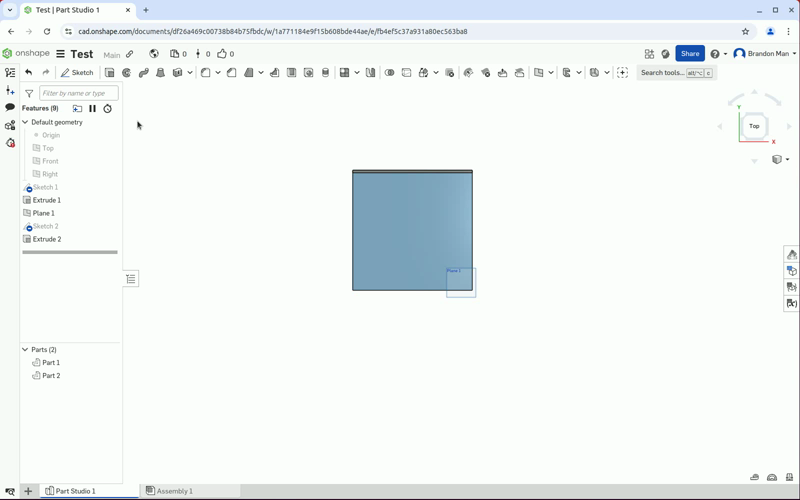
mouse_move(73, 189)
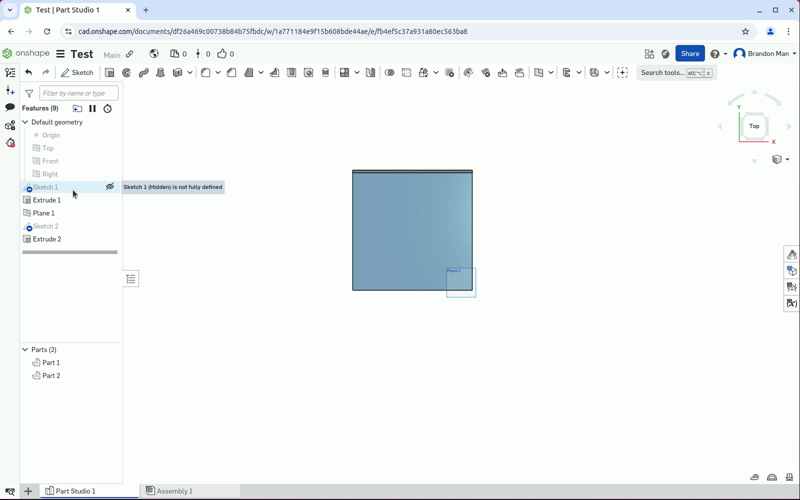
click(73, 189)
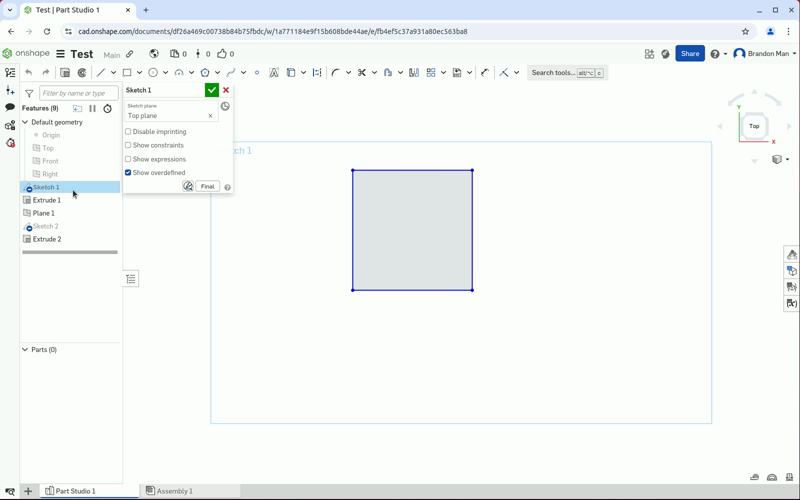
mouse_move(229, 92)
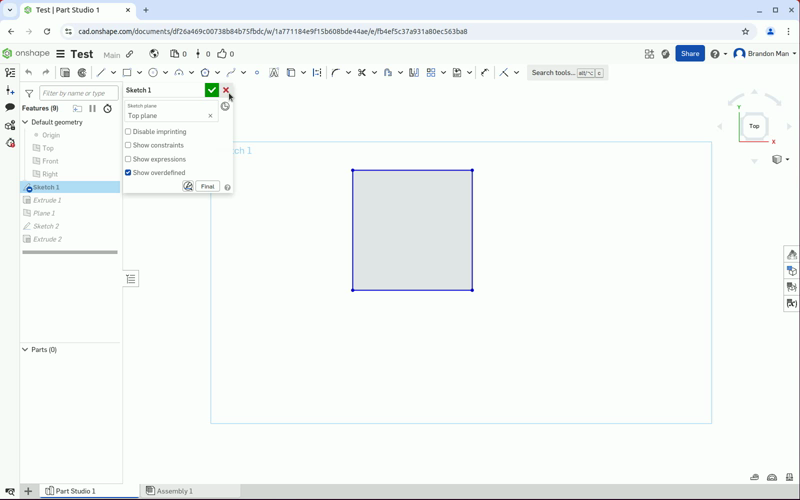
click(229, 92)
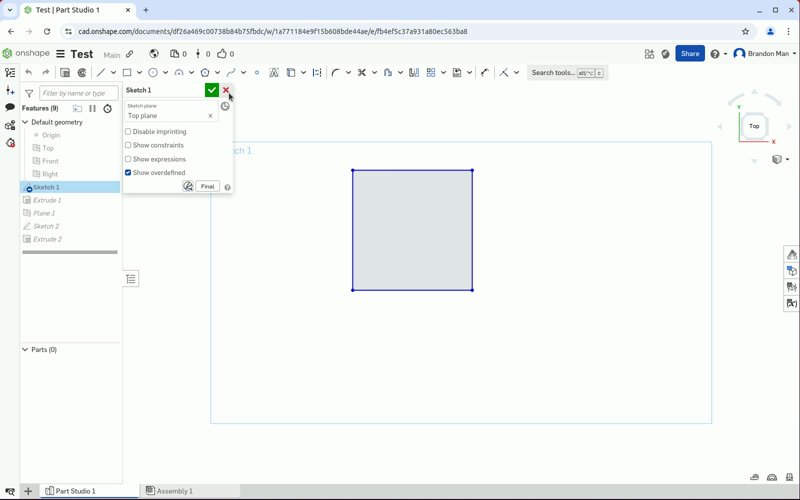
key(shift+s)
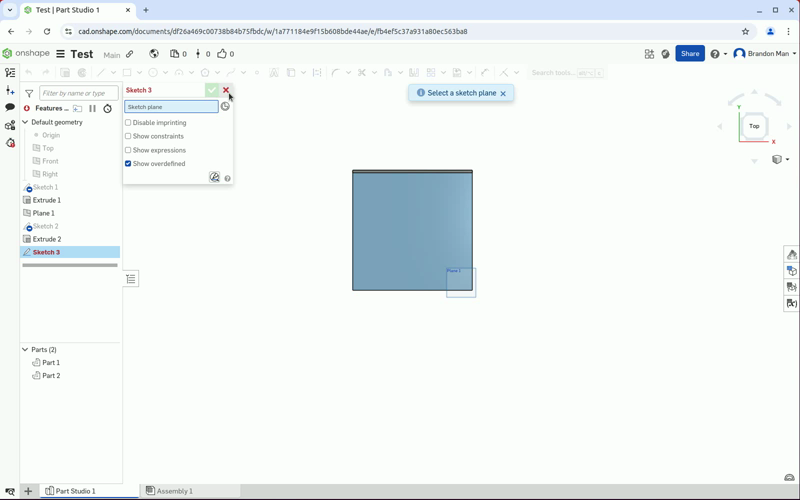
mouse_move(73, 215)
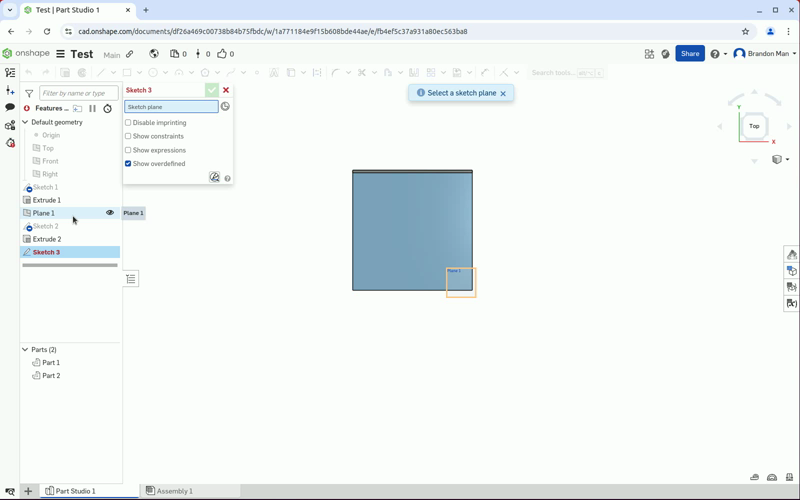
click(73, 215)
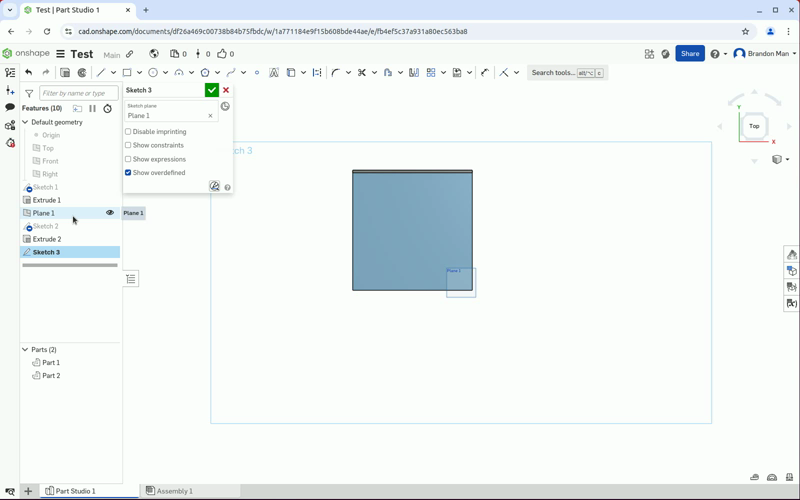
mouse_move(73, 352)
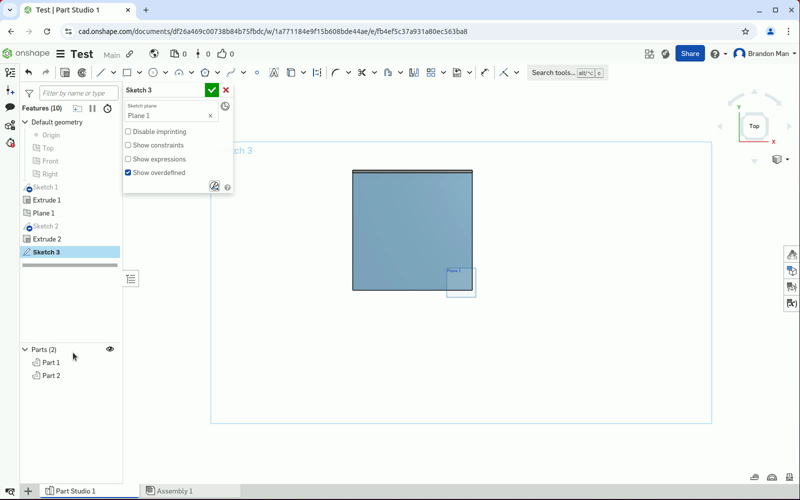
key(y)
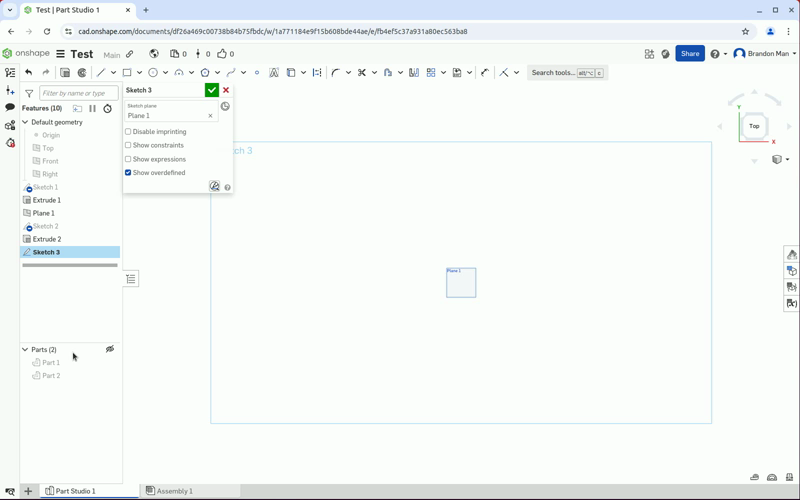
key(l)
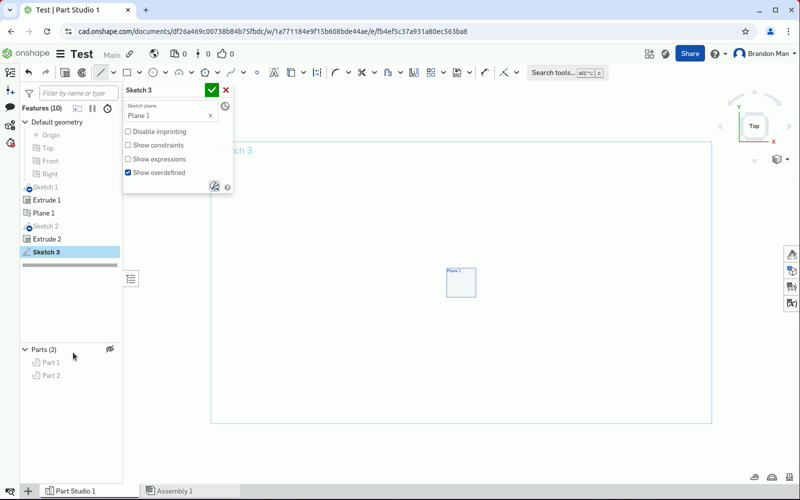
key_down(shift)
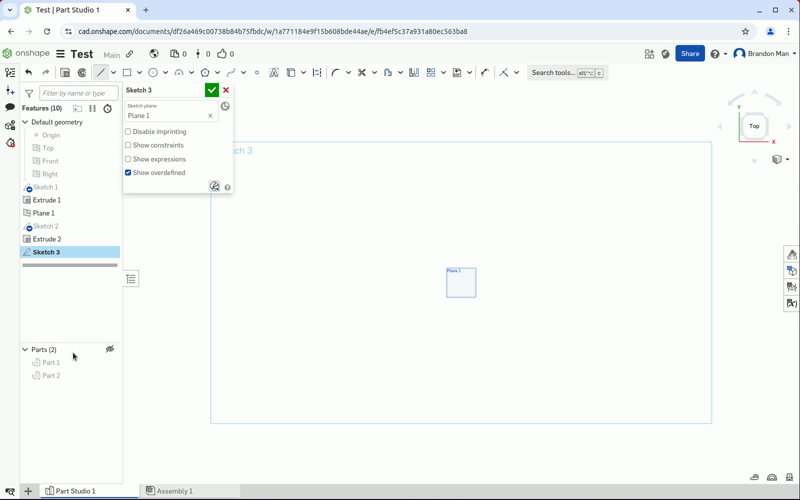
mouse_move(471, 290)
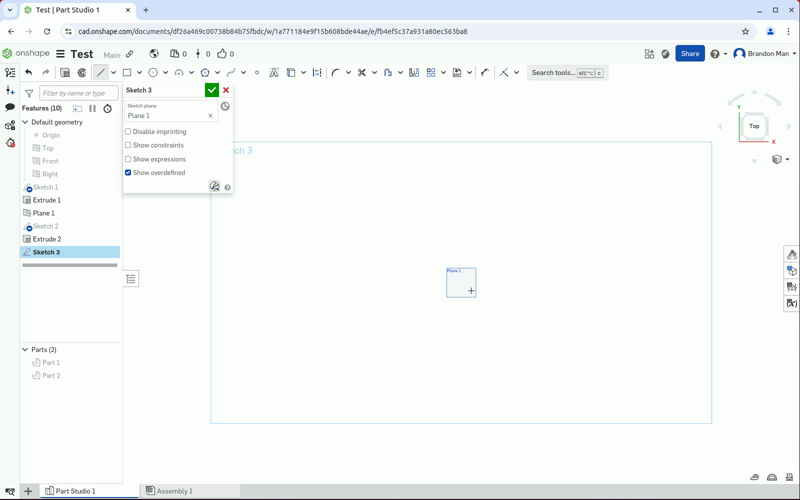
click(471, 290)
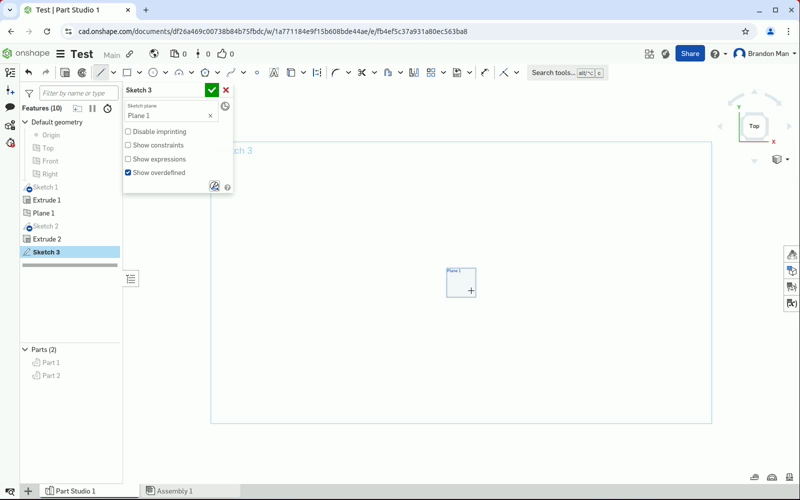
key_up(shift)
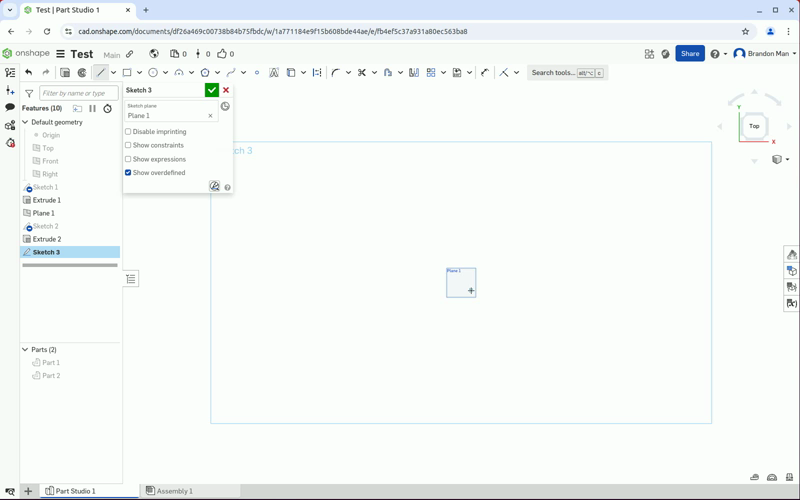
key_down(shift)
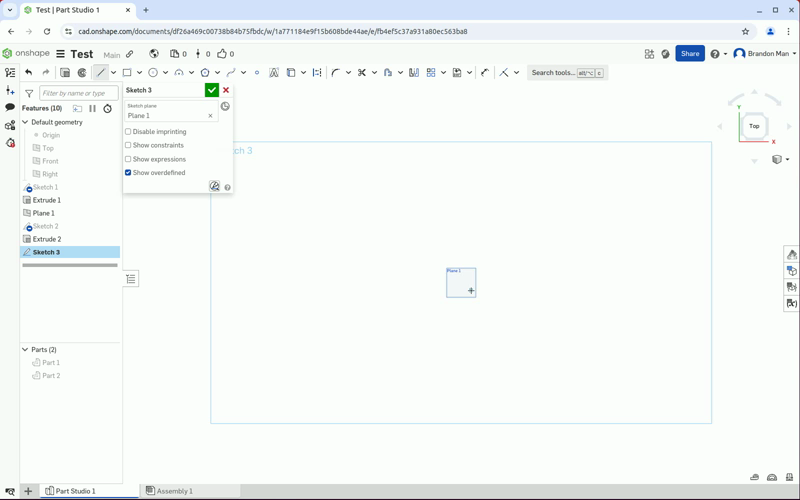
mouse_move(501, 290)
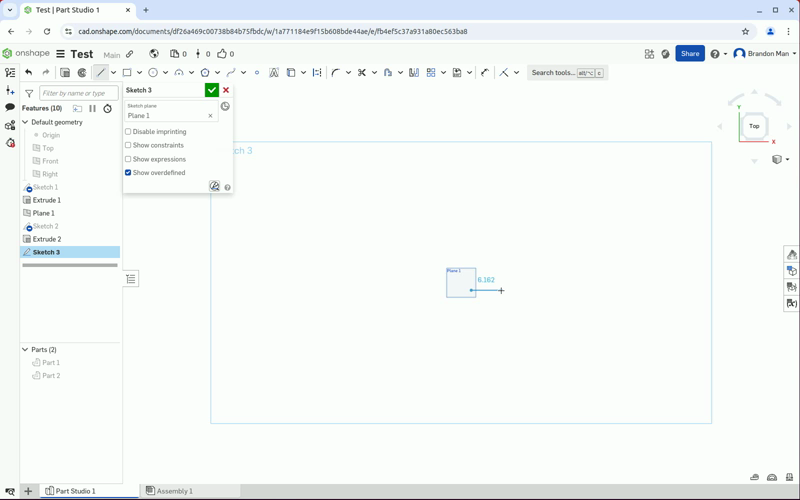
mouse_move(473, 290)
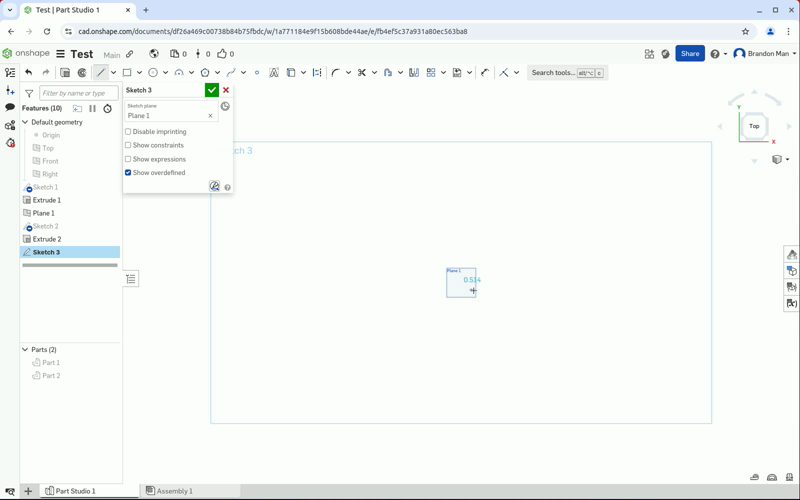
scroll(6)
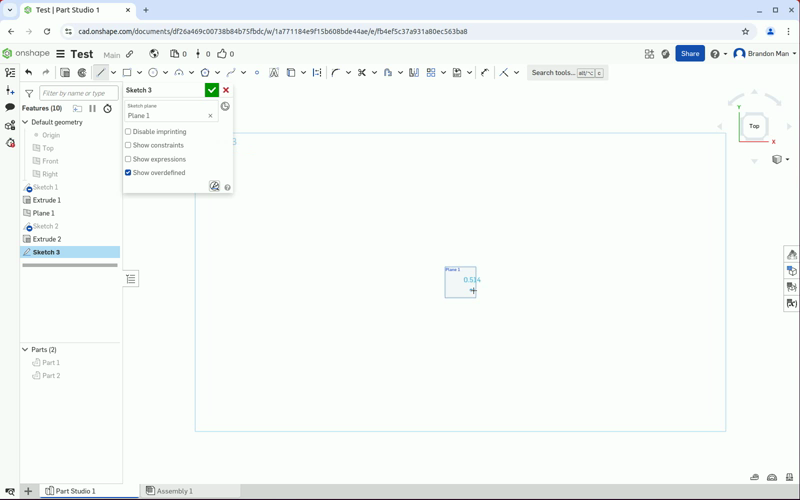
scroll(6)
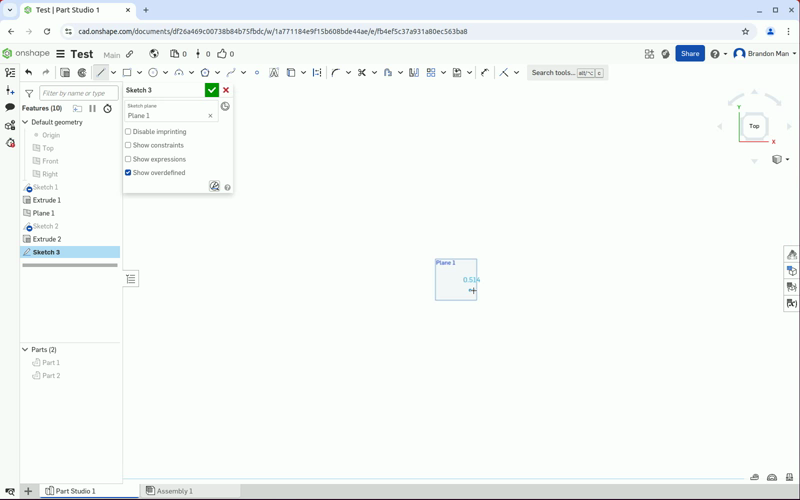
scroll(6)
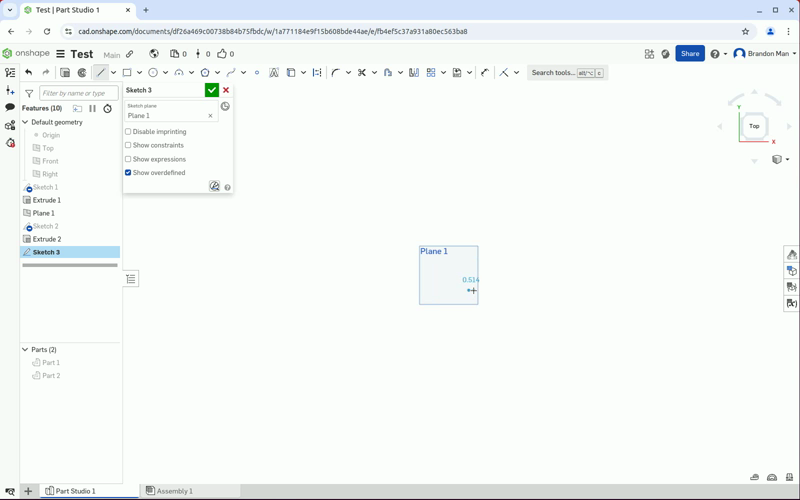
scroll(6)
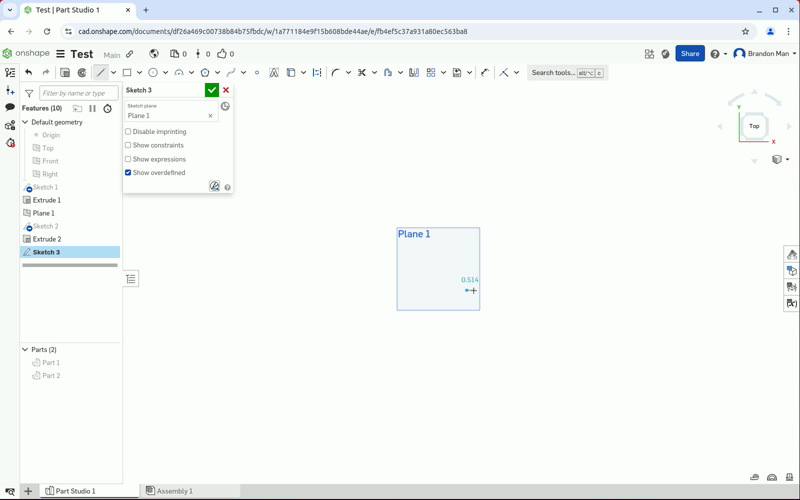
scroll(6)
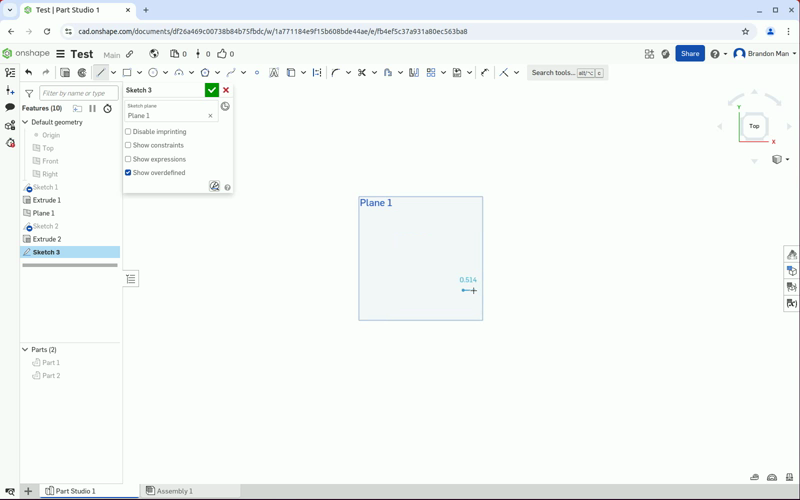
scroll(6)
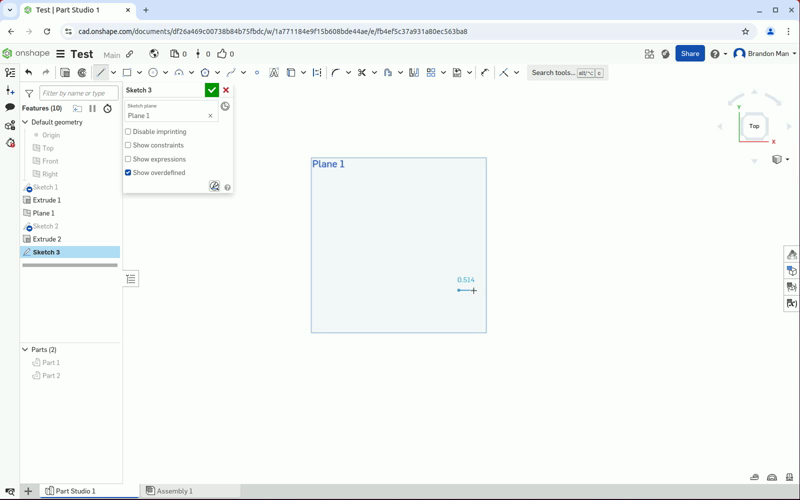
scroll(6)
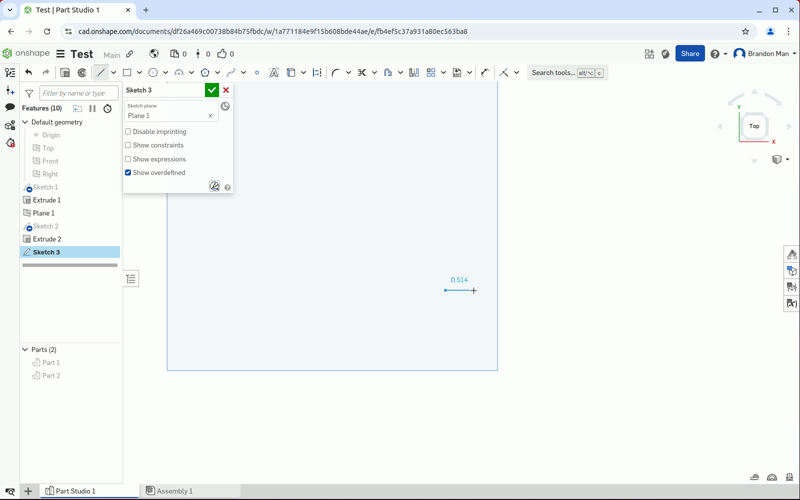
click(473, 290)
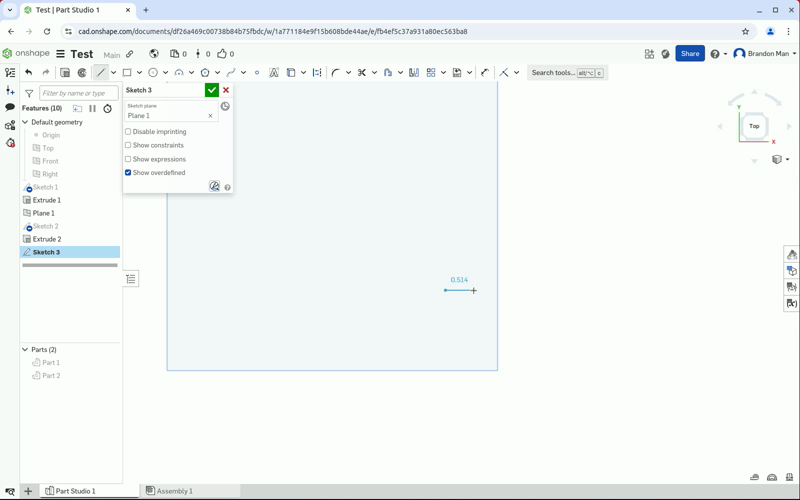
scroll(-6)
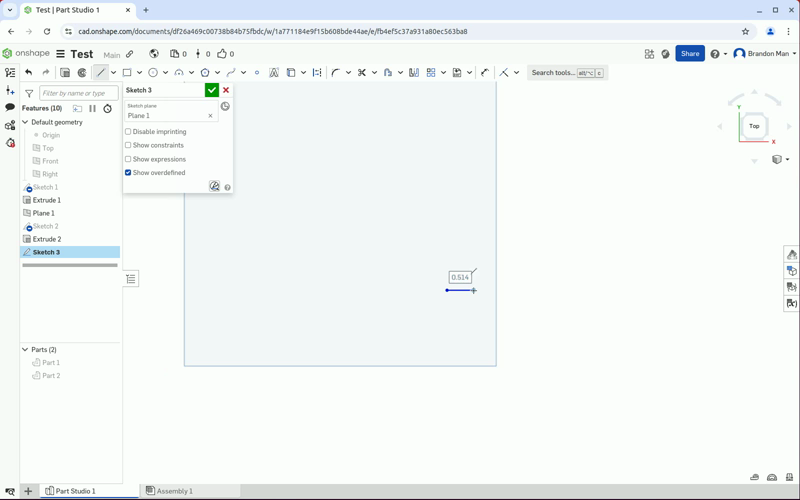
scroll(-6)
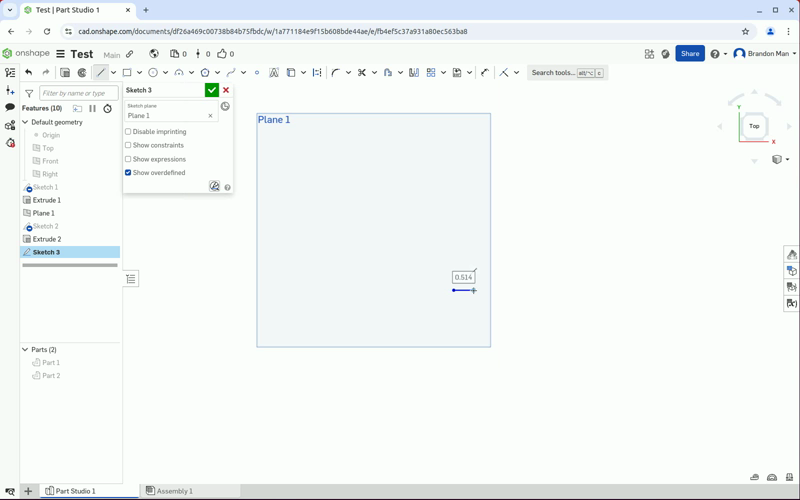
scroll(-6)
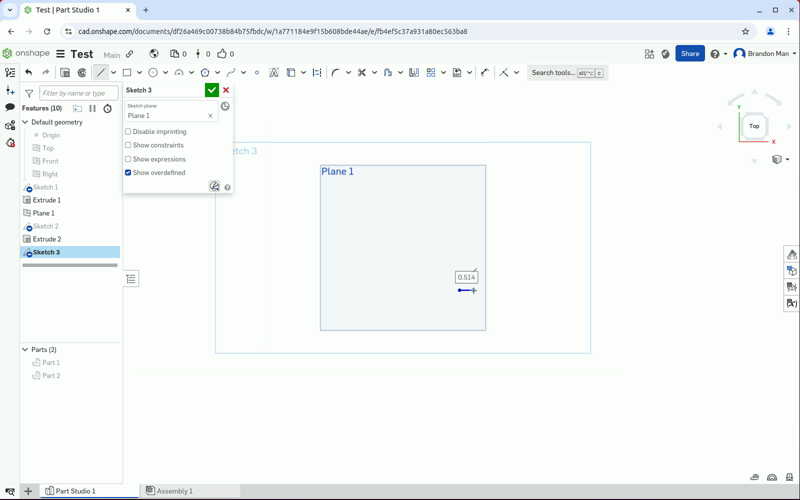
scroll(-6)
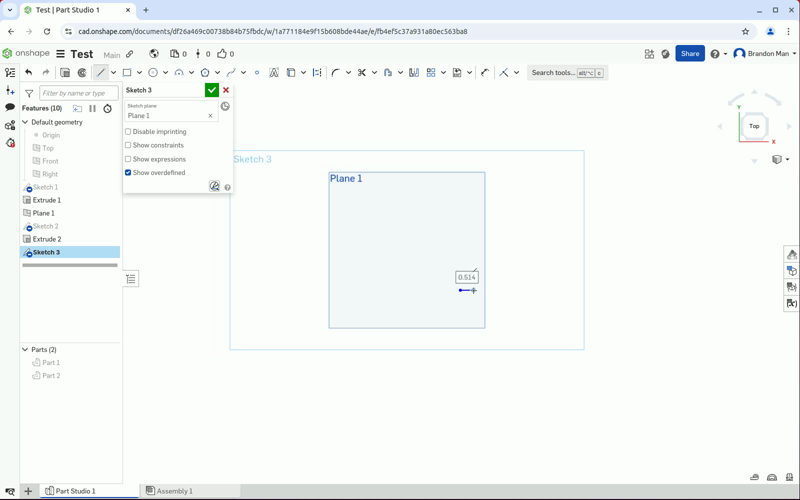
scroll(-6)
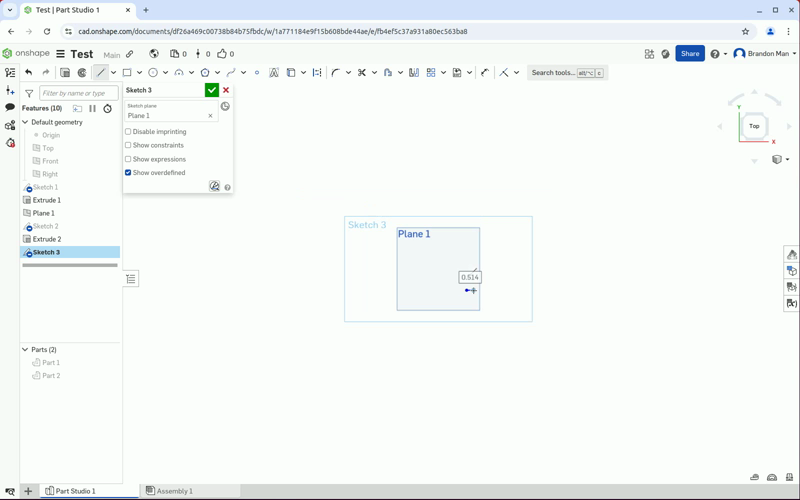
scroll(-6)
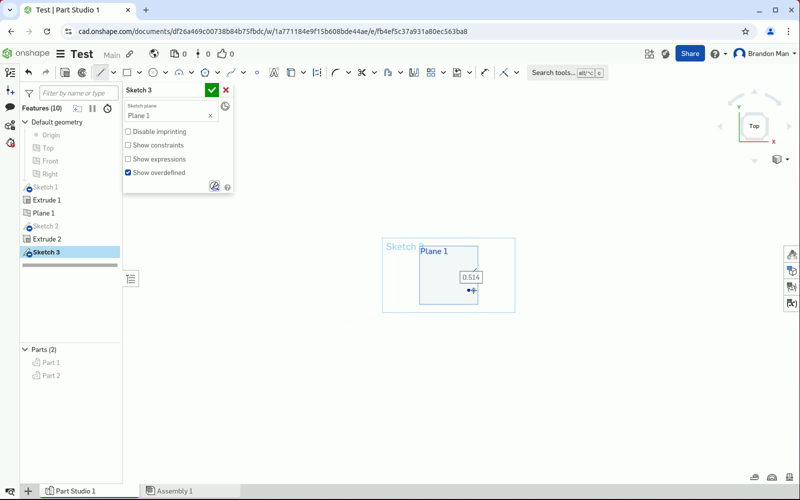
scroll(-6)
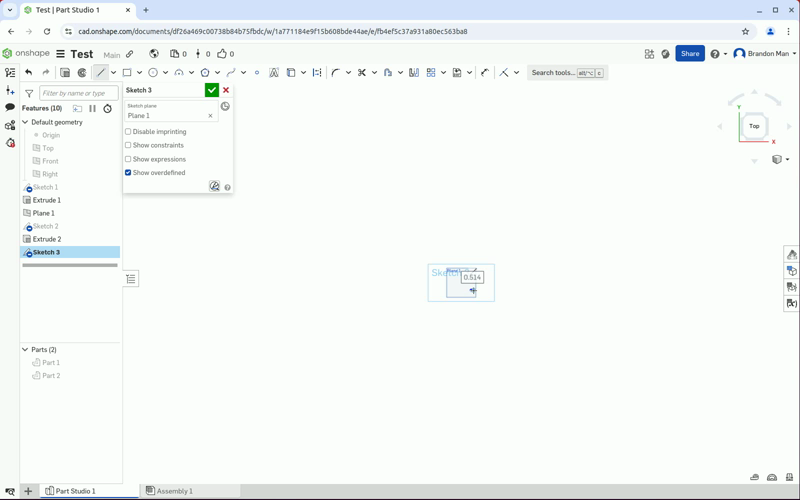
key_up(shift)
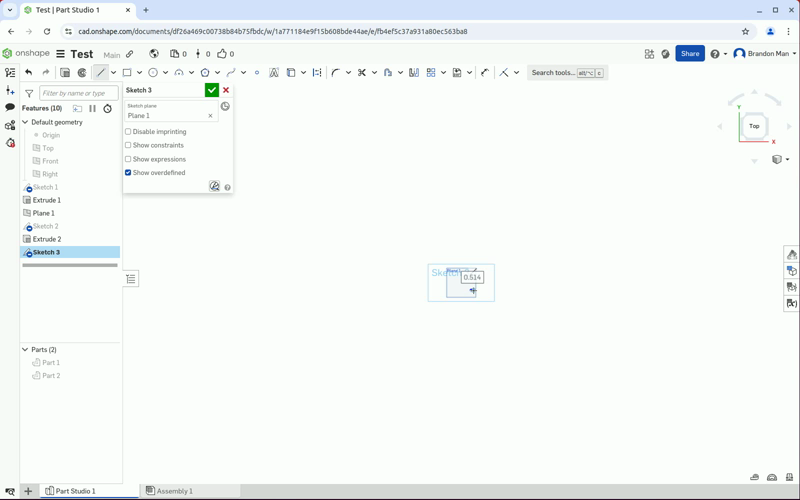
key_down(shift)
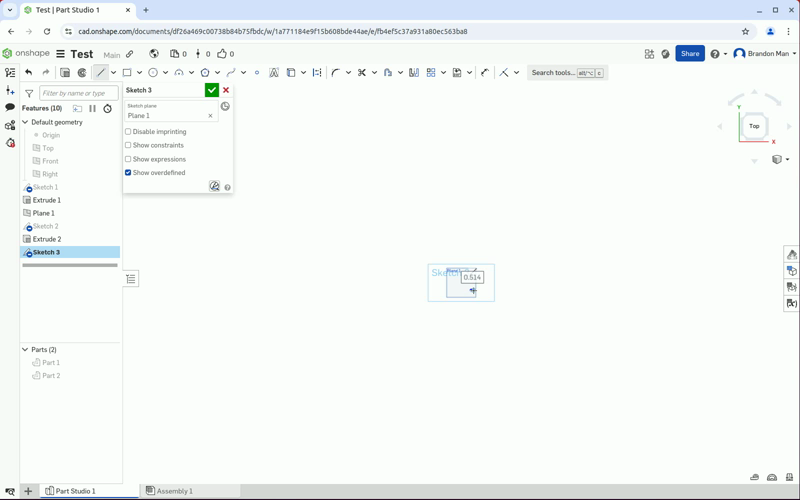
mouse_move(473, 172)
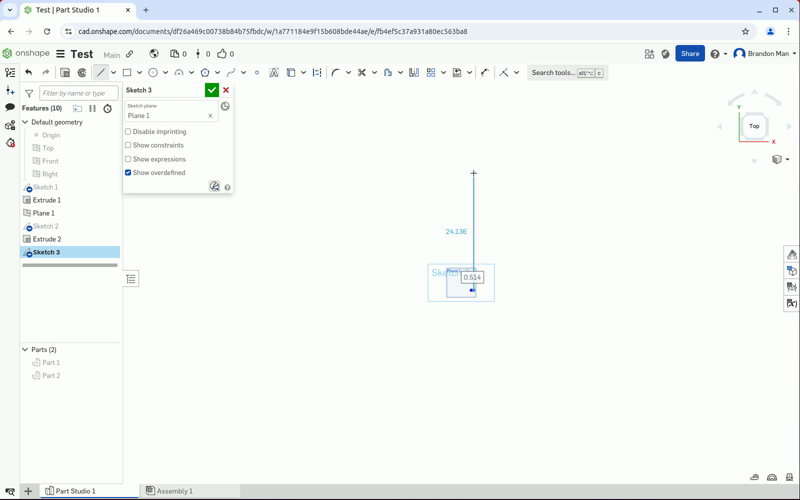
click(473, 172)
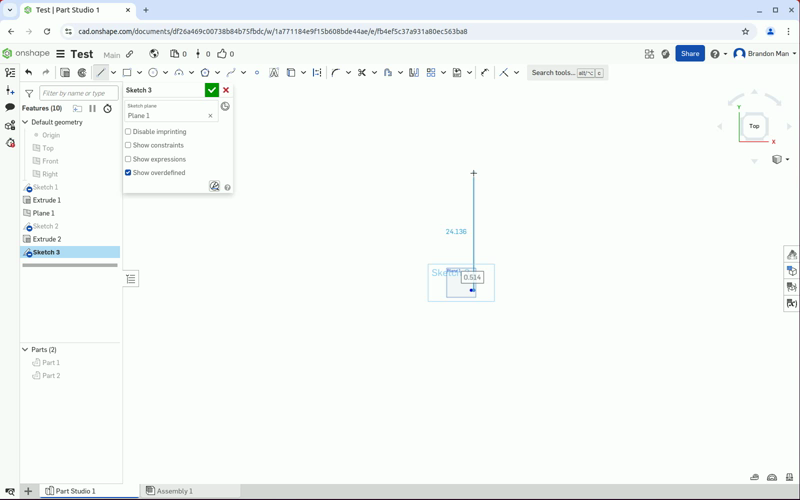
key_up(shift)
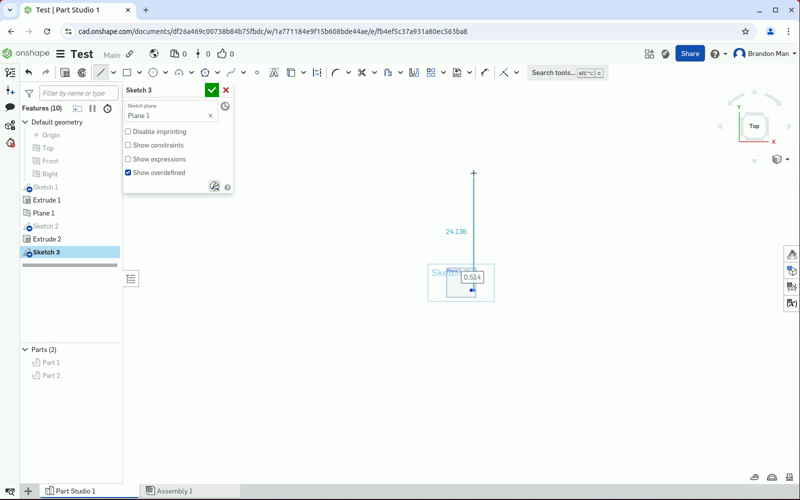
key_down(shift)
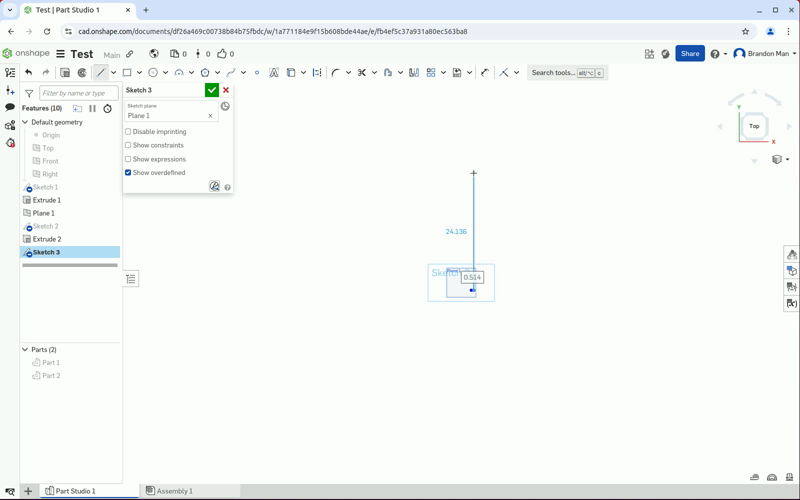
mouse_move(503, 172)
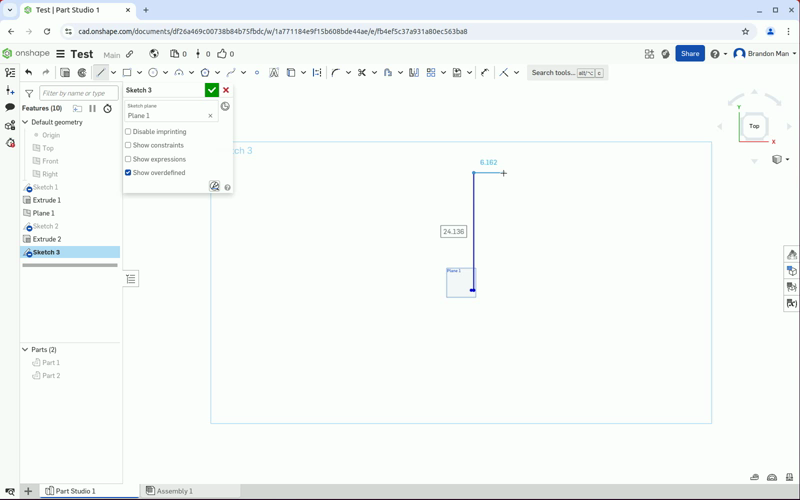
mouse_move(471, 172)
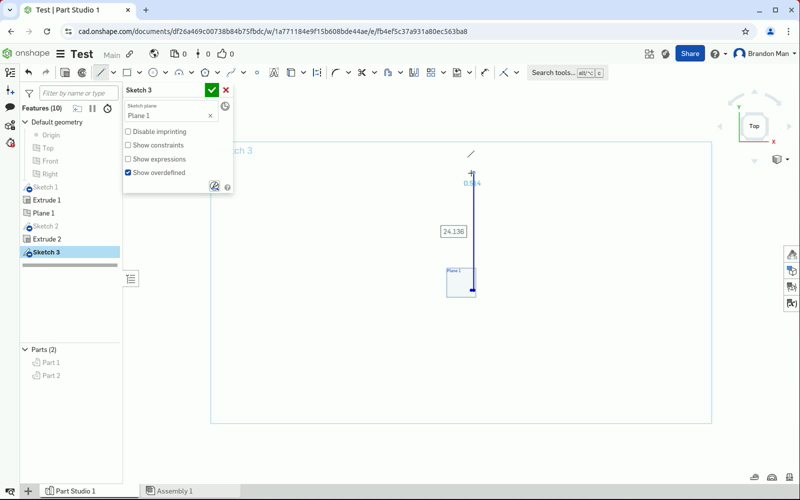
scroll(6)
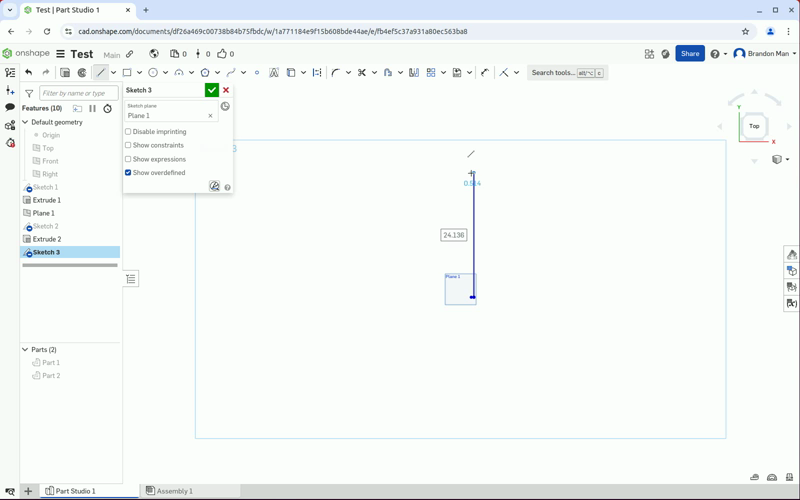
scroll(6)
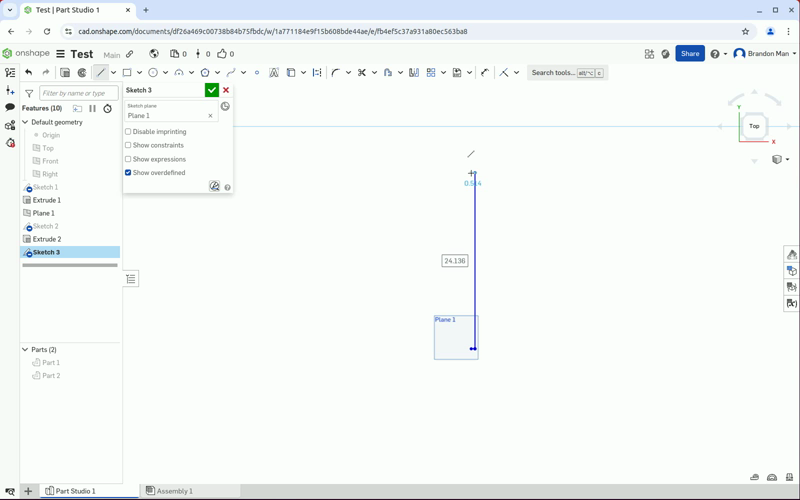
scroll(6)
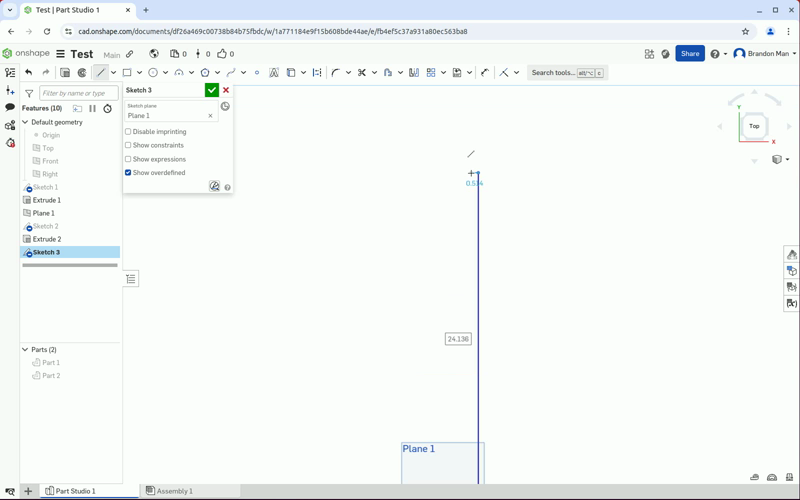
scroll(6)
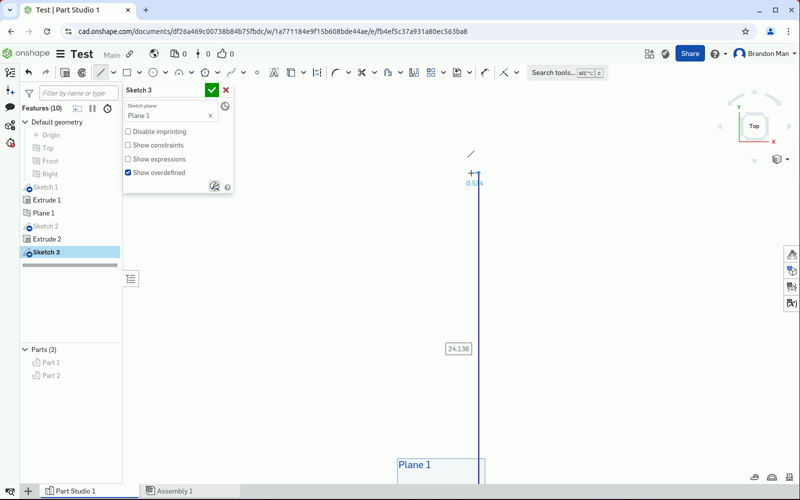
scroll(6)
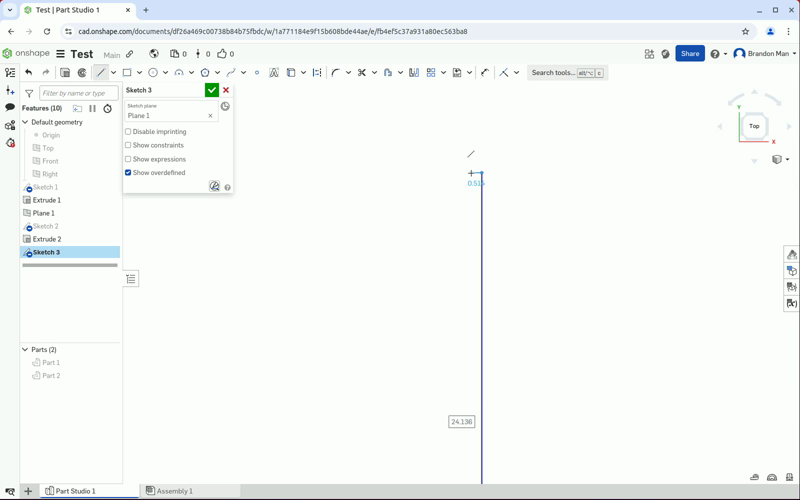
scroll(6)
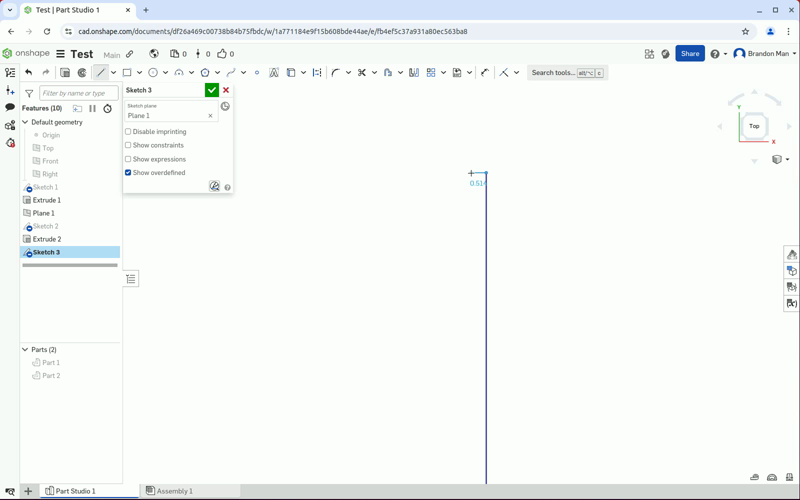
scroll(6)
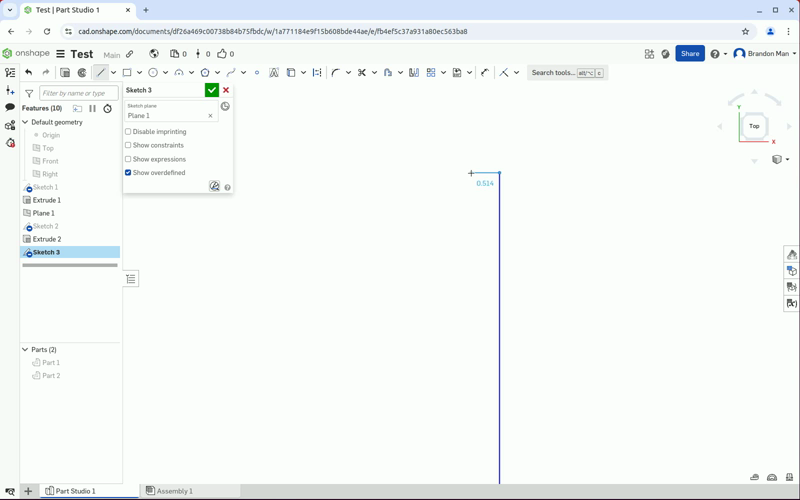
click(471, 172)
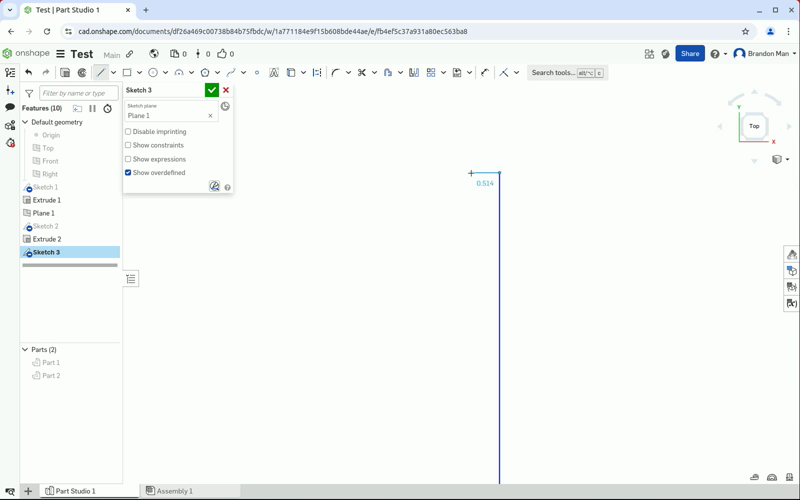
scroll(-6)
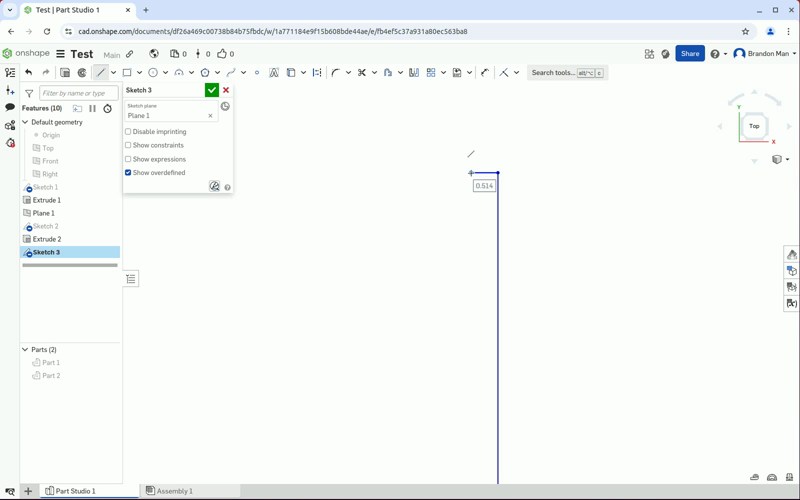
scroll(-6)
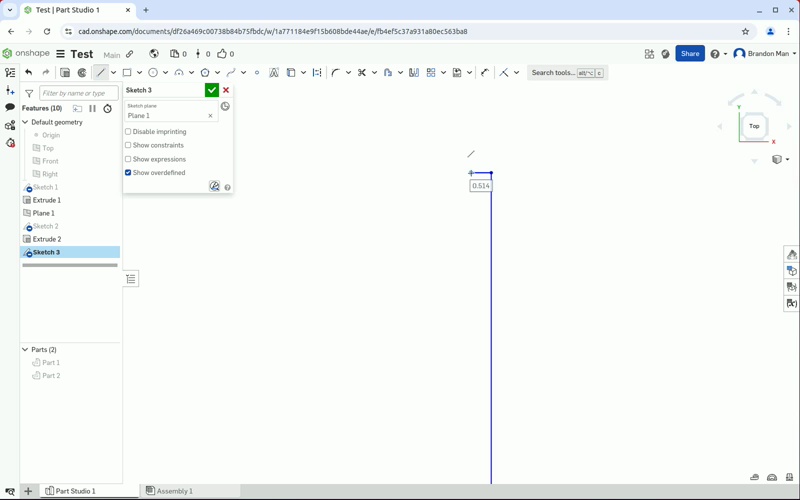
scroll(-6)
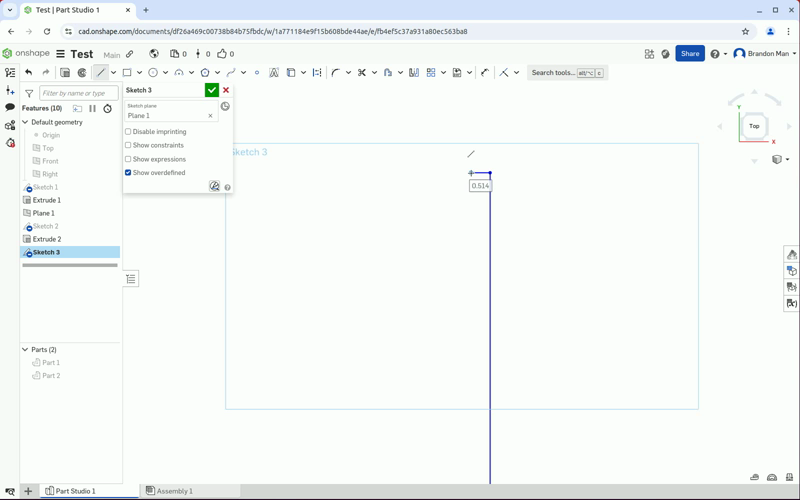
scroll(-6)
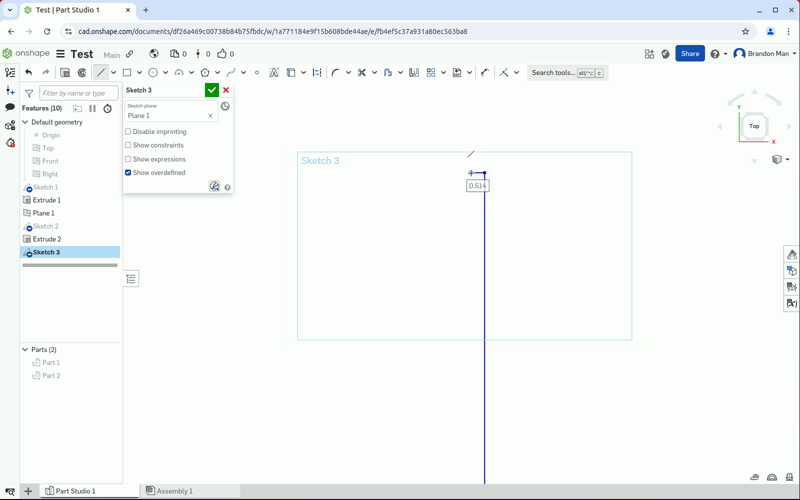
scroll(-6)
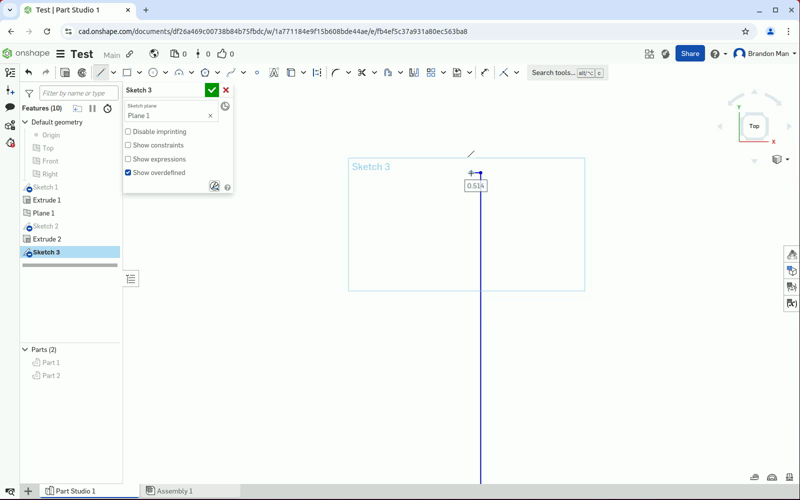
scroll(-6)
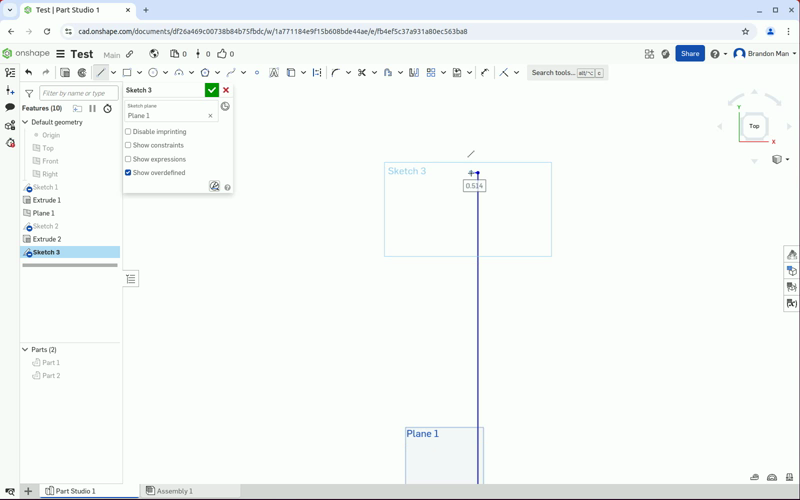
scroll(-6)
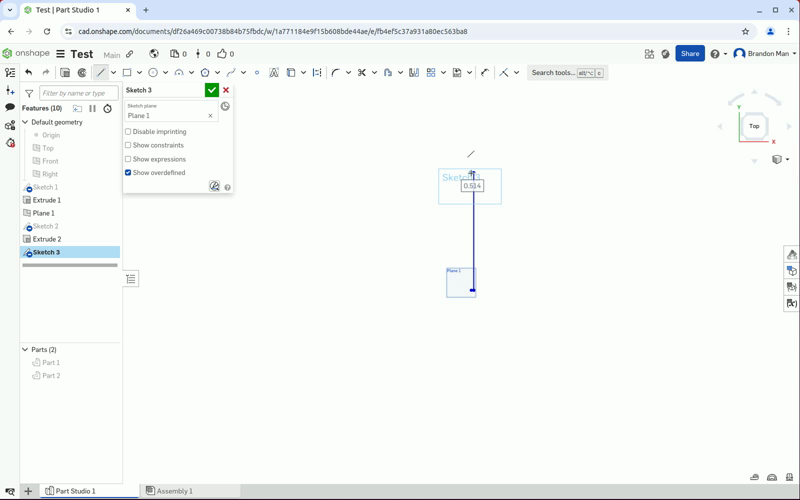
key_up(shift)
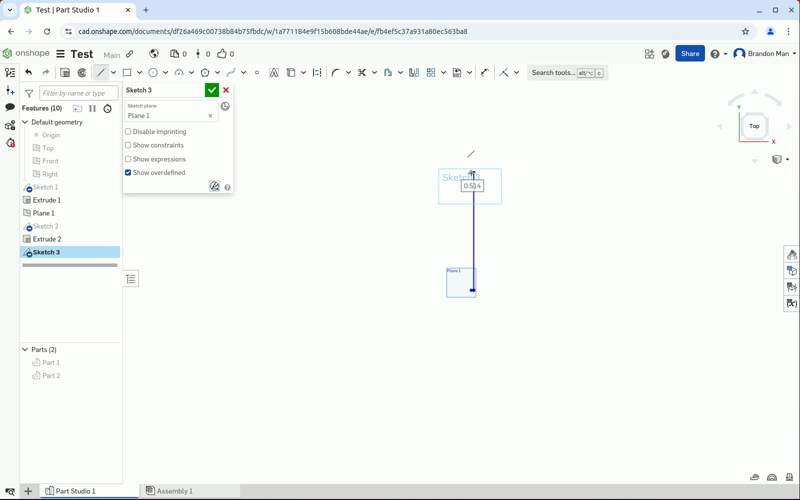
key_down(shift)
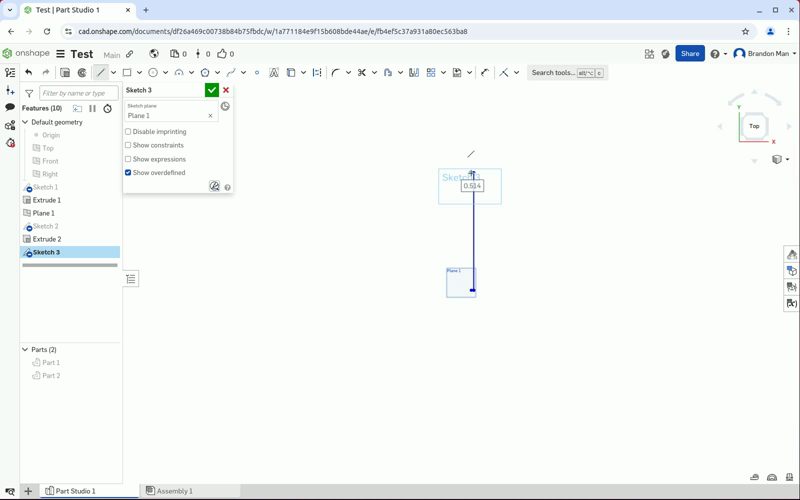
mouse_move(471, 290)
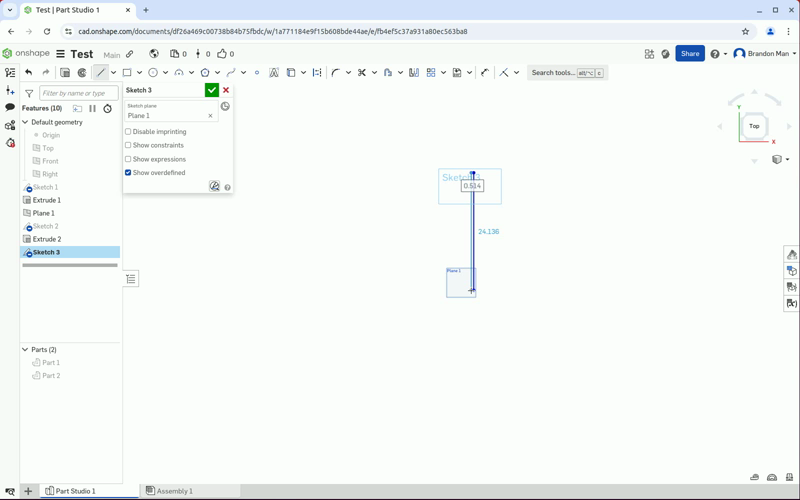
scroll(6)
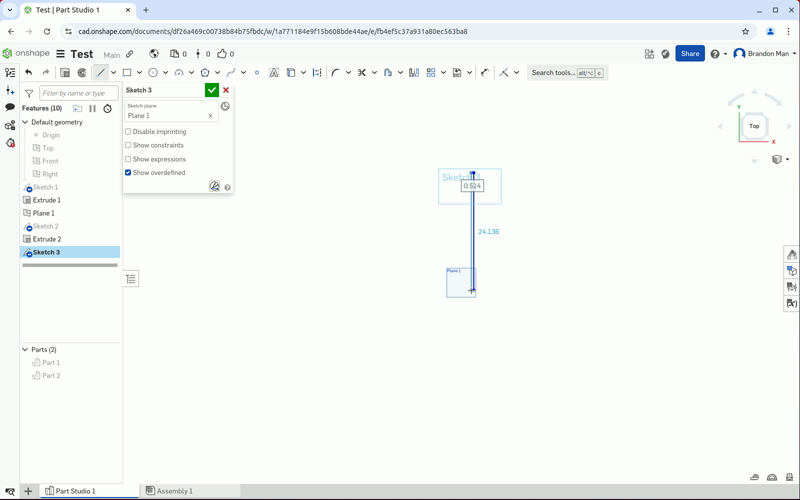
scroll(6)
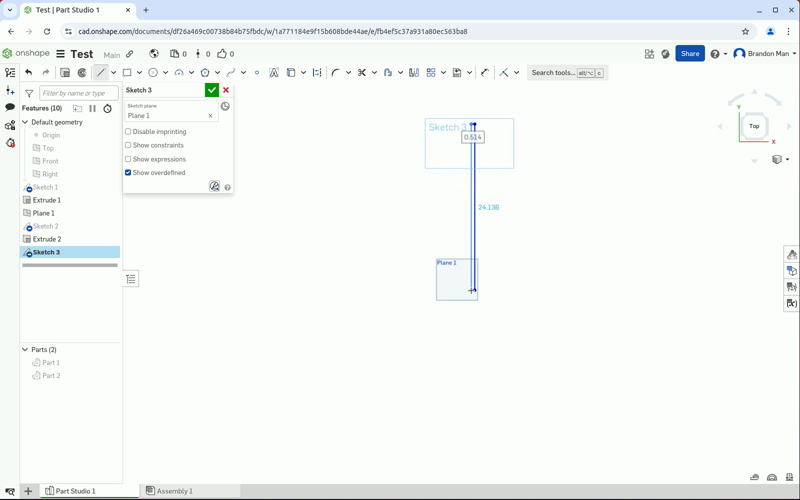
scroll(6)
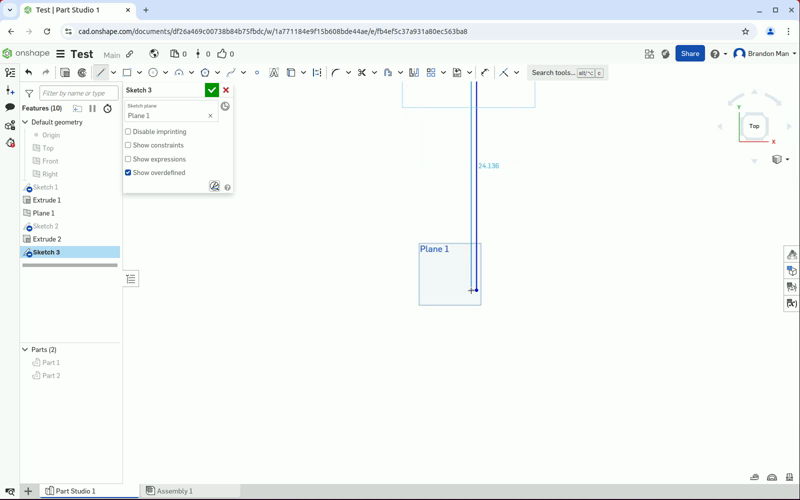
scroll(6)
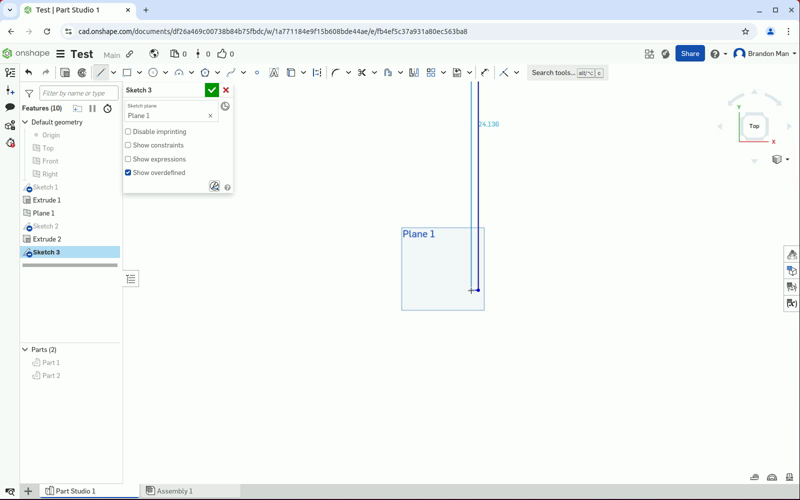
scroll(6)
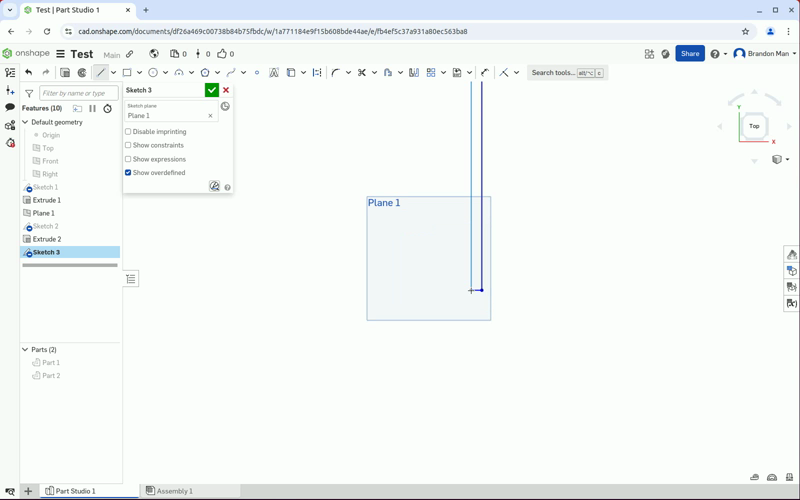
scroll(6)
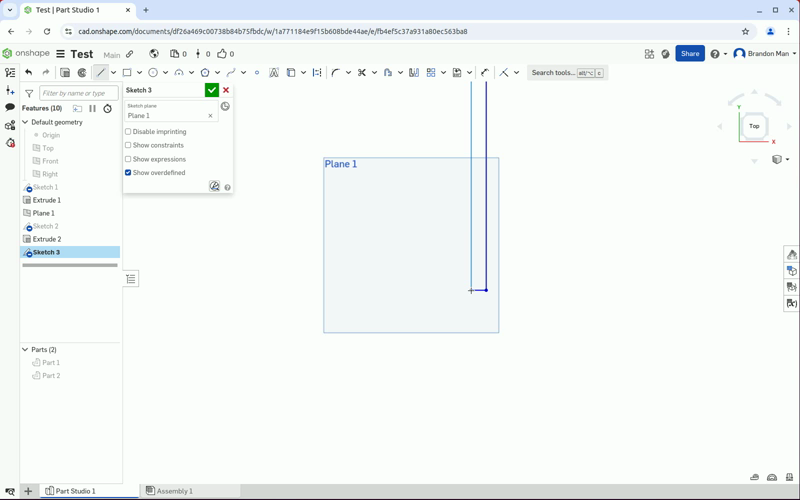
scroll(6)
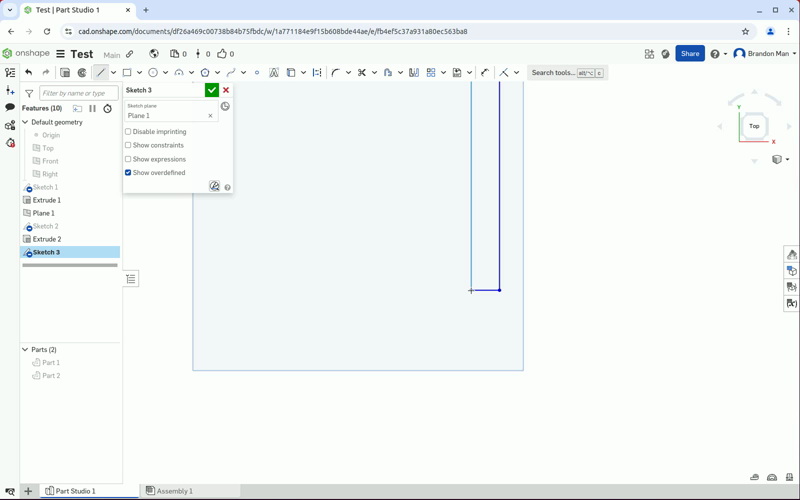
key_up(shift)
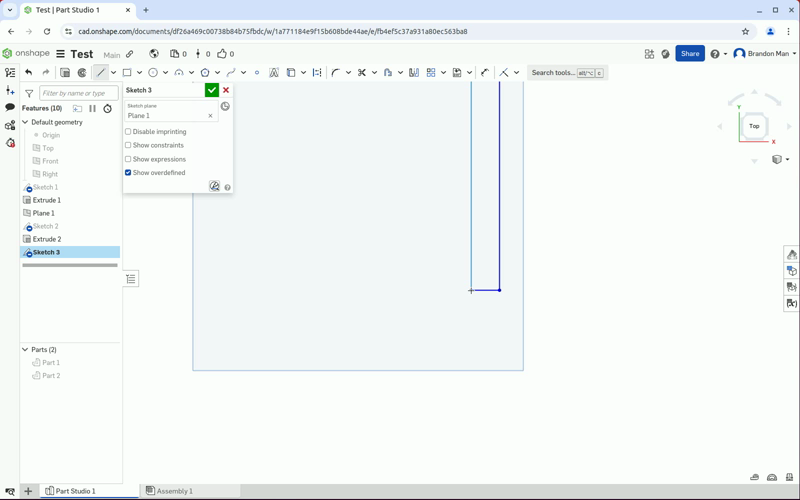
click(471, 290)
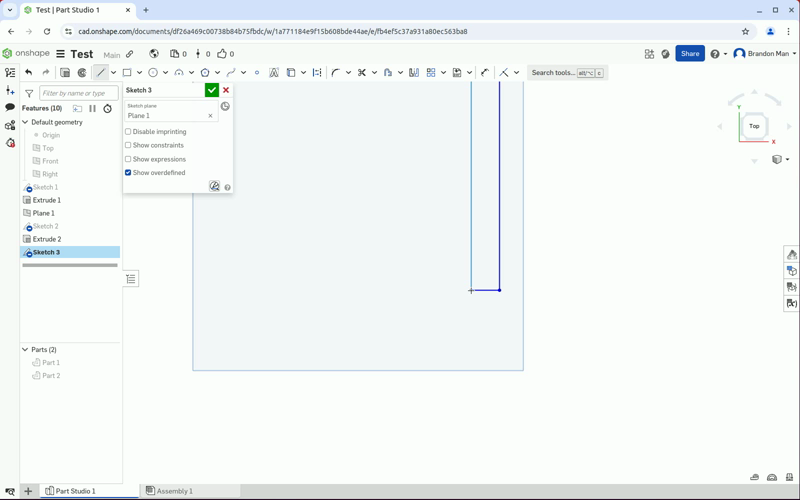
scroll(-6)
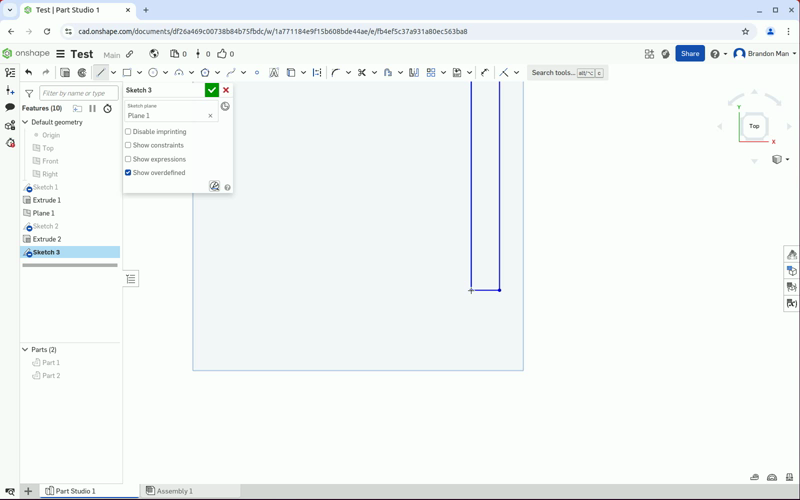
scroll(-6)
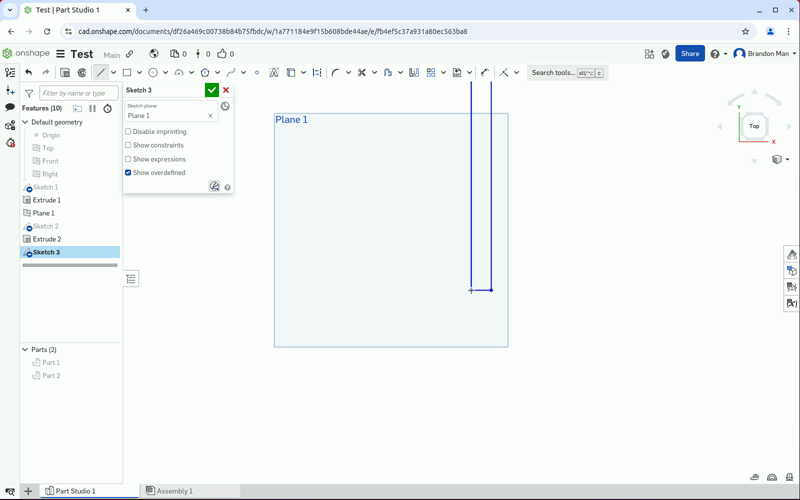
scroll(-6)
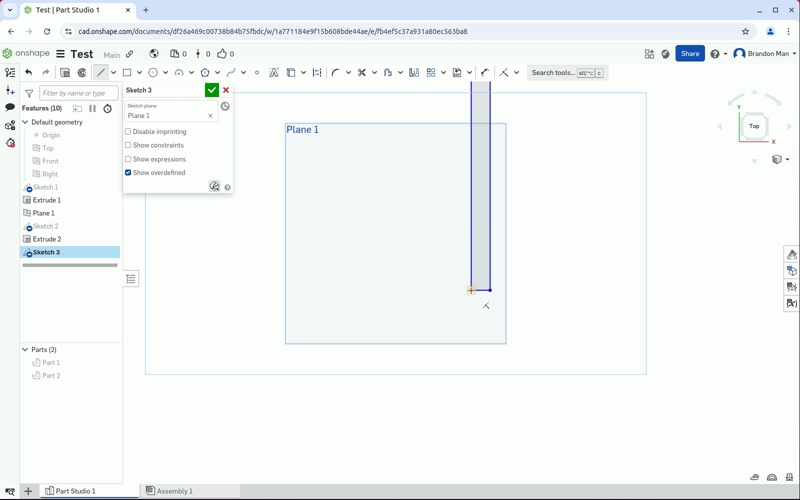
scroll(-6)
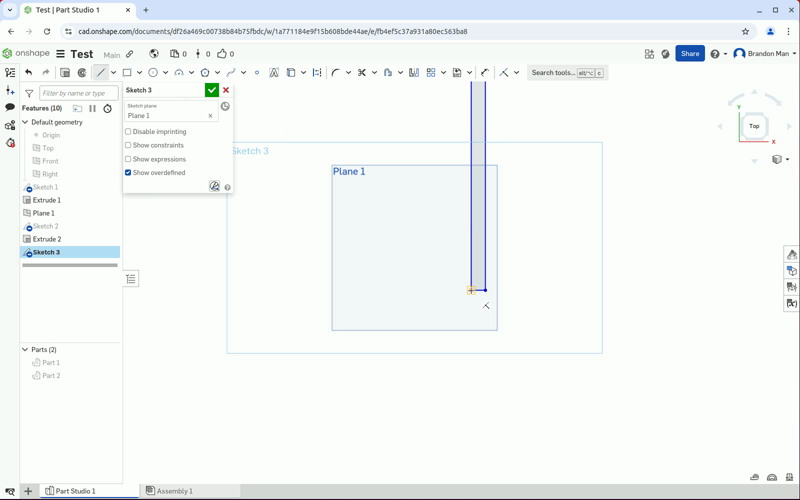
scroll(-6)
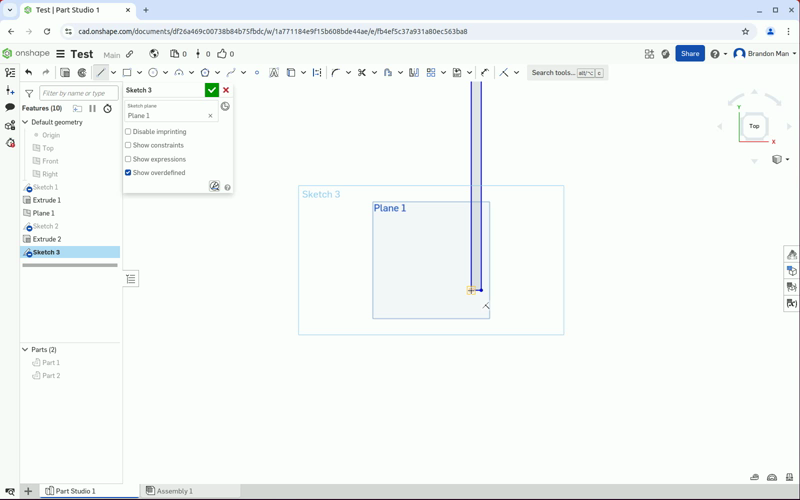
scroll(-6)
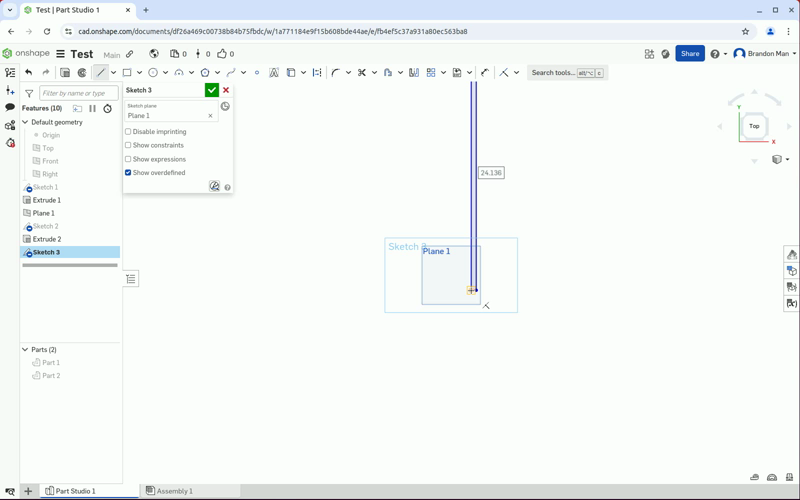
scroll(-6)
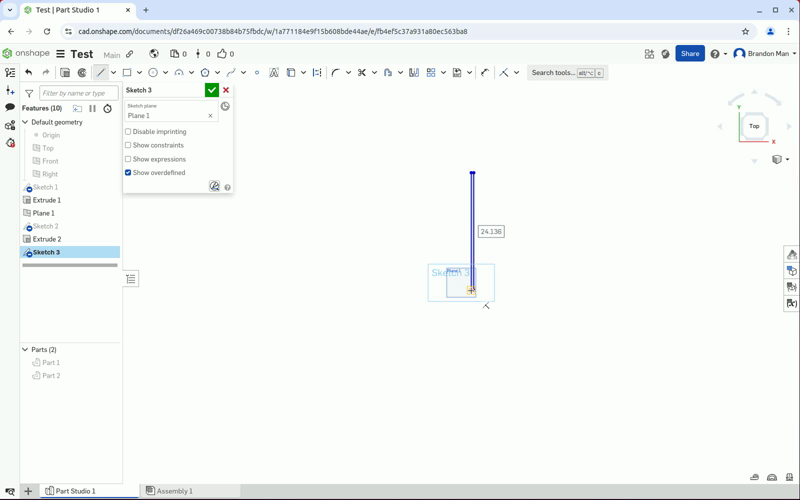
key(esc)
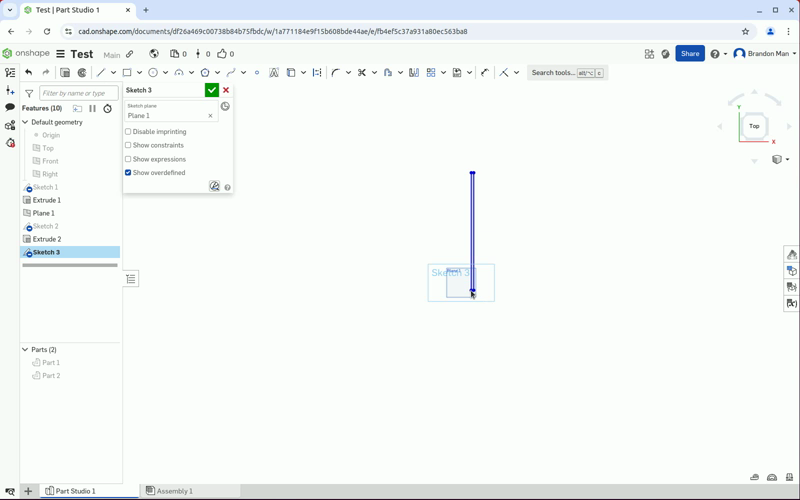
mouse_move(472, 245)
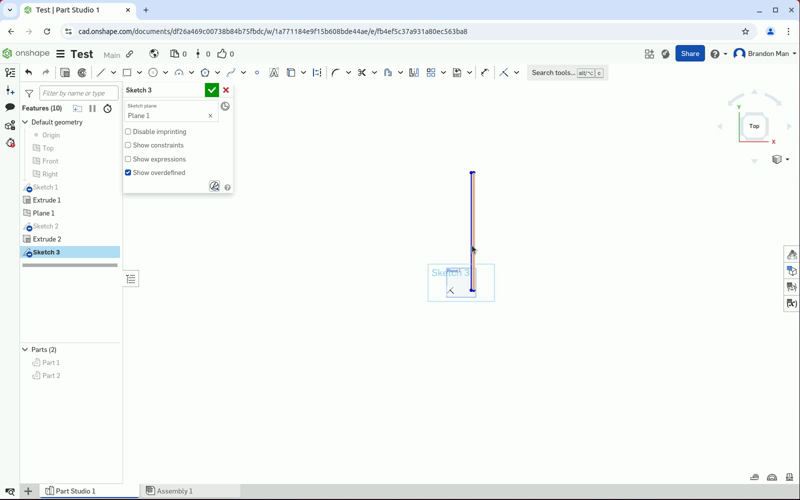
scroll(6)
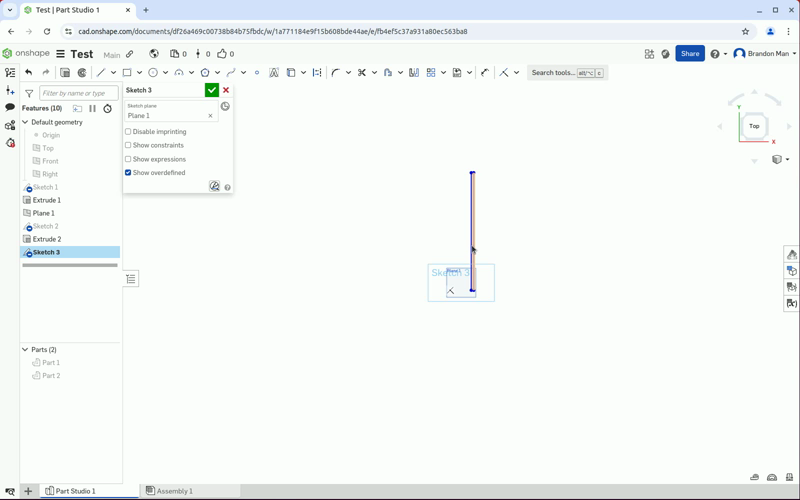
scroll(6)
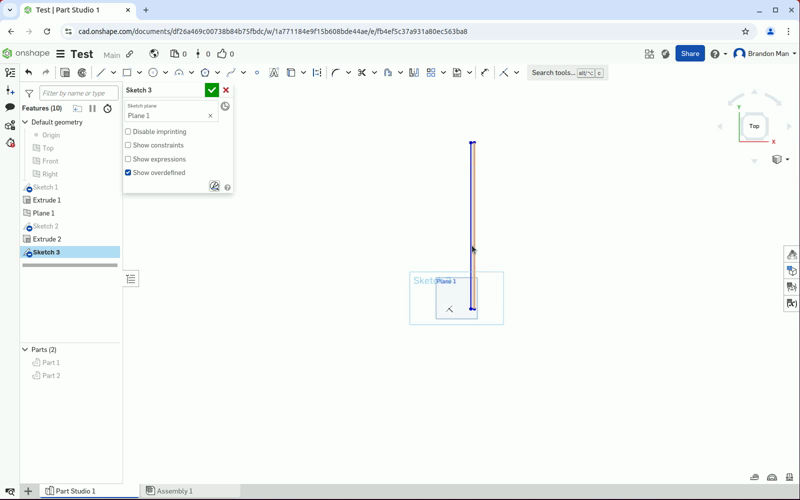
scroll(6)
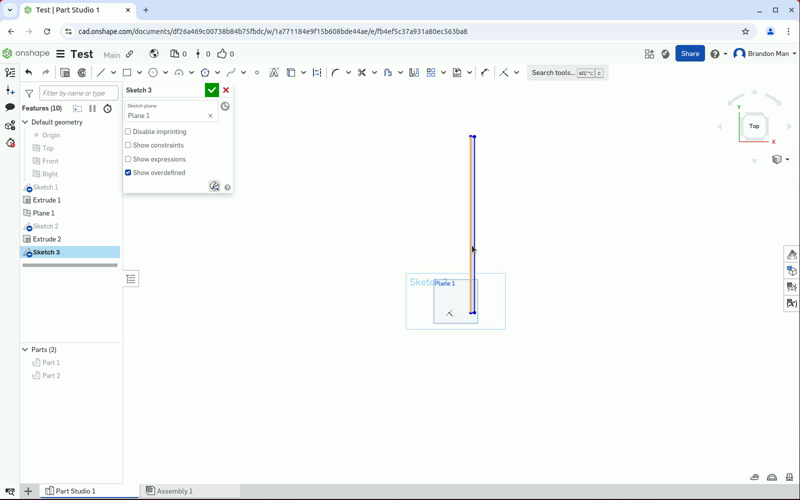
scroll(6)
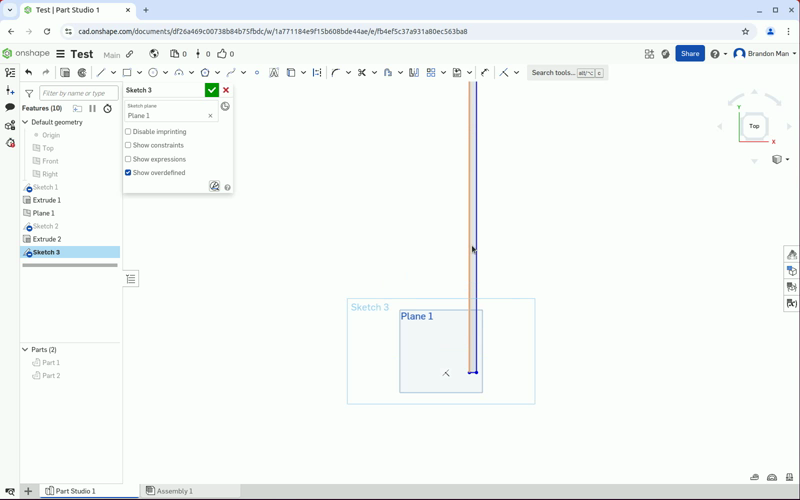
scroll(6)
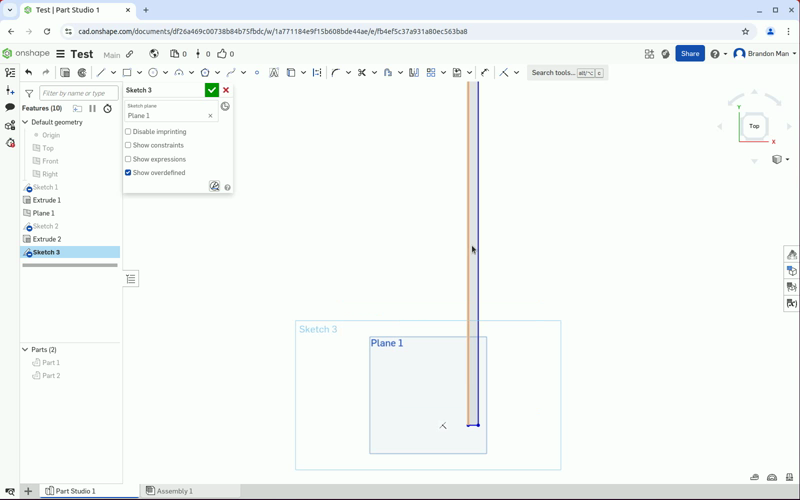
scroll(6)
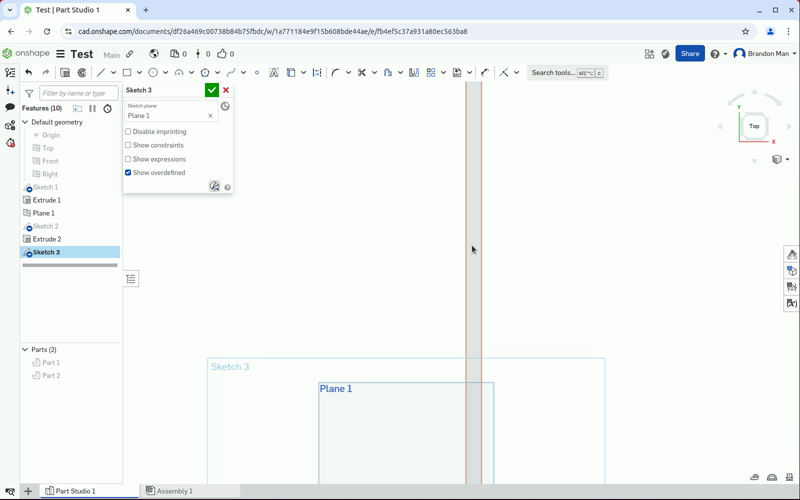
scroll(6)
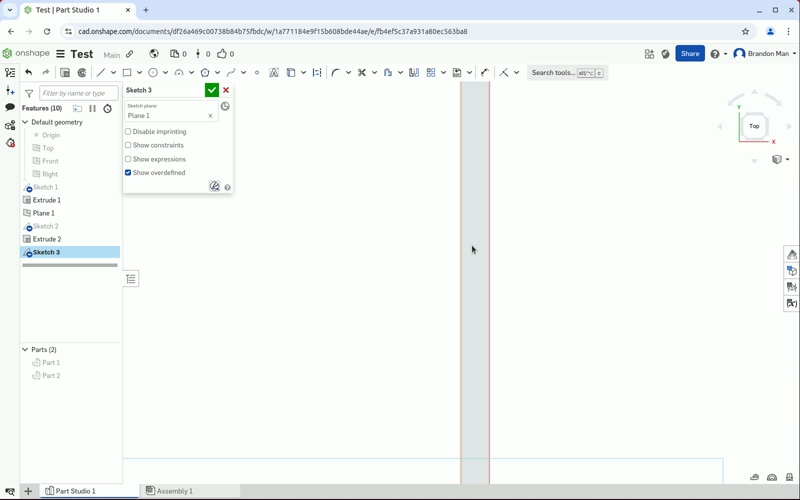
click(472, 245)
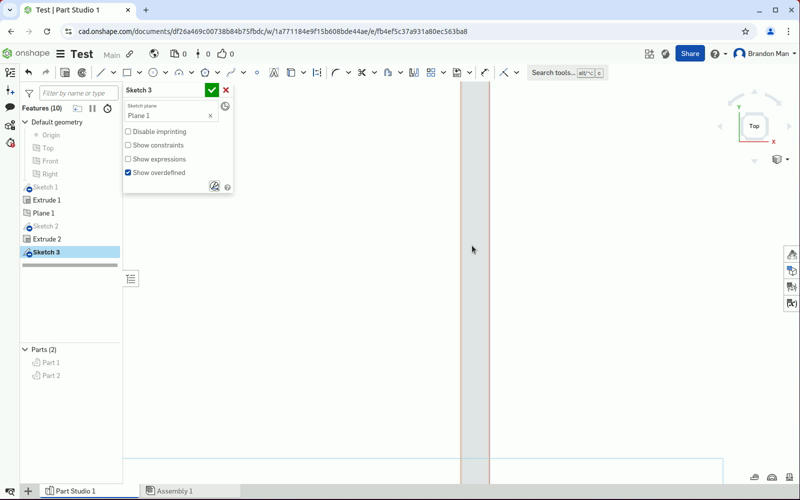
scroll(-6)
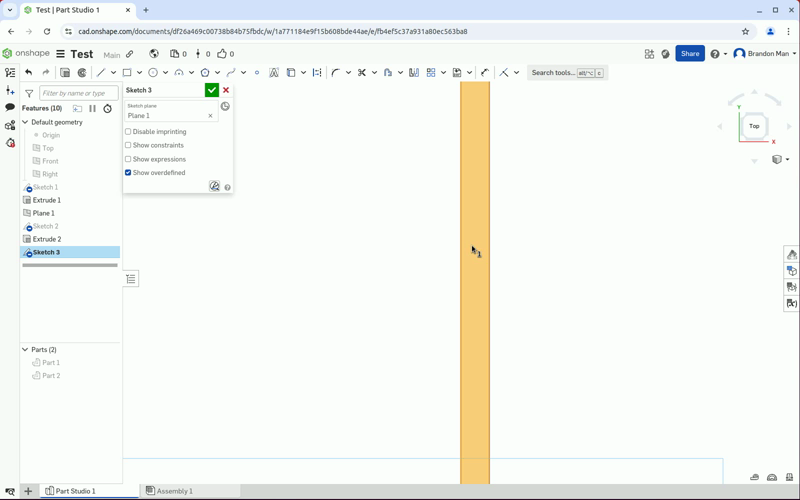
scroll(-6)
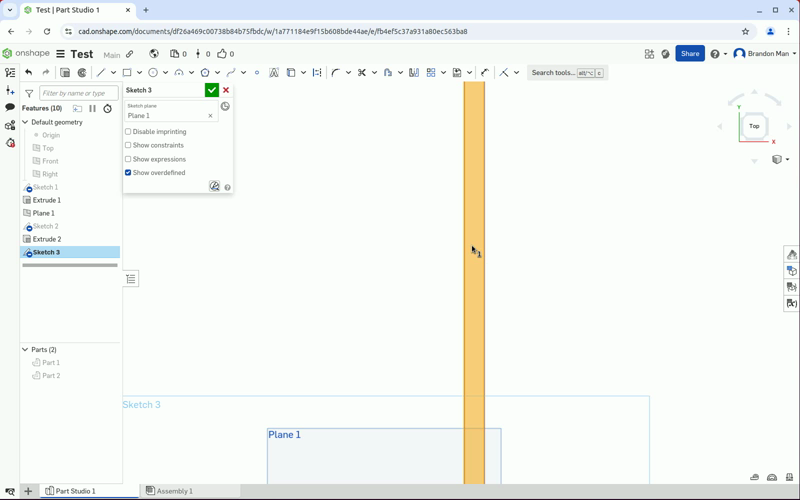
scroll(-6)
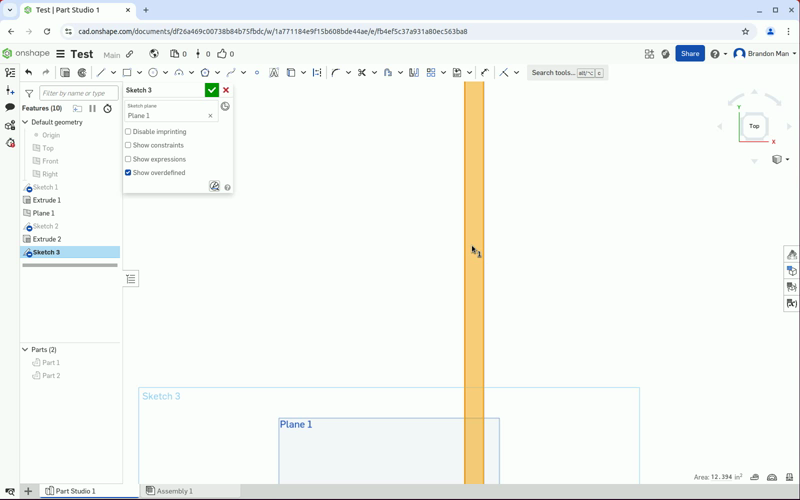
scroll(-6)
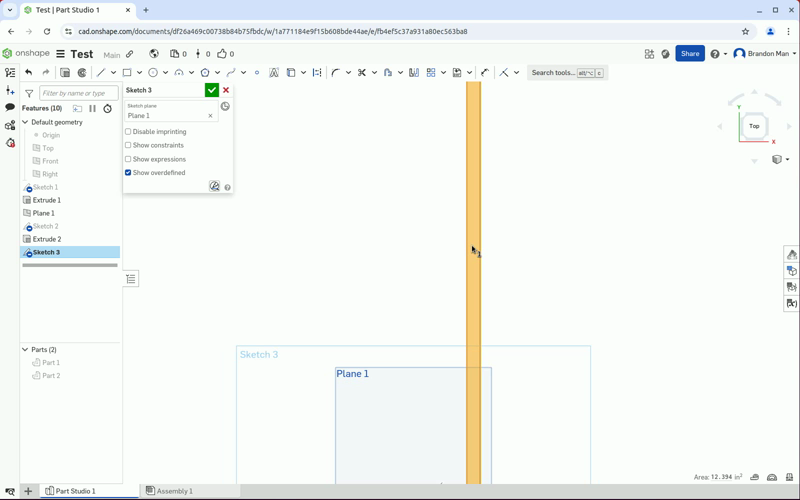
scroll(-6)
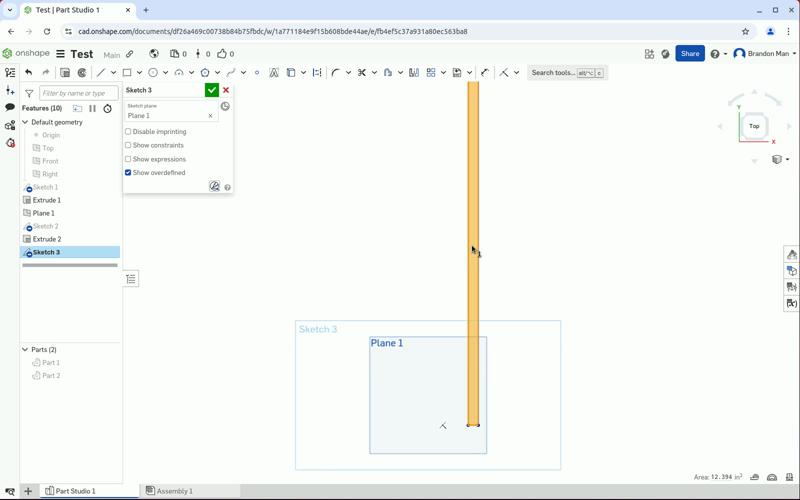
scroll(-6)
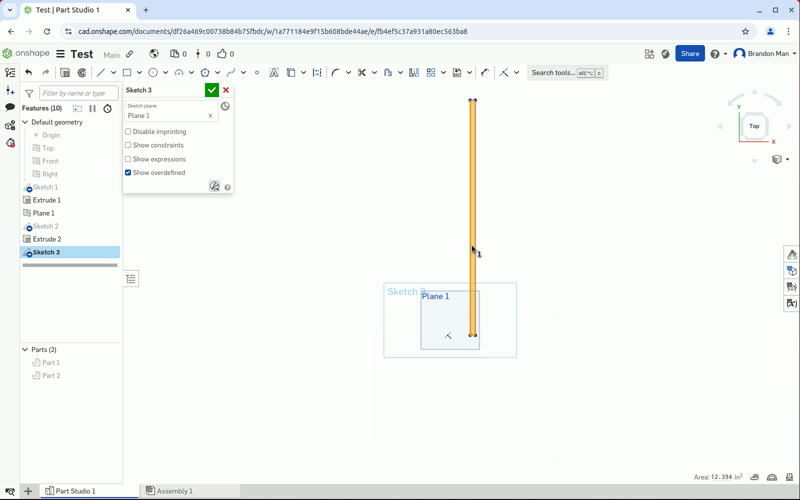
scroll(-6)
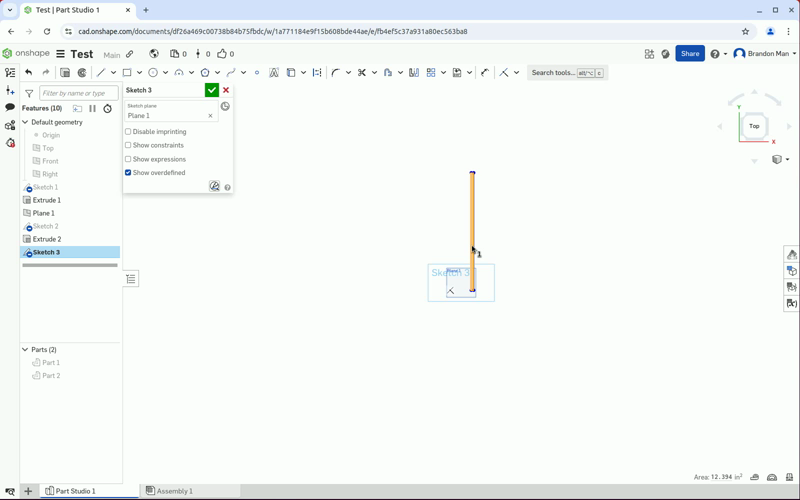
mouse_move(73, 352)
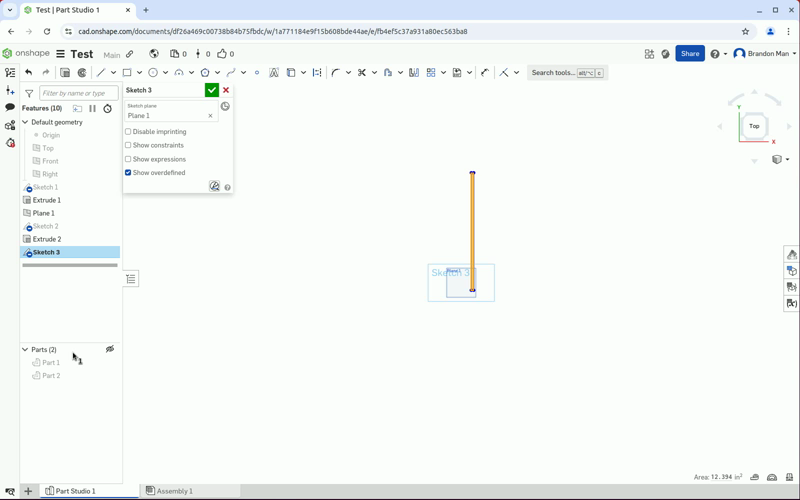
key(shift+y)
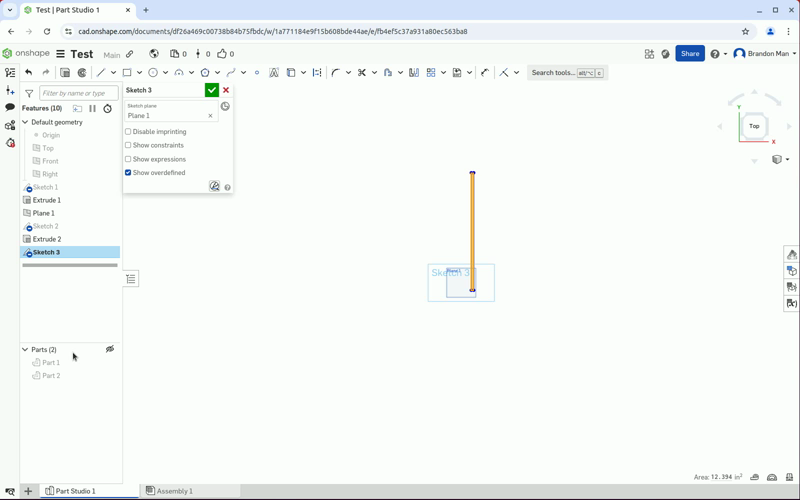
key(shift+e)
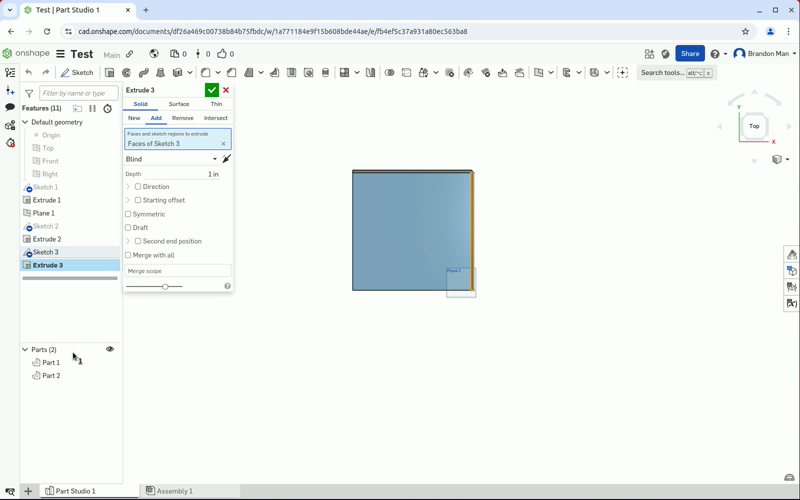
mouse_move(143, 106)
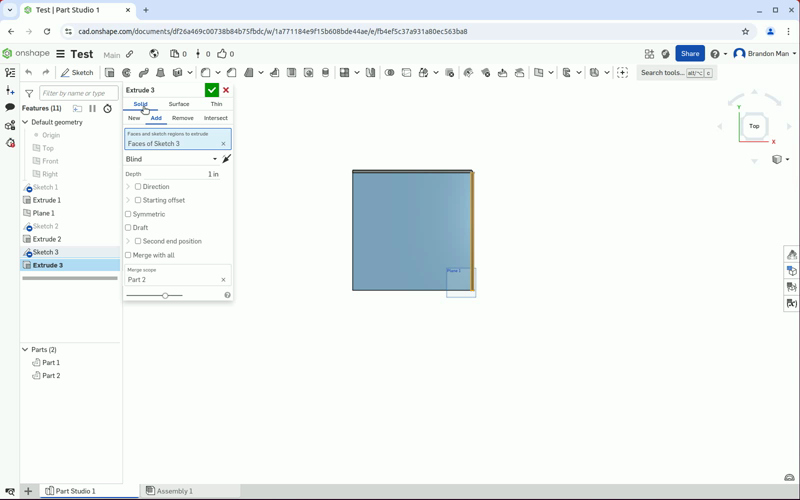
click(143, 106)
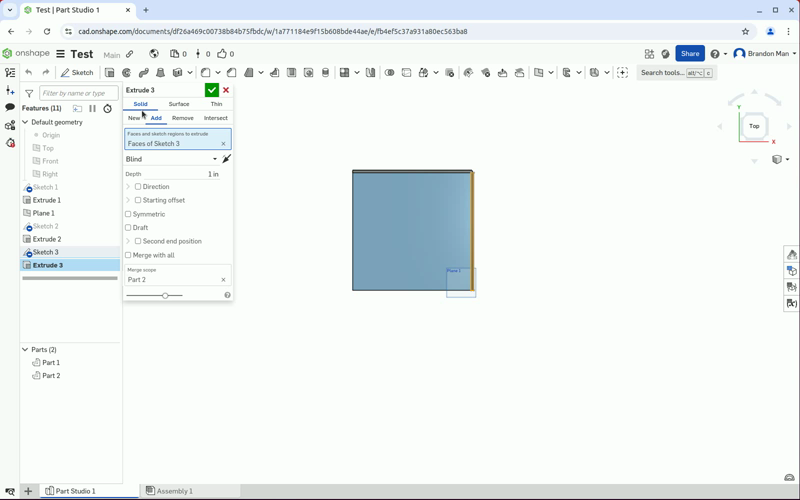
mouse_move(137, 120)
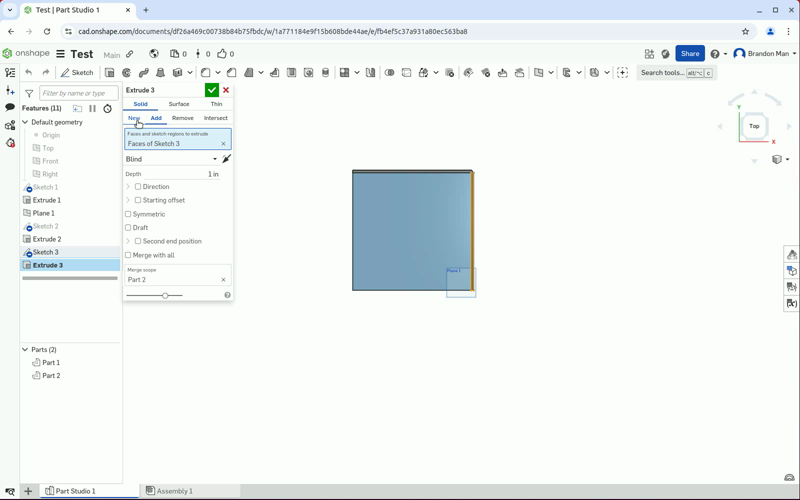
click(137, 120)
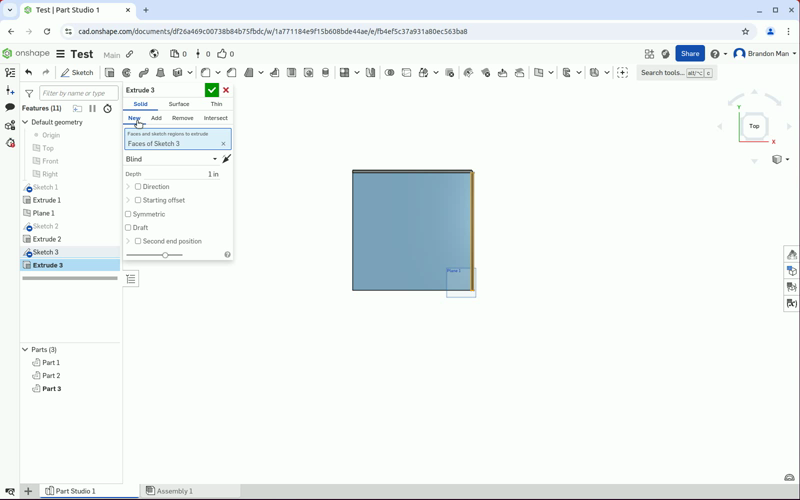
key(tab, 4)
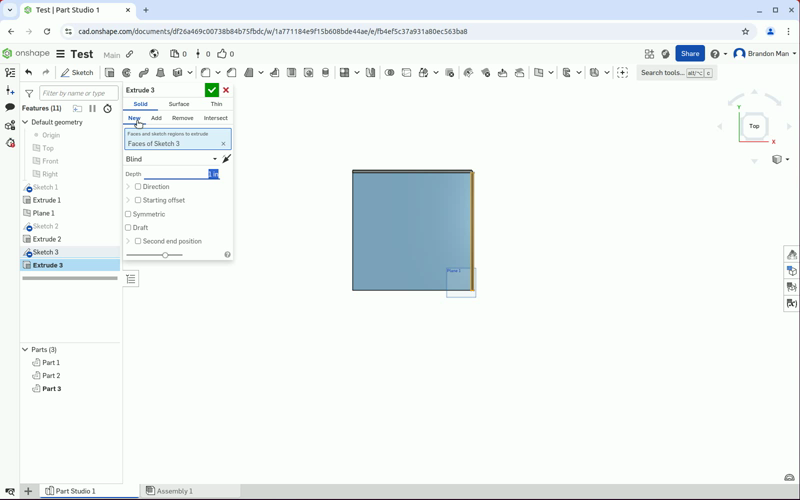
text(12.276)
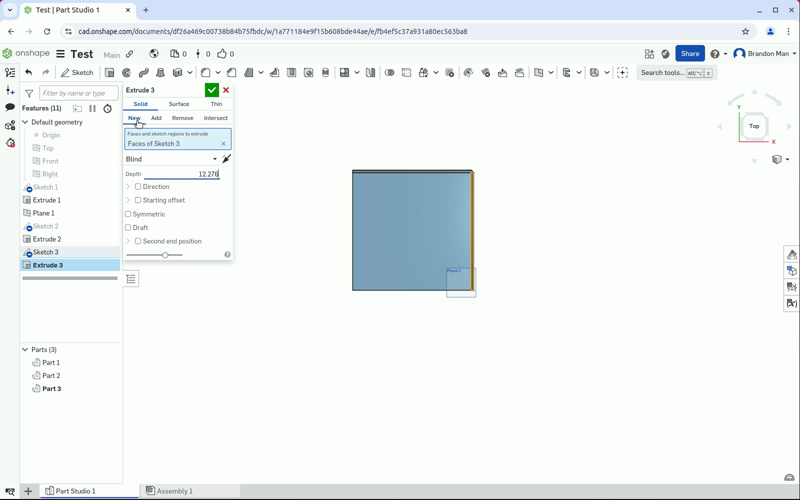
key(enter)
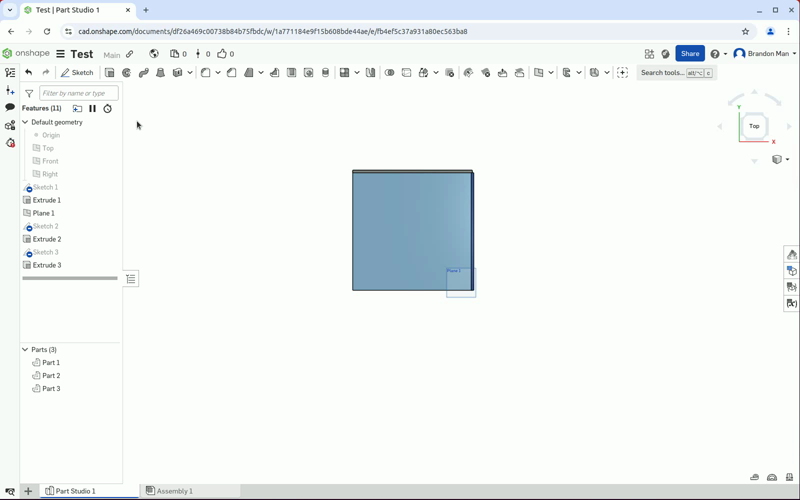
key(shift+h)
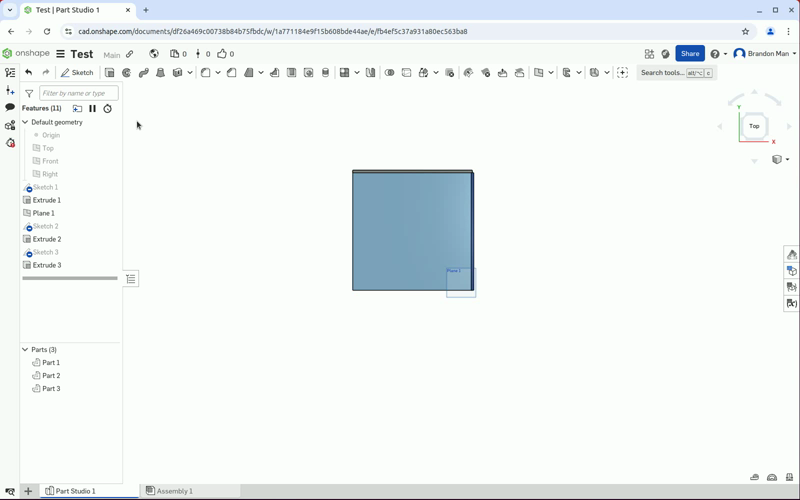
key(shift+h)
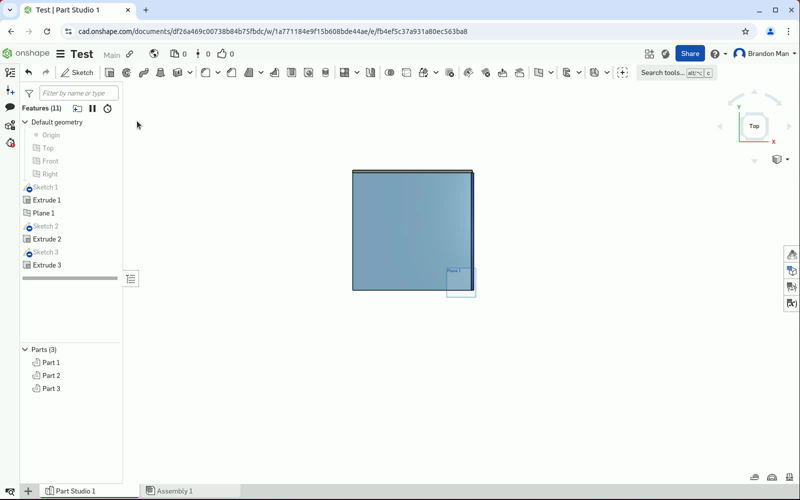
mouse_move(73, 189)
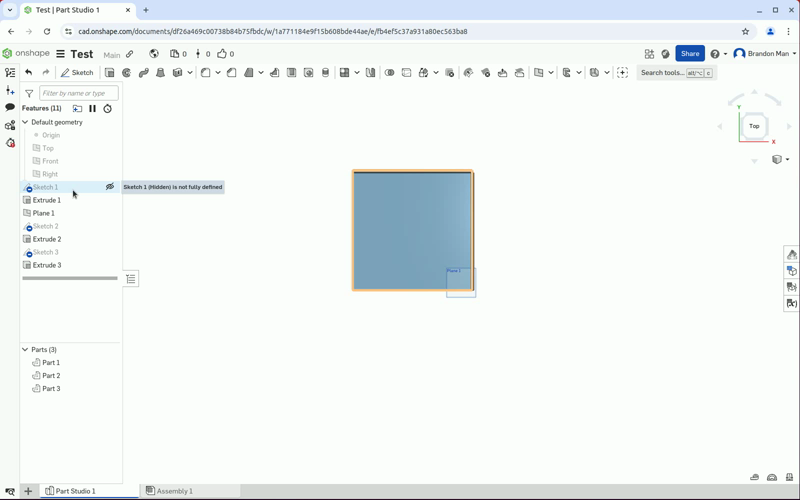
click(73, 189)
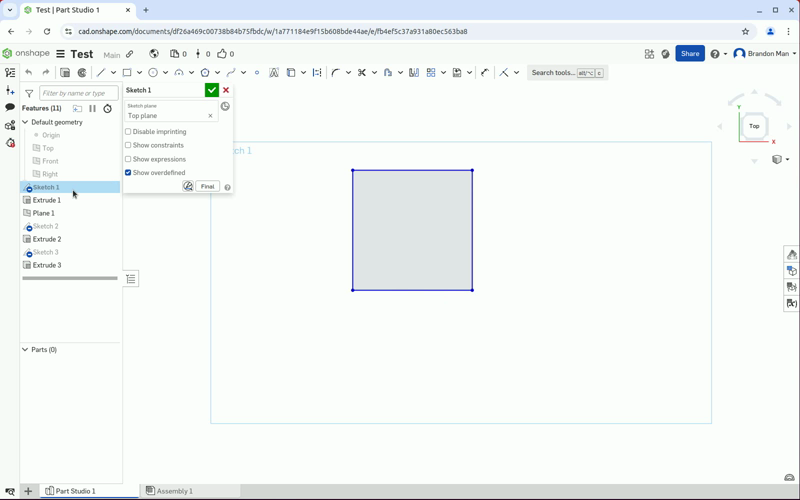
mouse_move(229, 92)
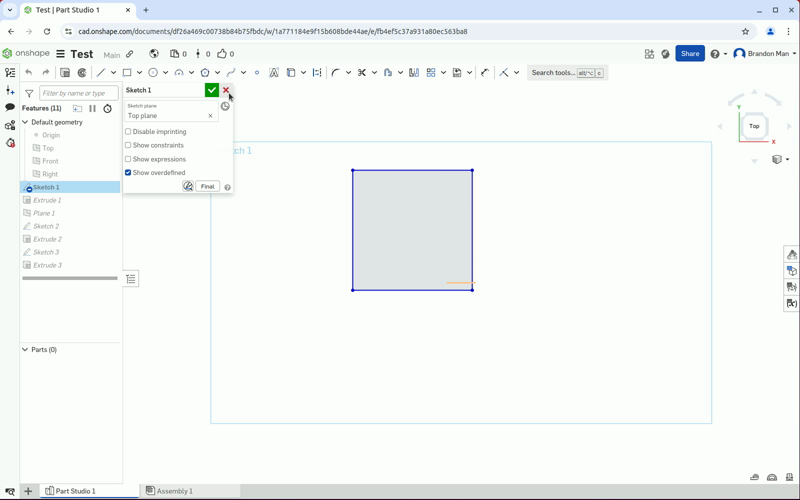
click(229, 92)
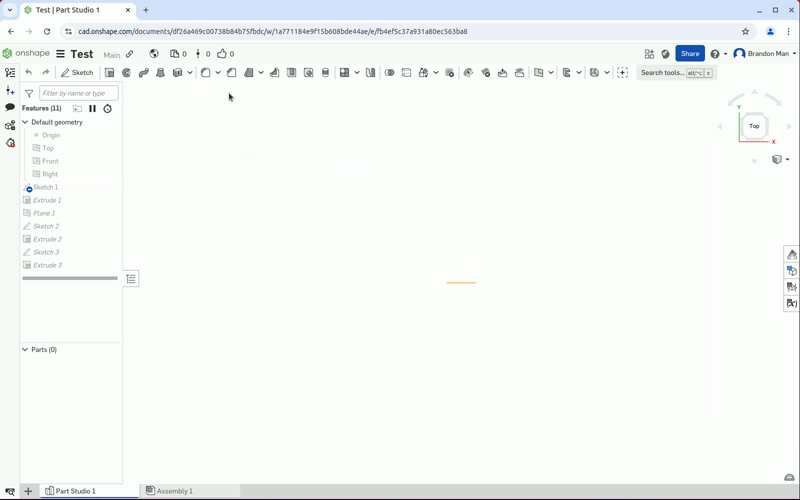
key(shift+s)
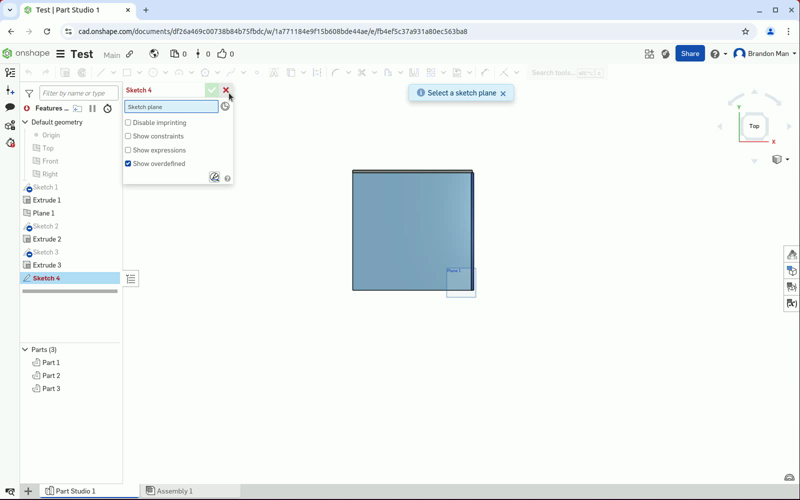
mouse_move(73, 215)
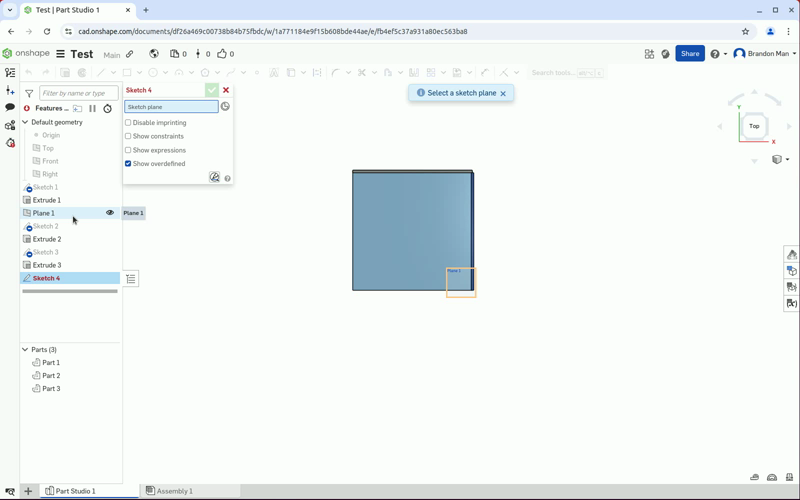
click(73, 215)
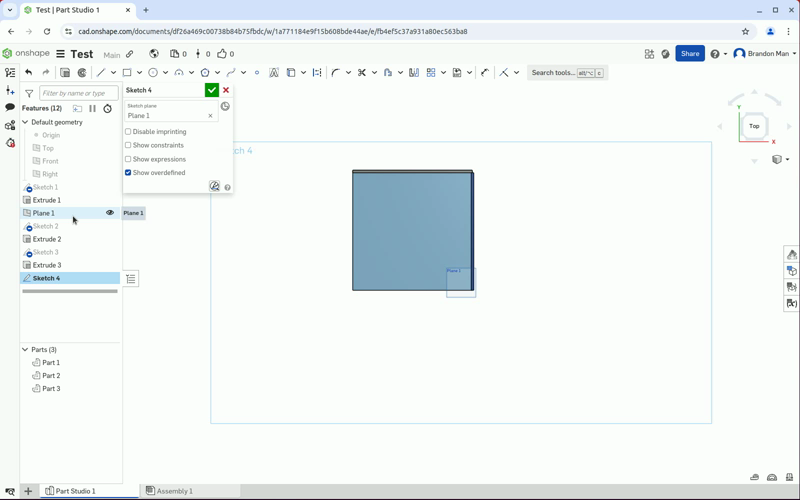
mouse_move(73, 352)
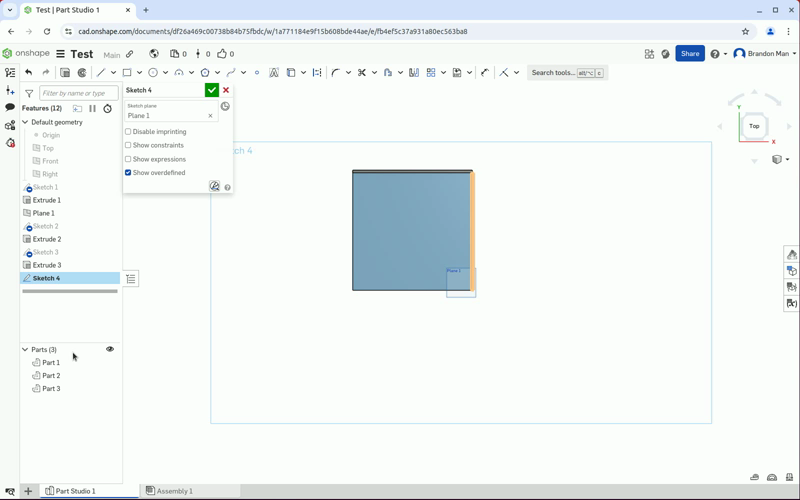
key(y)
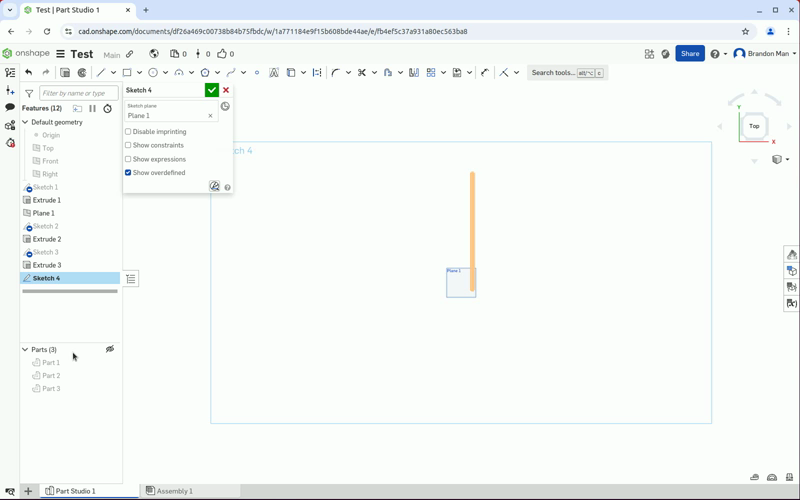
key(l)
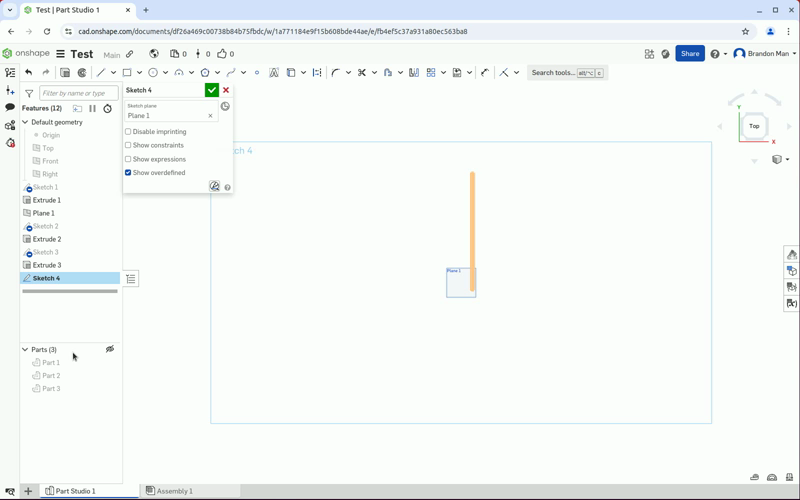
key_down(shift)
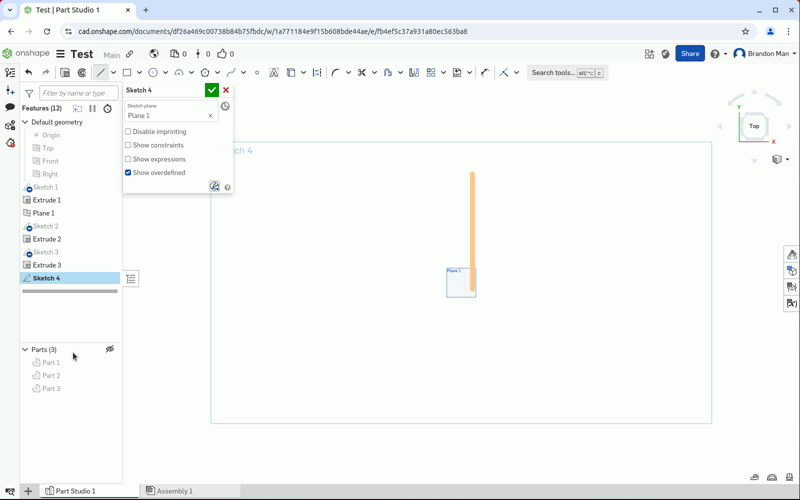
mouse_move(352, 290)
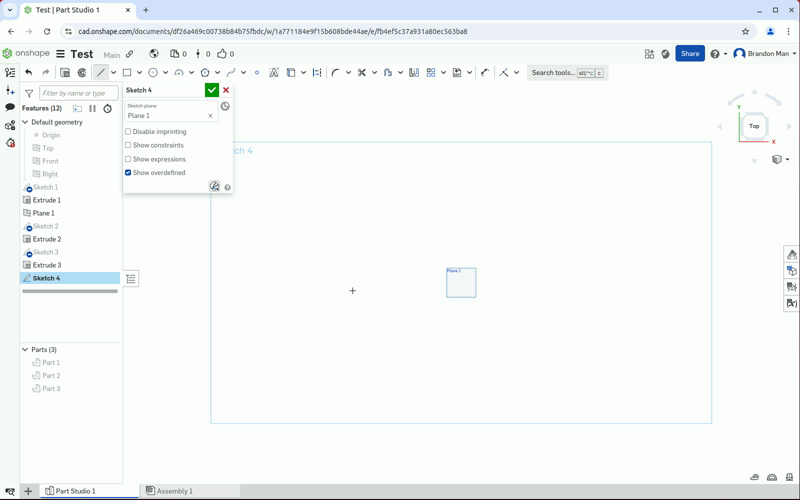
click(352, 290)
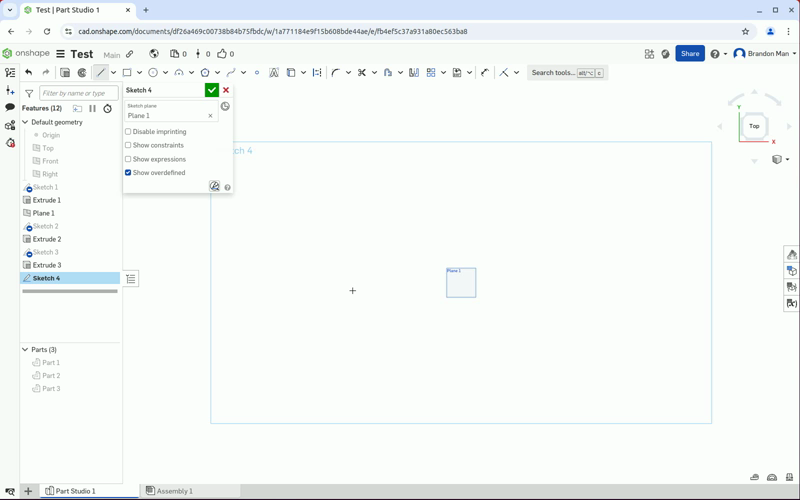
key_up(shift)
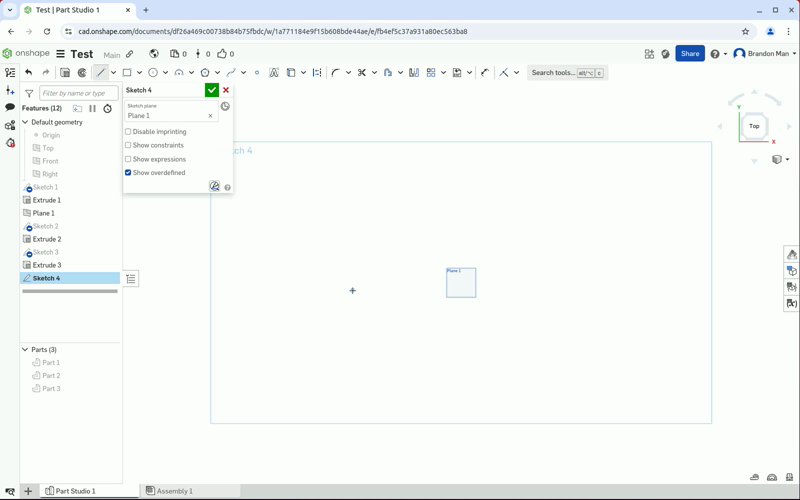
key_down(shift)
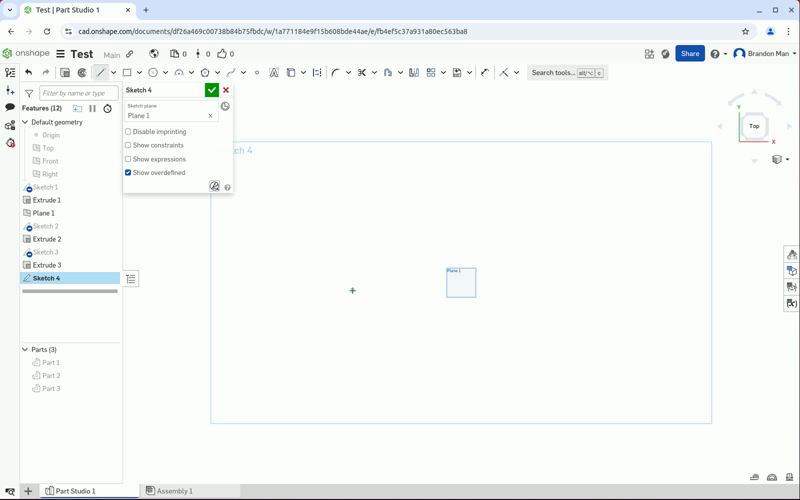
mouse_move(470, 290)
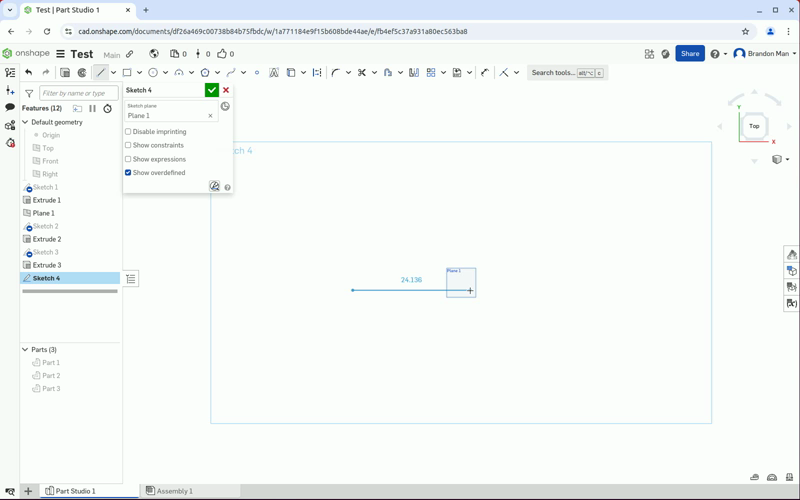
click(470, 290)
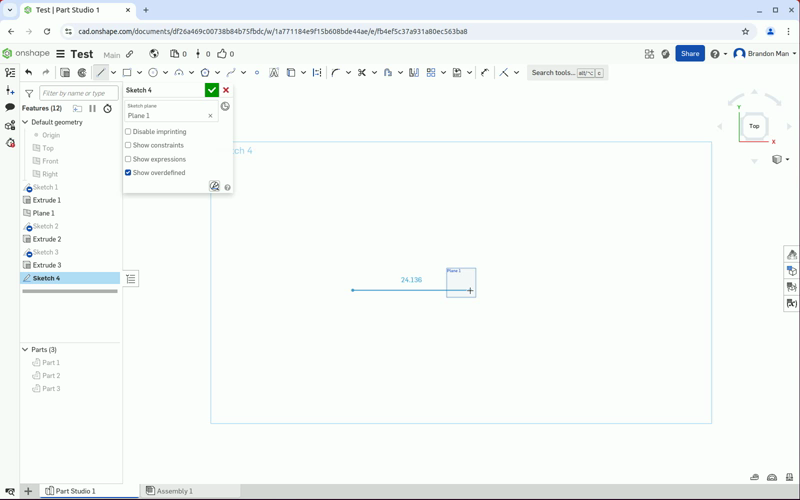
key_up(shift)
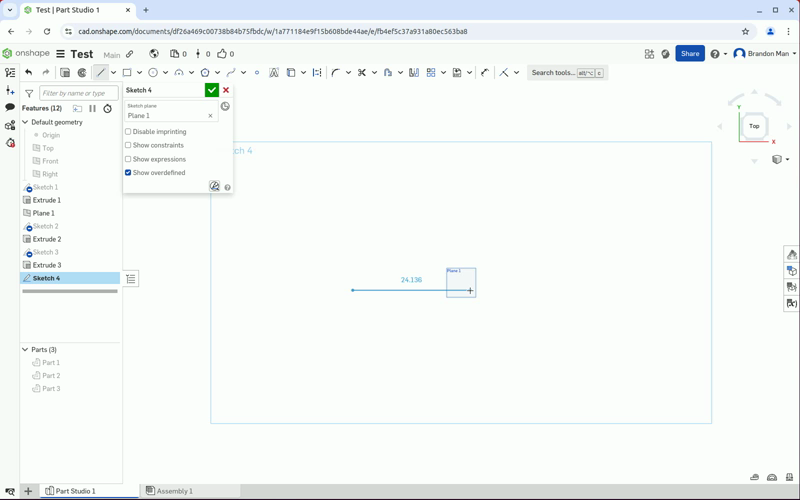
key_down(shift)
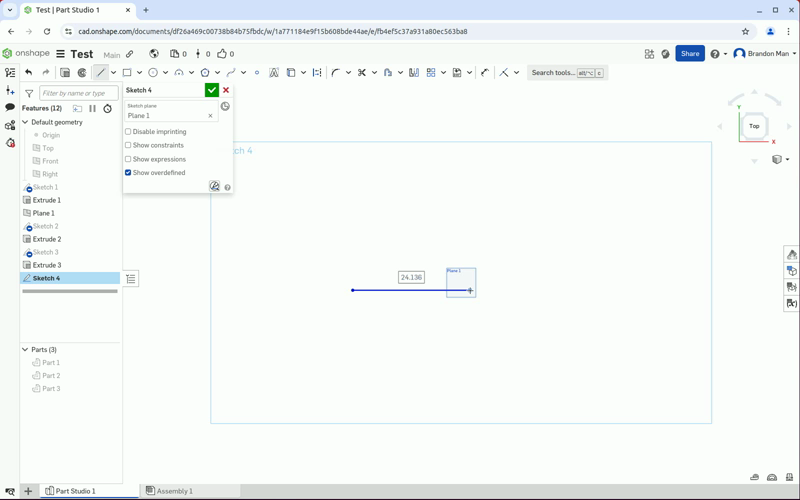
mouse_move(500, 290)
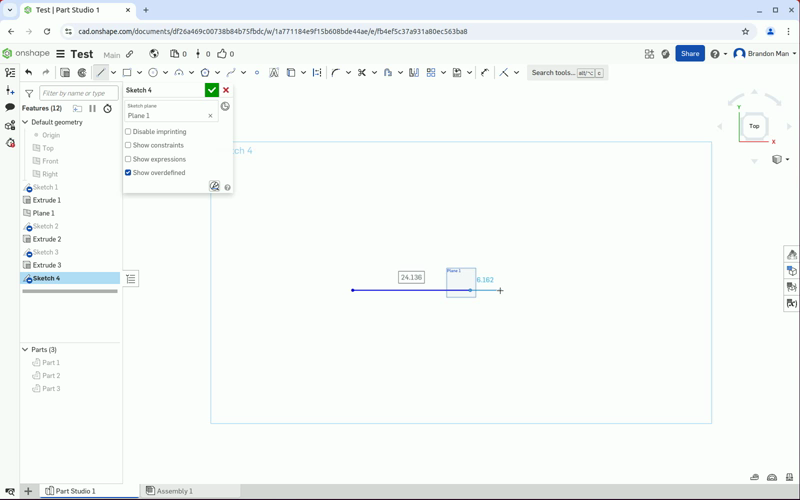
mouse_move(470, 287)
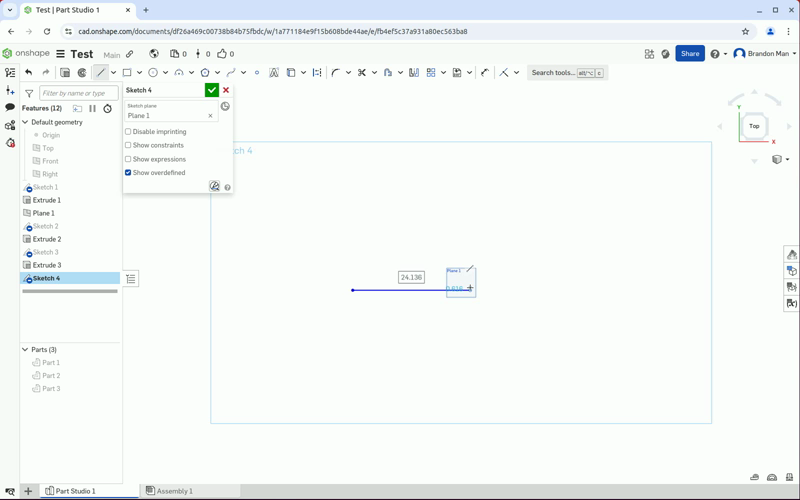
scroll(6)
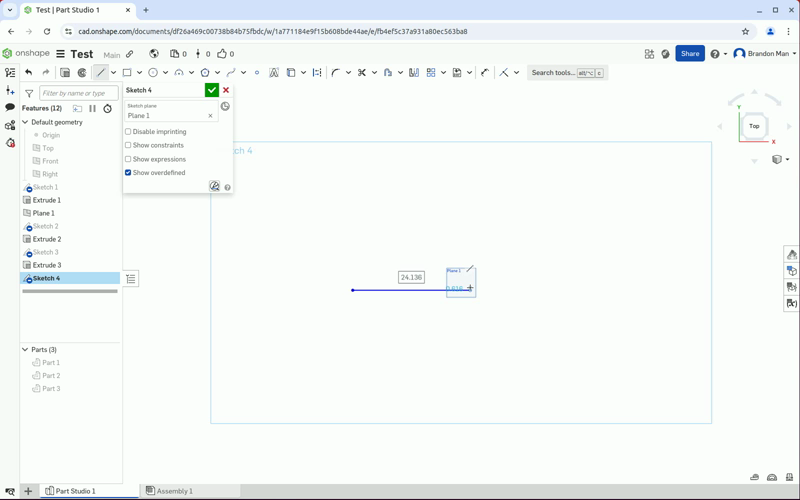
scroll(6)
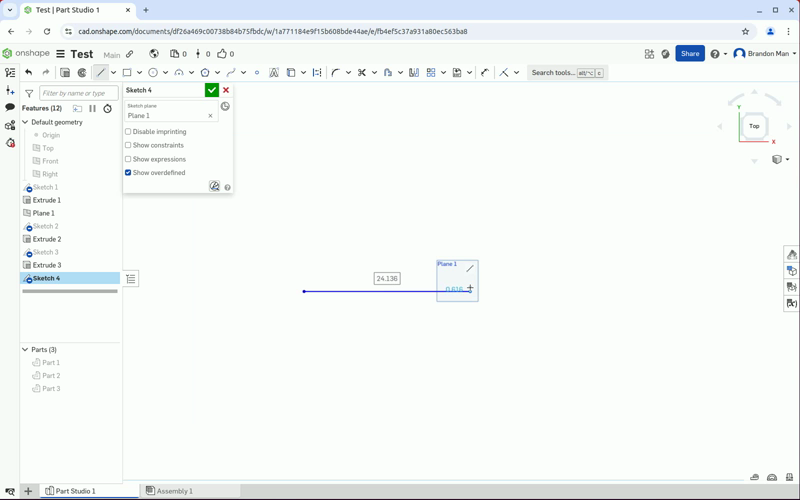
scroll(6)
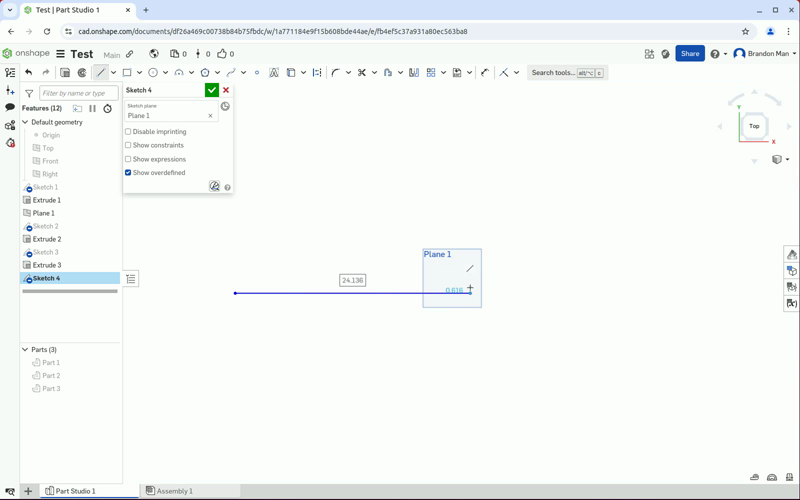
scroll(6)
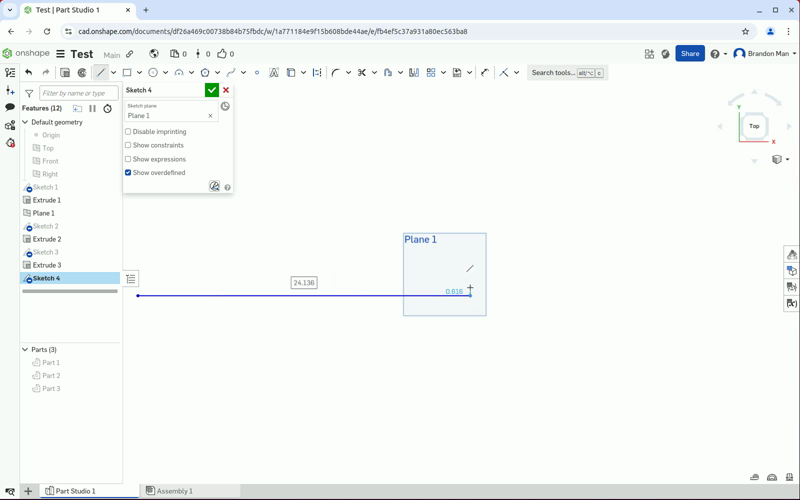
scroll(6)
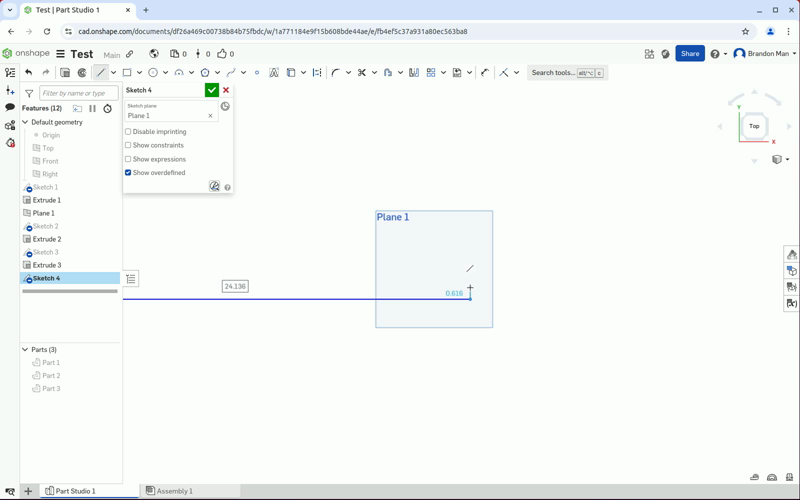
scroll(6)
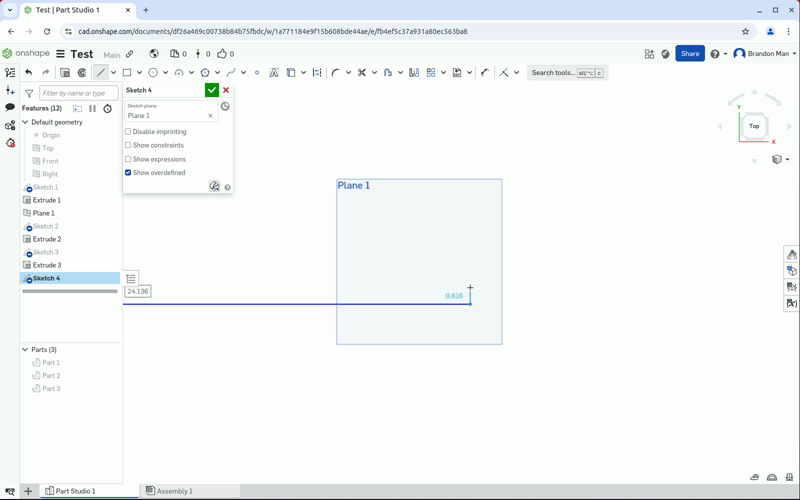
scroll(6)
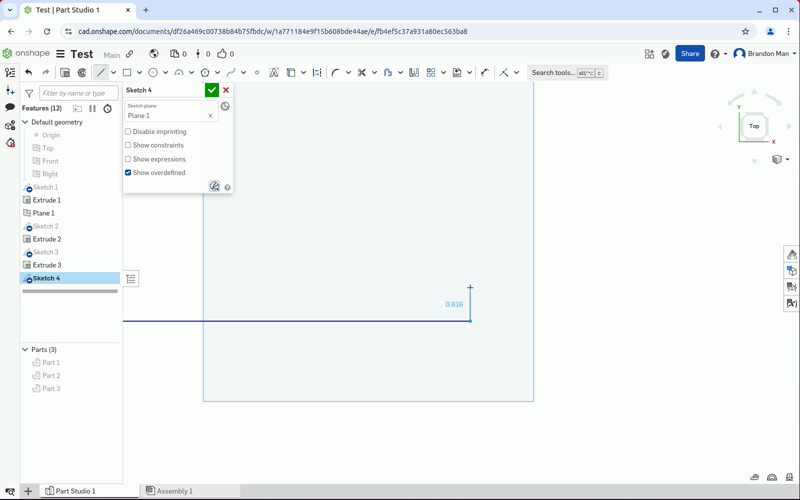
click(470, 287)
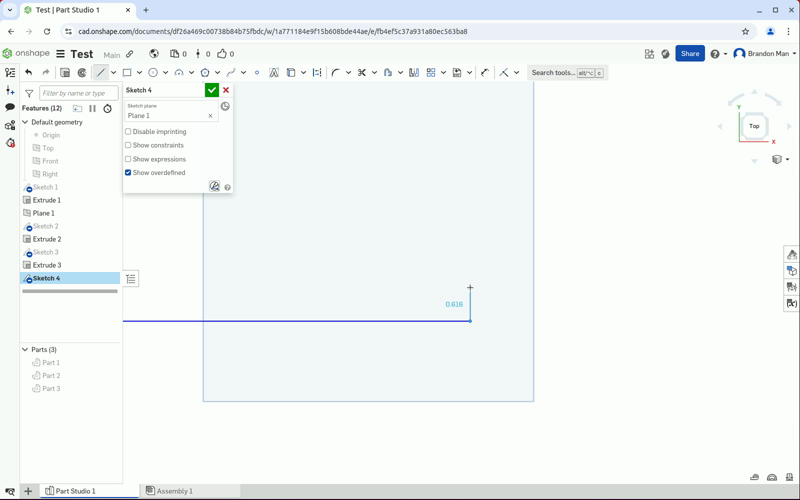
scroll(-6)
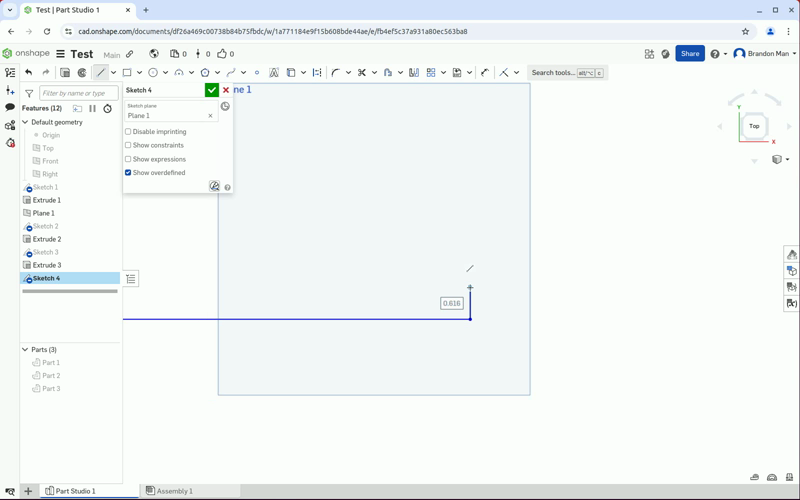
scroll(-6)
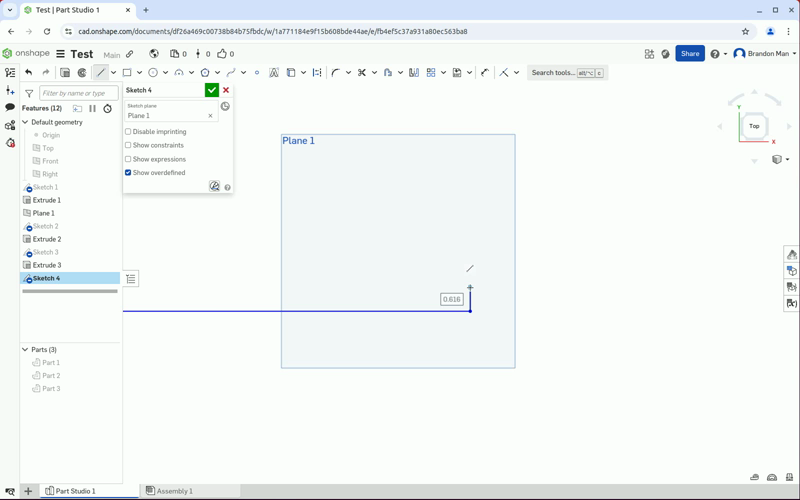
scroll(-6)
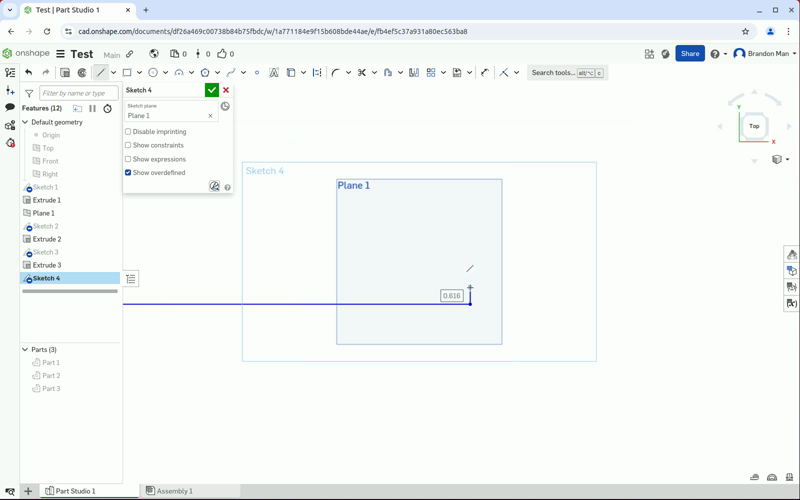
scroll(-6)
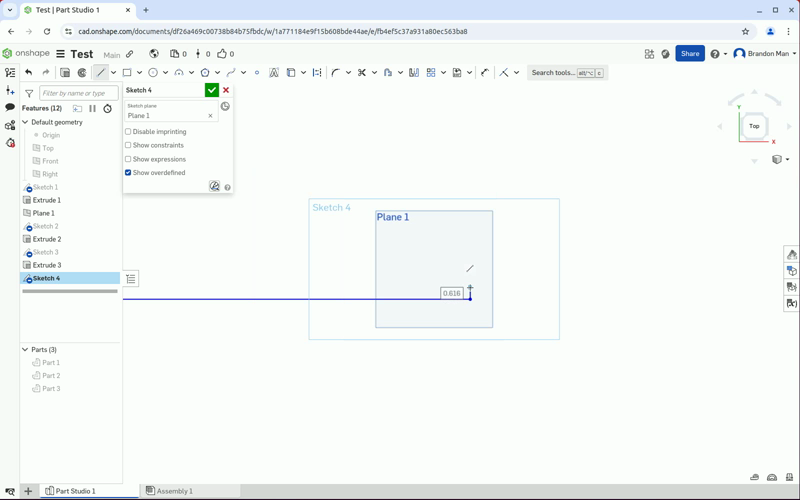
scroll(-6)
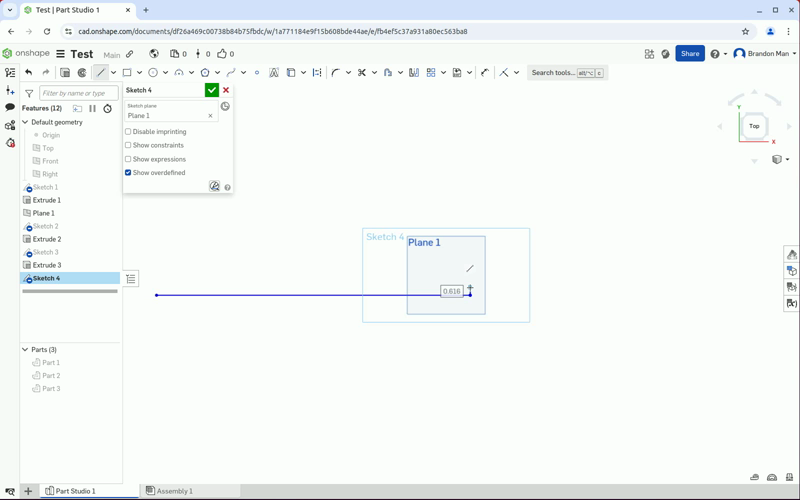
scroll(-6)
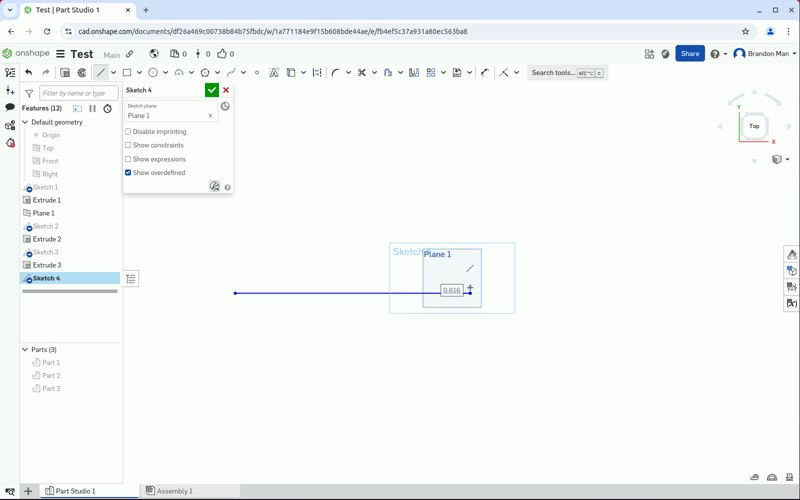
scroll(-6)
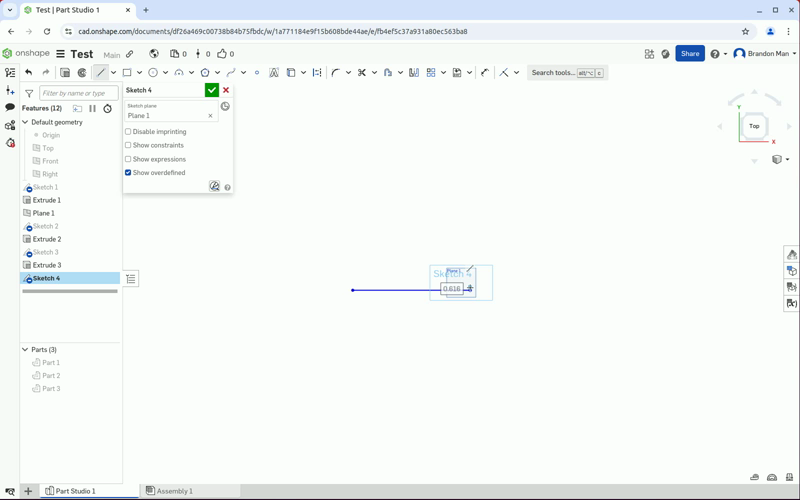
key_up(shift)
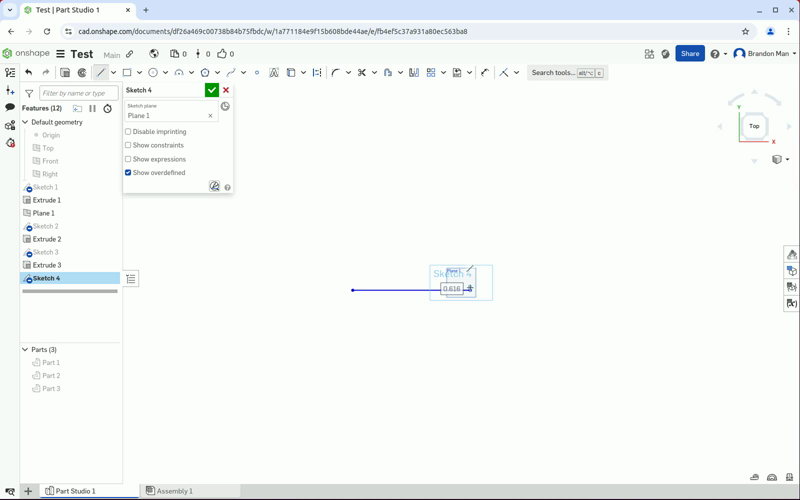
key_down(shift)
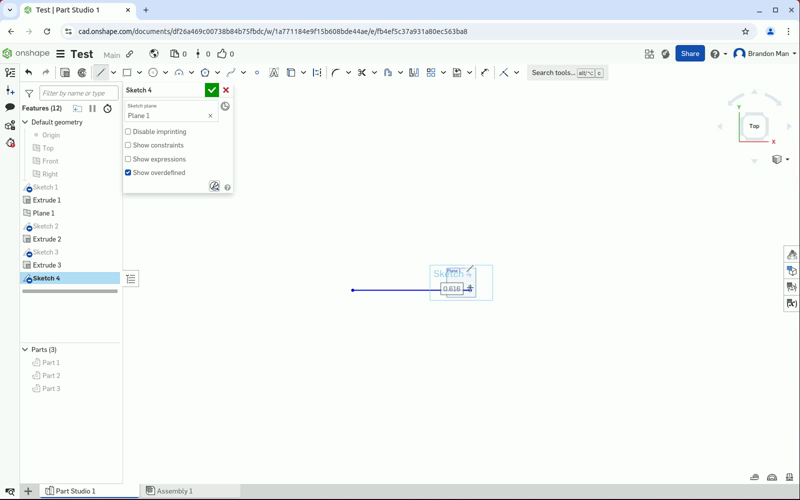
mouse_move(352, 287)
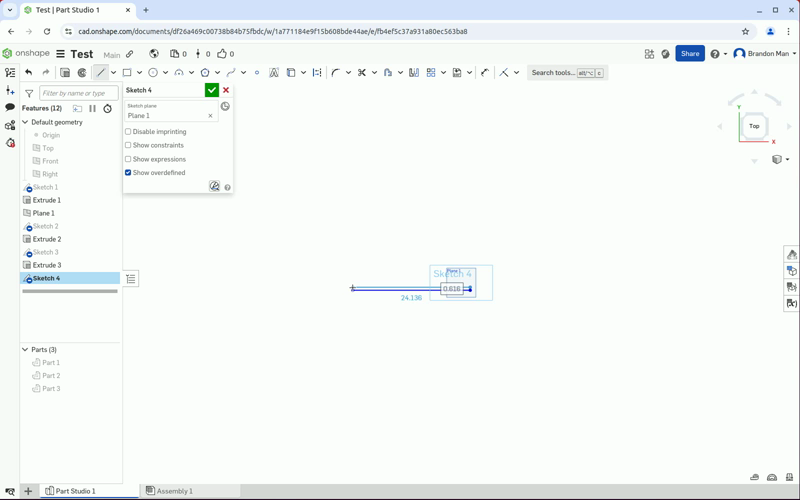
scroll(6)
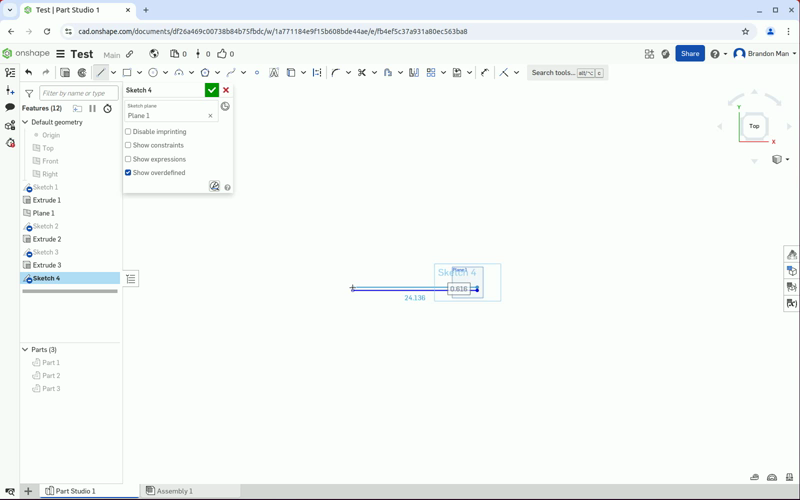
scroll(6)
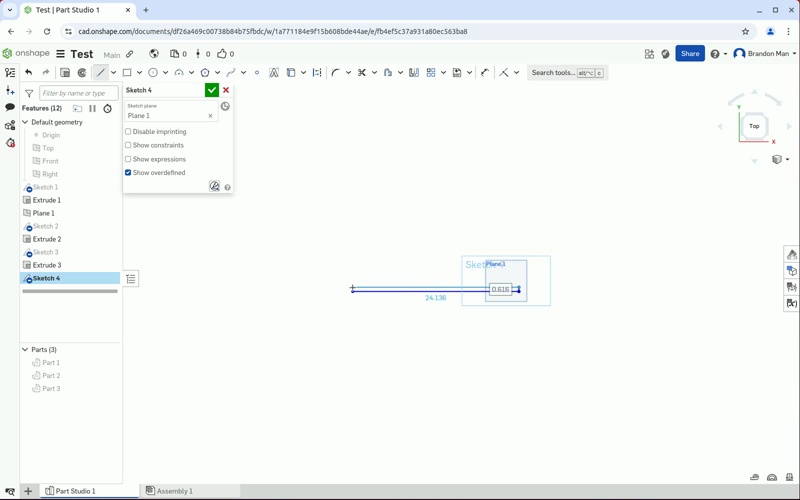
scroll(6)
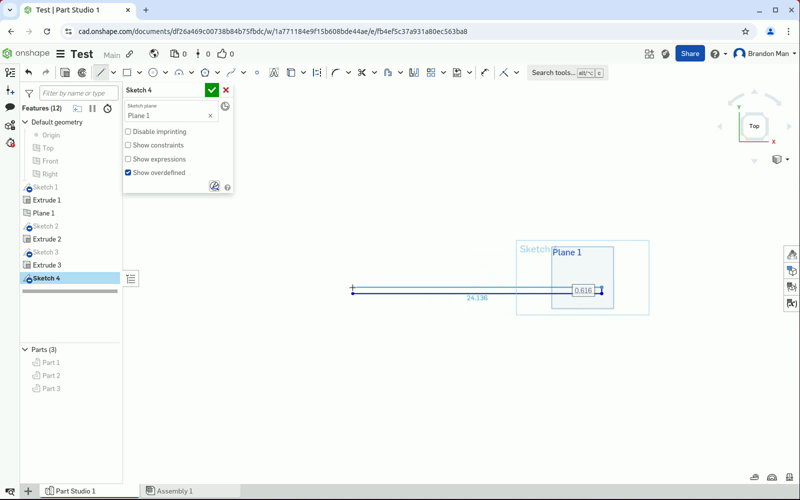
scroll(6)
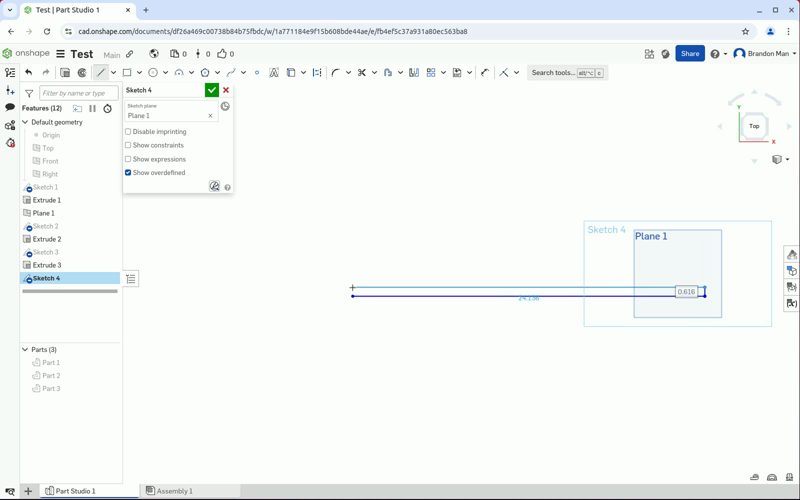
scroll(6)
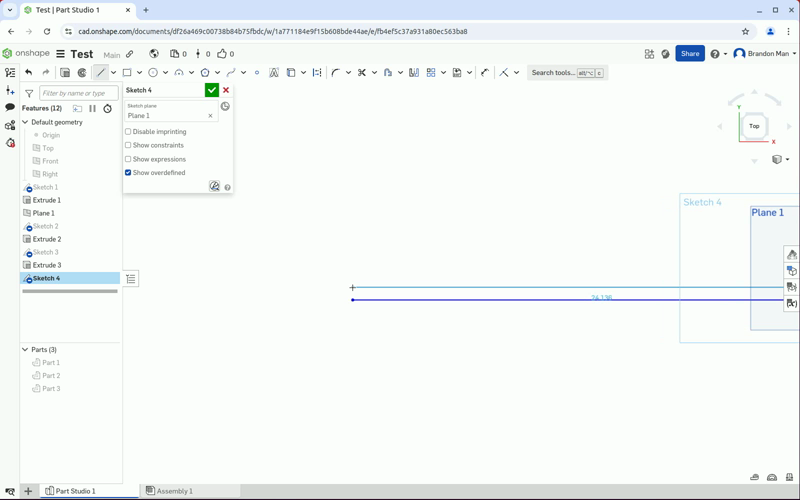
scroll(6)
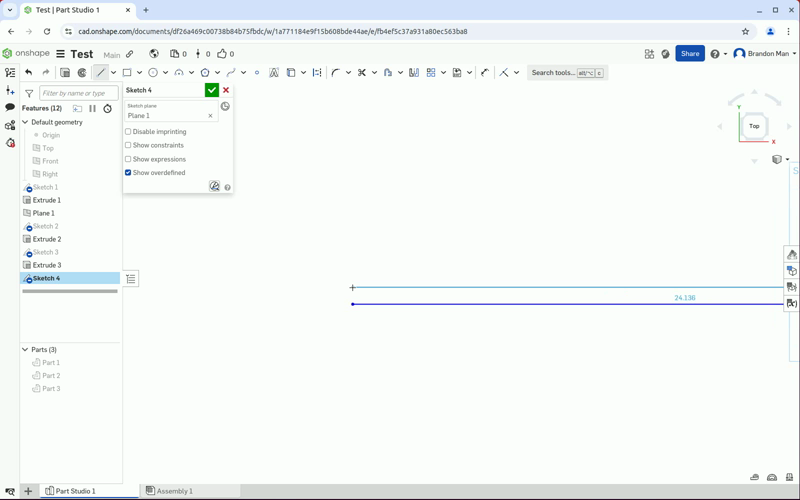
scroll(6)
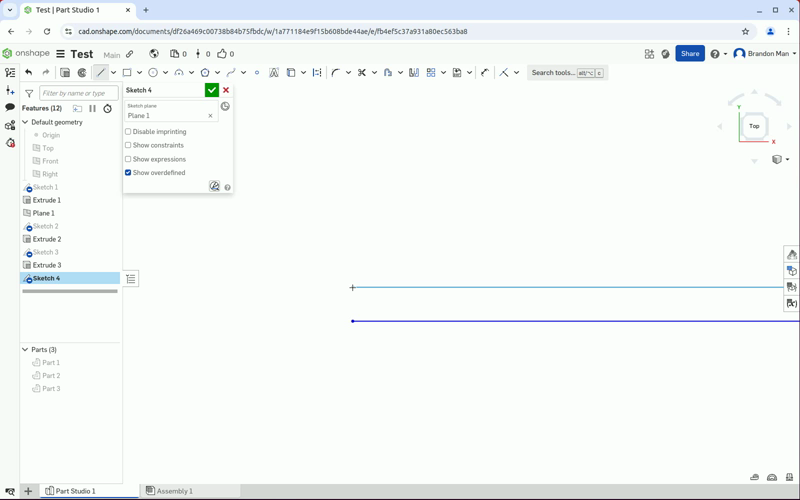
click(352, 287)
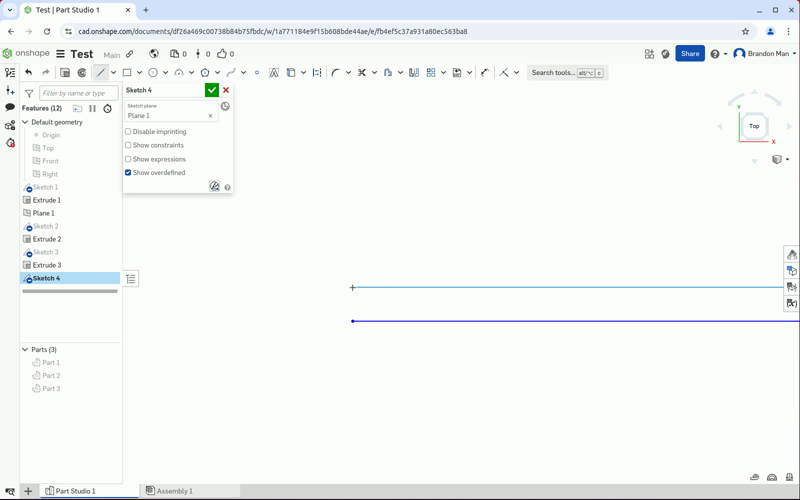
scroll(-6)
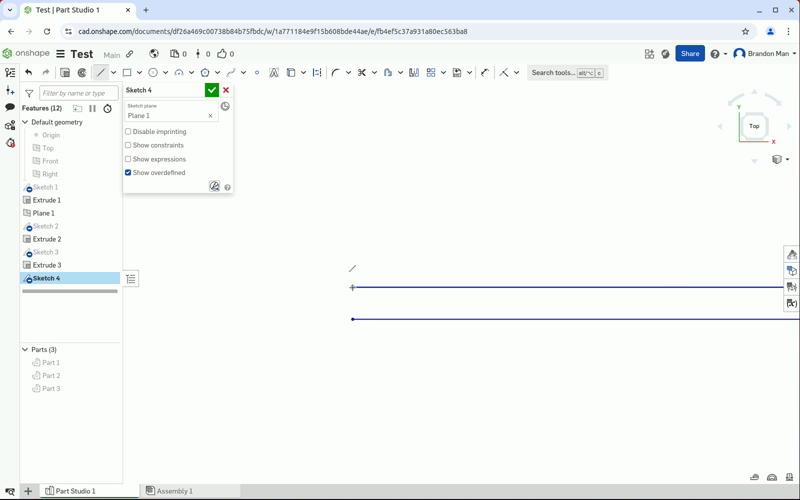
scroll(-6)
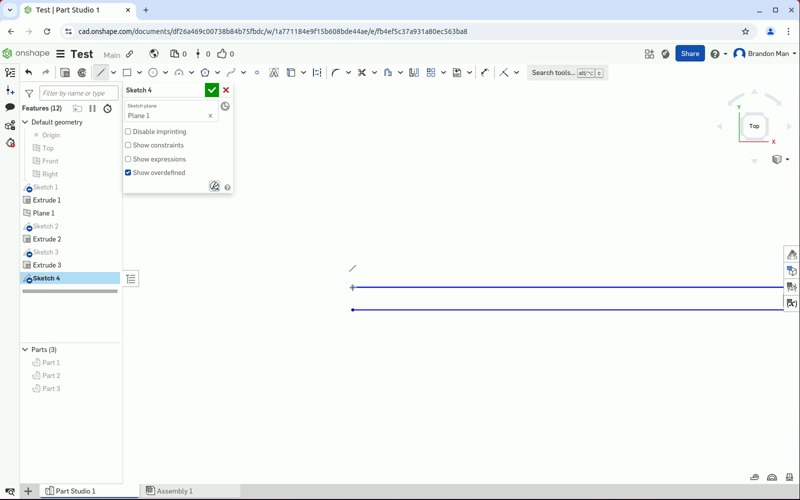
scroll(-6)
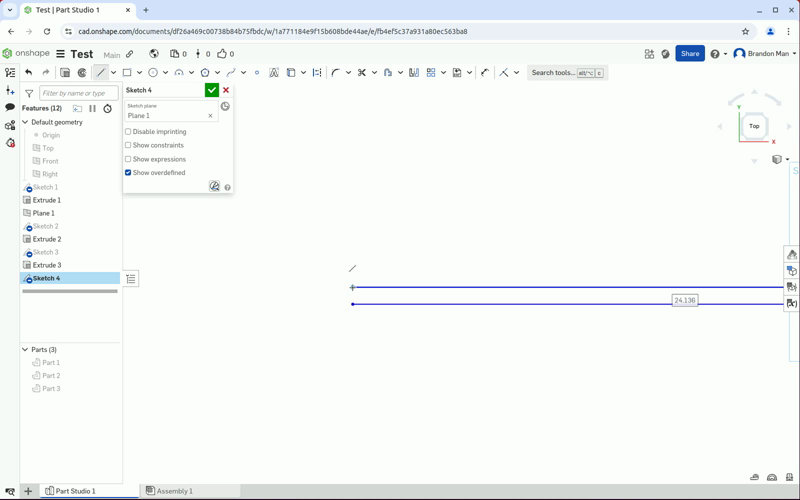
scroll(-6)
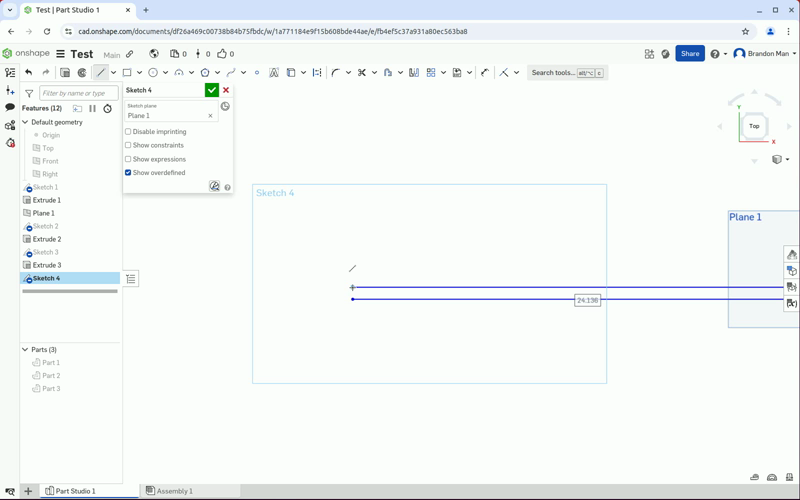
scroll(-6)
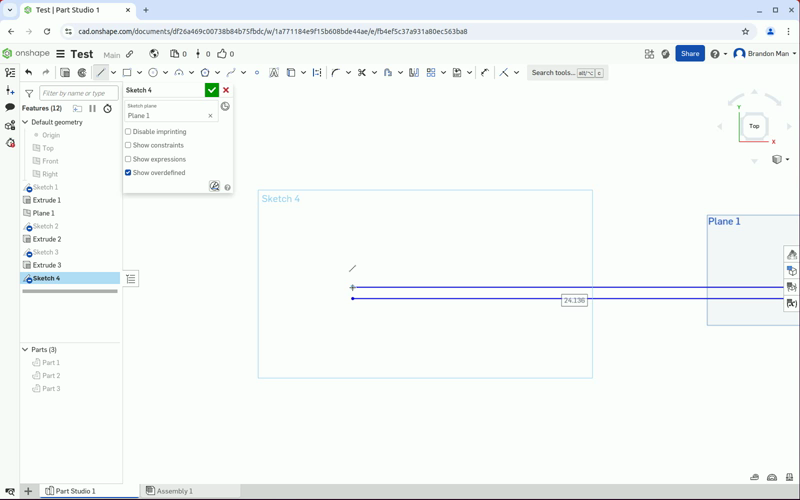
scroll(-6)
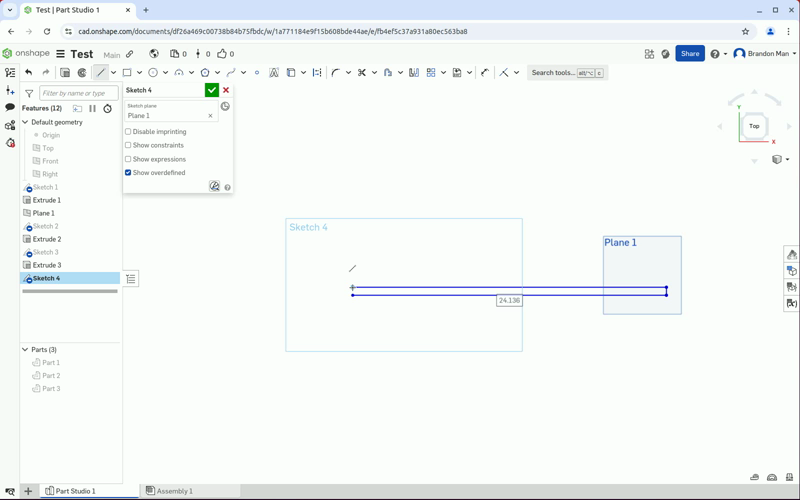
scroll(-6)
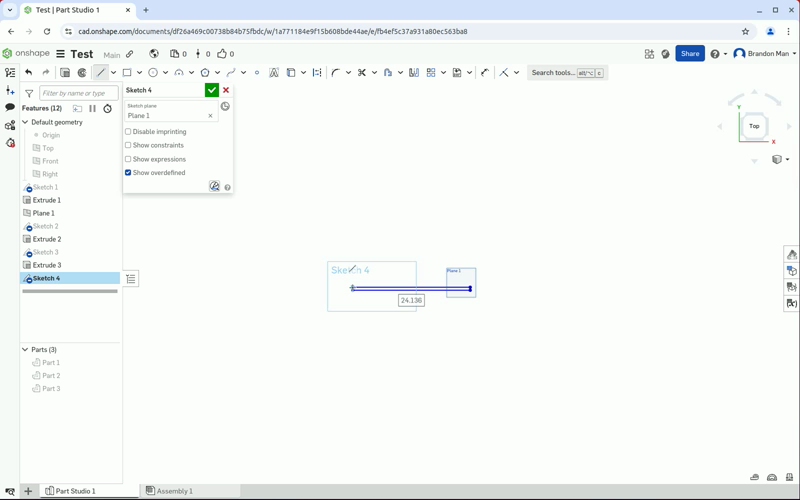
key_up(shift)
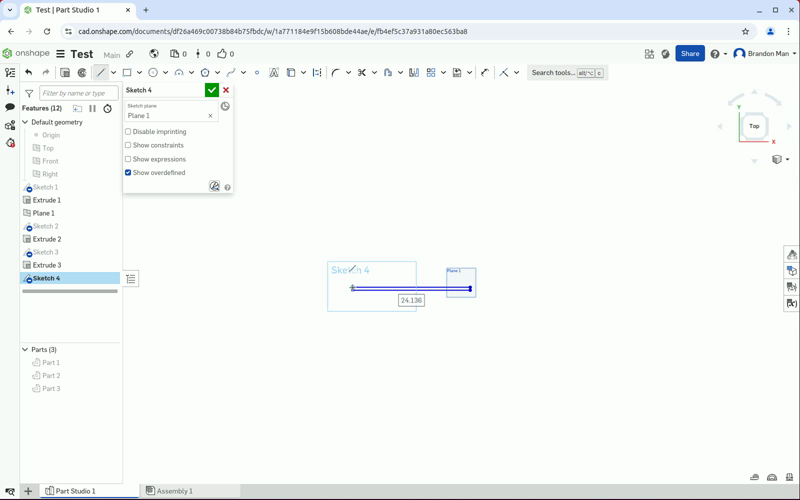
mouse_move(382, 287)
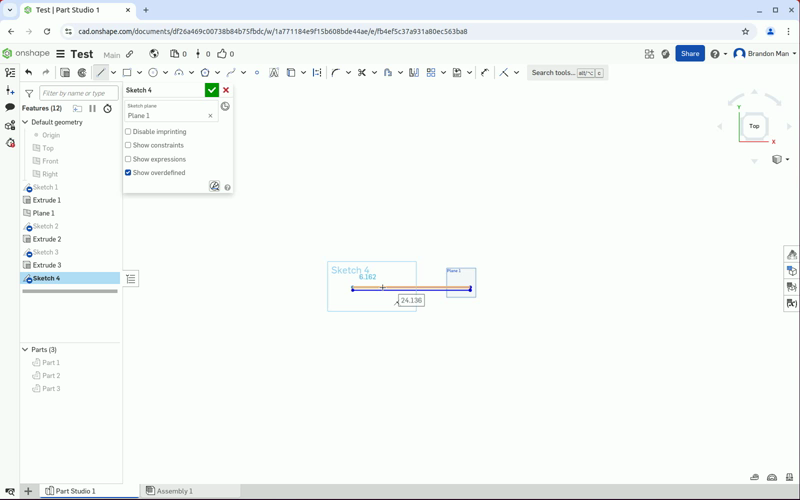
key_down(shift)
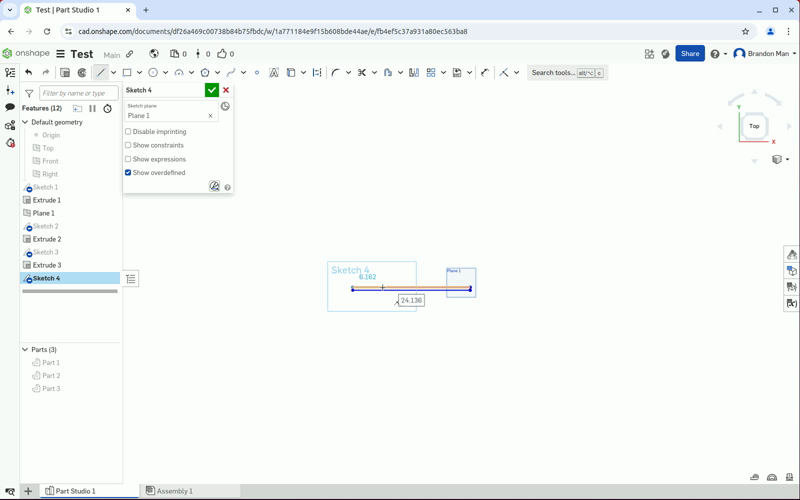
mouse_move(352, 290)
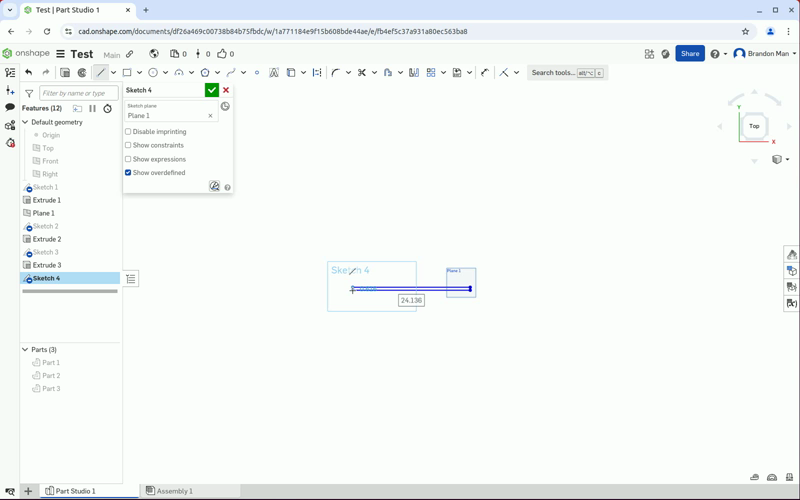
scroll(6)
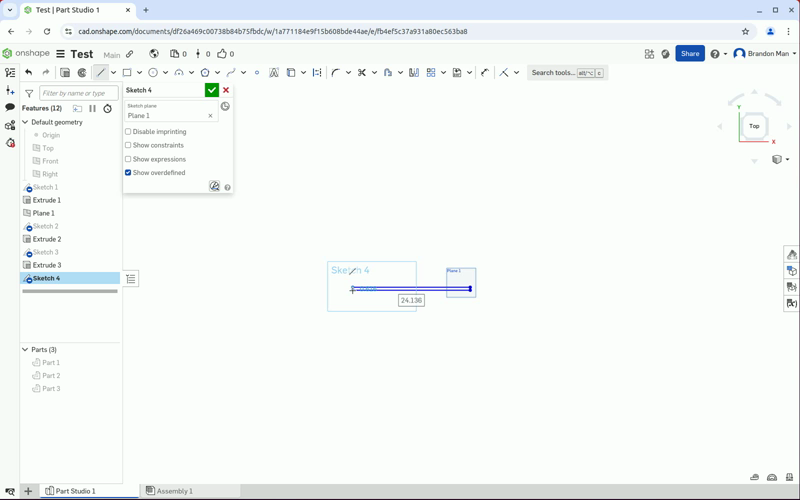
scroll(6)
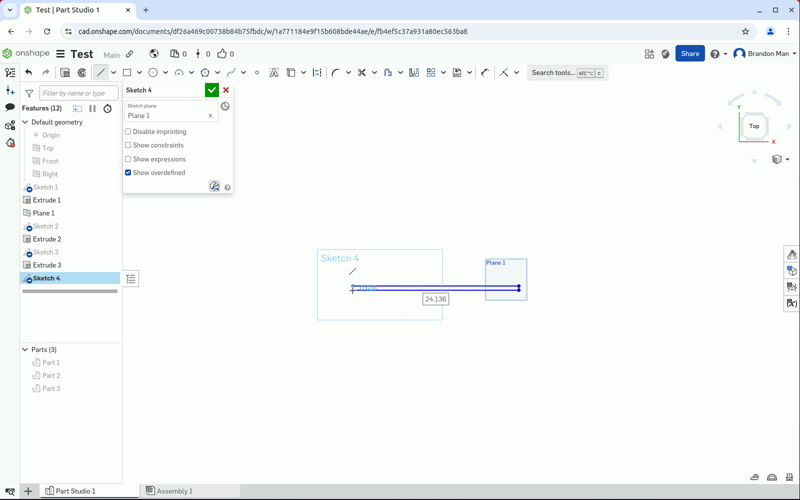
scroll(6)
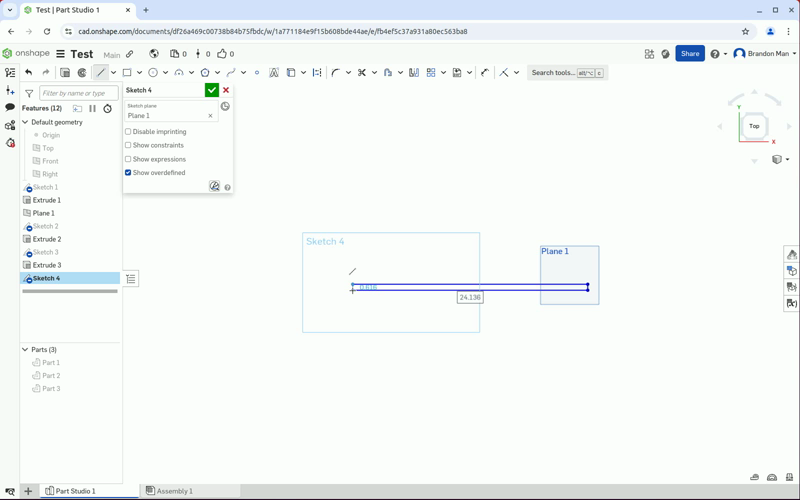
scroll(6)
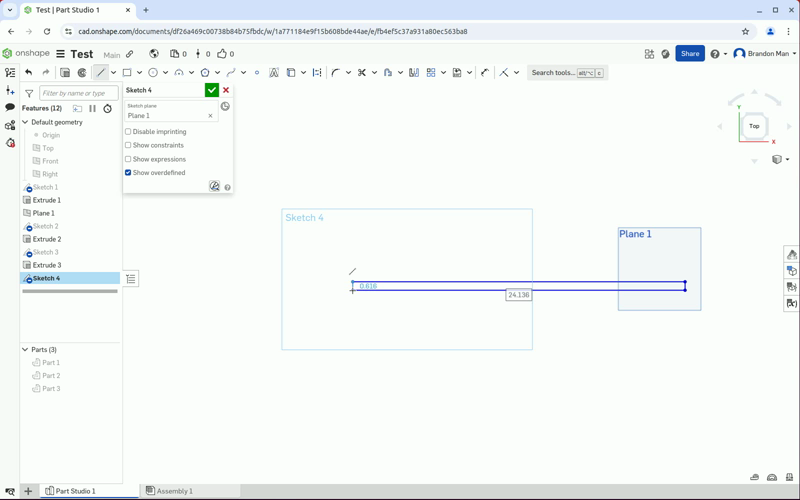
scroll(6)
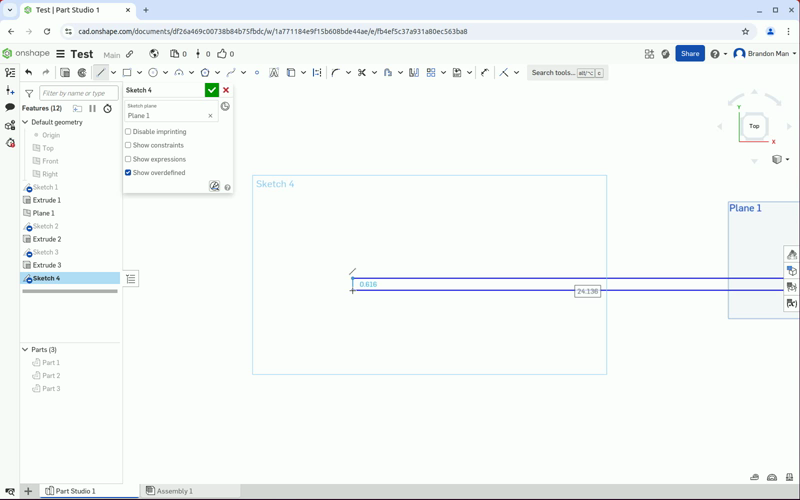
scroll(6)
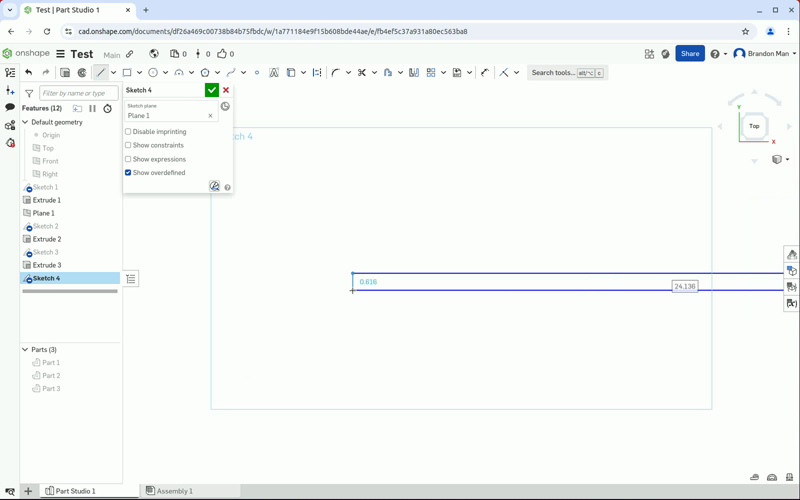
scroll(6)
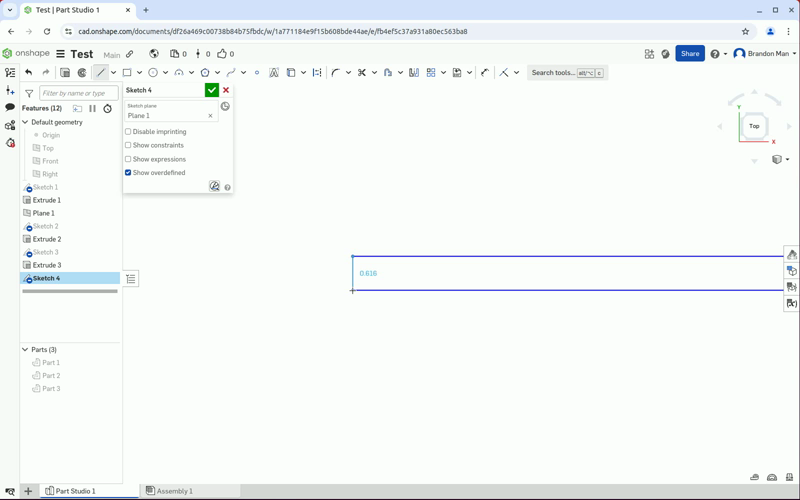
key_up(shift)
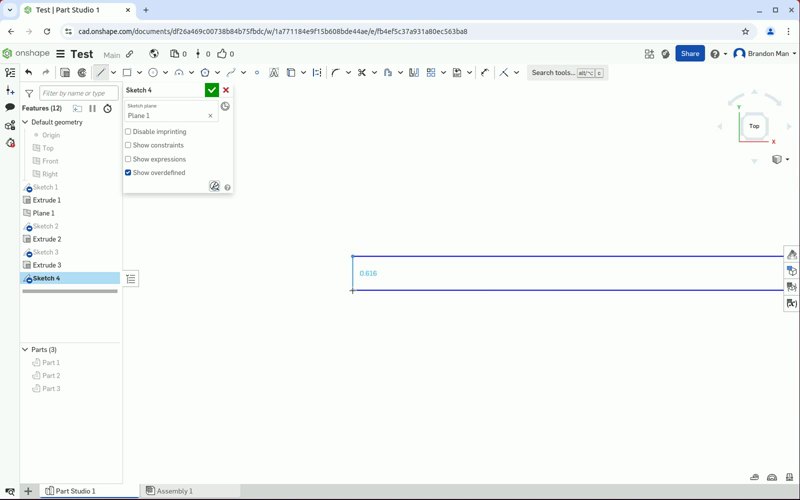
click(352, 290)
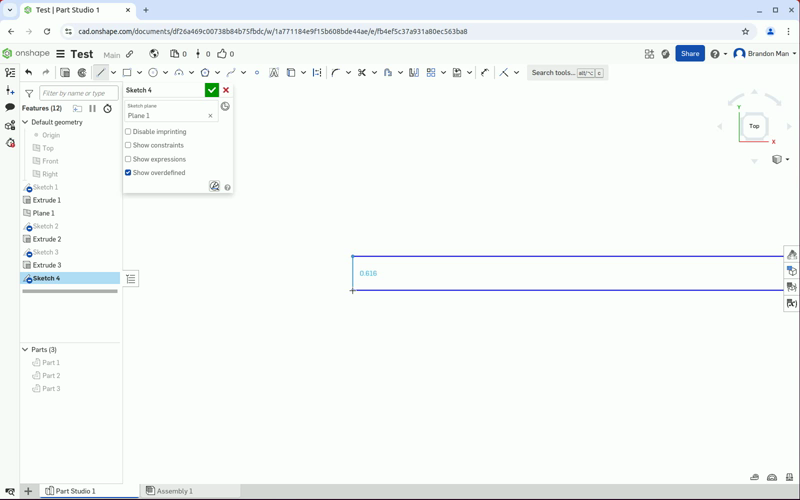
scroll(-6)
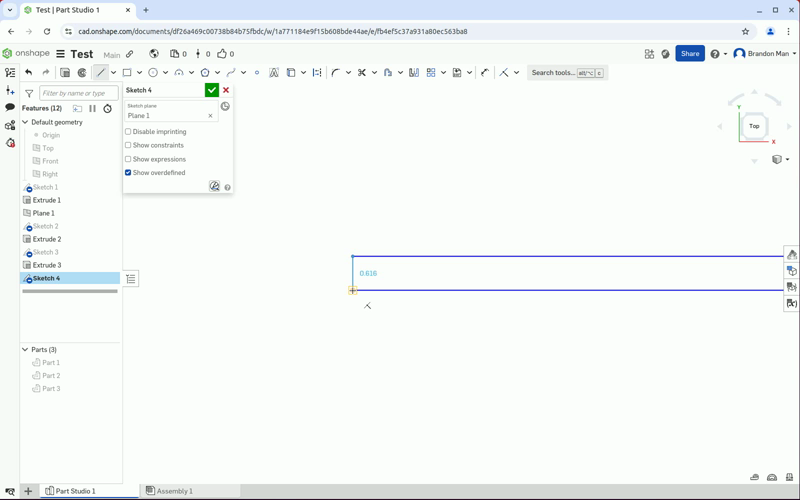
scroll(-6)
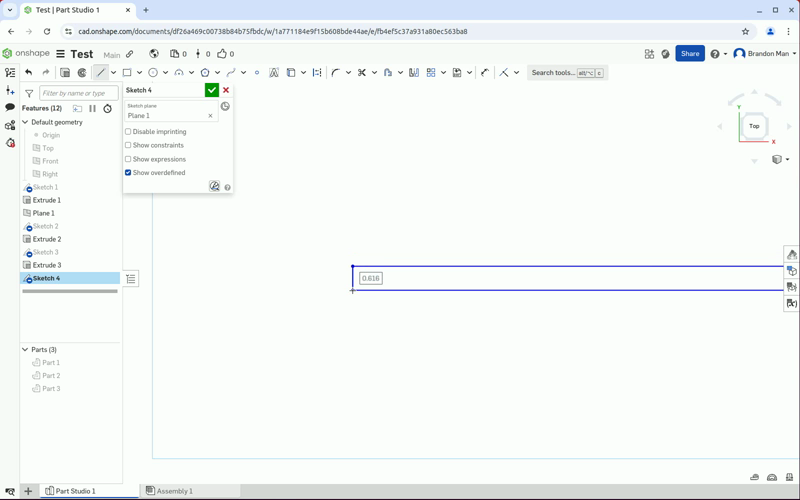
scroll(-6)
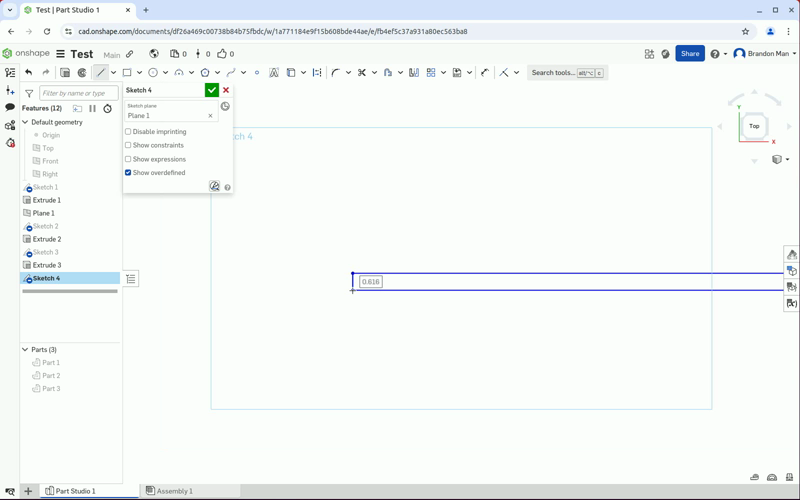
scroll(-6)
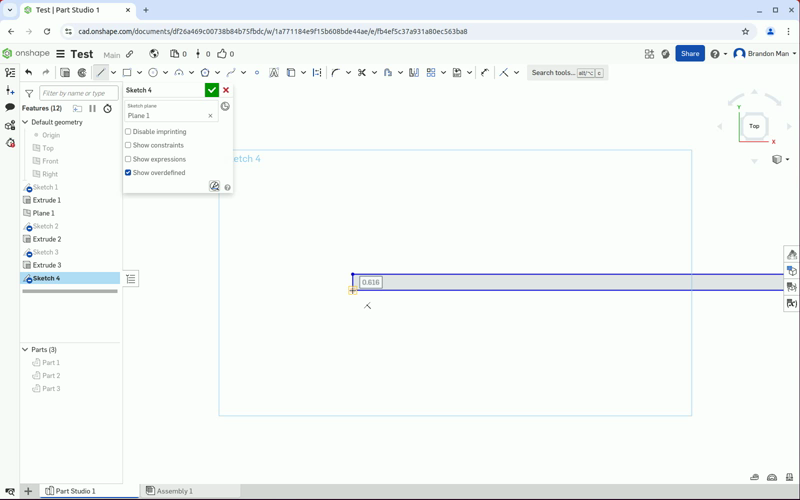
scroll(-6)
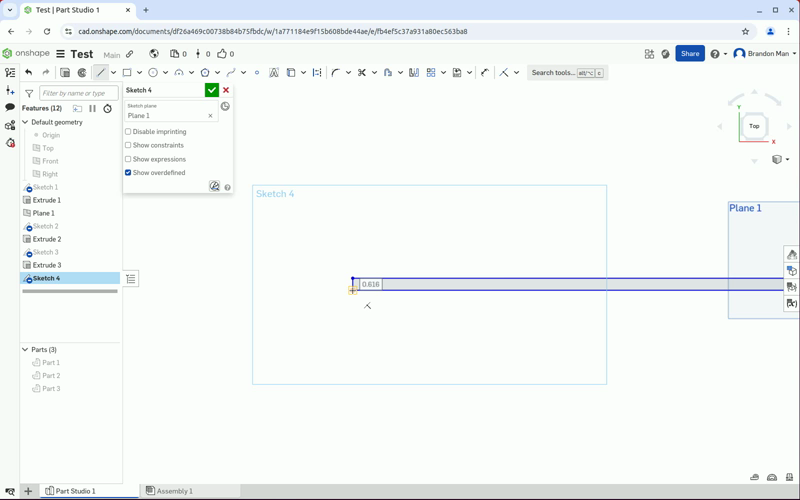
scroll(-6)
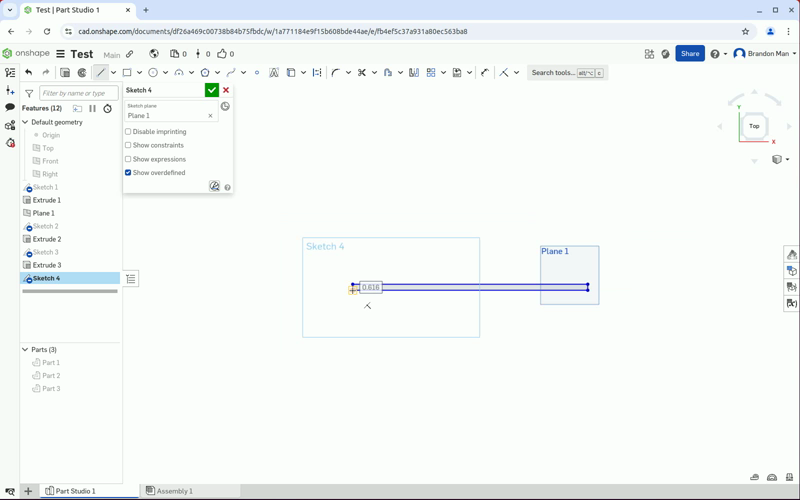
scroll(-6)
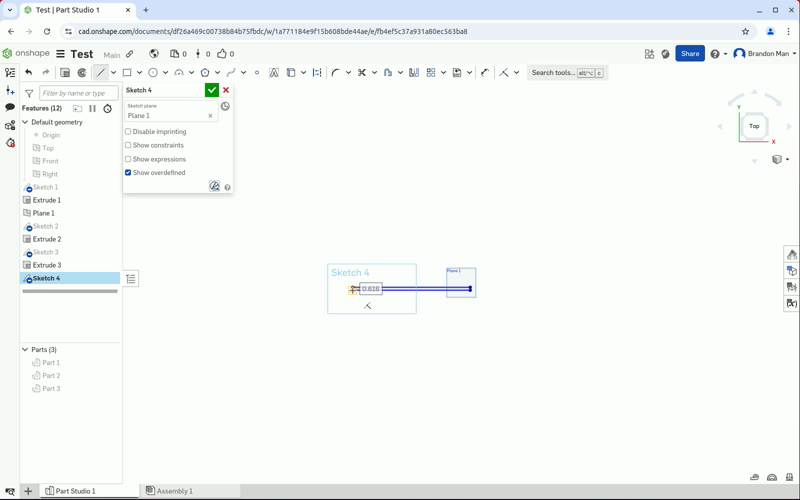
key(esc)
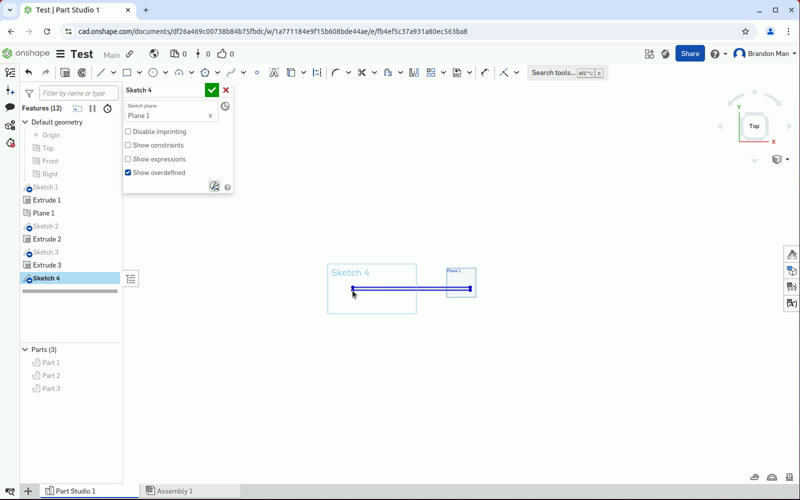
mouse_move(377, 288)
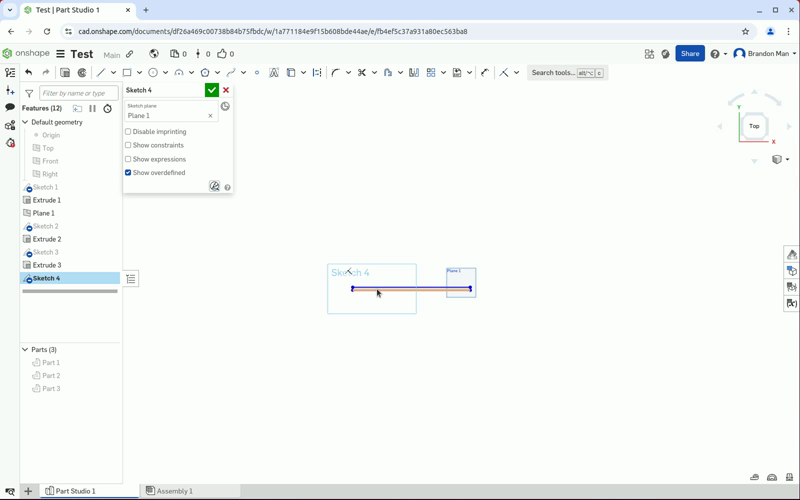
scroll(6)
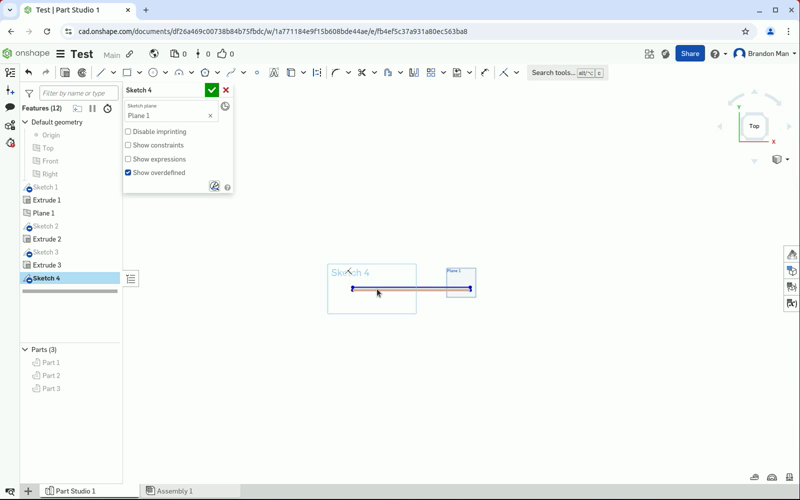
scroll(6)
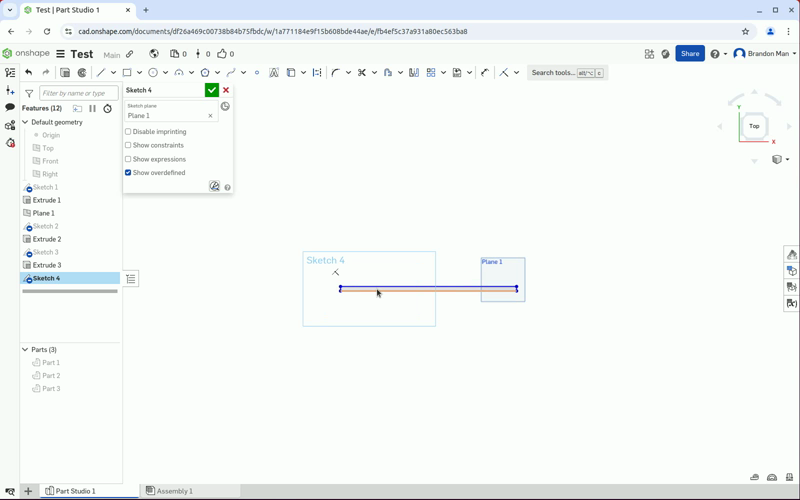
scroll(6)
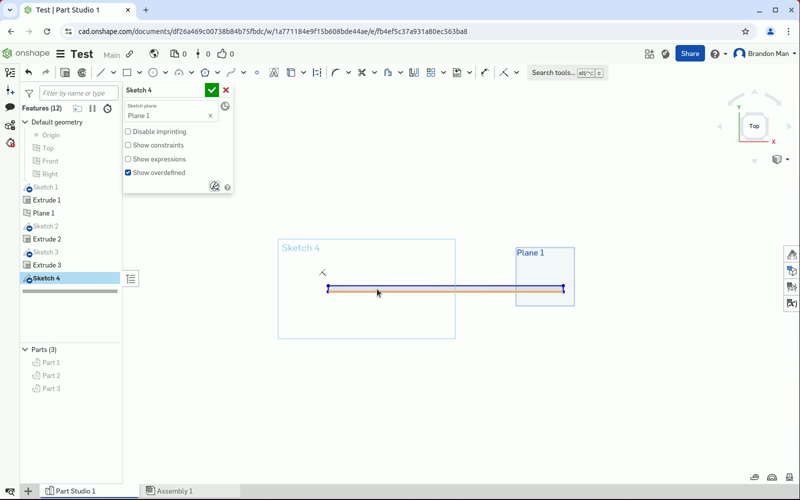
scroll(6)
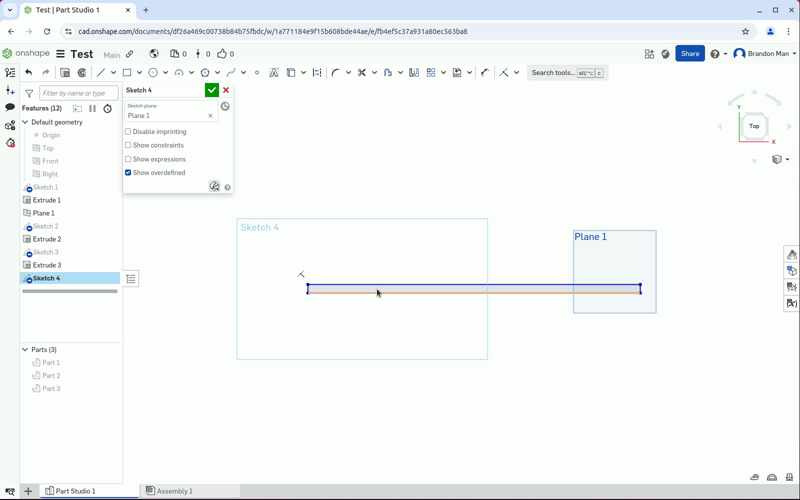
scroll(6)
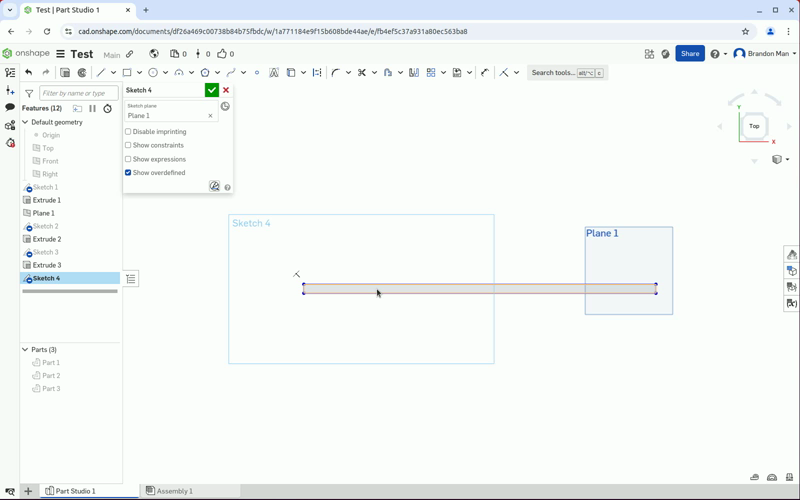
scroll(6)
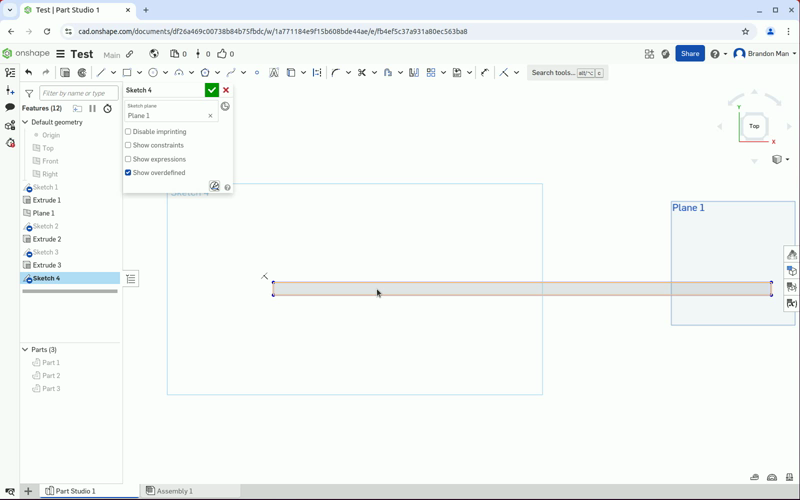
scroll(6)
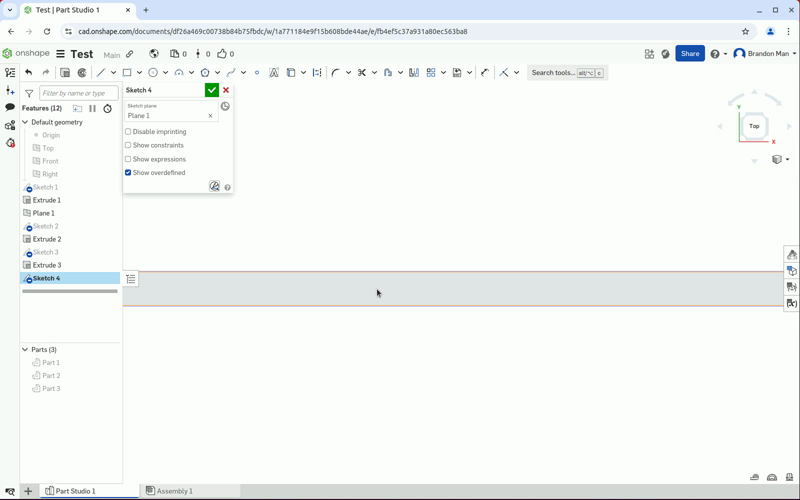
click(377, 288)
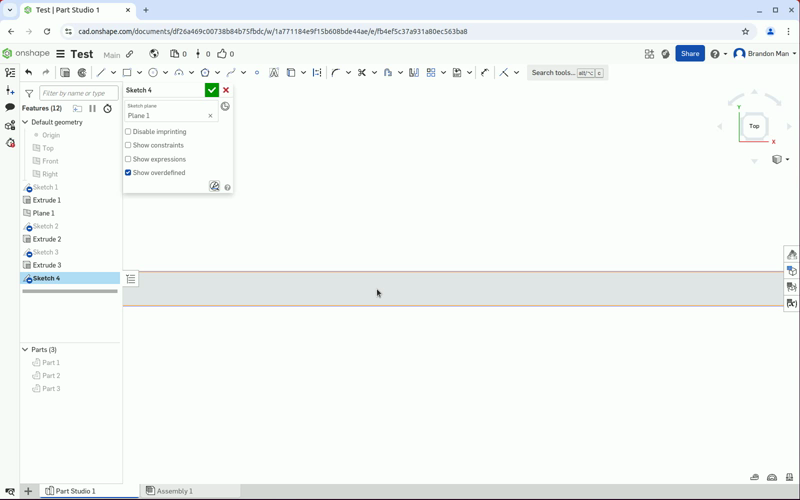
scroll(-6)
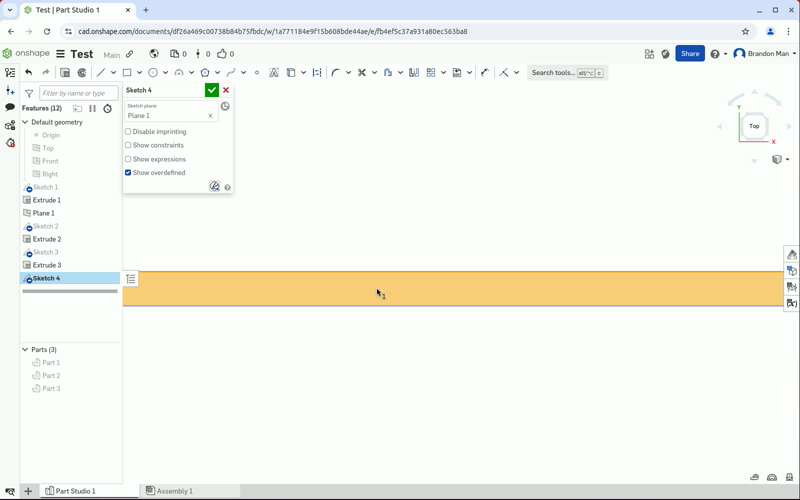
scroll(-6)
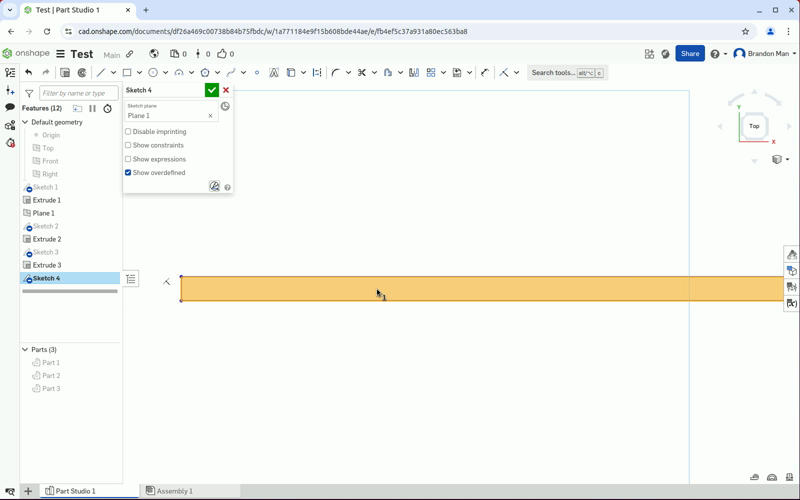
scroll(-6)
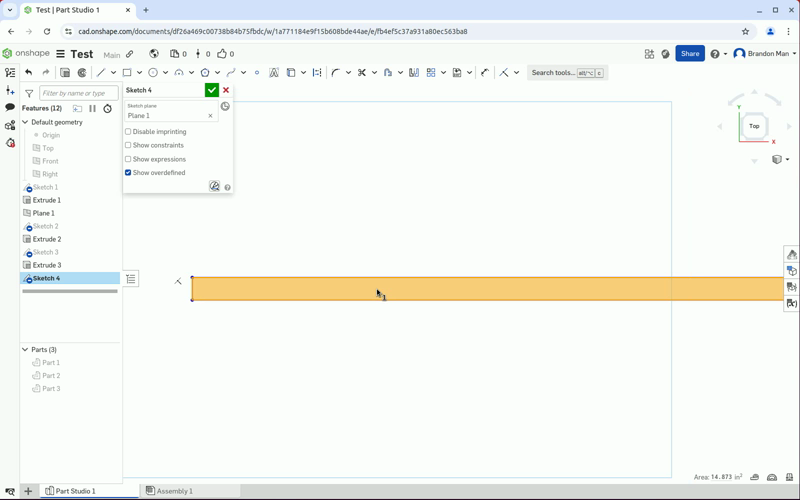
scroll(-6)
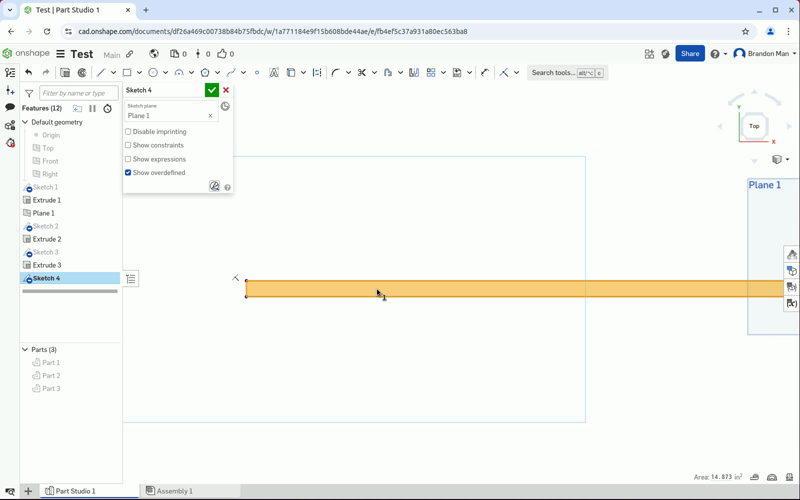
scroll(-6)
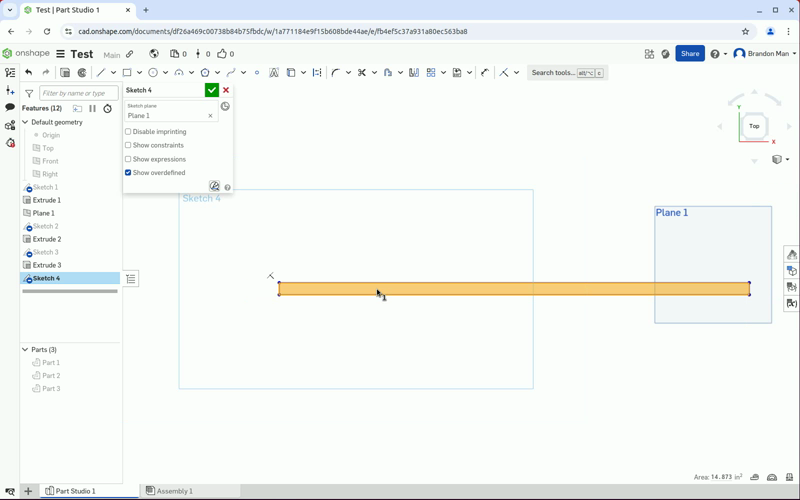
scroll(-6)
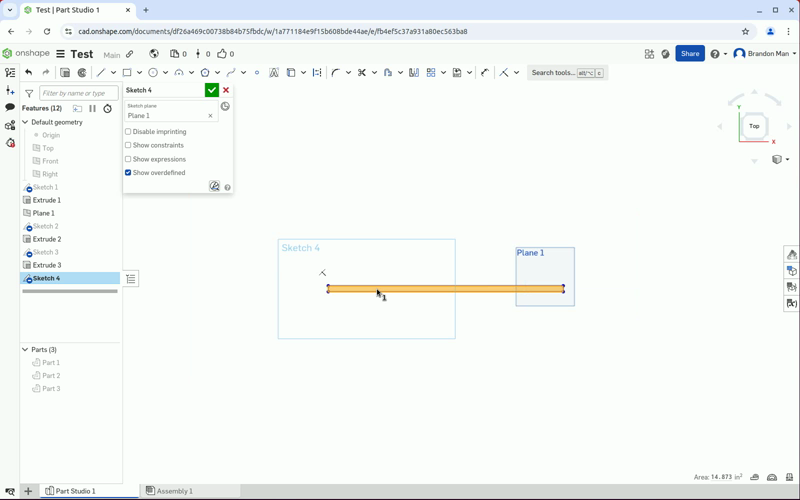
scroll(-6)
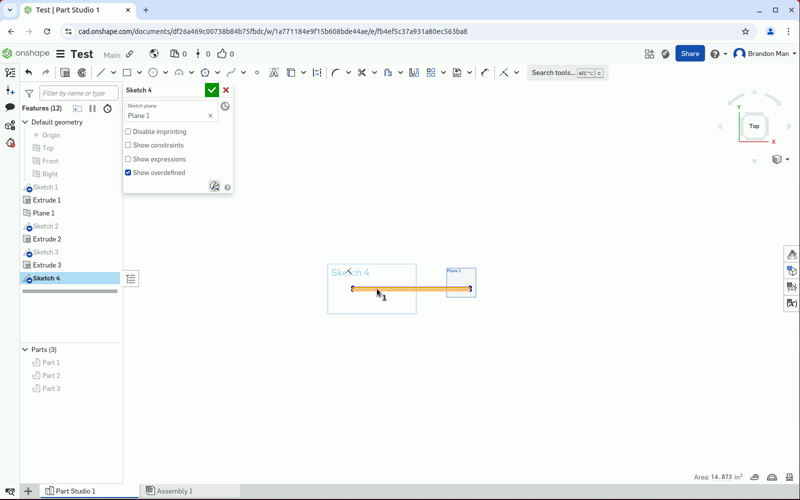
mouse_move(73, 352)
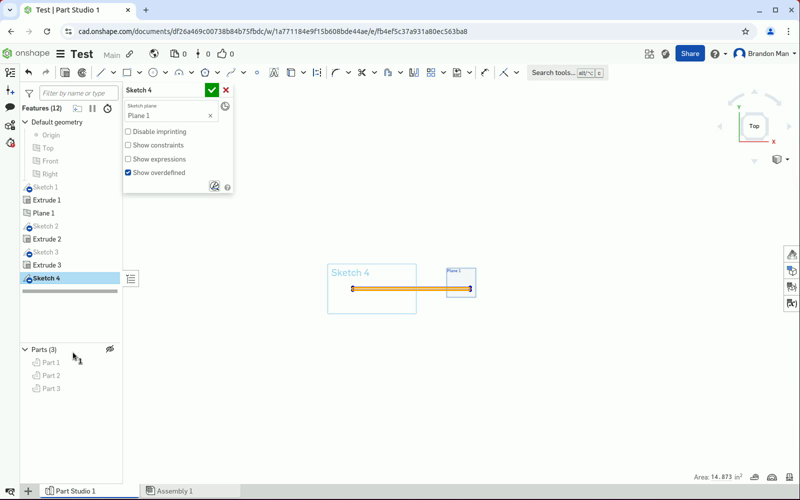
key(shift+y)
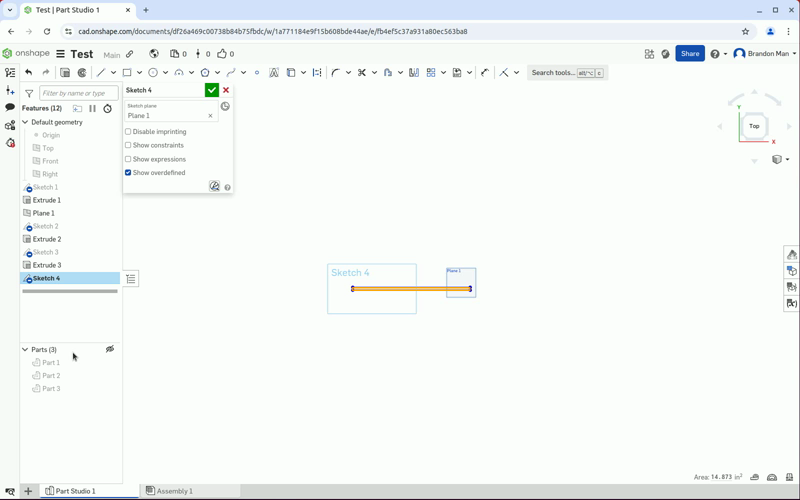
key(shift+e)
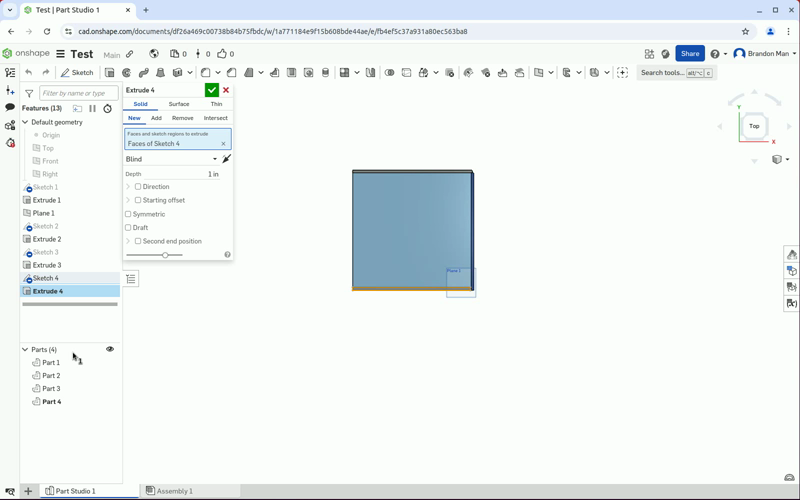
mouse_move(143, 106)
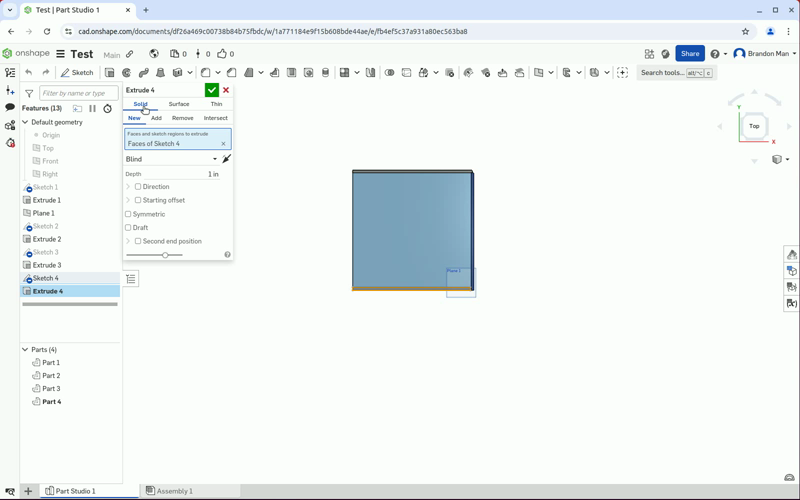
click(143, 106)
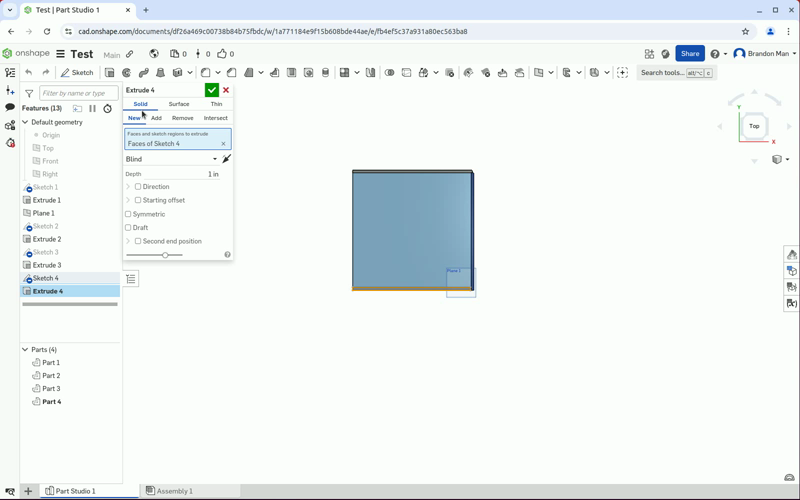
mouse_move(137, 120)
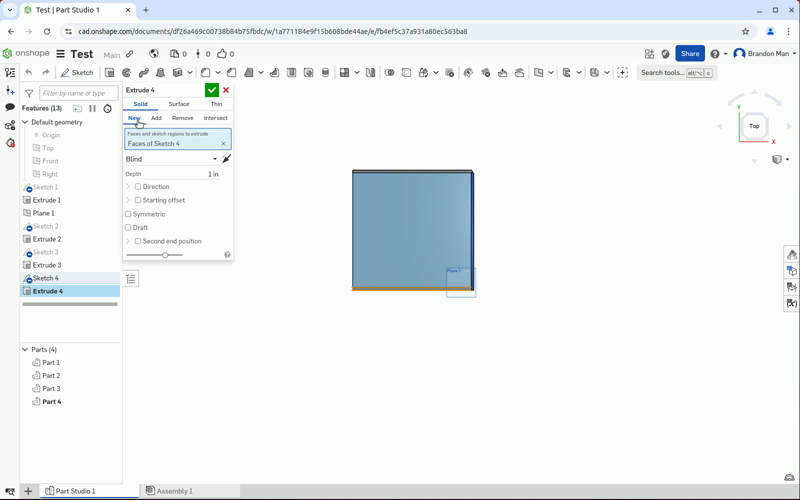
click(137, 120)
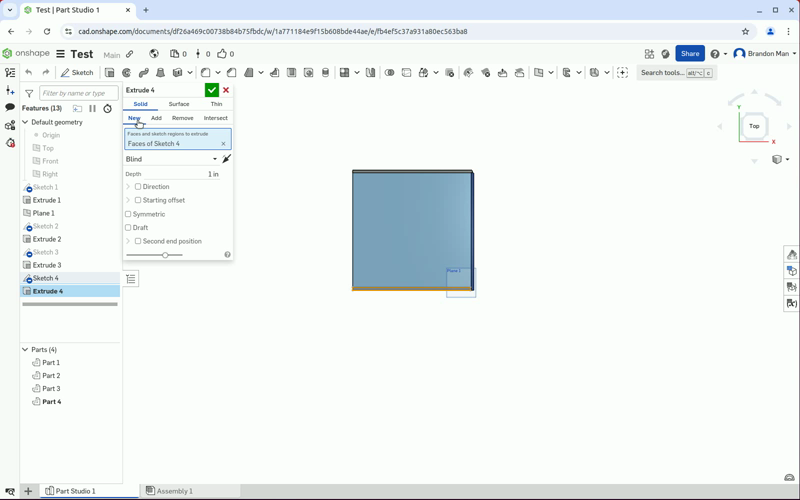
key(tab, 4)
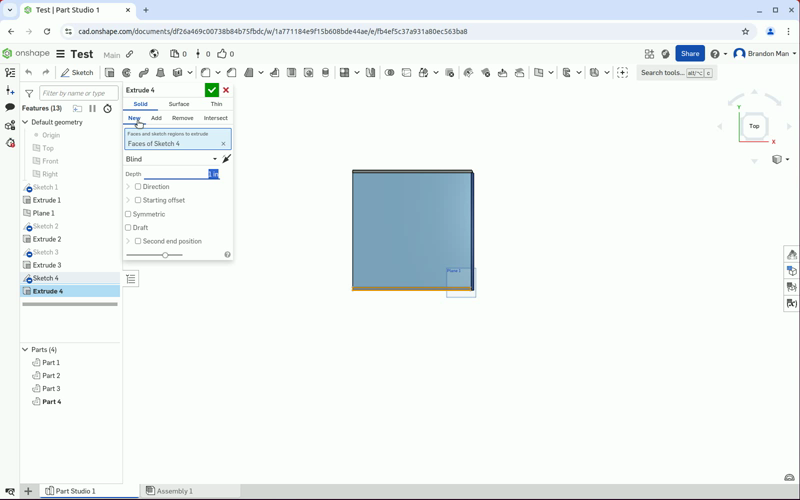
text(12.276)
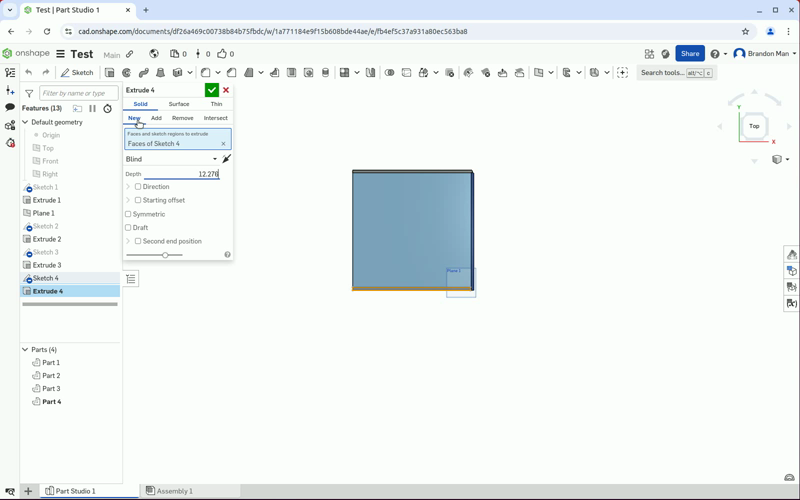
key(enter)
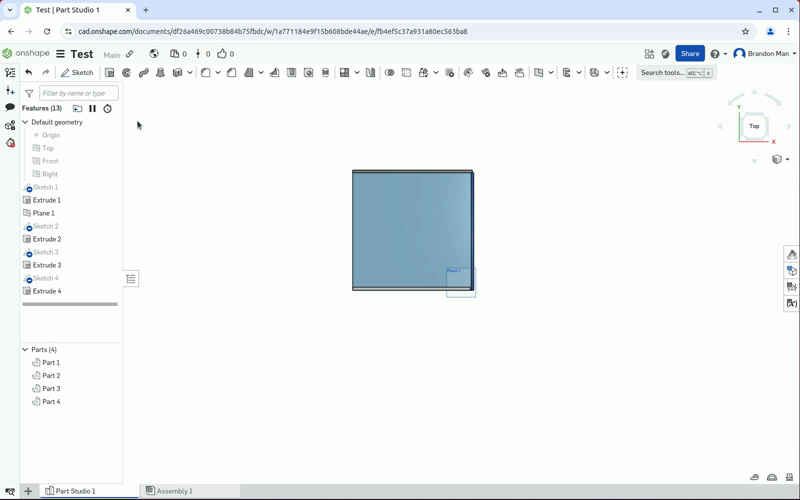
key(shift+h)
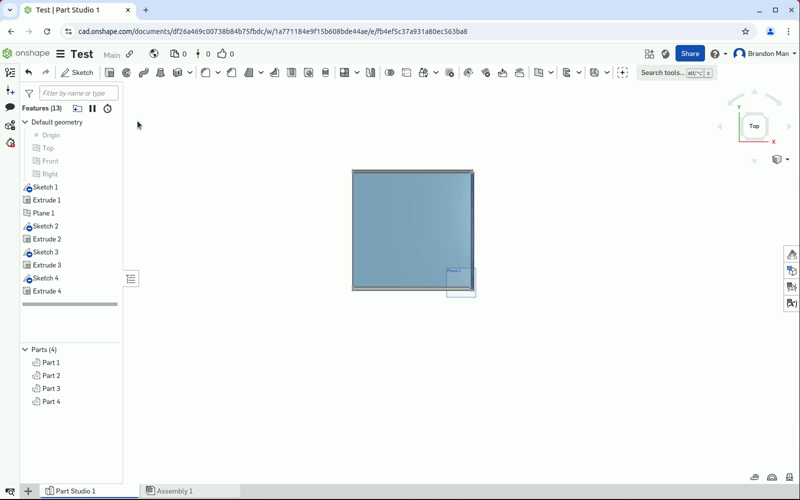
key(shift+h)
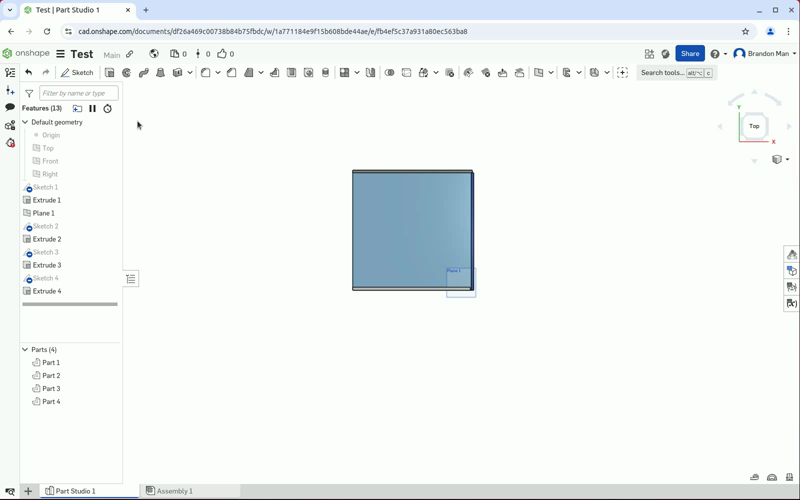
mouse_move(73, 189)
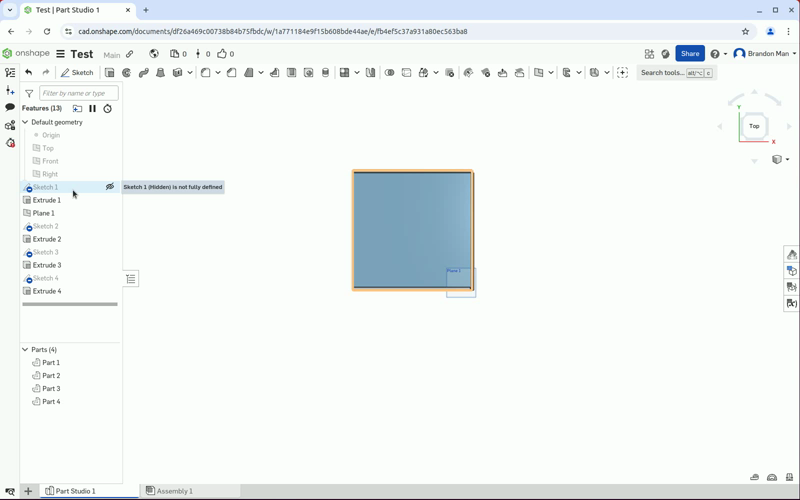
click(73, 189)
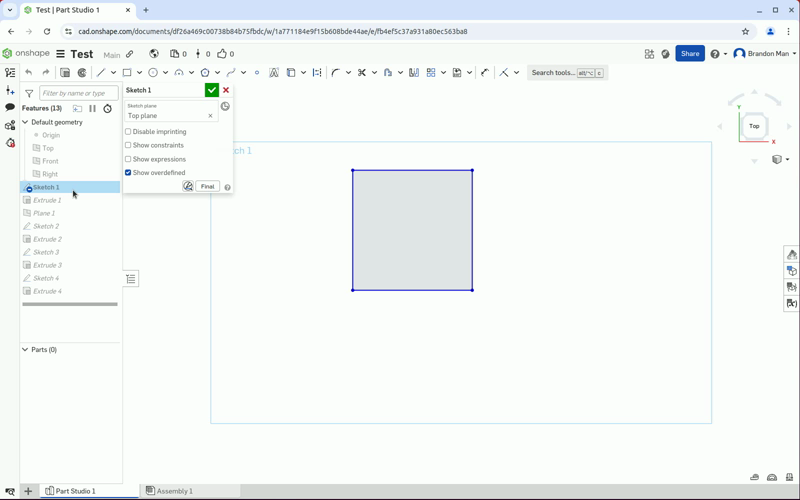
mouse_move(229, 92)
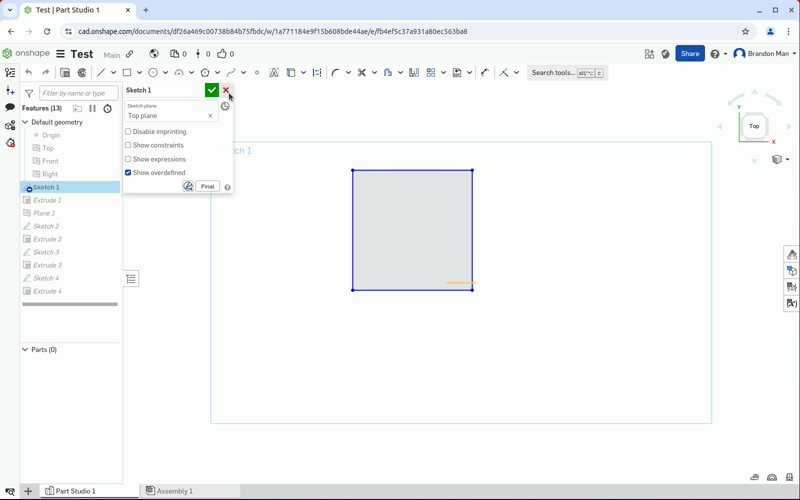
click(229, 92)
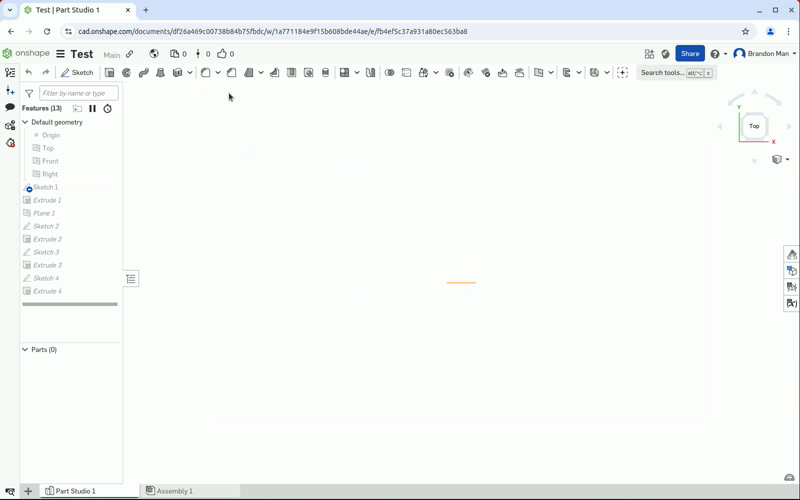
key(shift+s)
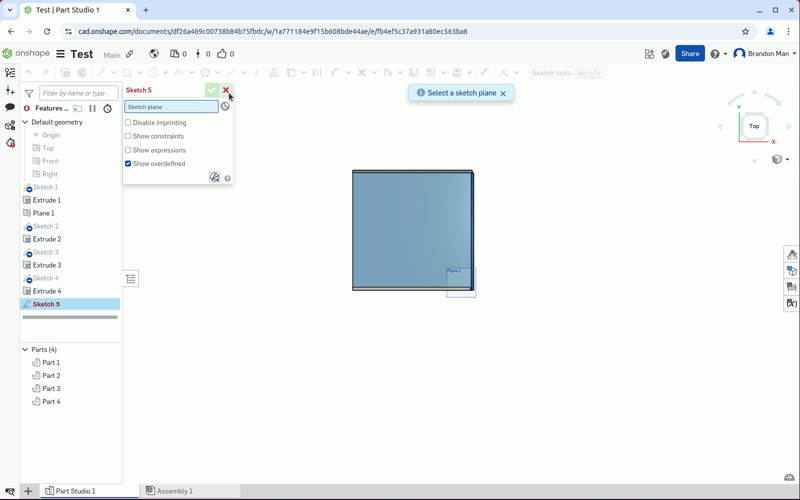
mouse_move(73, 215)
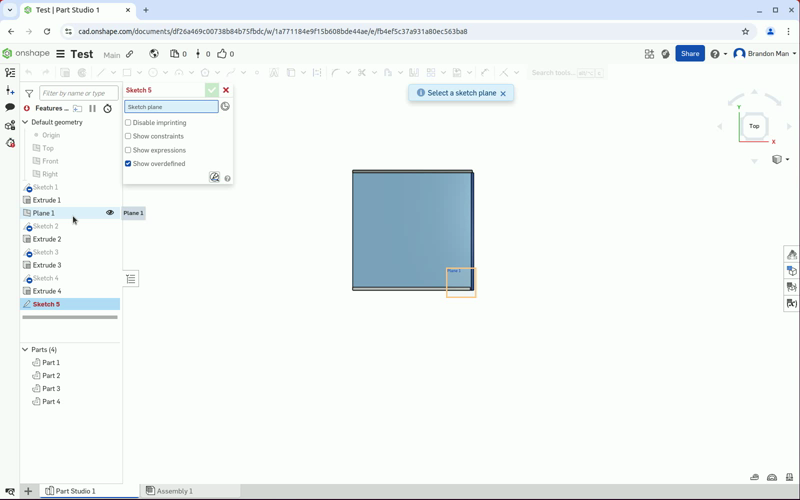
click(73, 215)
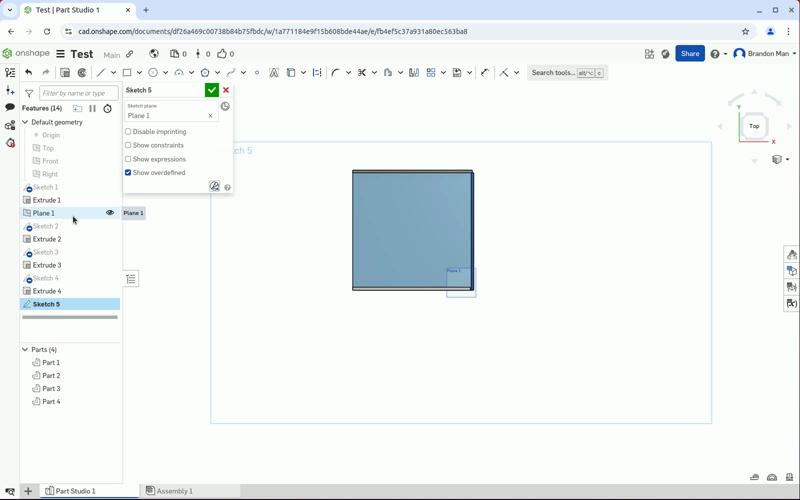
mouse_move(73, 352)
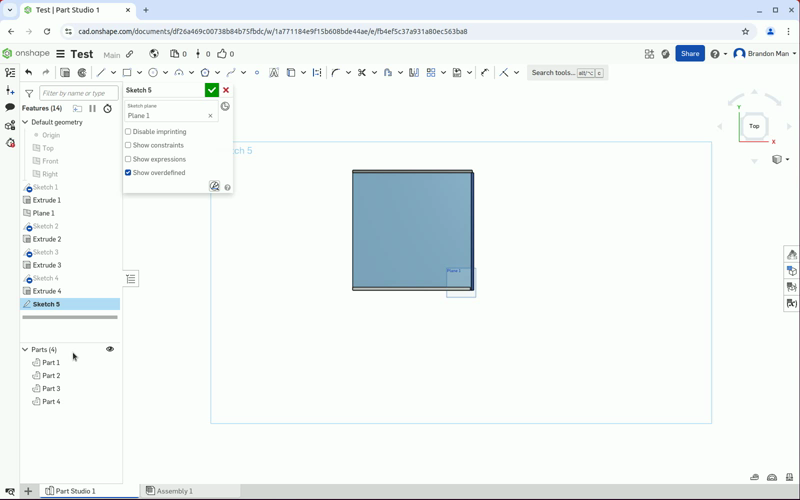
key(y)
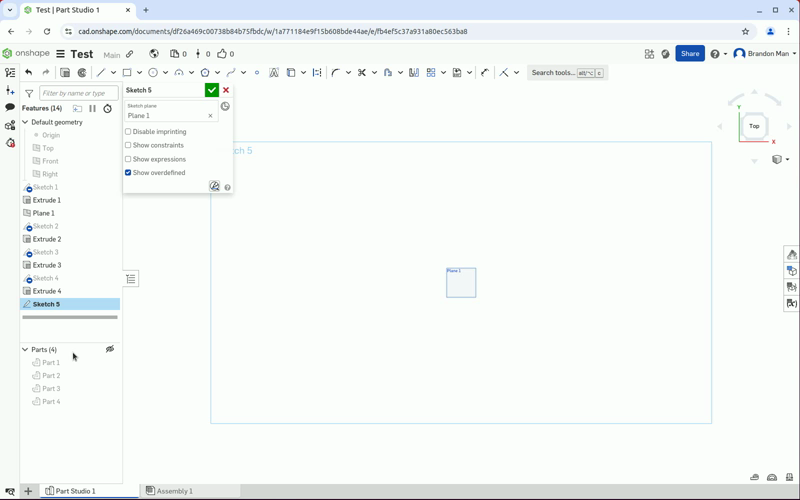
key(l)
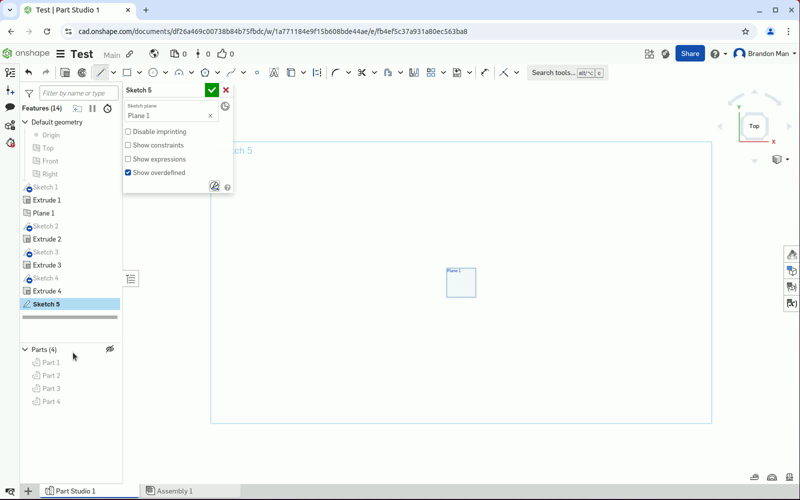
key_down(shift)
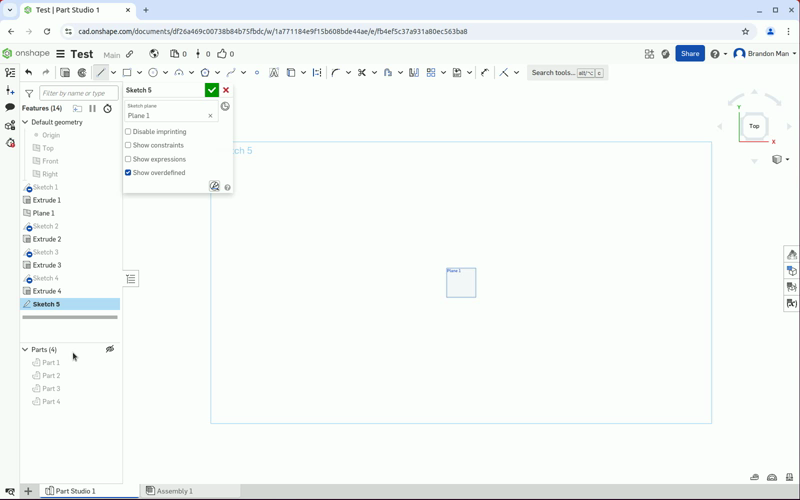
mouse_move(352, 287)
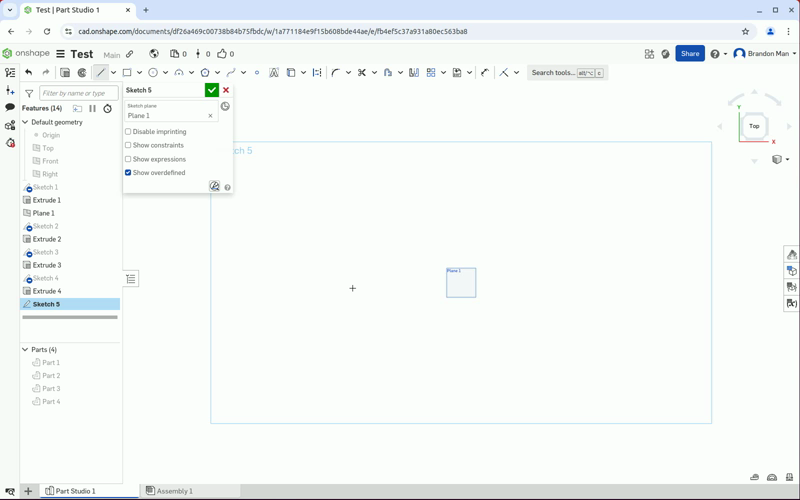
click(352, 287)
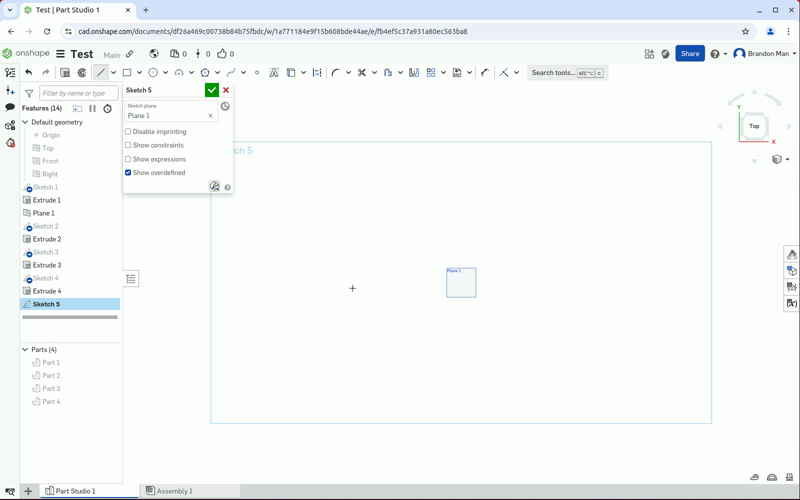
key_up(shift)
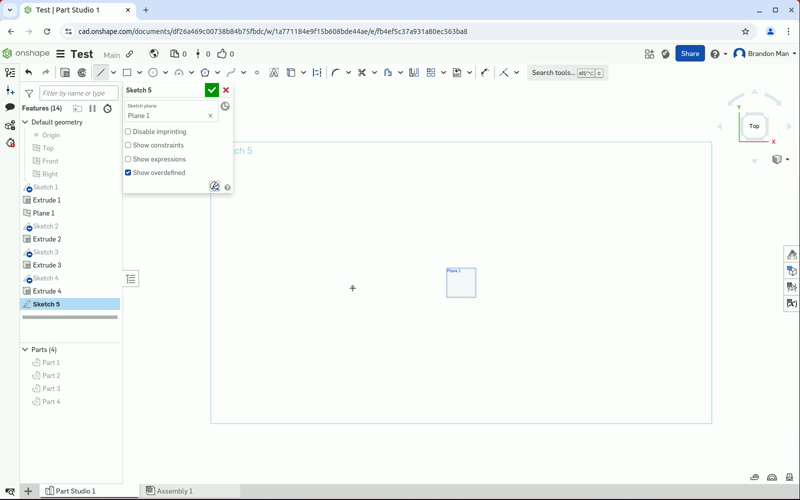
key_down(shift)
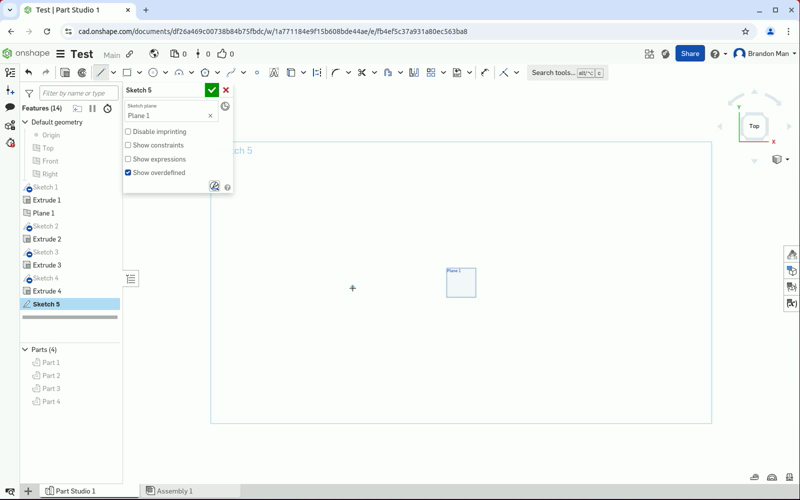
mouse_move(382, 287)
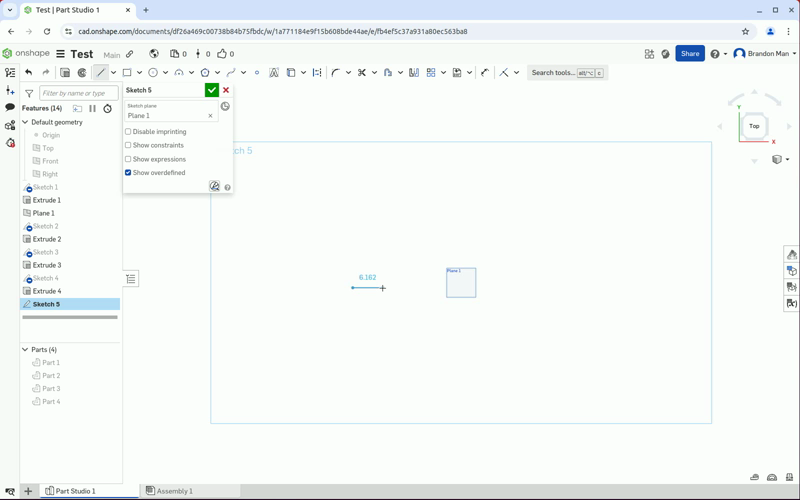
mouse_move(355, 287)
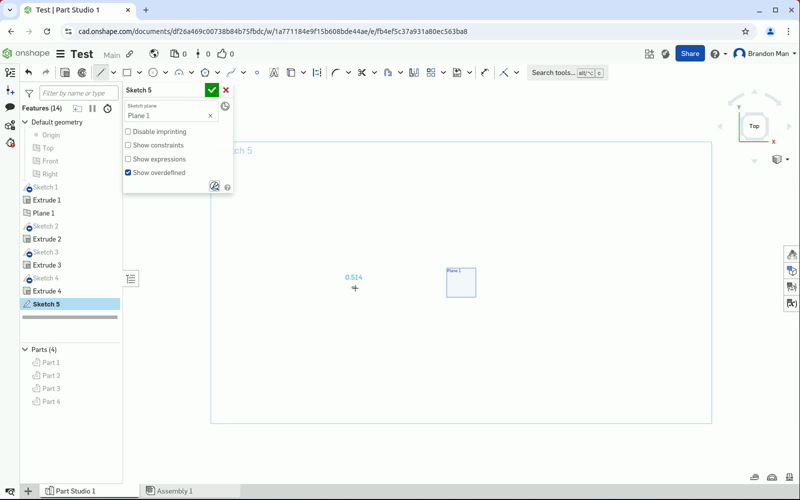
scroll(6)
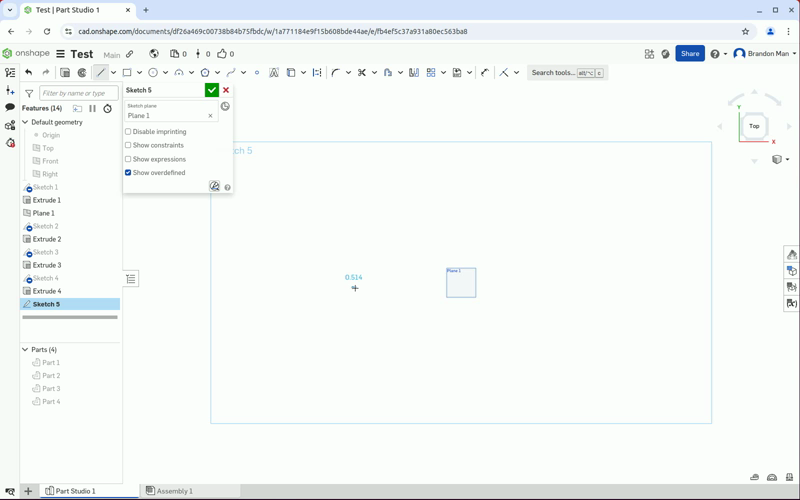
scroll(6)
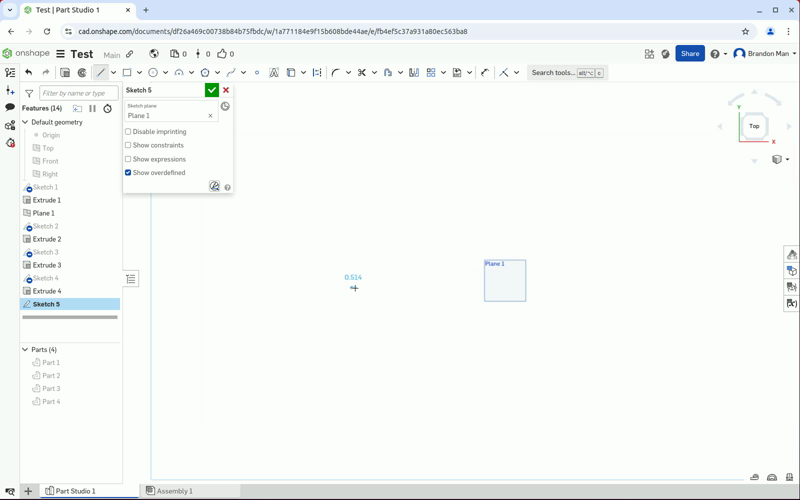
scroll(6)
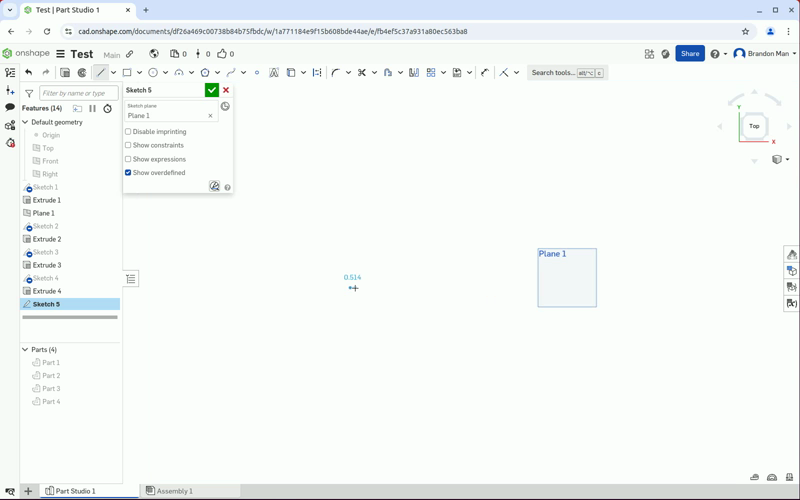
scroll(6)
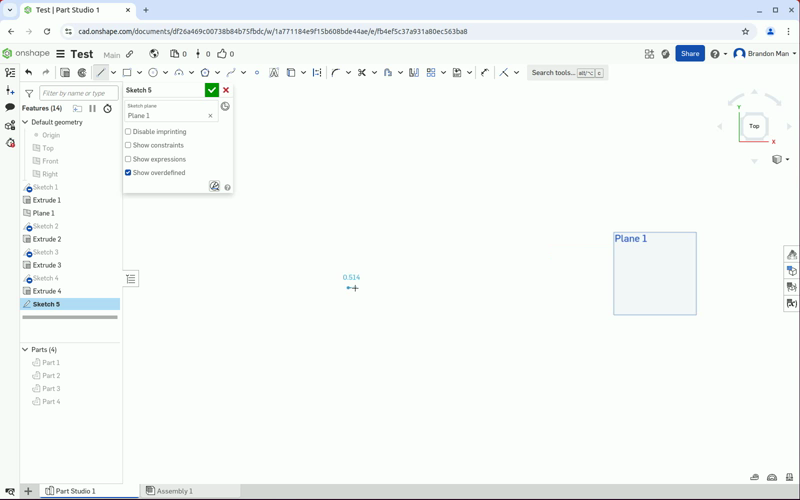
scroll(6)
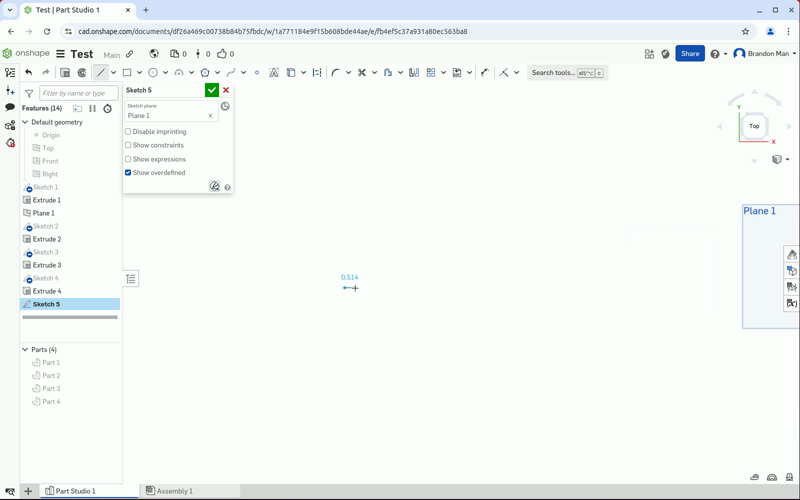
scroll(6)
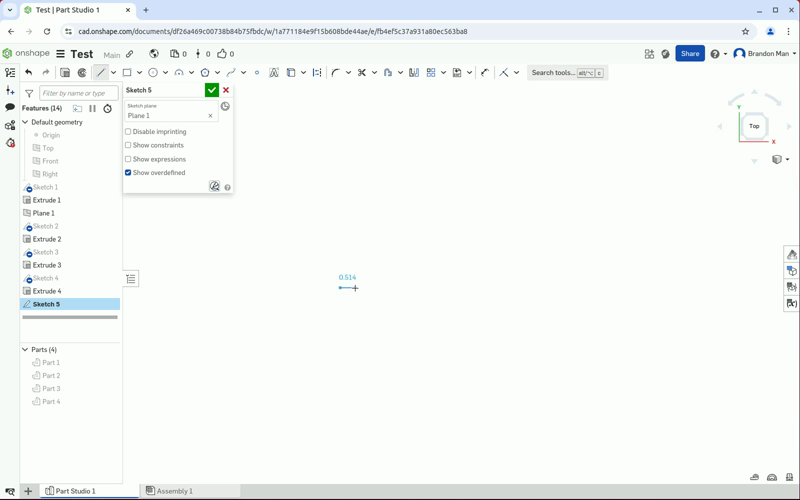
scroll(6)
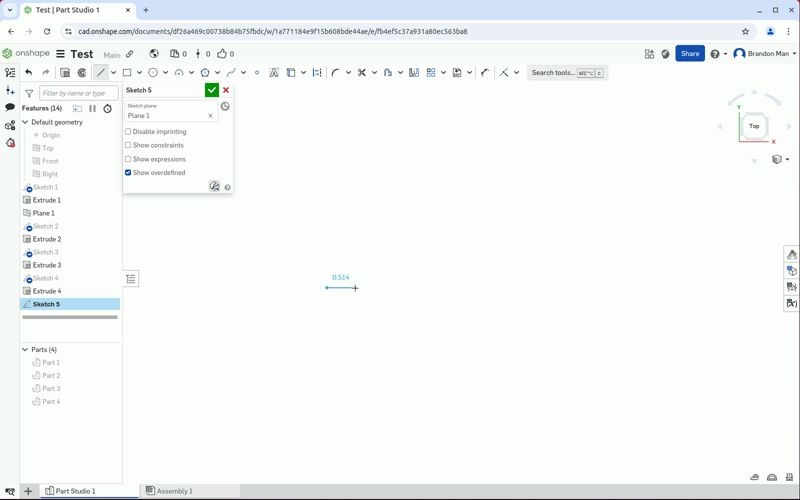
click(355, 287)
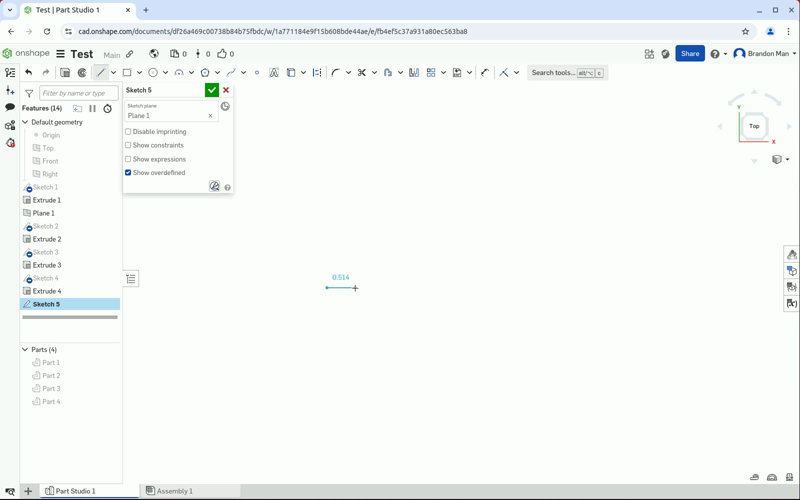
scroll(-6)
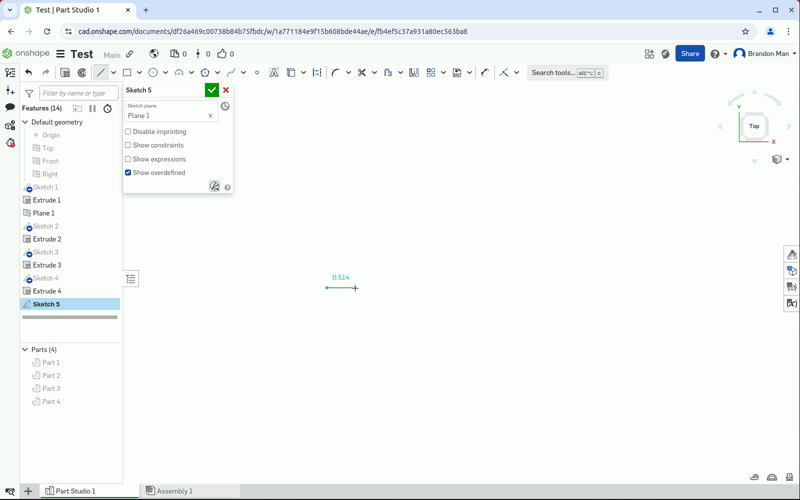
scroll(-6)
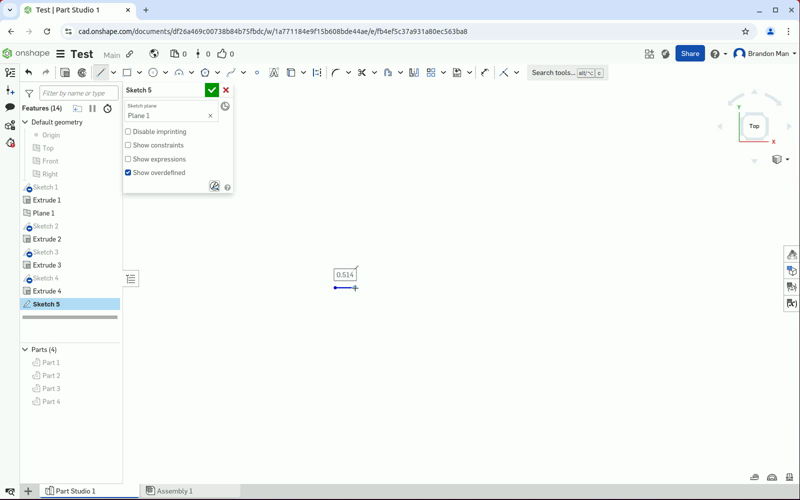
scroll(-6)
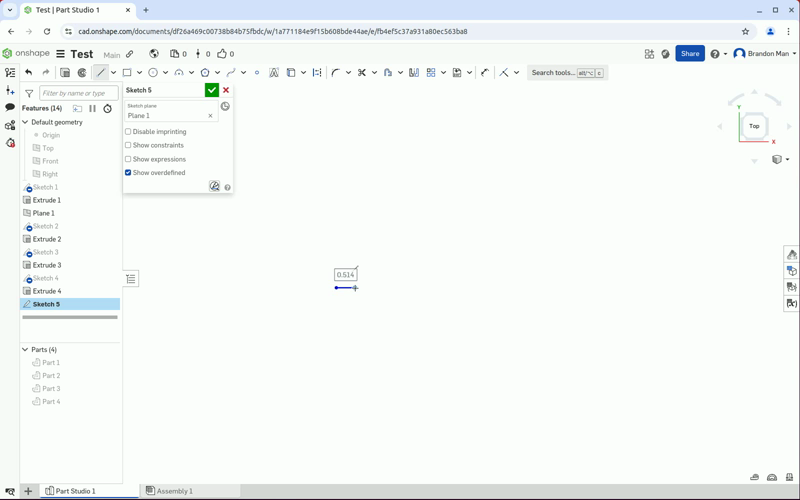
scroll(-6)
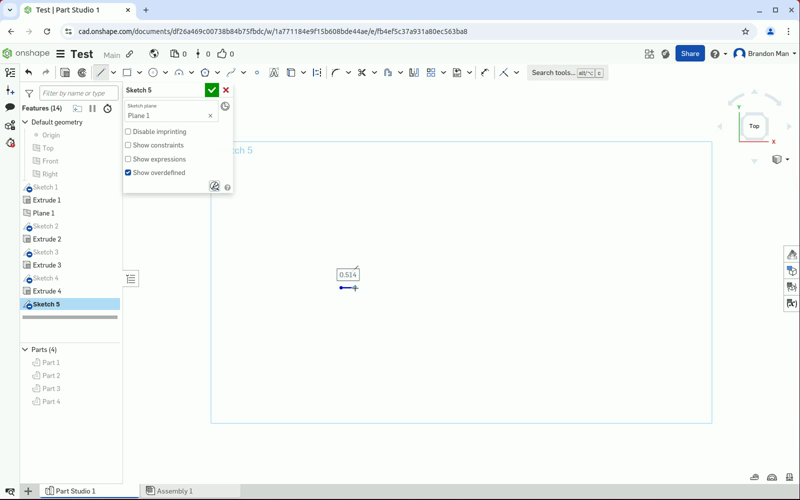
scroll(-6)
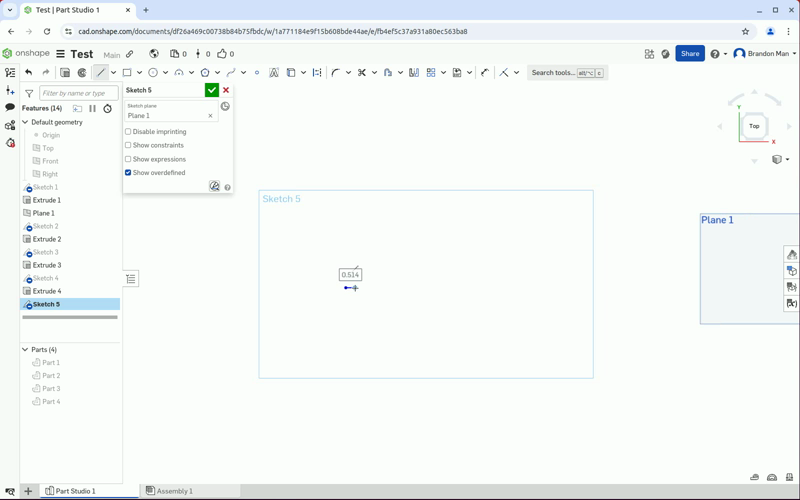
scroll(-6)
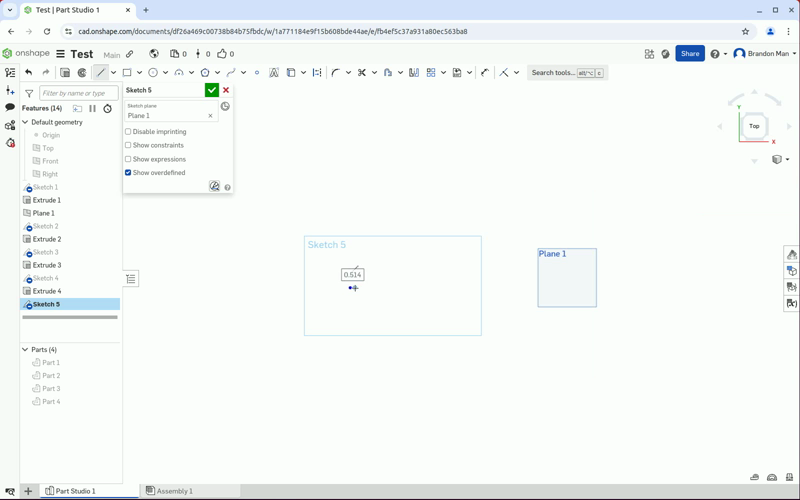
scroll(-6)
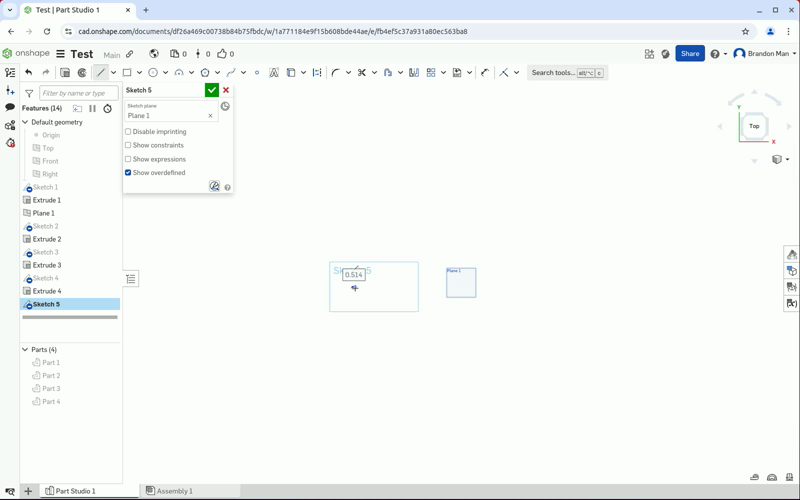
key_up(shift)
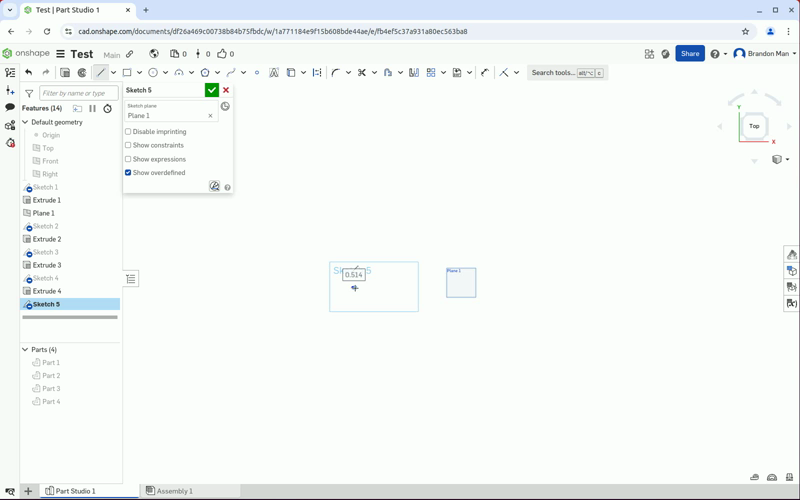
key_down(shift)
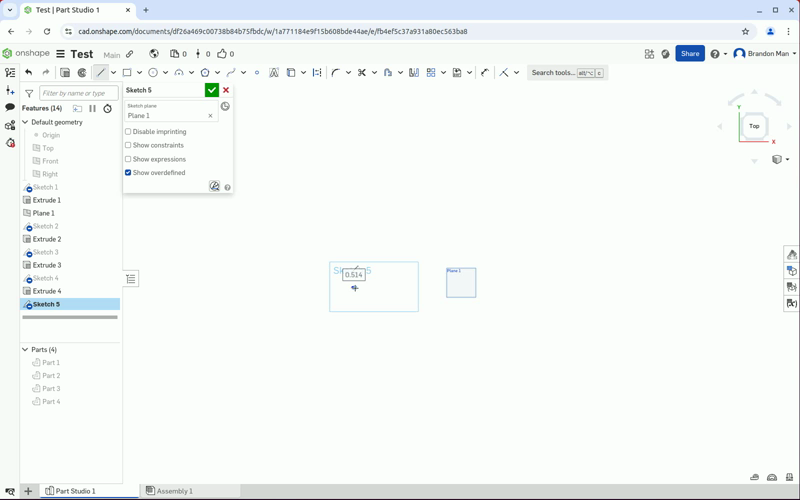
mouse_move(355, 172)
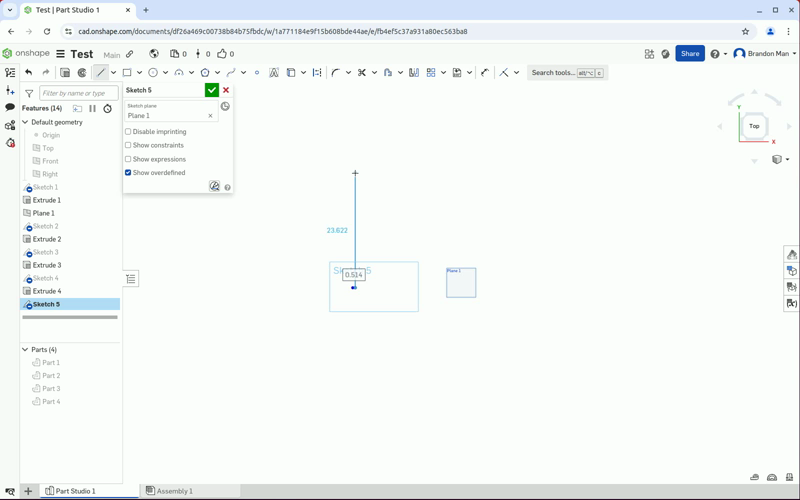
click(355, 172)
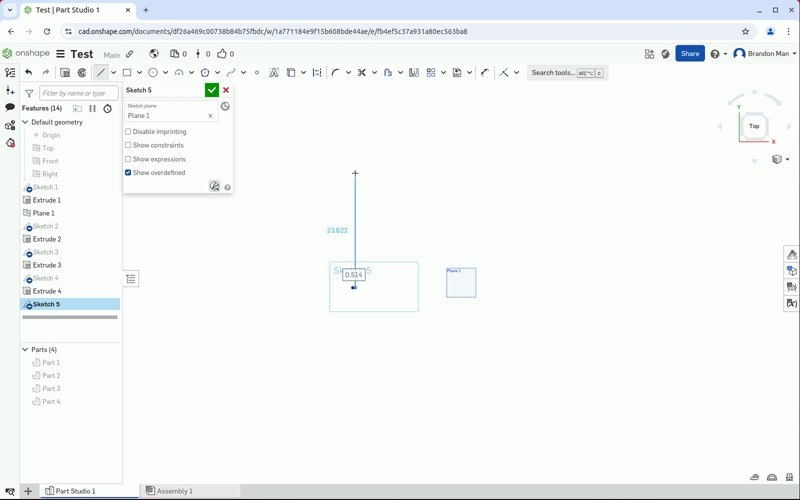
key_up(shift)
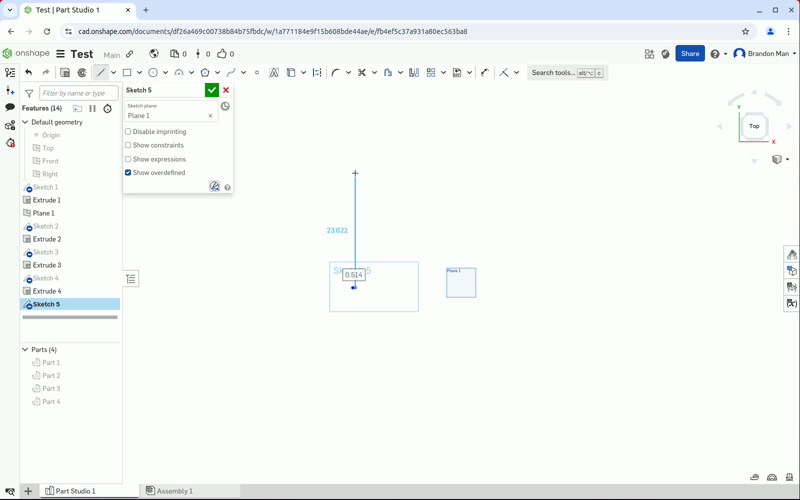
key_down(shift)
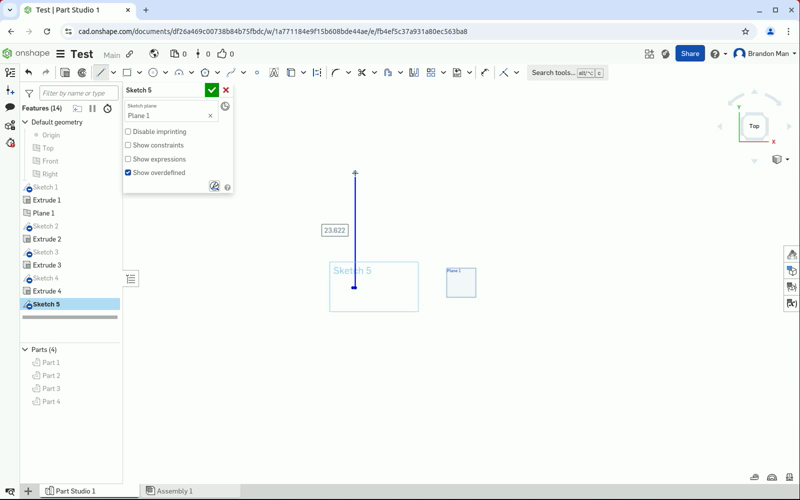
mouse_move(385, 172)
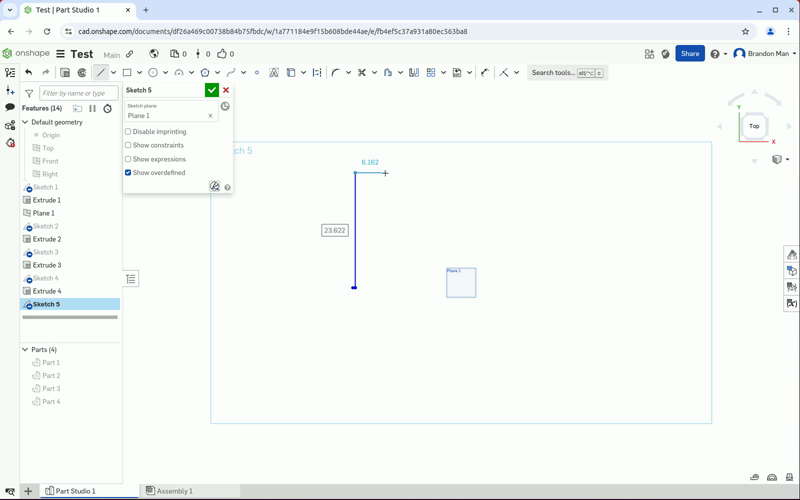
mouse_move(352, 172)
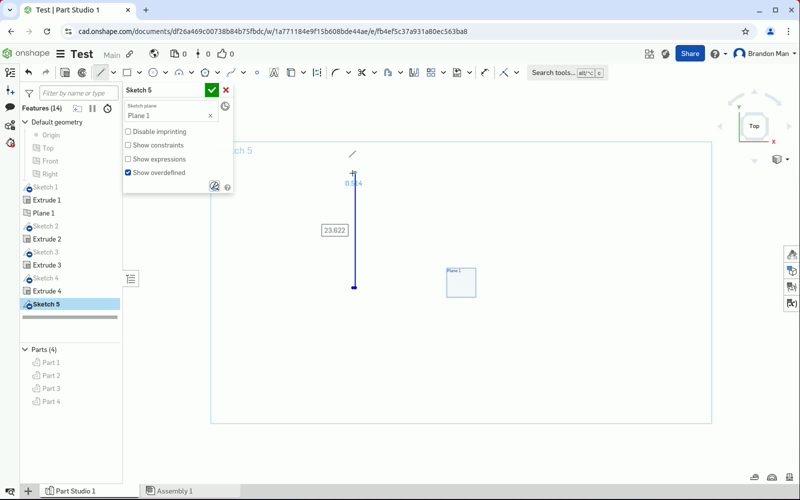
scroll(6)
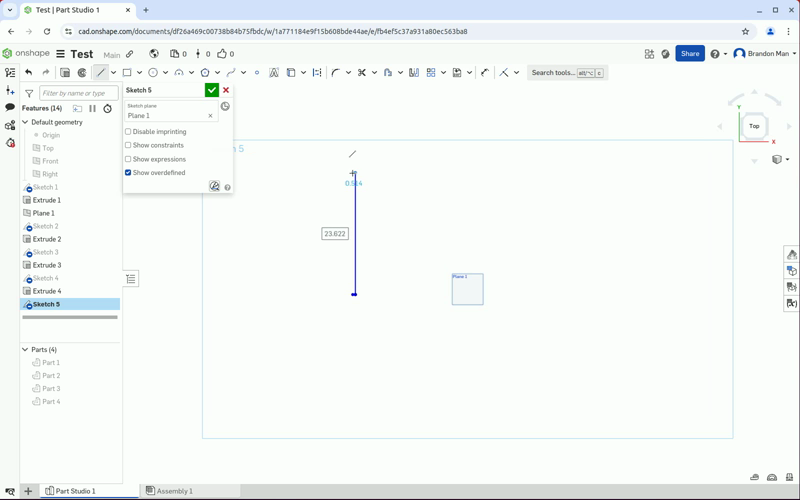
scroll(6)
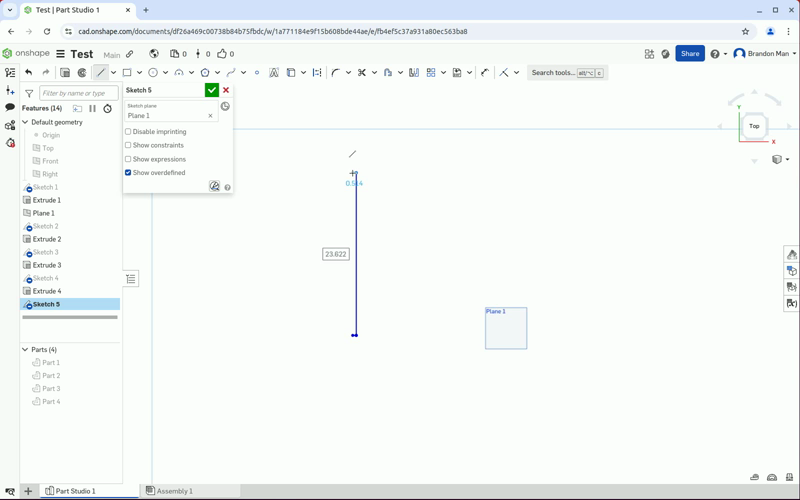
scroll(6)
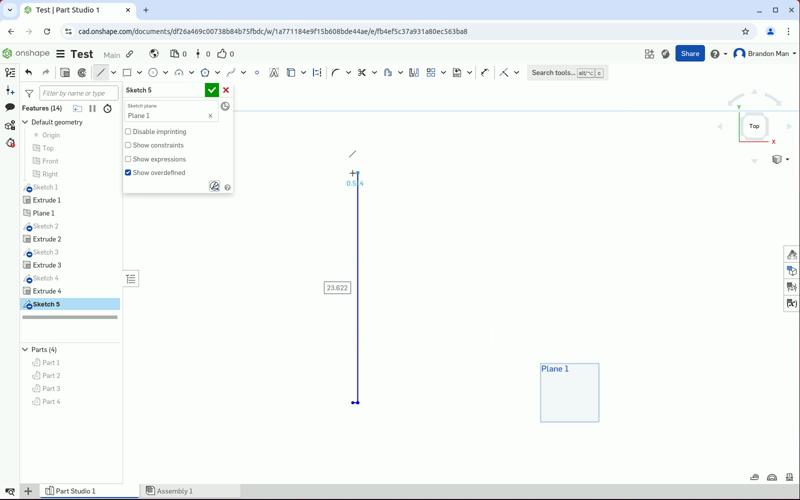
scroll(6)
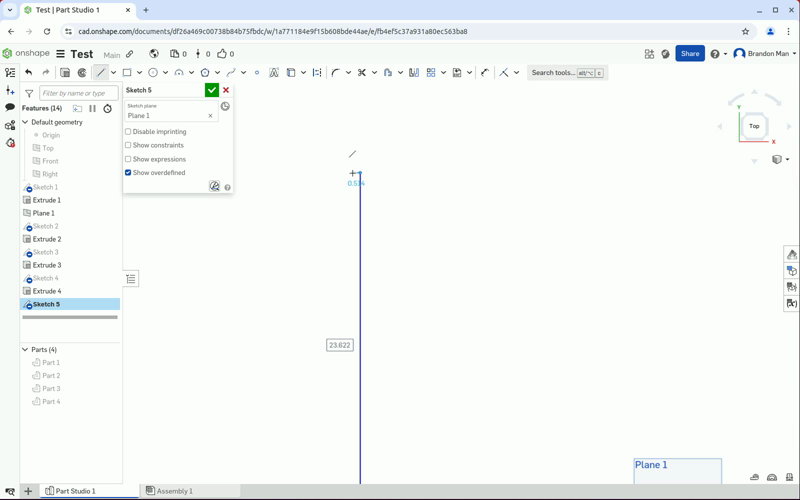
scroll(6)
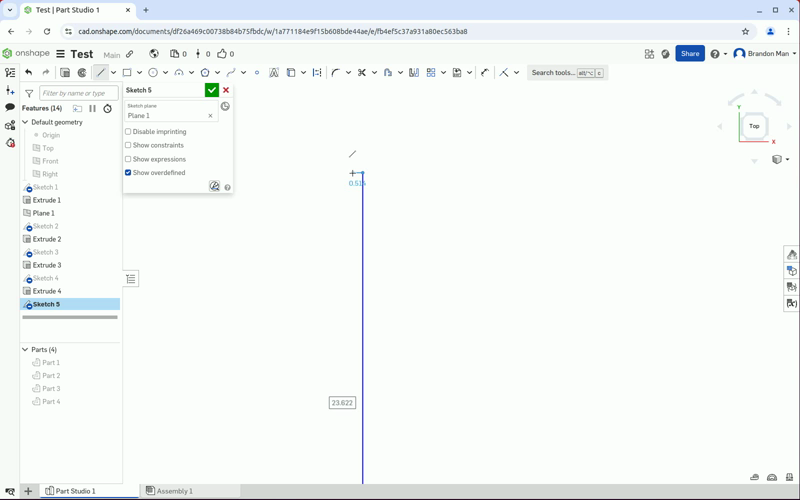
scroll(6)
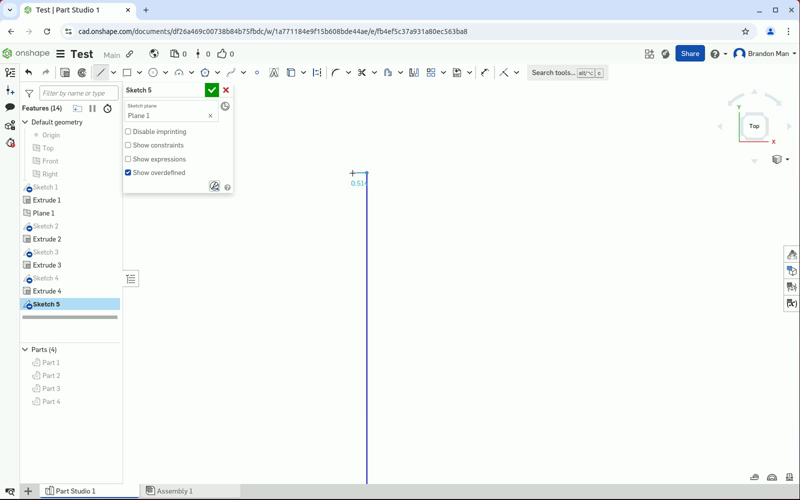
scroll(6)
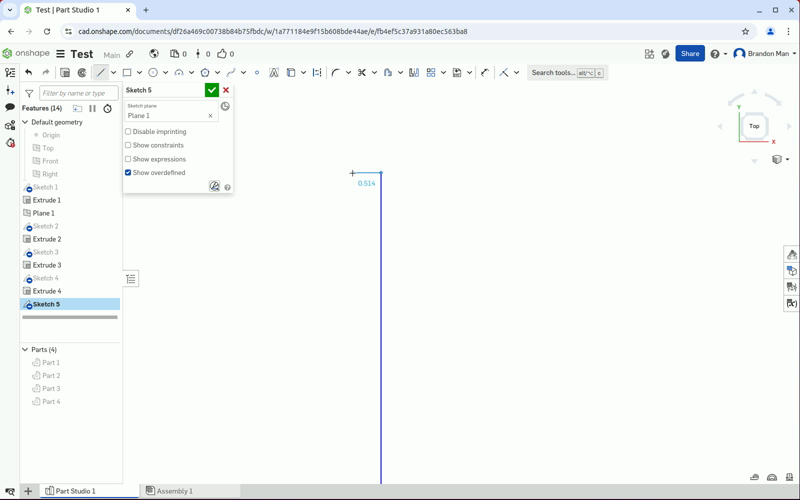
click(352, 172)
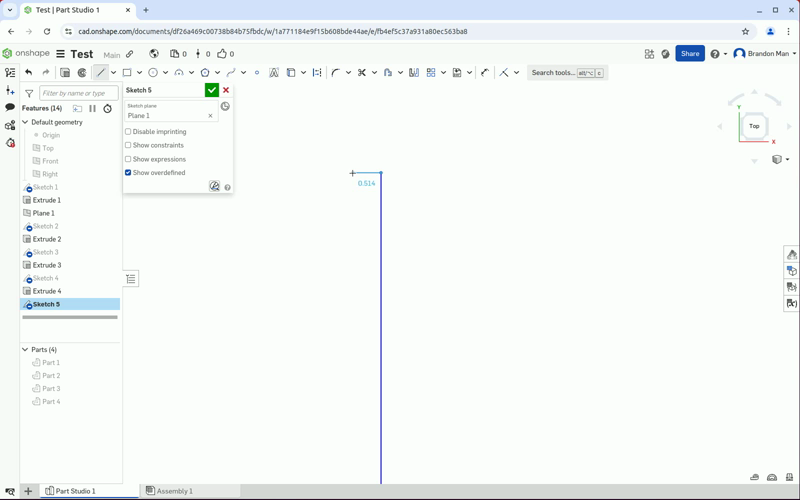
scroll(-6)
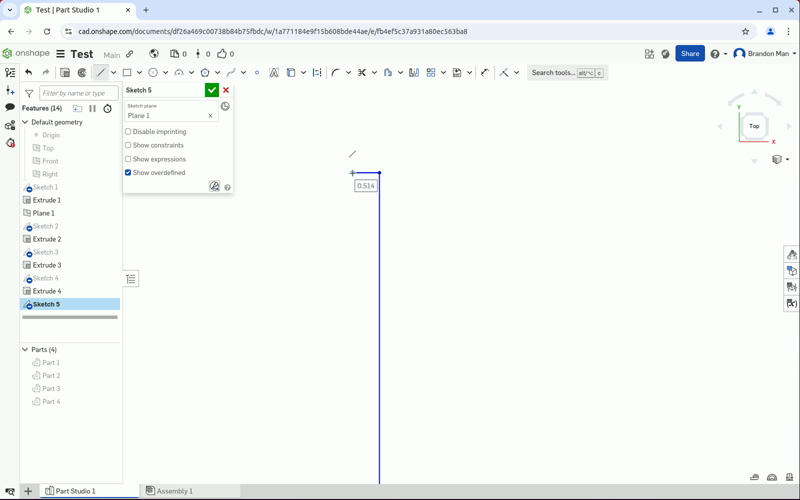
scroll(-6)
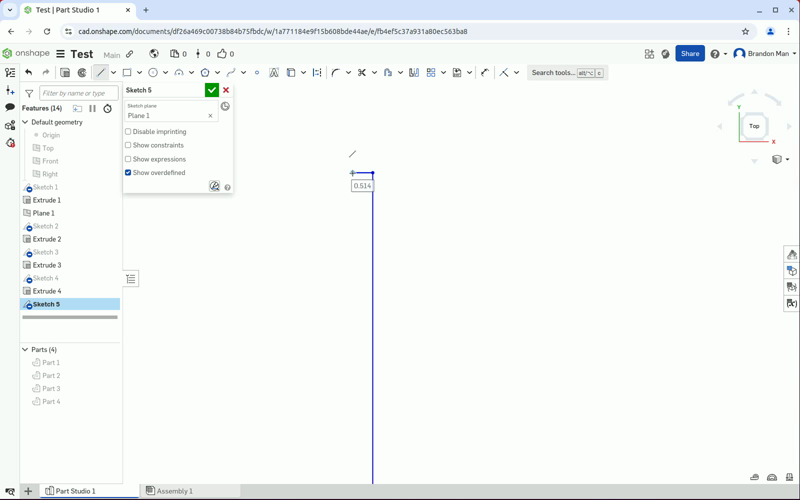
scroll(-6)
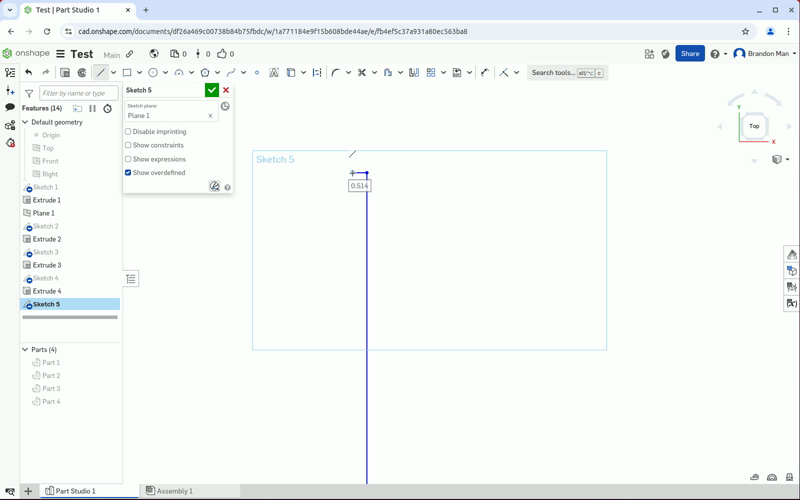
scroll(-6)
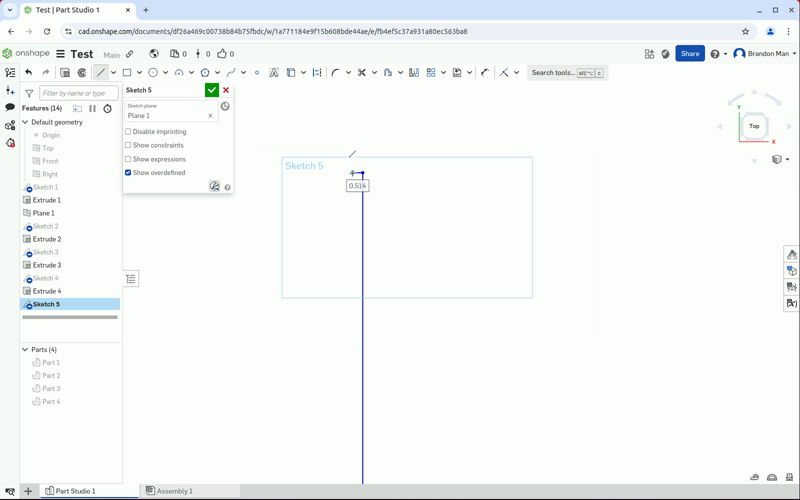
scroll(-6)
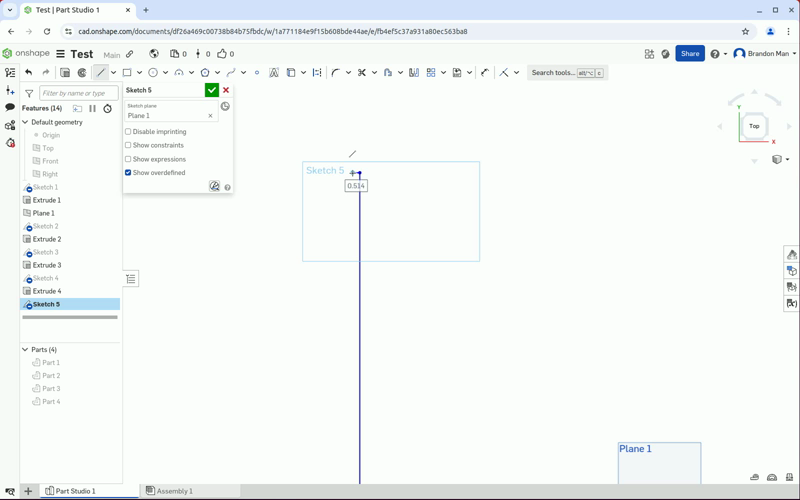
scroll(-6)
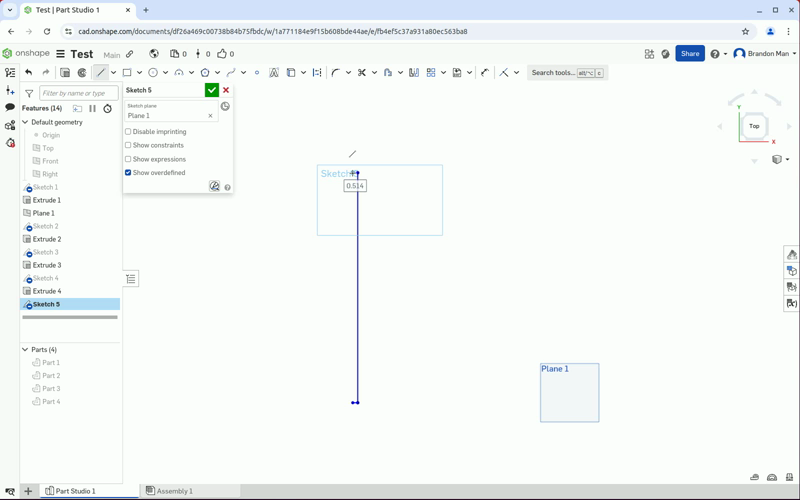
scroll(-6)
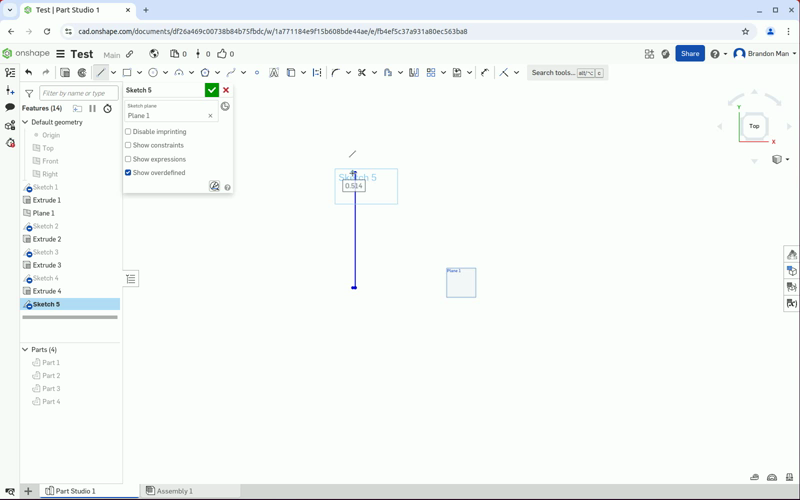
key_up(shift)
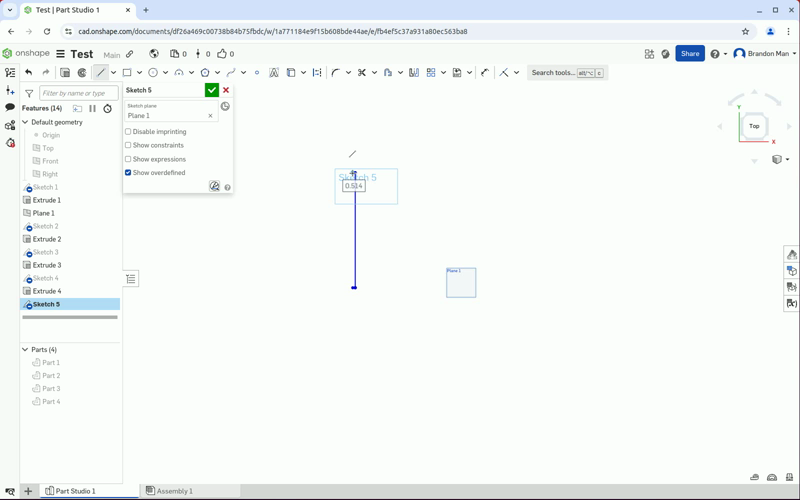
key_down(shift)
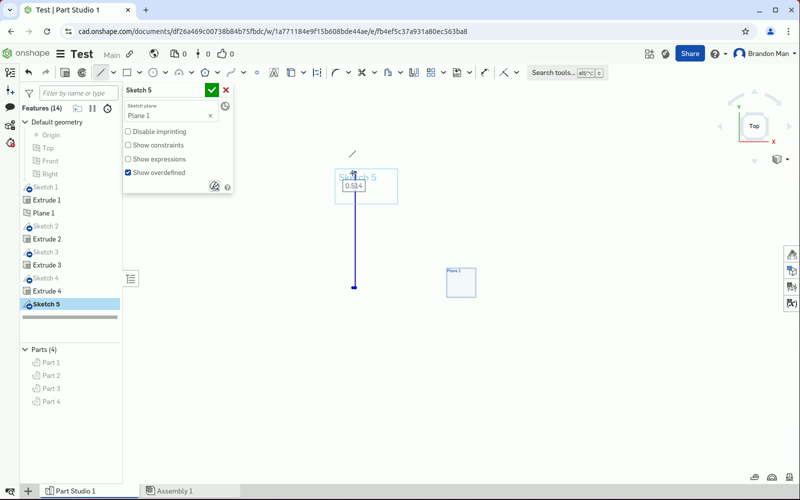
mouse_move(352, 287)
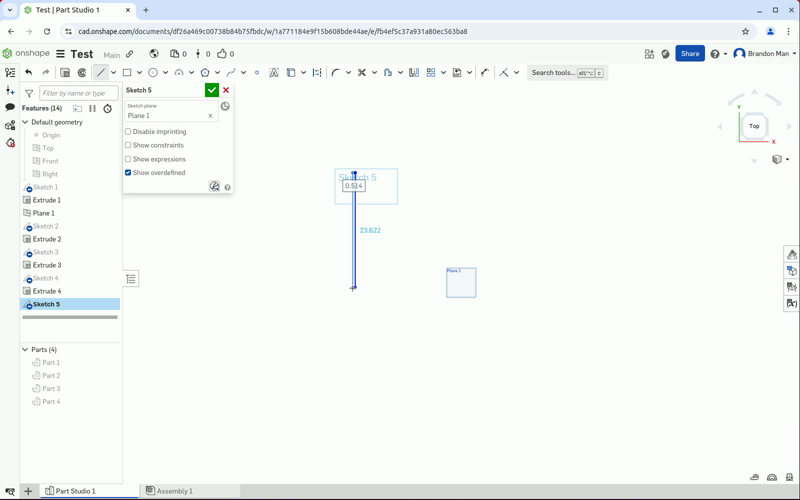
scroll(6)
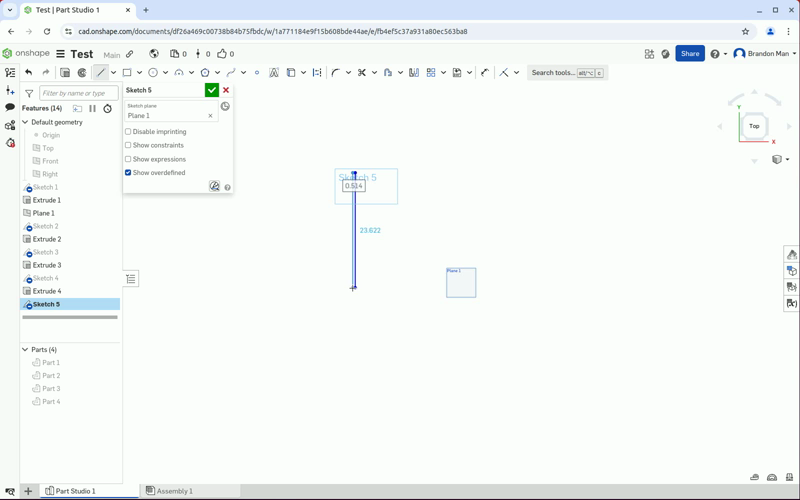
scroll(6)
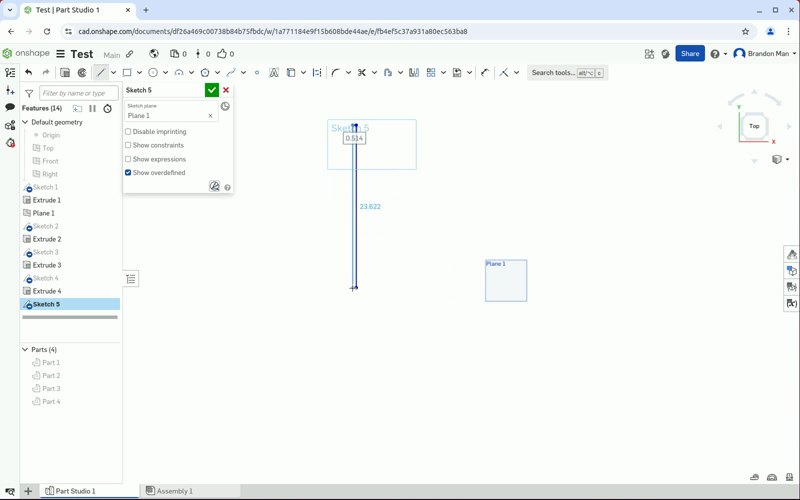
scroll(6)
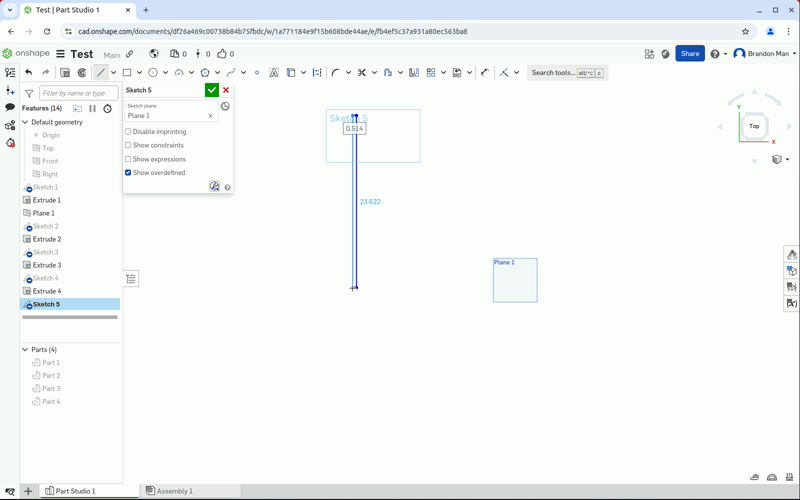
scroll(6)
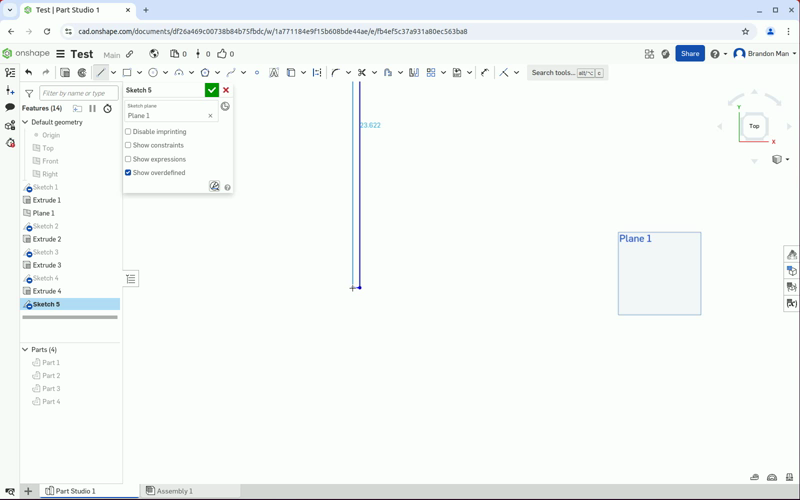
scroll(6)
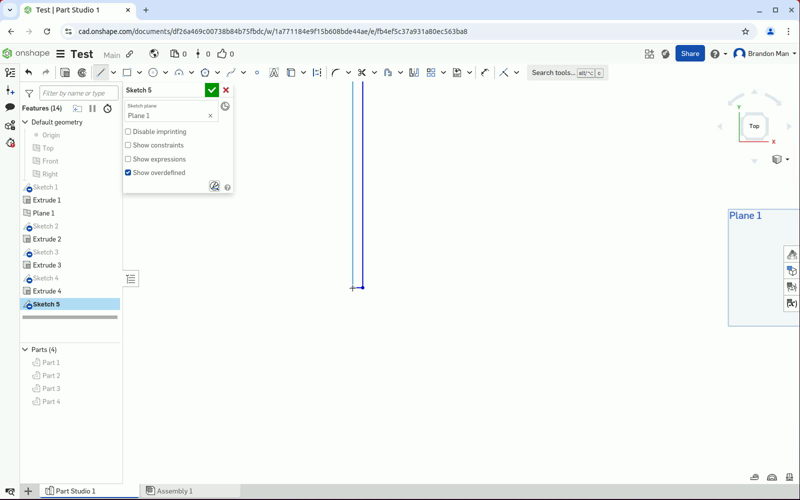
scroll(6)
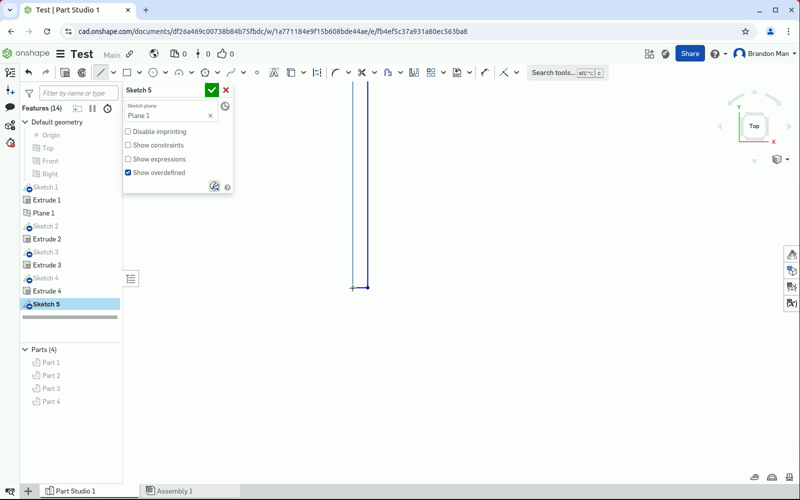
scroll(6)
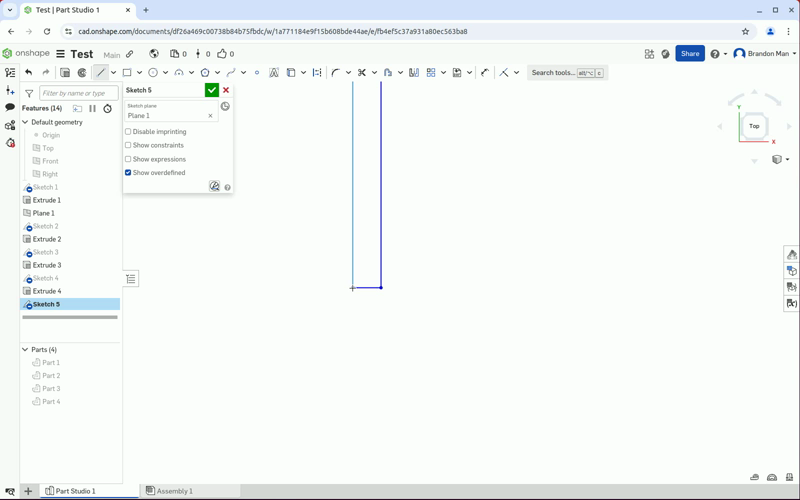
key_up(shift)
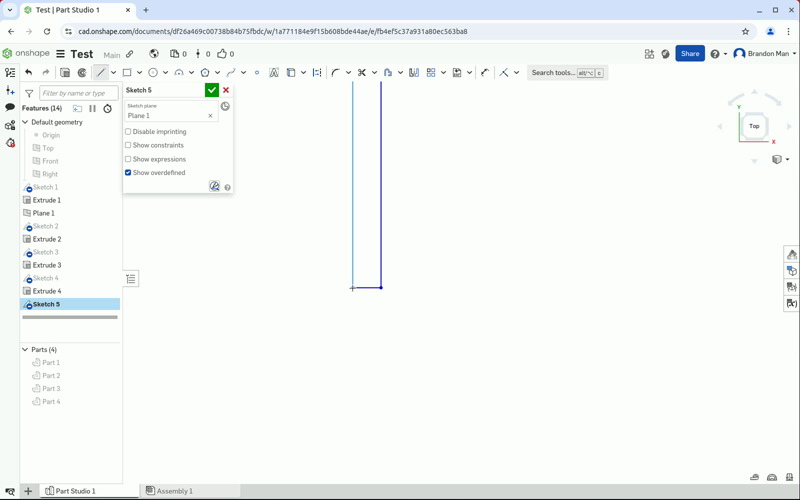
click(352, 287)
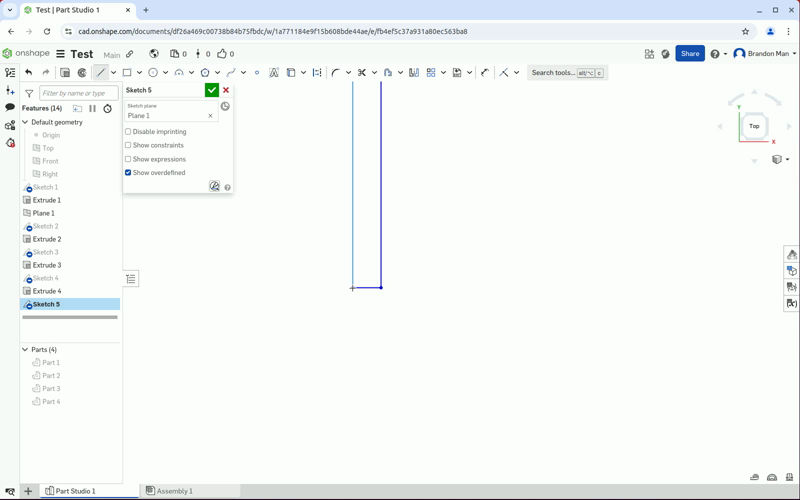
scroll(-6)
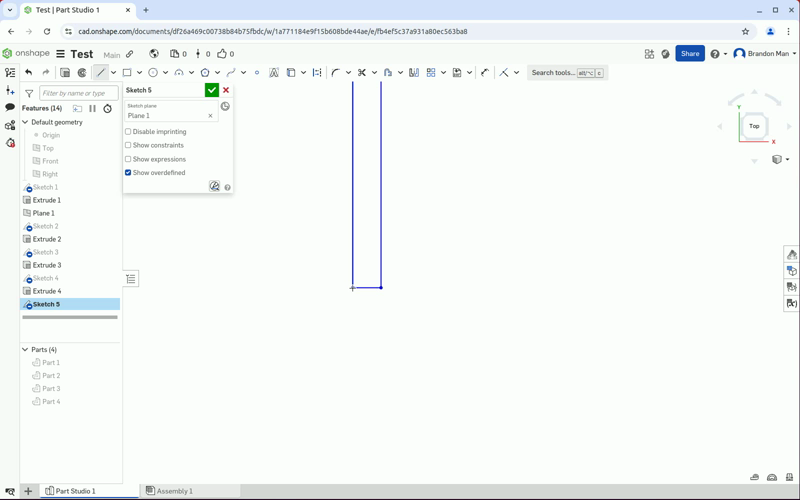
scroll(-6)
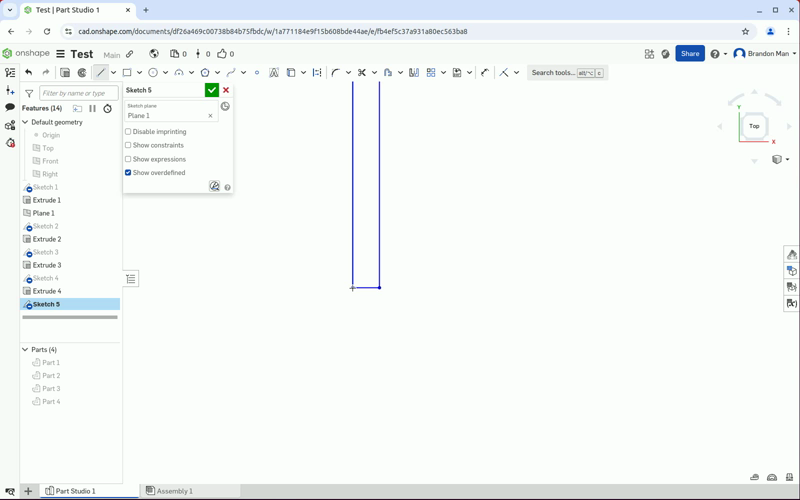
scroll(-6)
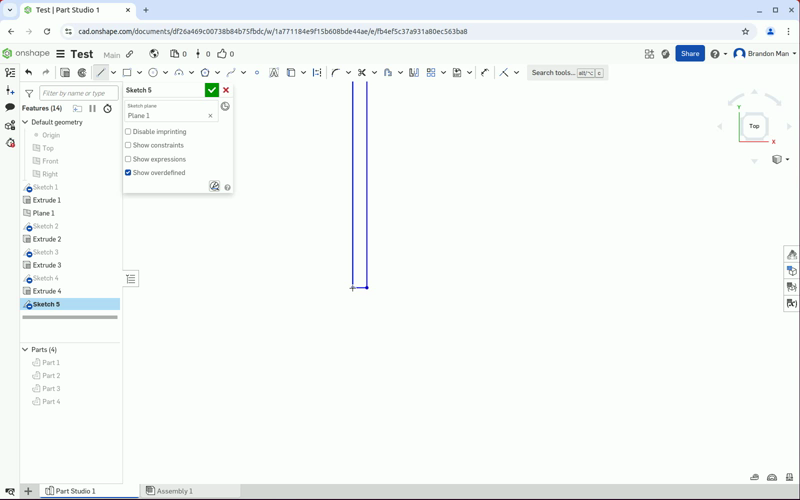
scroll(-6)
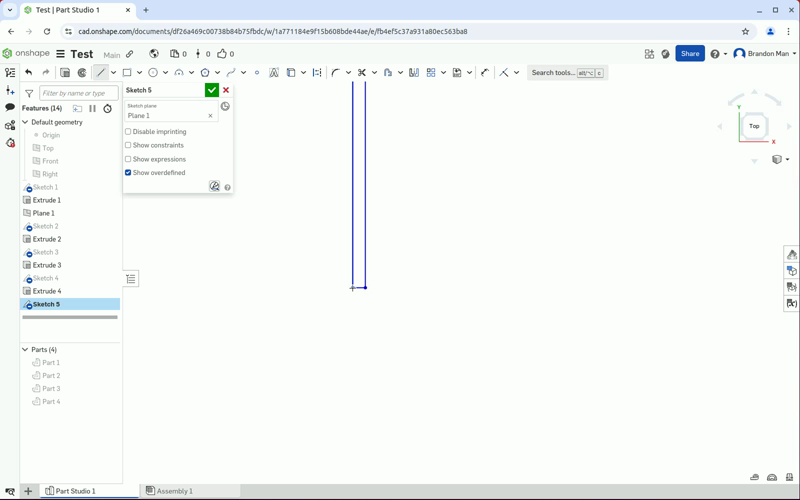
scroll(-6)
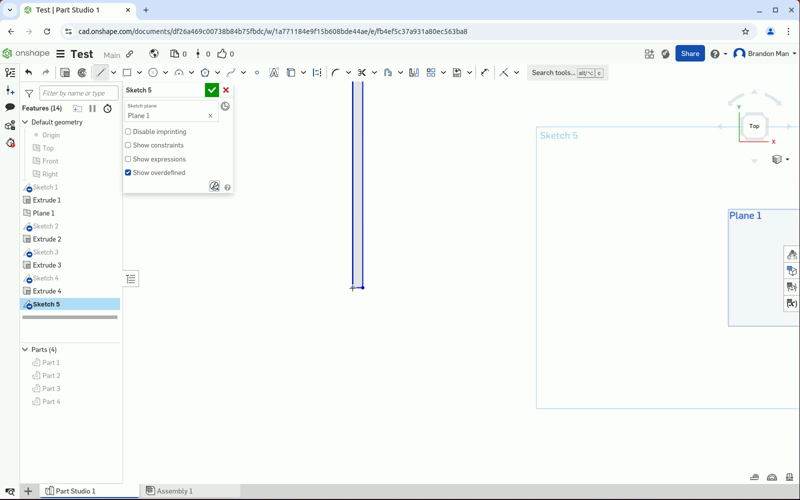
scroll(-6)
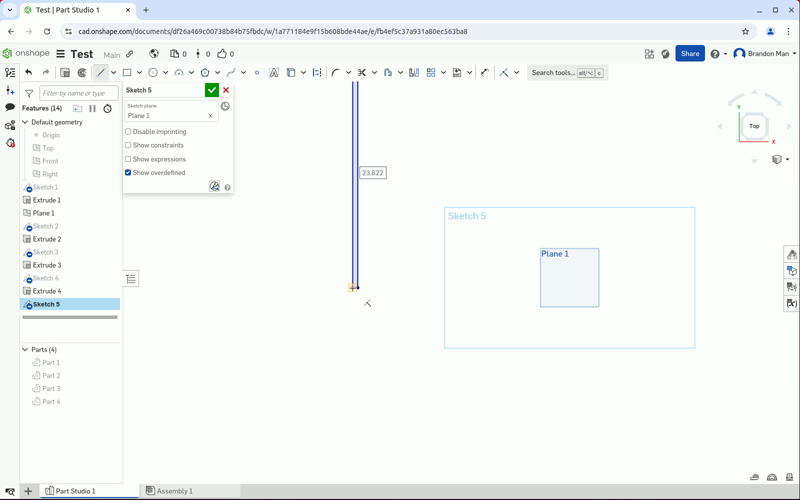
scroll(-6)
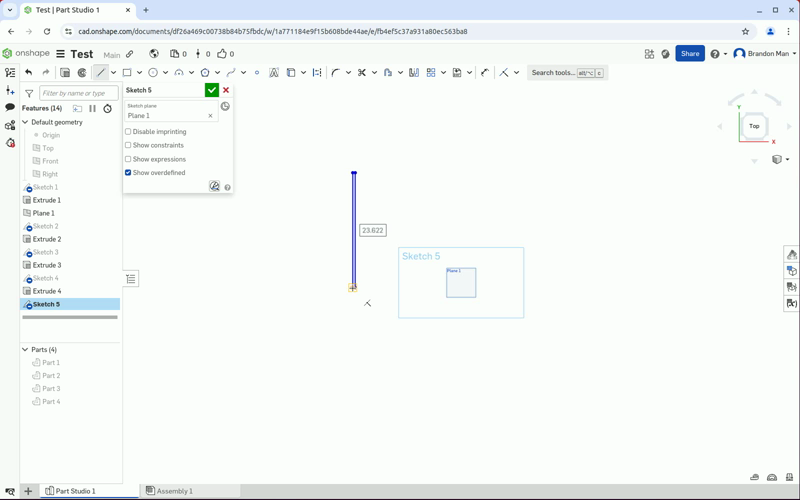
key(esc)
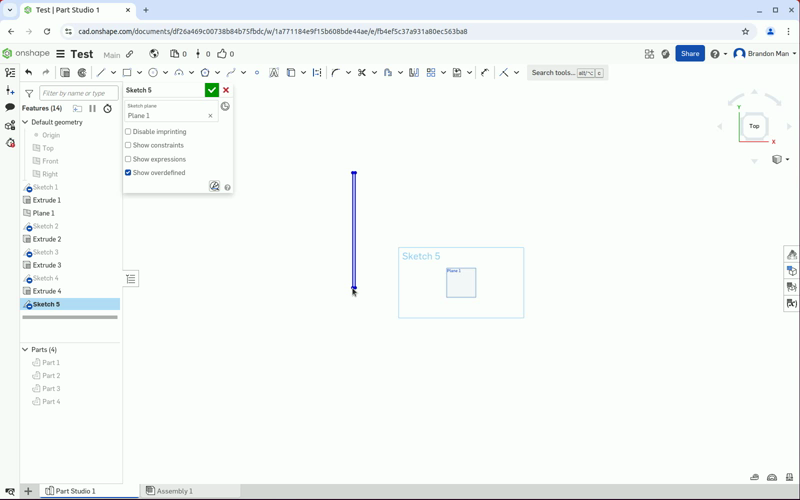
mouse_move(353, 267)
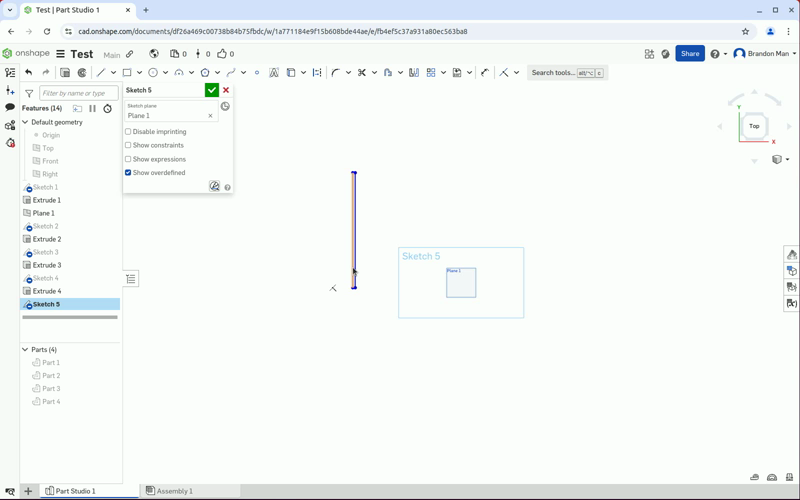
scroll(6)
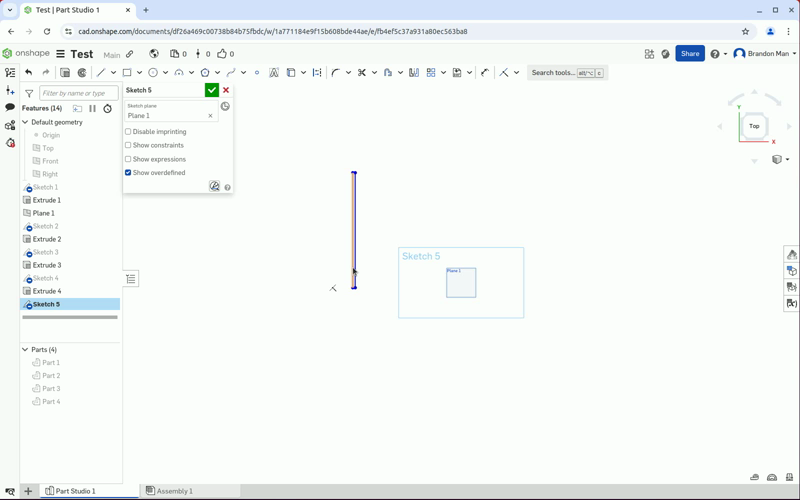
scroll(6)
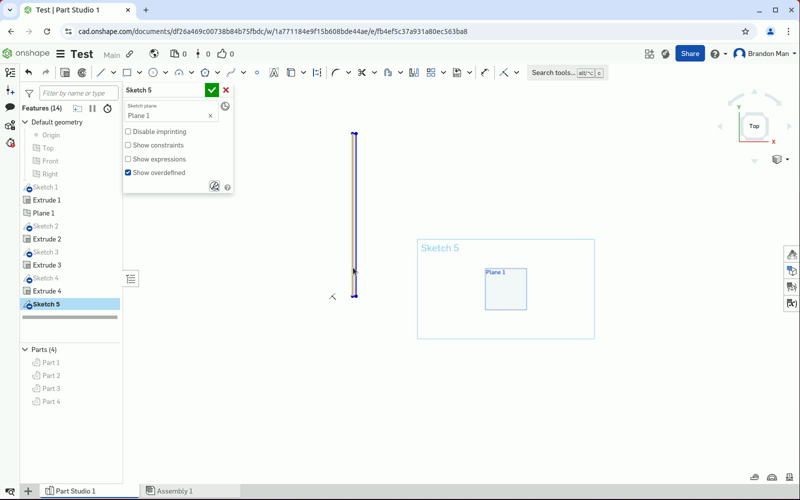
scroll(6)
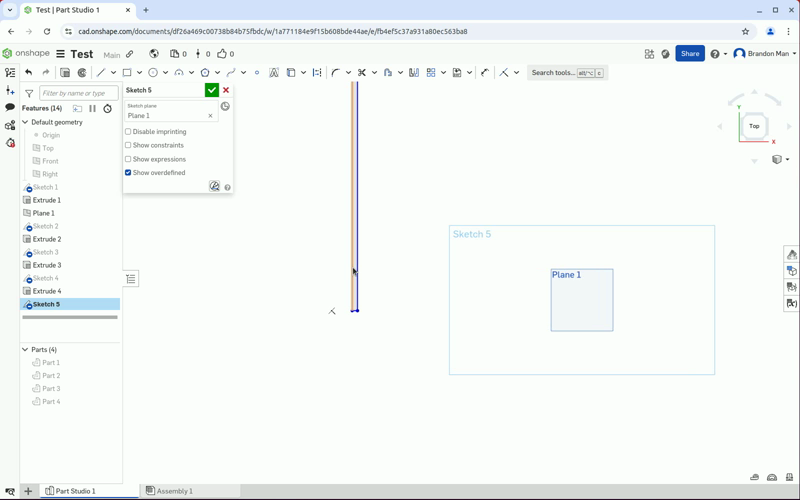
scroll(6)
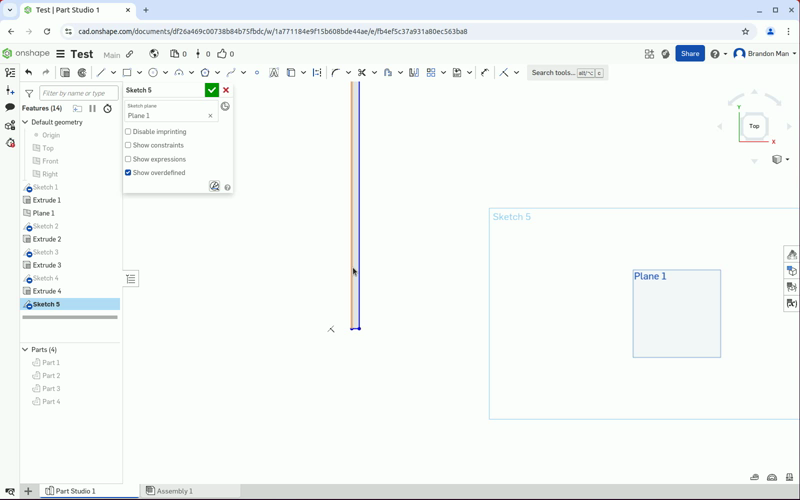
scroll(6)
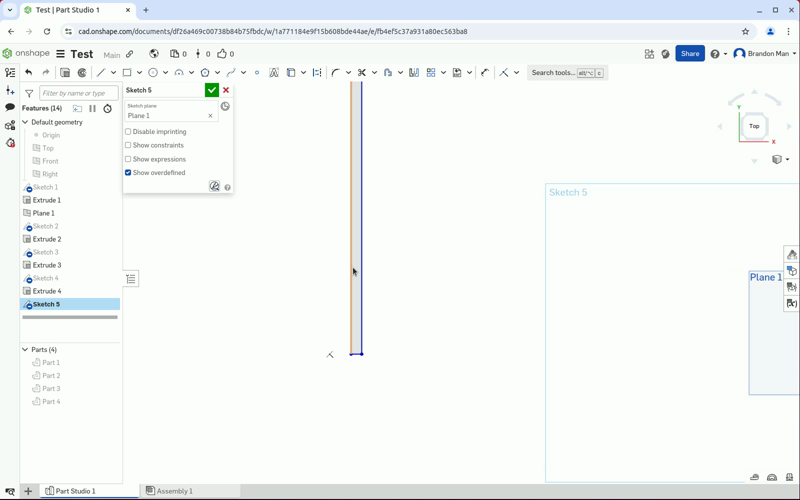
scroll(6)
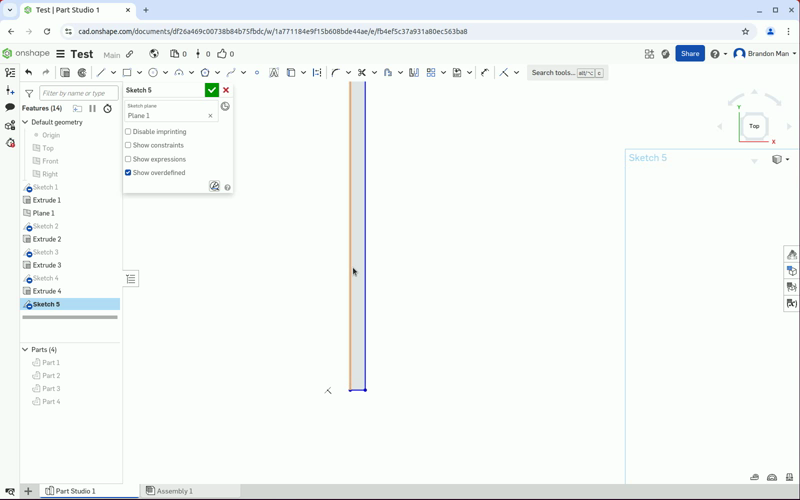
scroll(6)
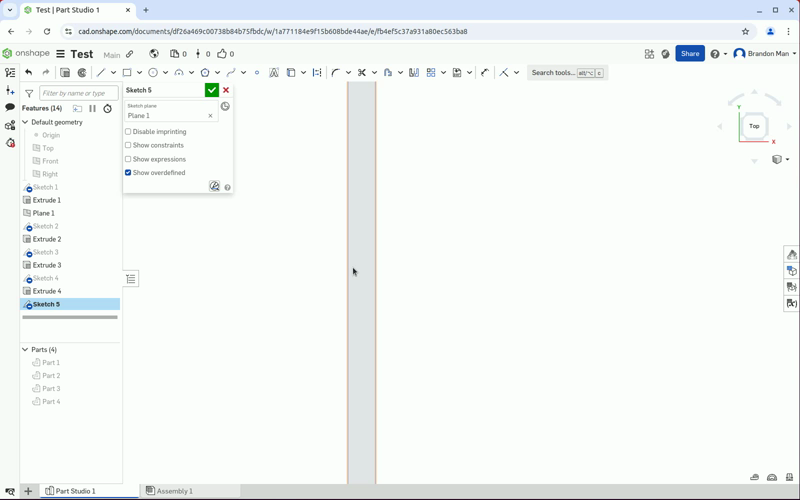
click(353, 267)
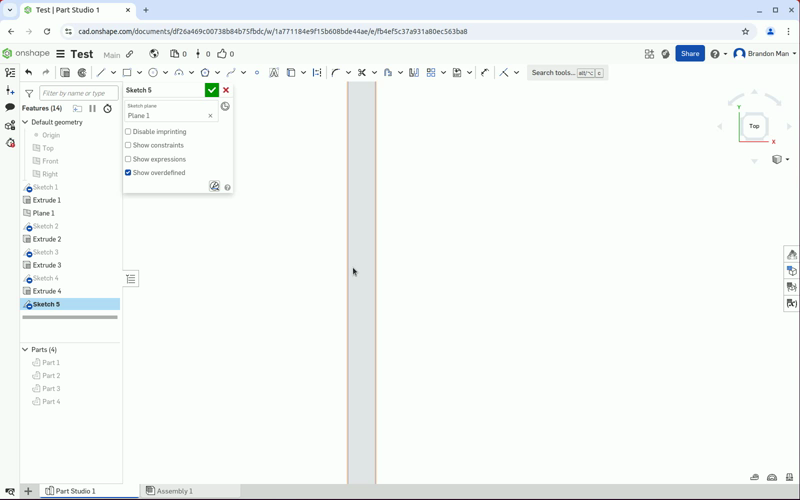
scroll(-6)
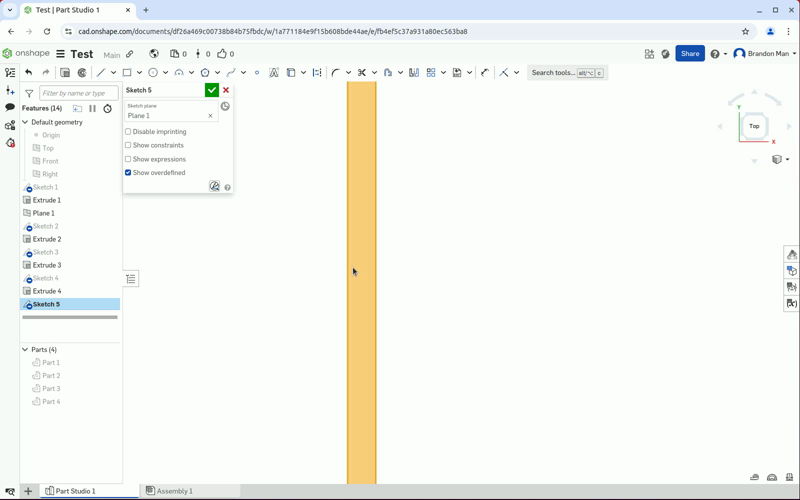
scroll(-6)
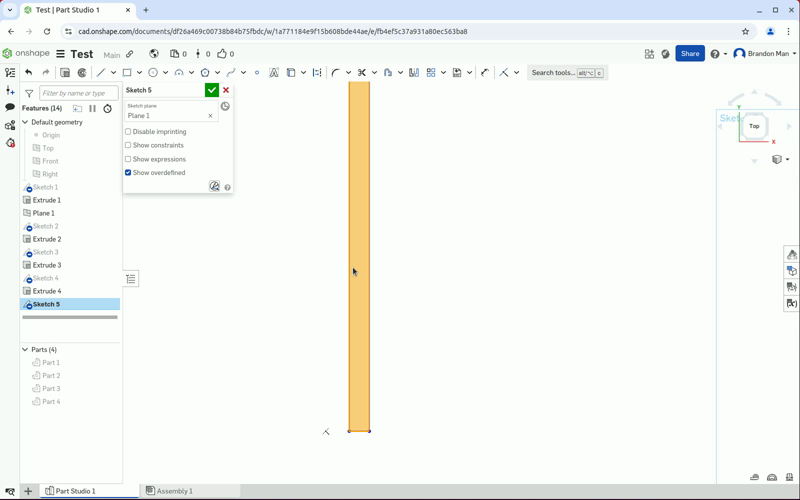
scroll(-6)
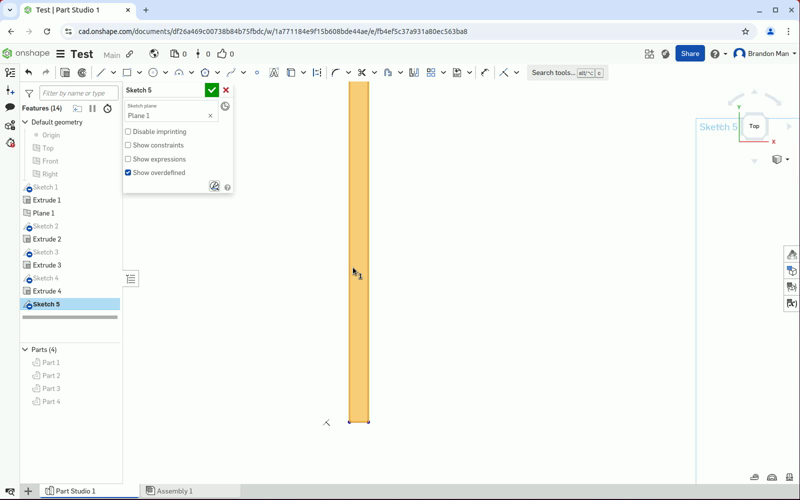
scroll(-6)
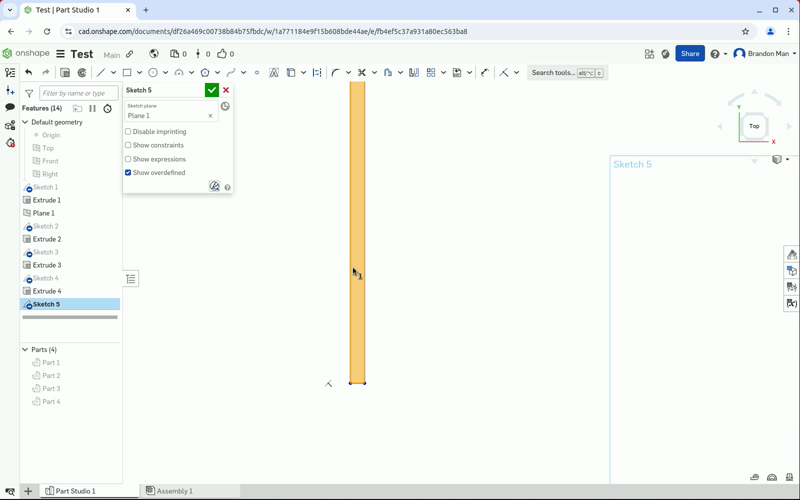
scroll(-6)
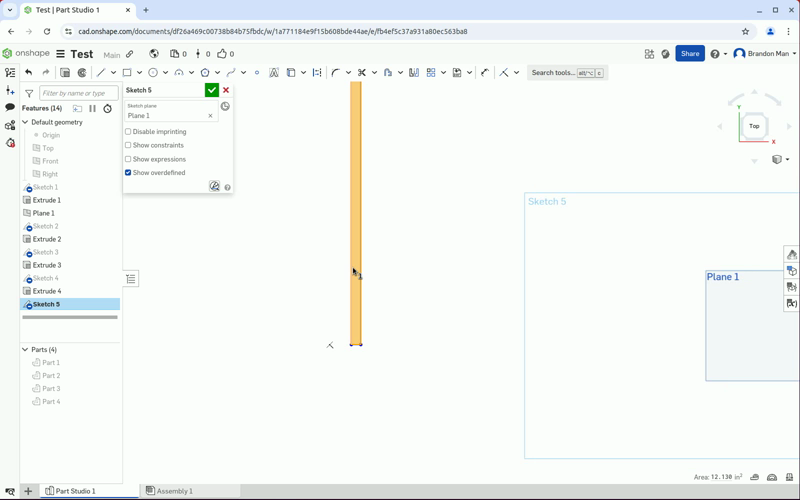
scroll(-6)
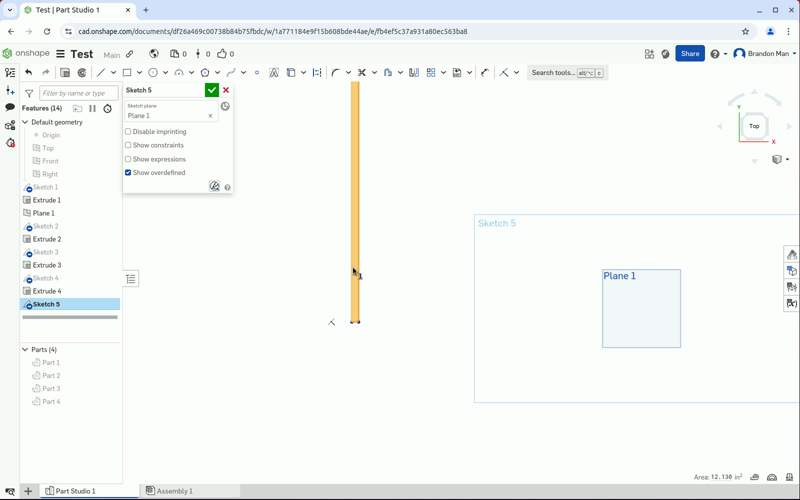
scroll(-6)
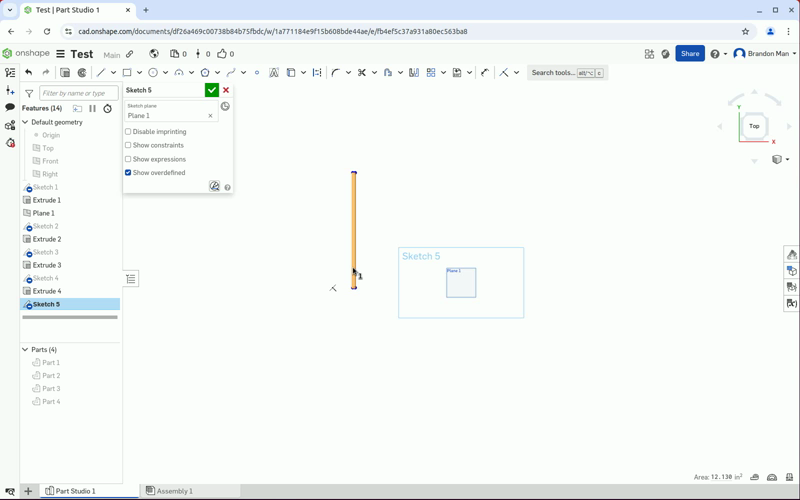
mouse_move(73, 352)
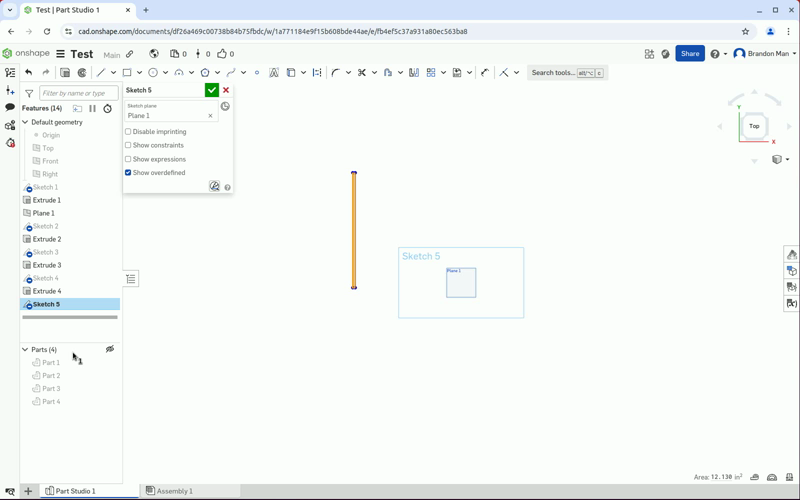
key(shift+y)
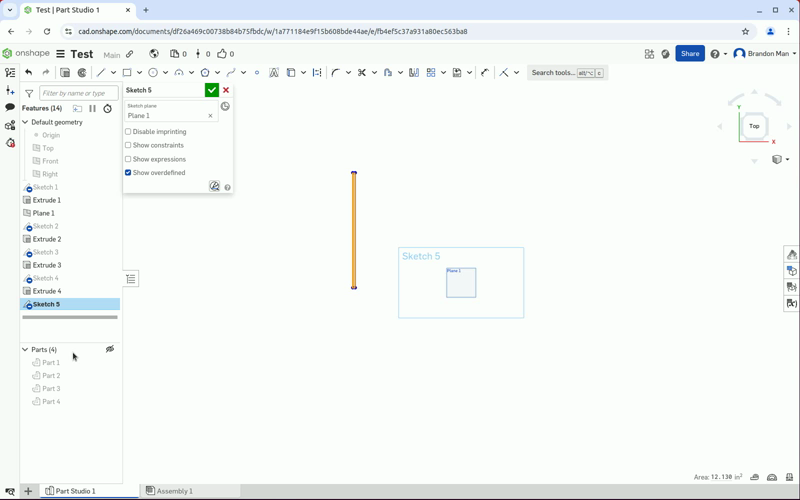
key(shift+e)
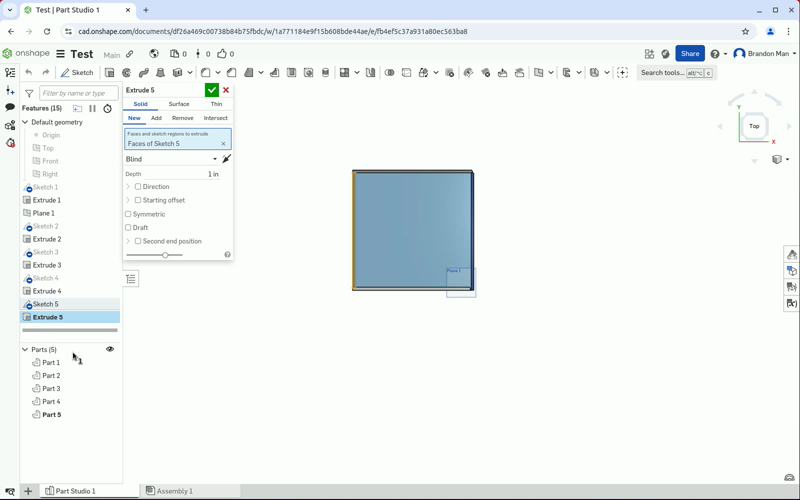
mouse_move(143, 106)
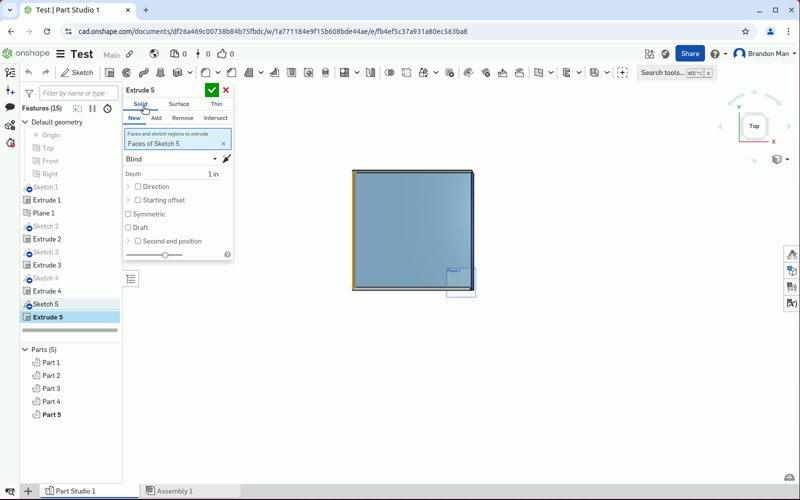
click(143, 106)
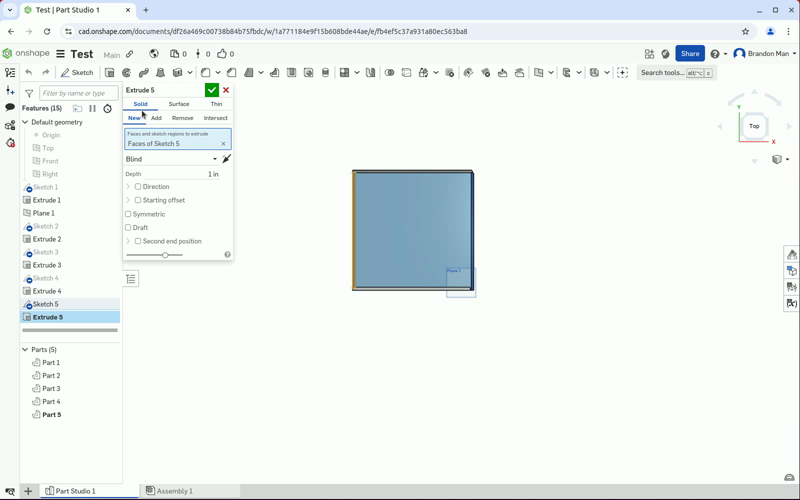
mouse_move(137, 120)
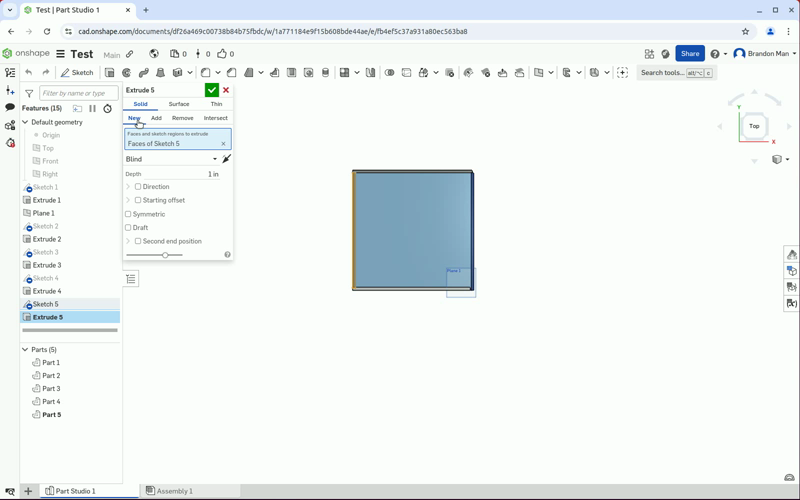
click(137, 120)
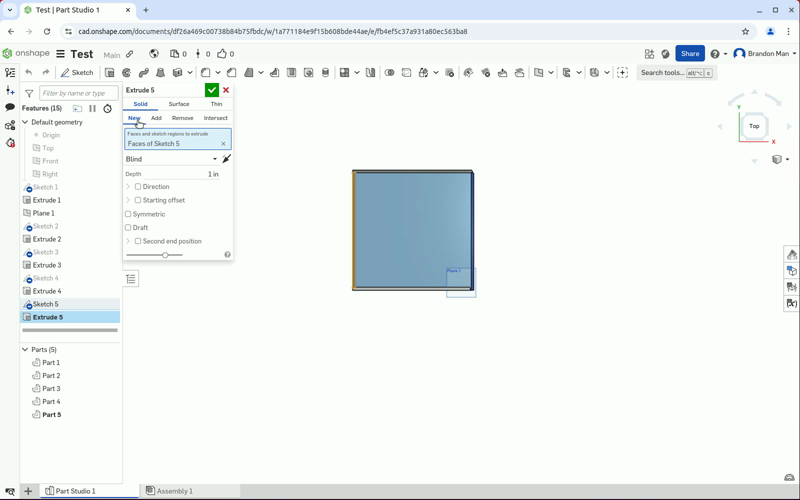
key(tab, 4)
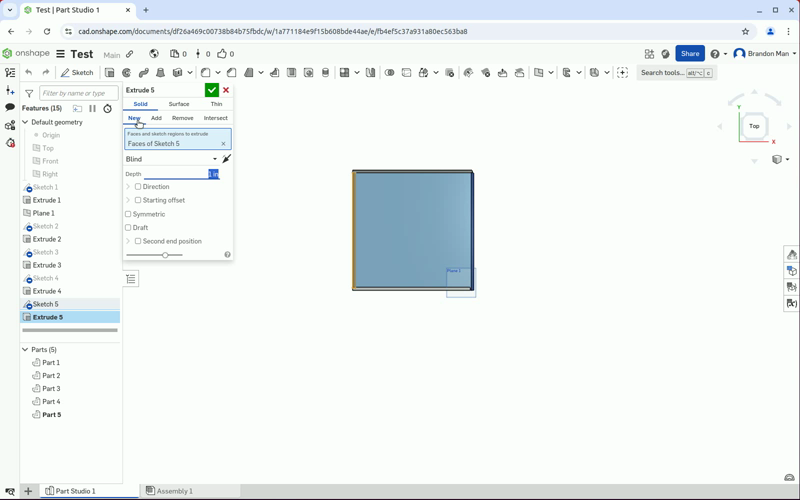
text(12.276)
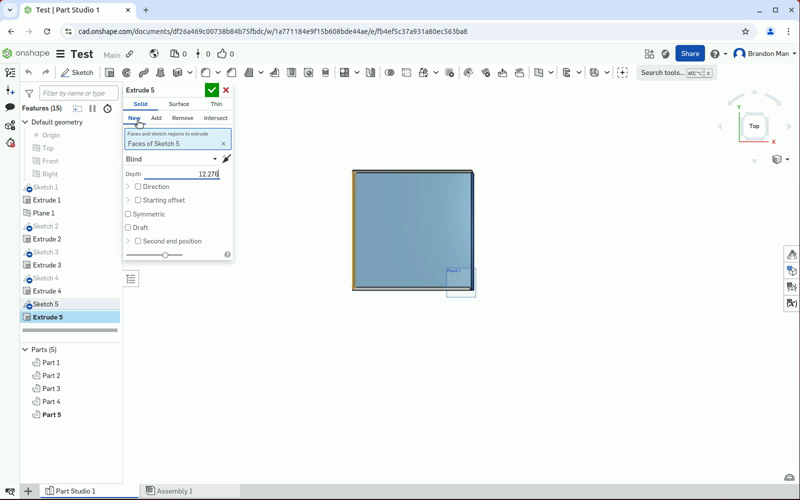
key(enter)
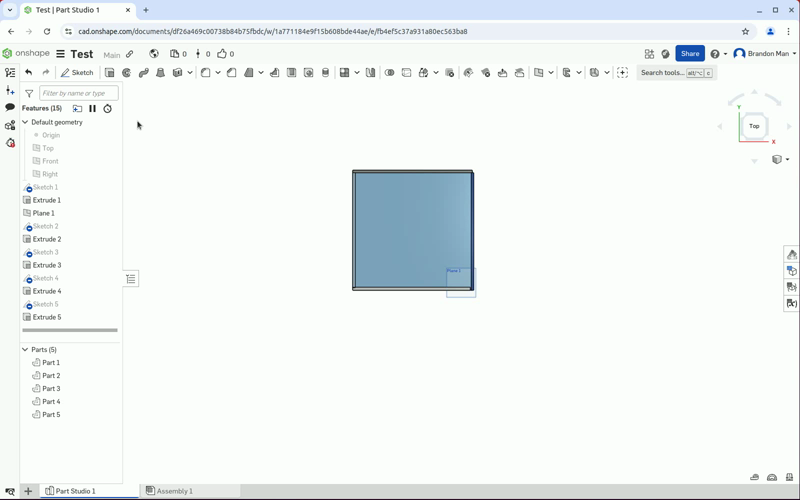
key(shift+h)
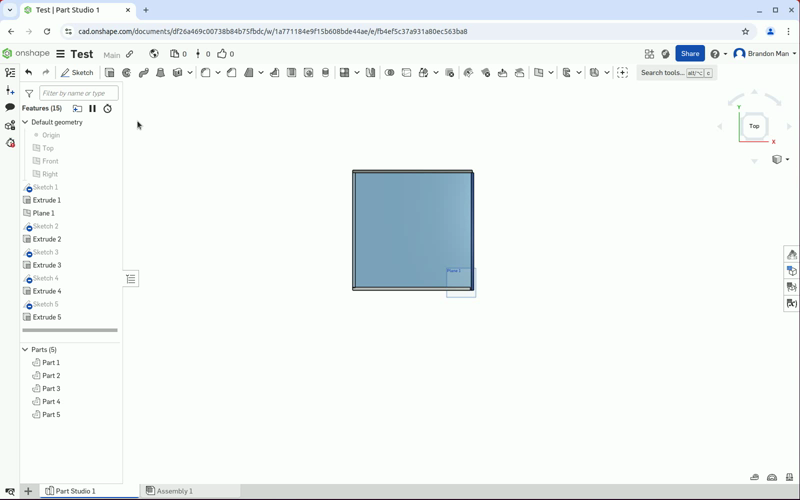
key(shift+h)
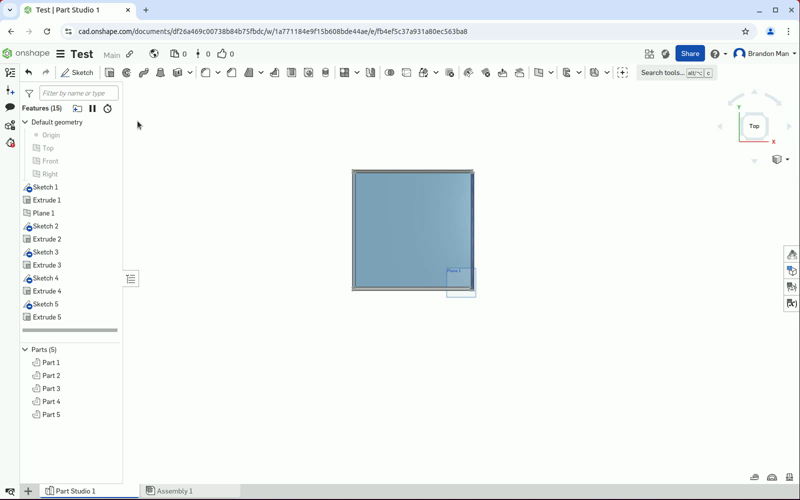
key(shift+7)
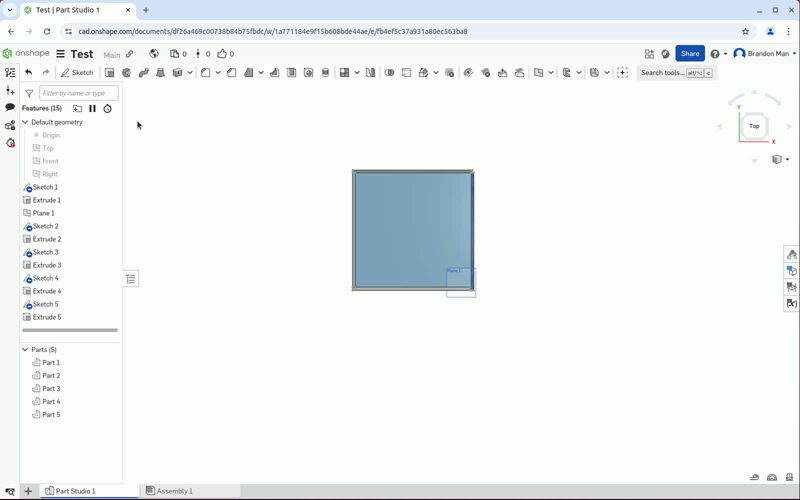
key(up, 3)
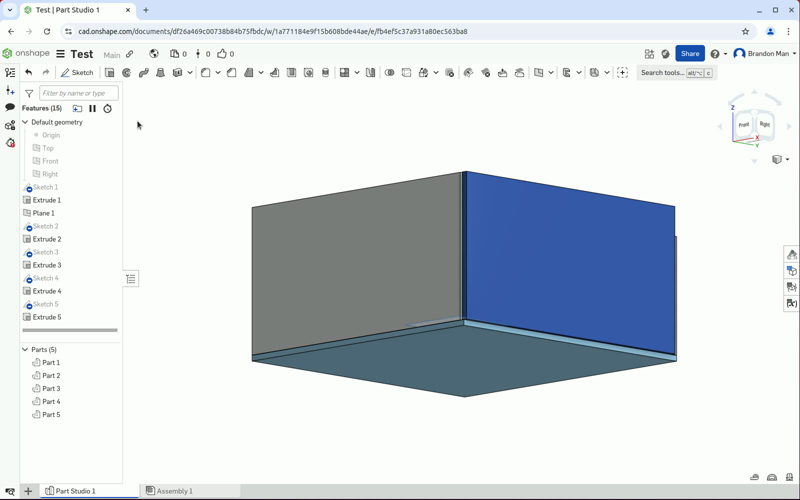
key(left, 3)
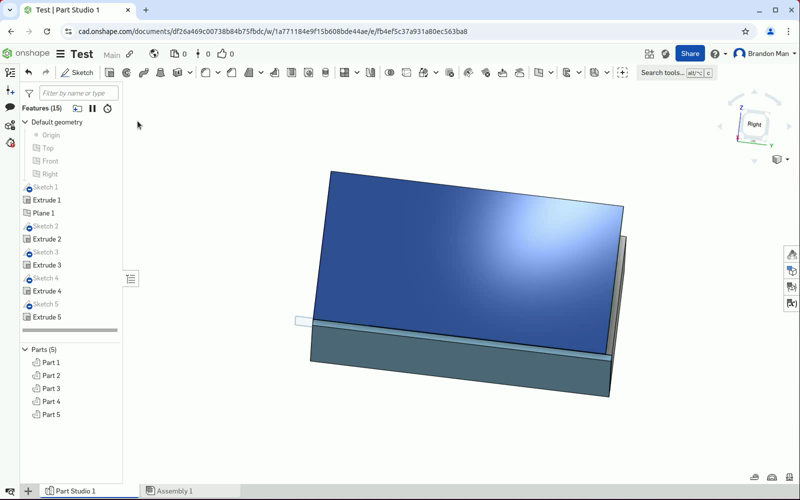
key(right, 3)
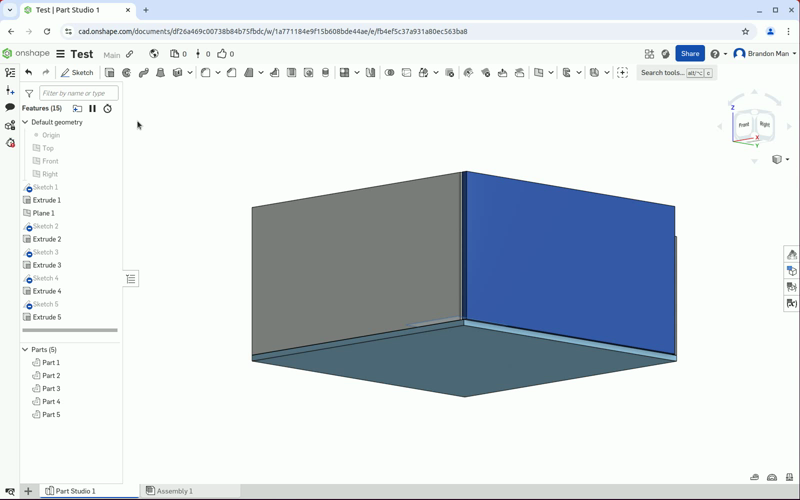
key(down, 3)
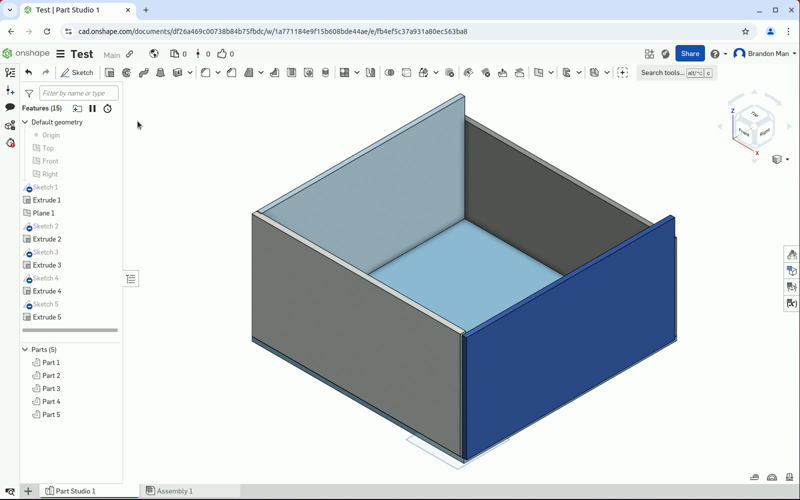
mouse_move(73, 189)
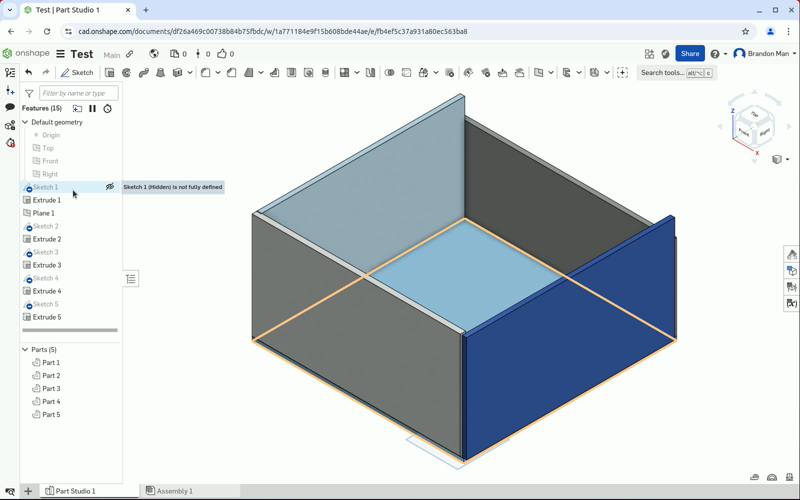
click(73, 189)